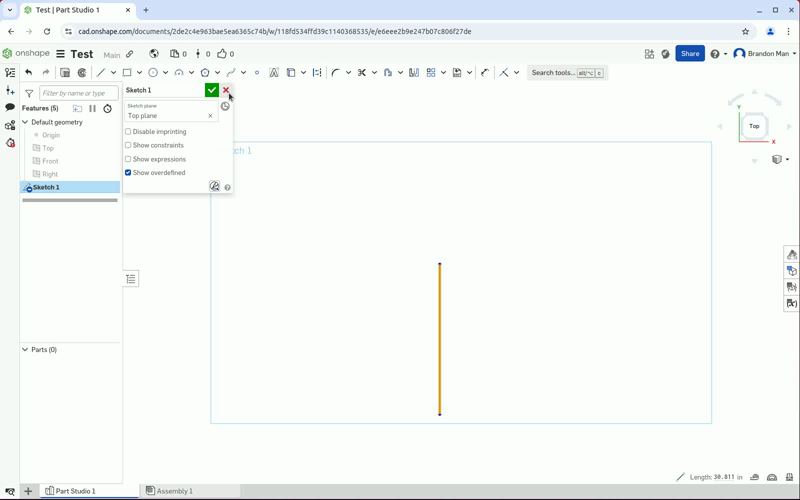
key(shift+h)
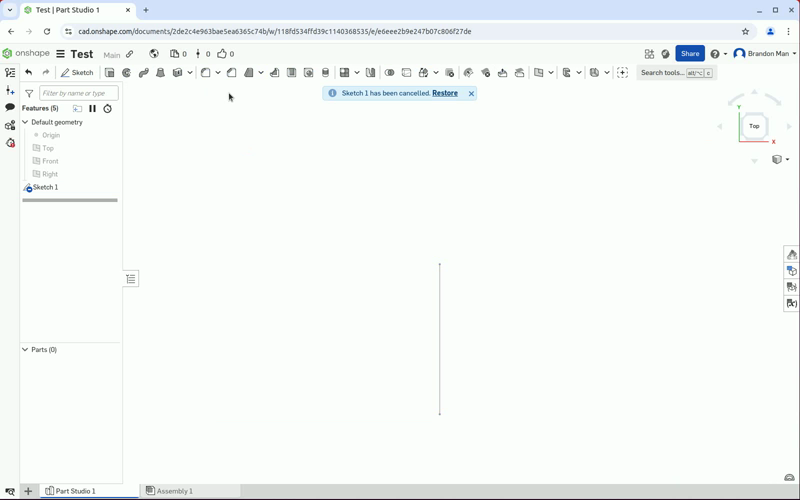
key(shift+s)
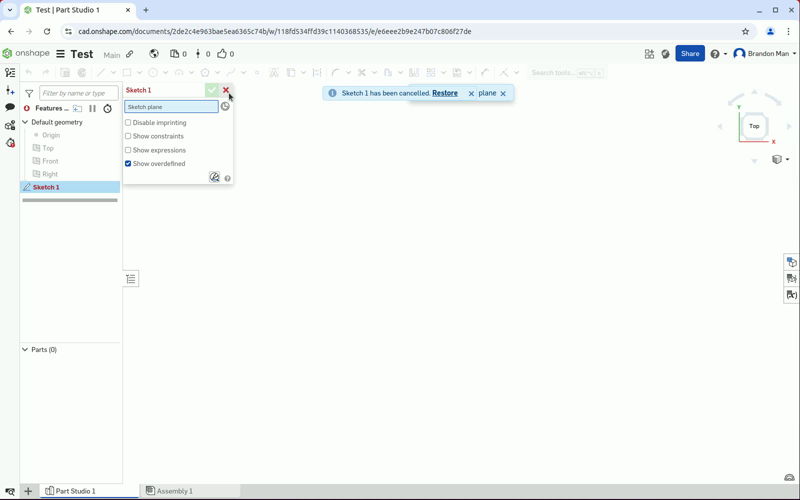
mouse_move(73, 150)
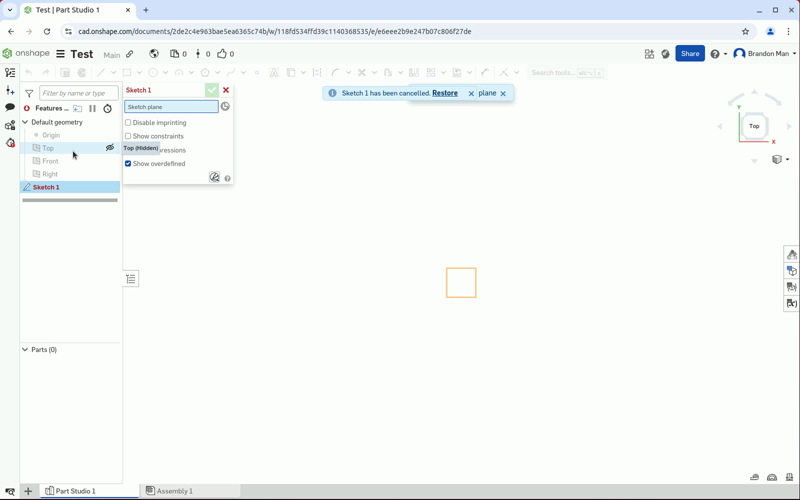
click(73, 150)
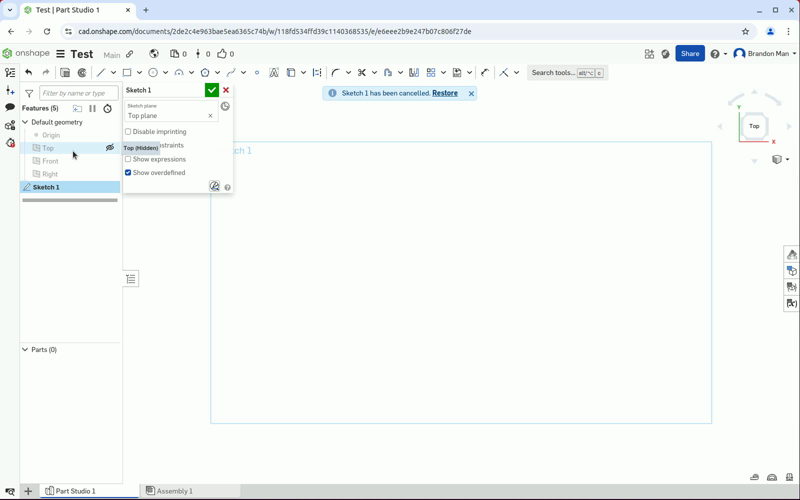
mouse_move(73, 352)
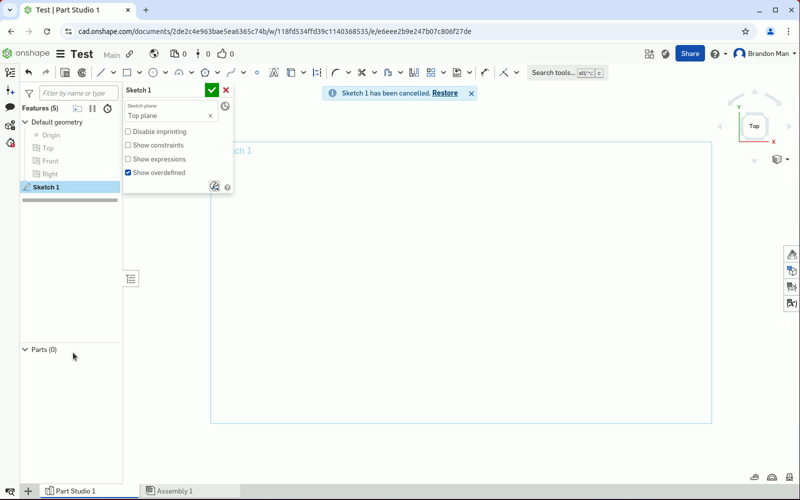
key(y)
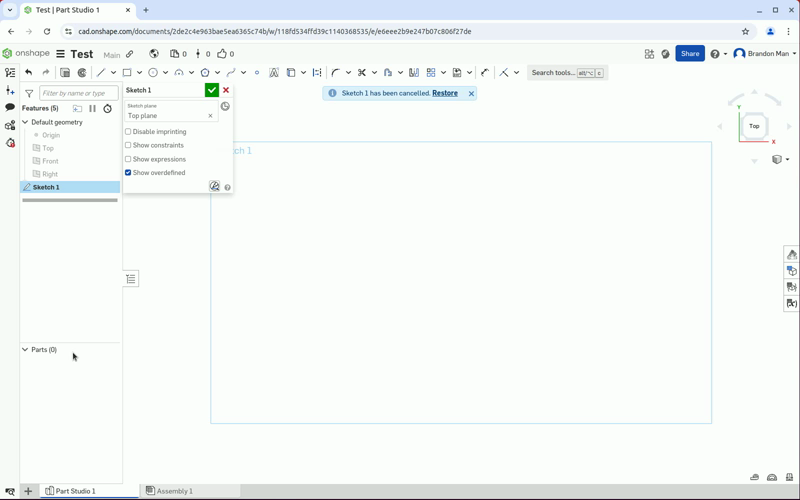
key(l)
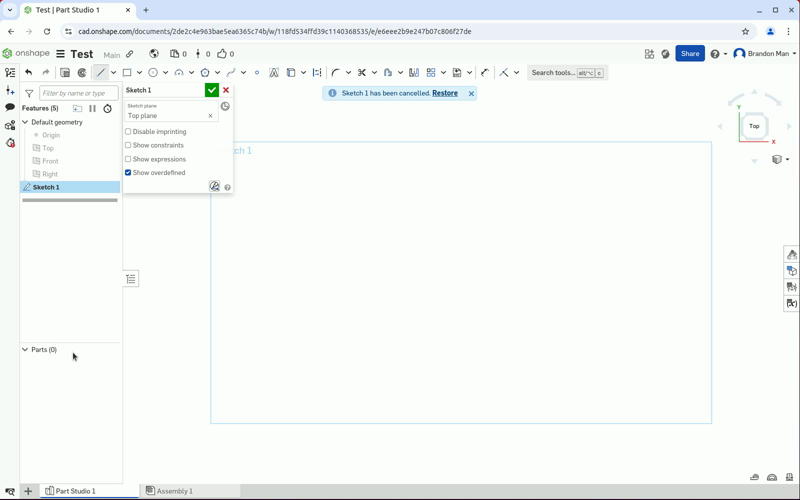
key_down(shift)
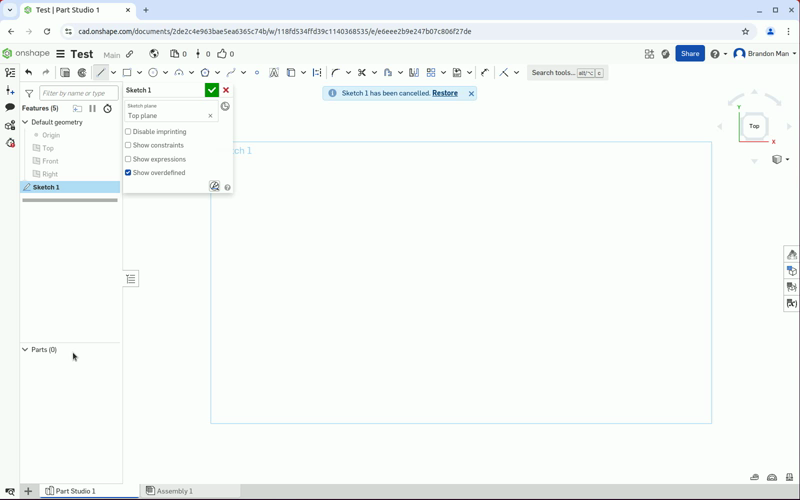
mouse_move(348, 365)
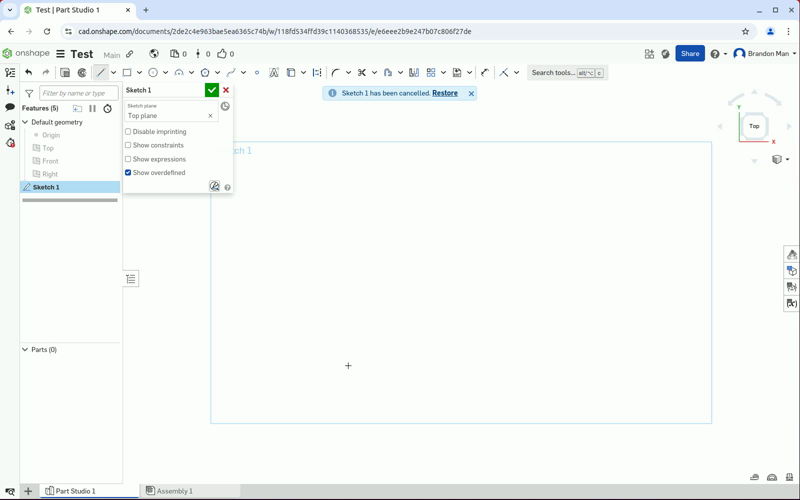
click(348, 365)
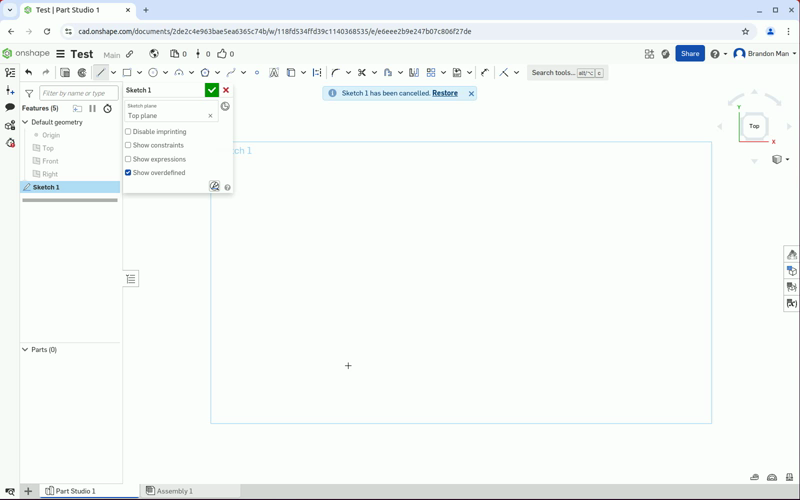
key_up(shift)
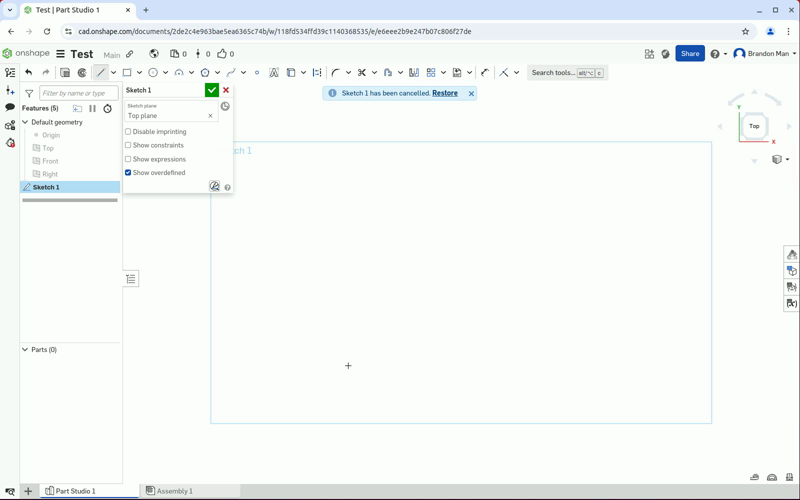
key_down(shift)
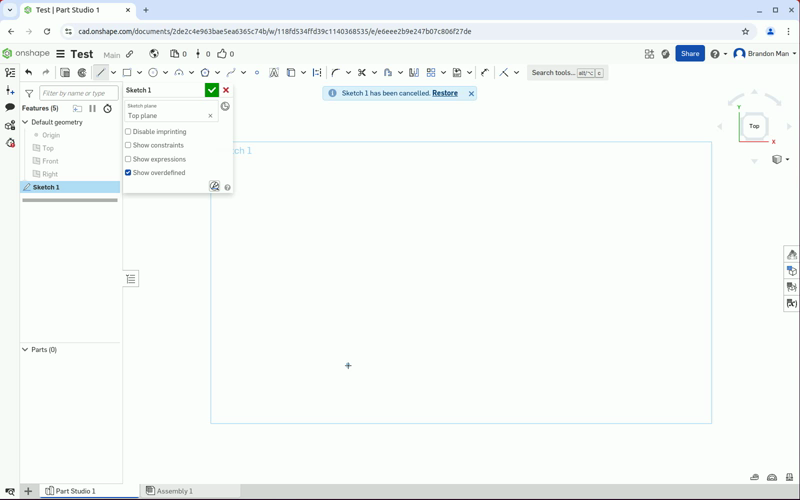
mouse_move(378, 365)
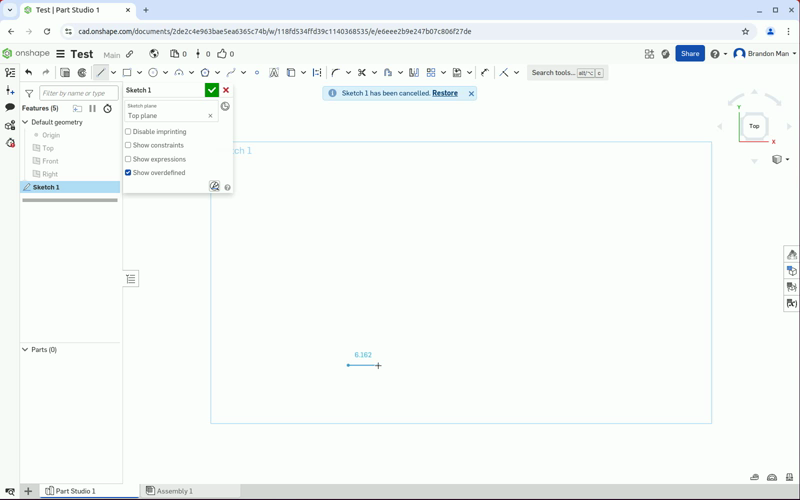
mouse_move(376, 365)
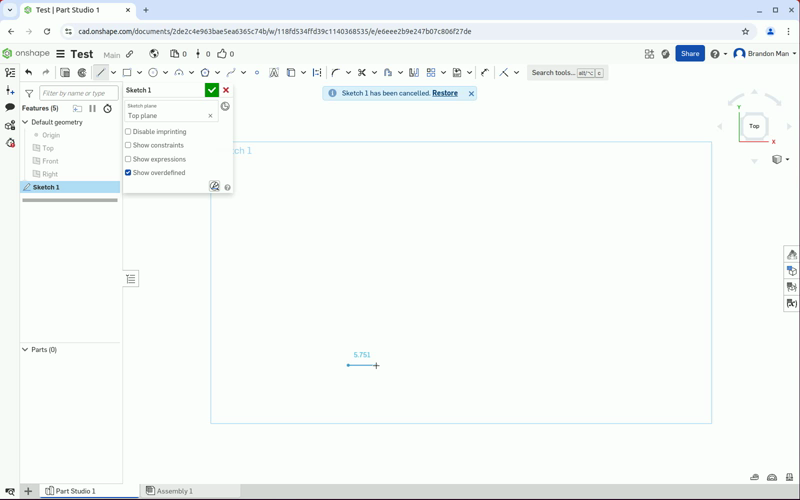
click(376, 365)
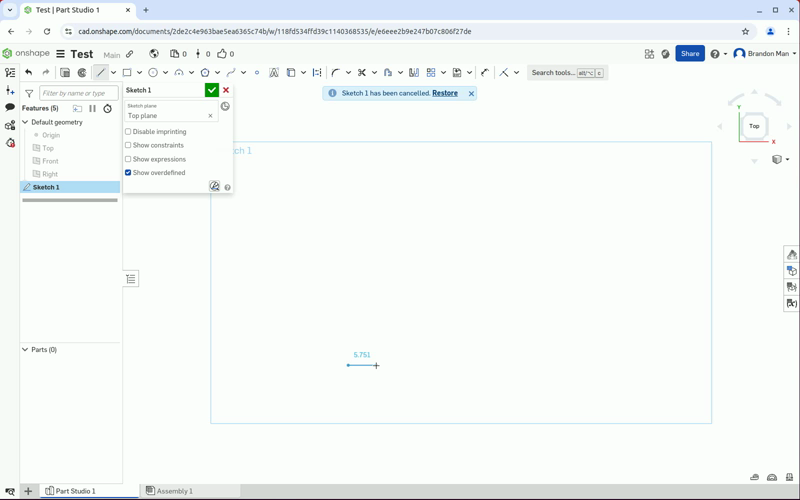
key_up(shift)
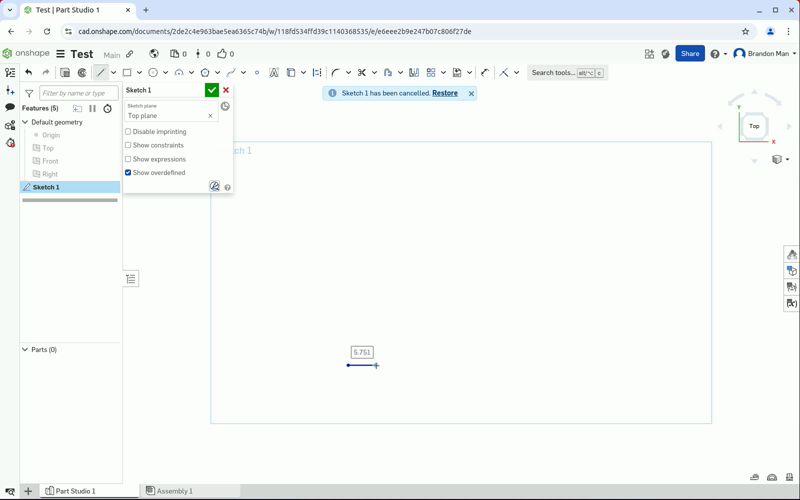
key_down(shift)
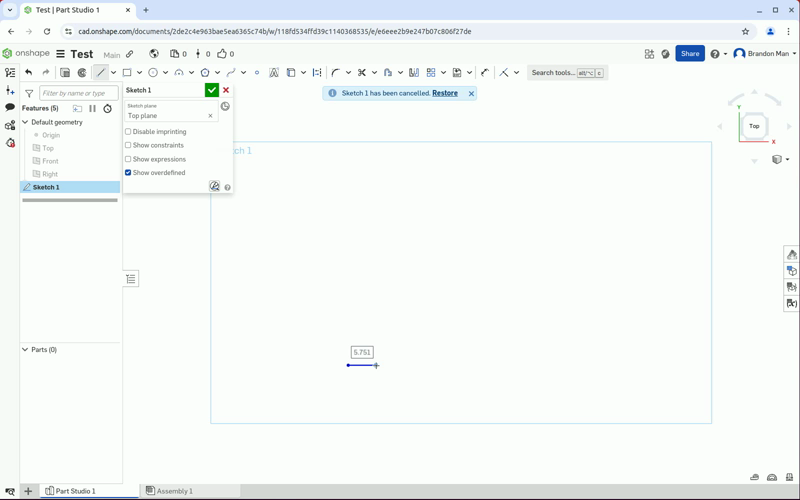
mouse_move(406, 365)
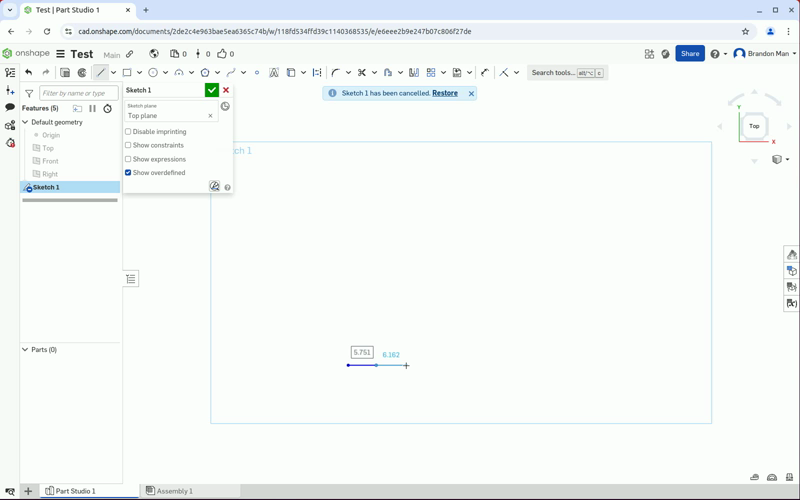
mouse_move(387, 365)
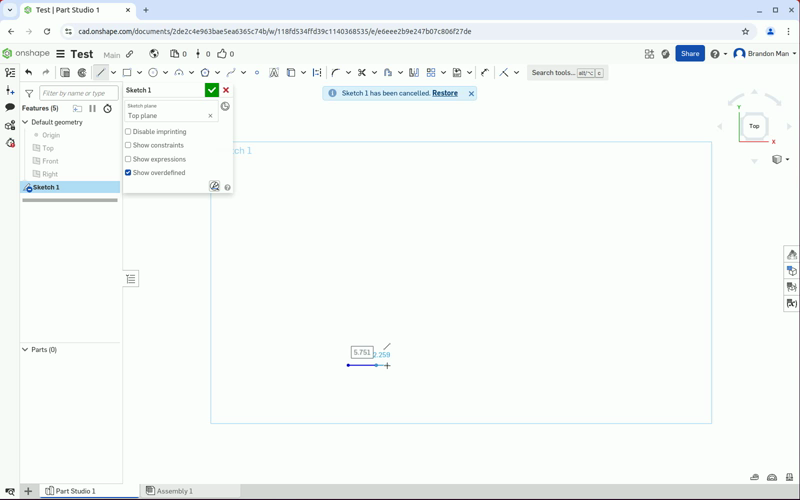
click(387, 365)
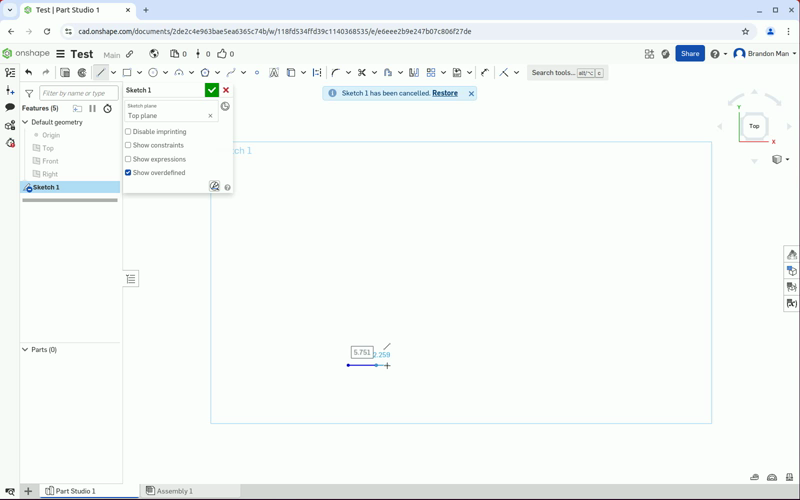
key_up(shift)
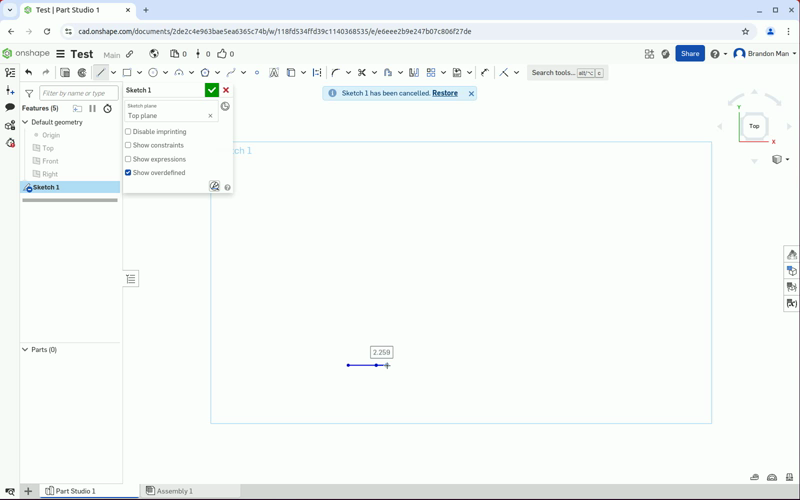
key_down(shift)
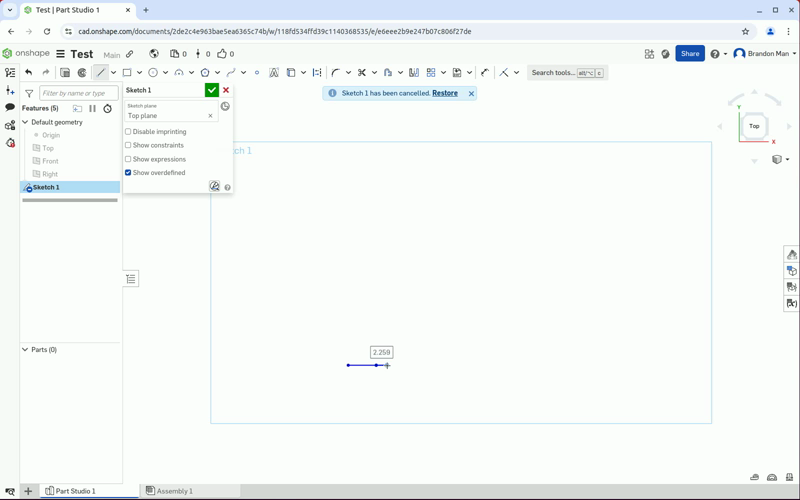
mouse_move(417, 365)
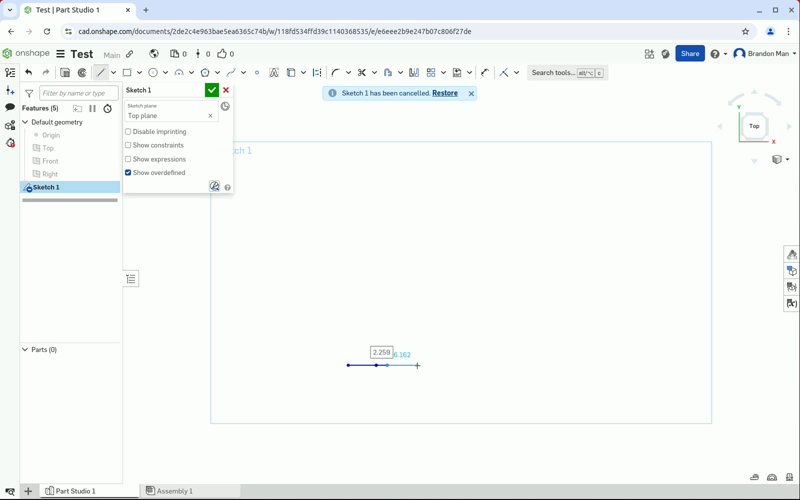
mouse_move(424, 365)
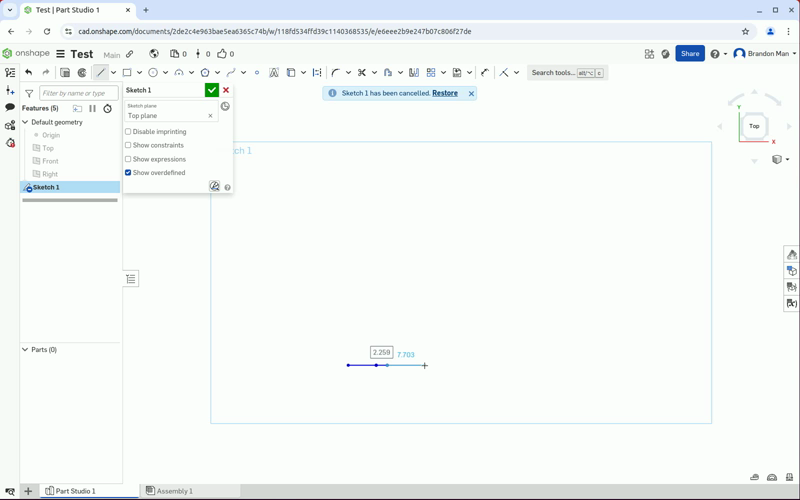
click(424, 365)
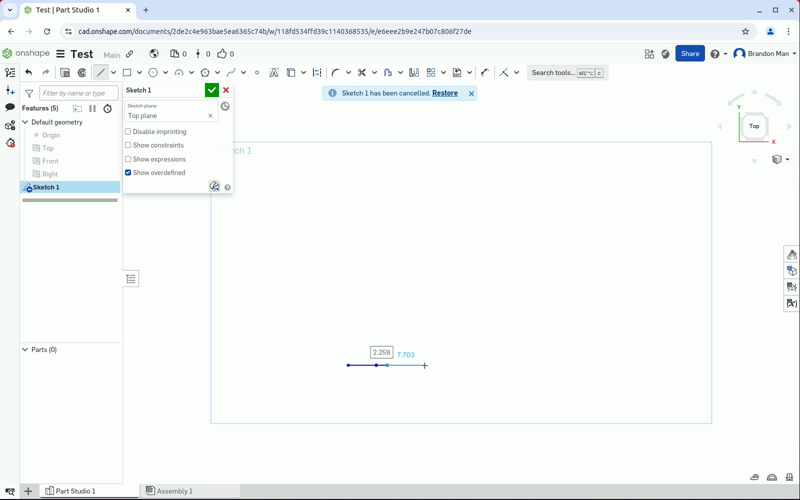
key_up(shift)
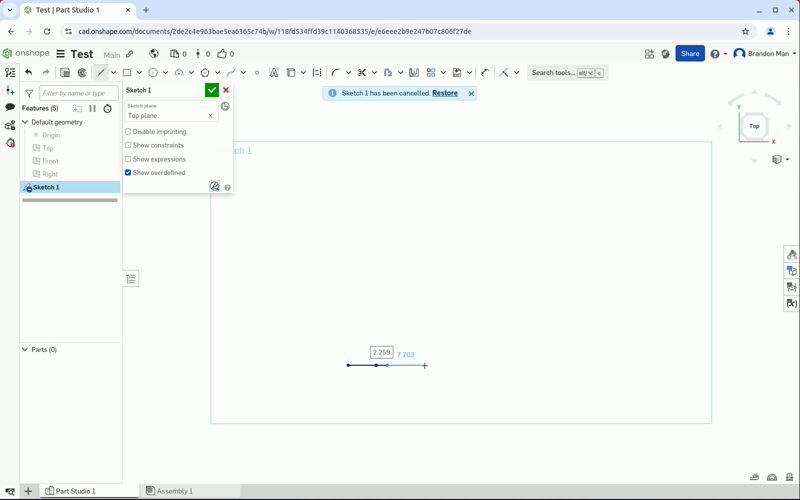
key_down(shift)
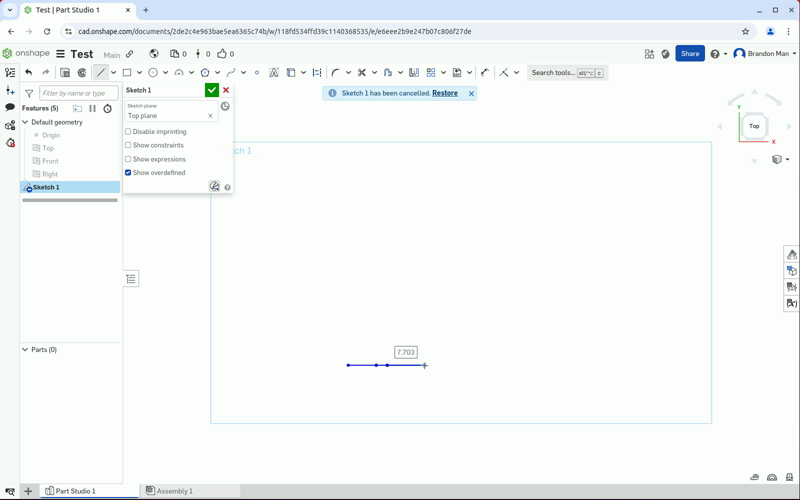
mouse_move(454, 365)
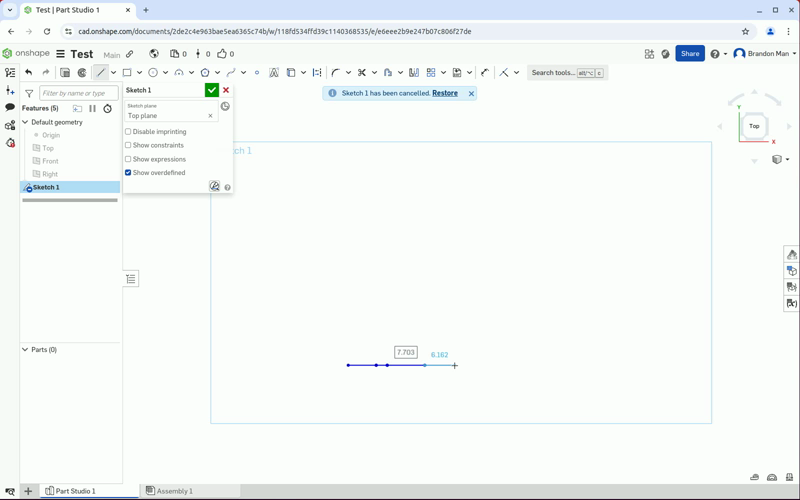
mouse_move(437, 365)
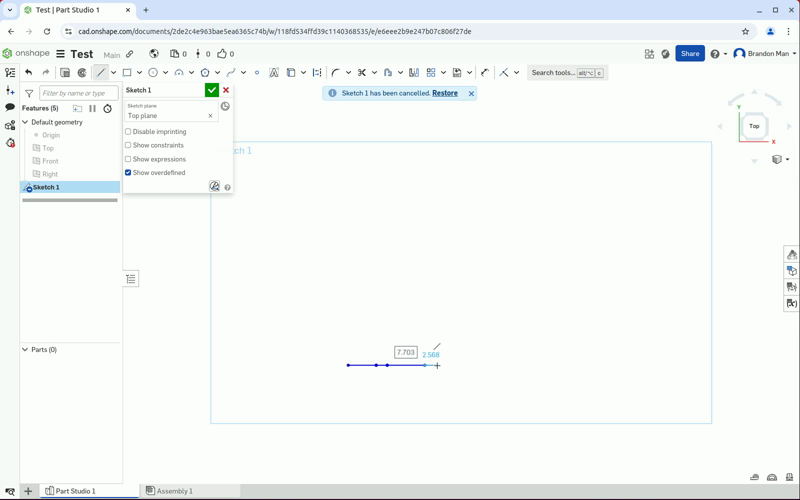
click(437, 365)
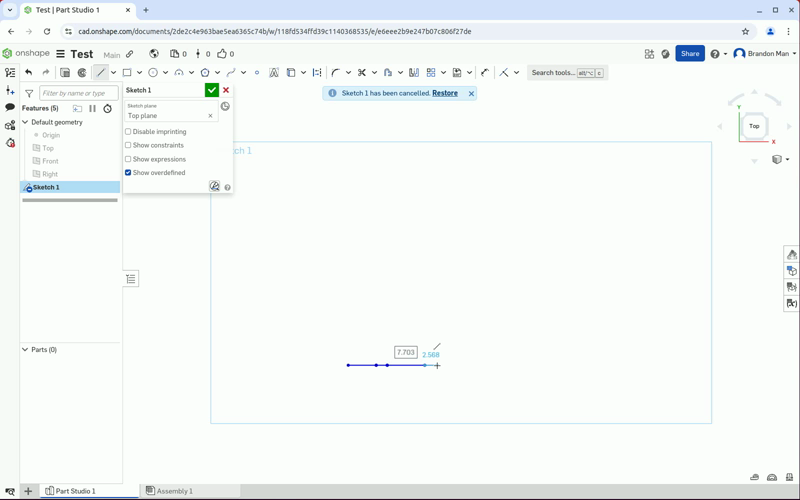
key_up(shift)
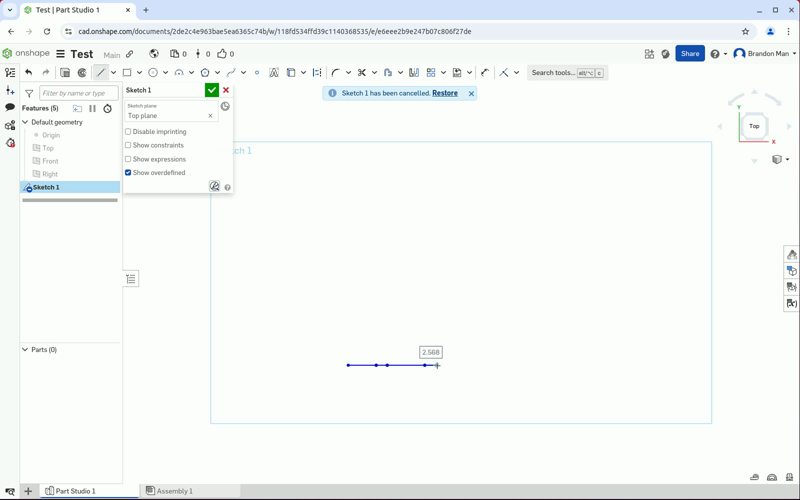
key_down(shift)
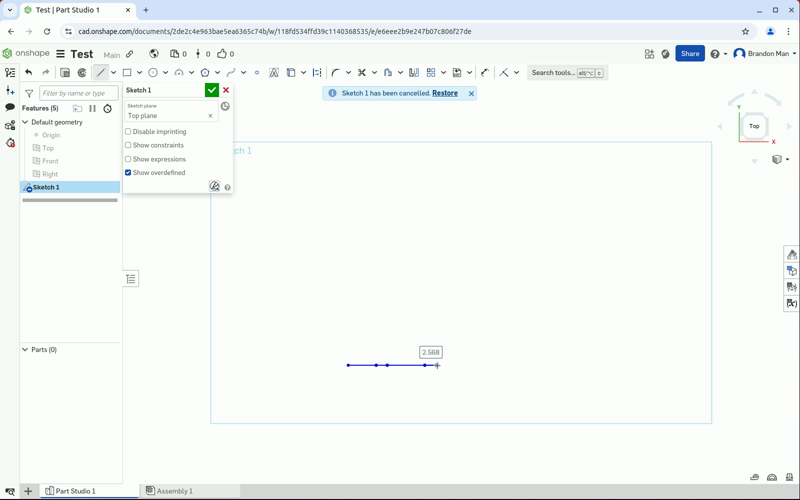
mouse_move(467, 365)
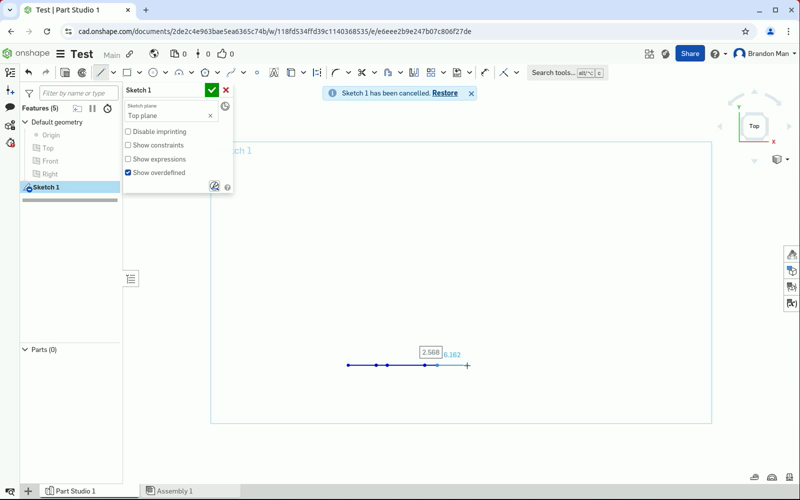
mouse_move(472, 365)
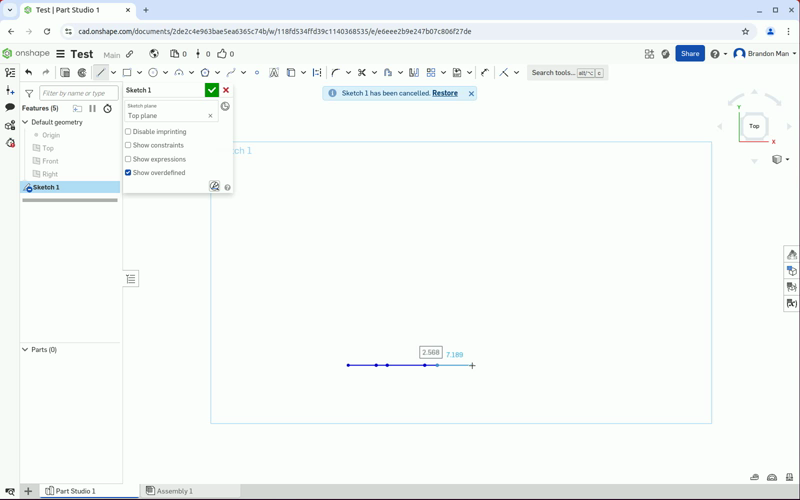
click(472, 365)
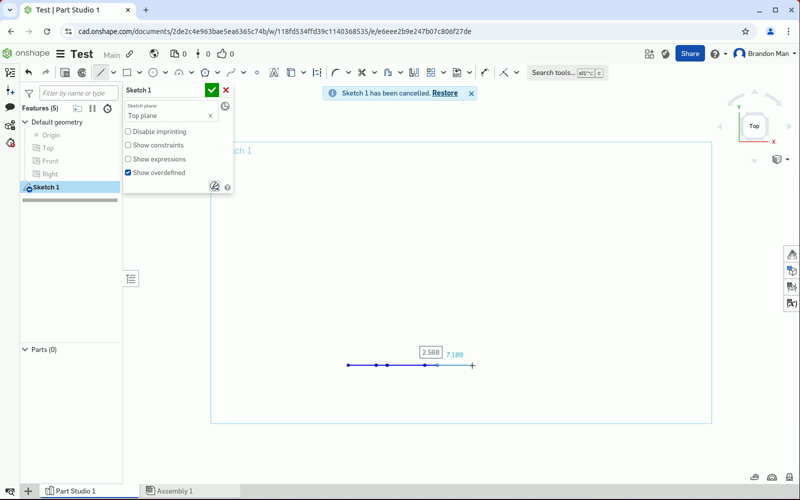
key_up(shift)
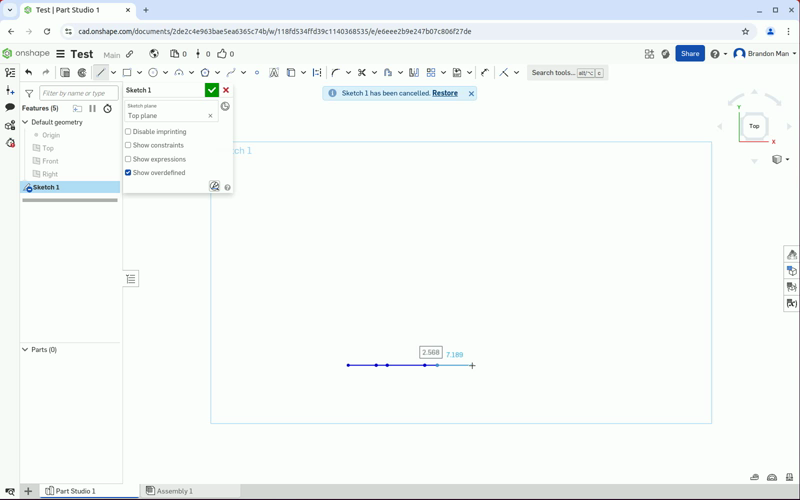
key_down(shift)
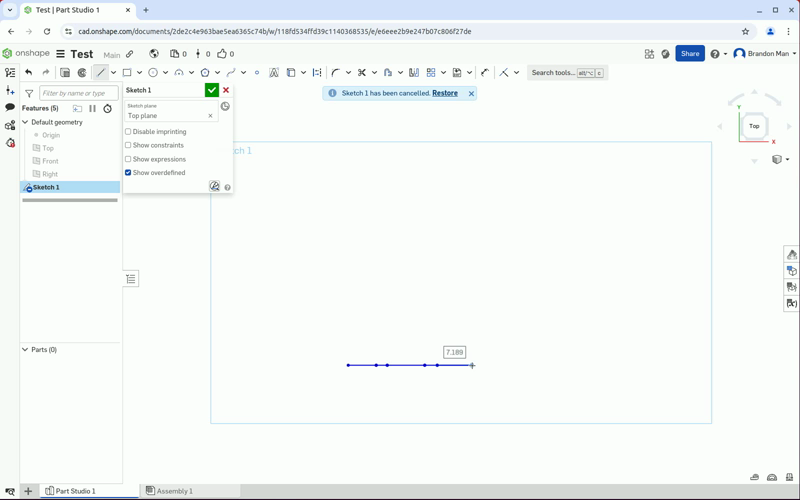
mouse_move(502, 365)
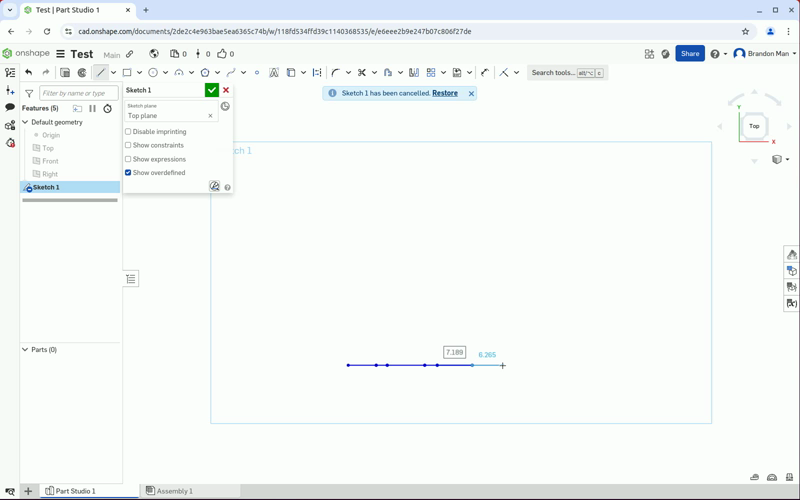
mouse_move(485, 365)
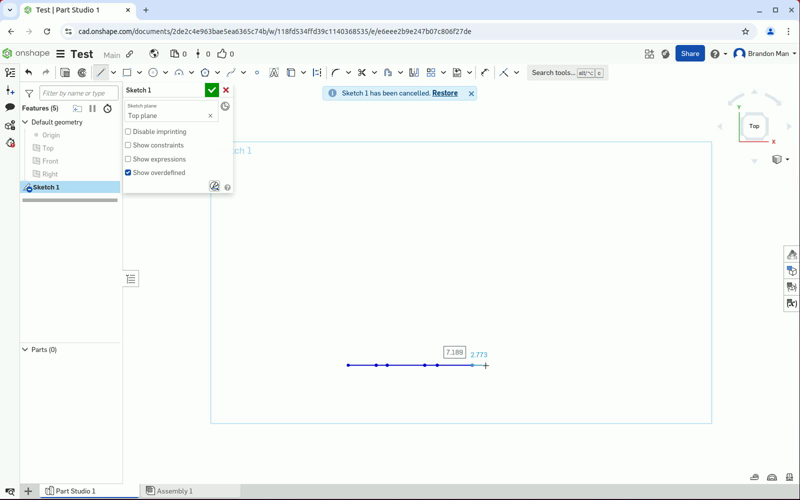
click(485, 365)
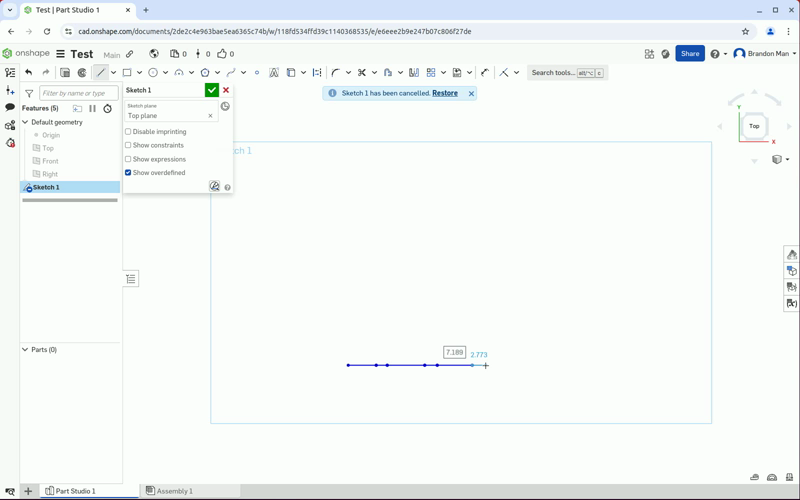
key_up(shift)
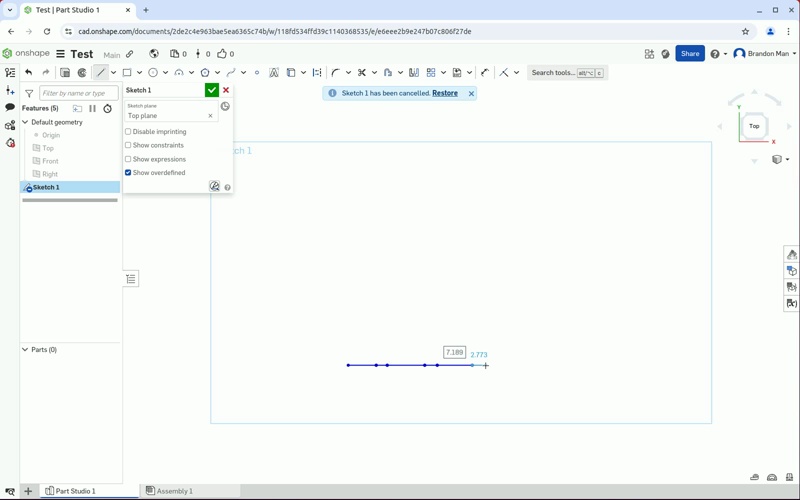
key_down(shift)
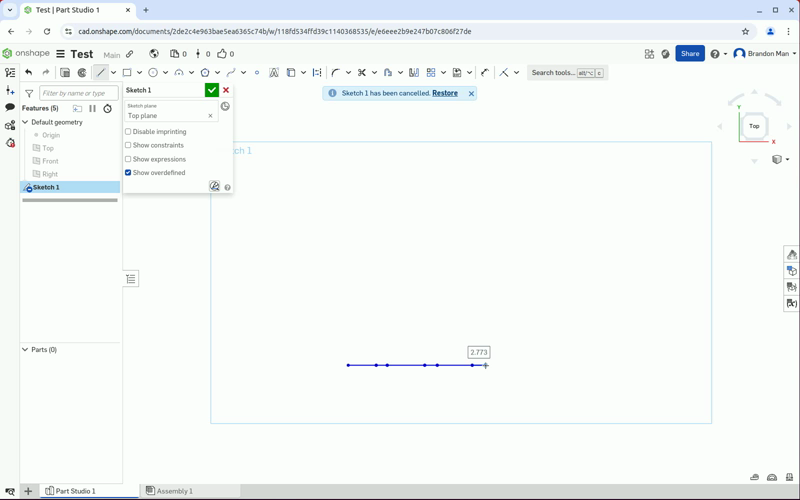
mouse_move(515, 365)
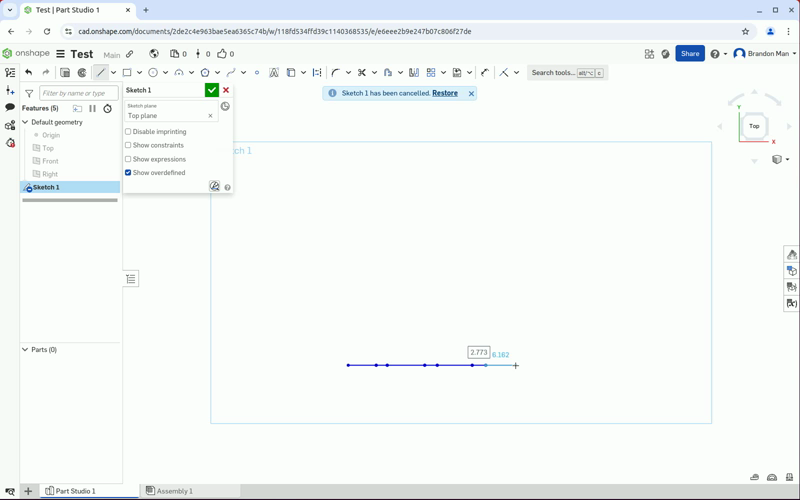
mouse_move(524, 365)
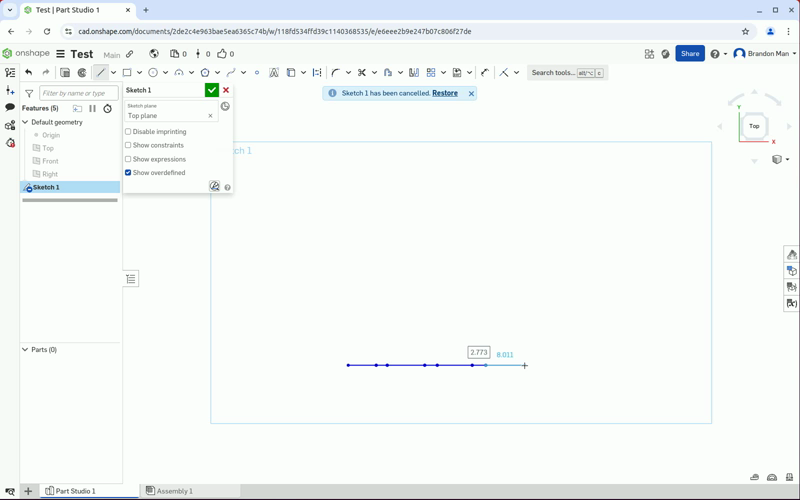
click(524, 365)
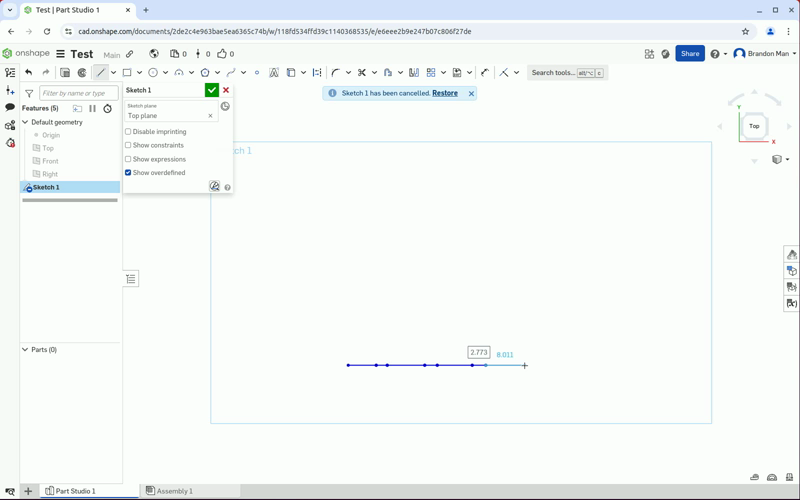
key_up(shift)
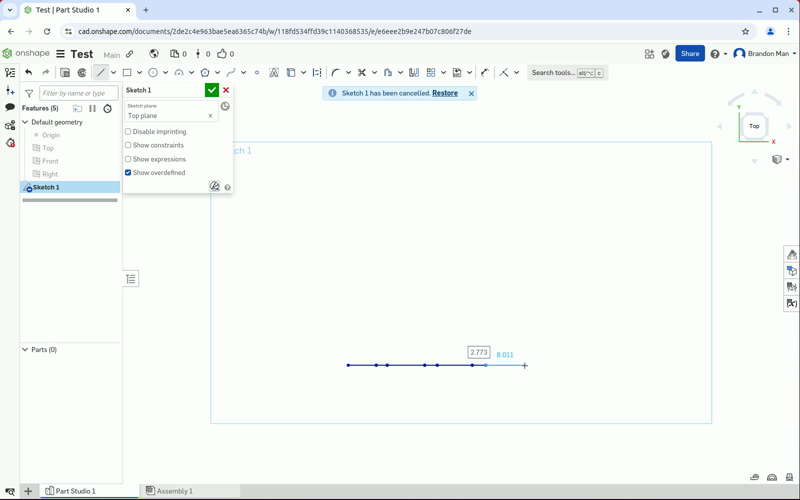
key_down(shift)
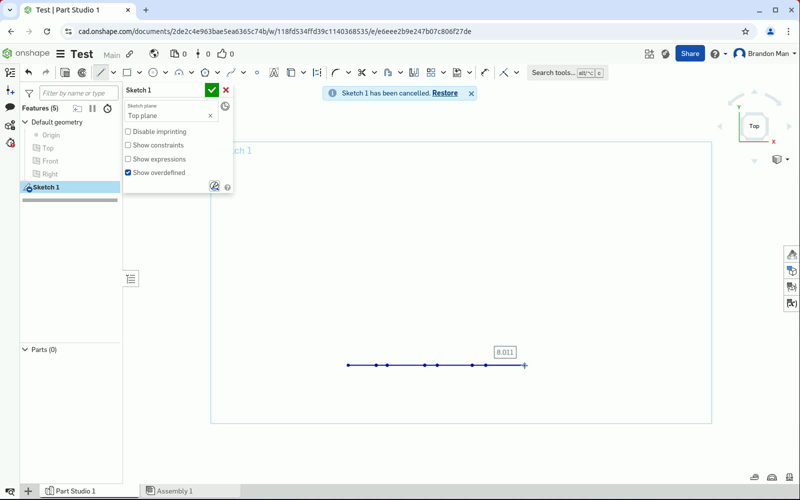
mouse_move(524, 210)
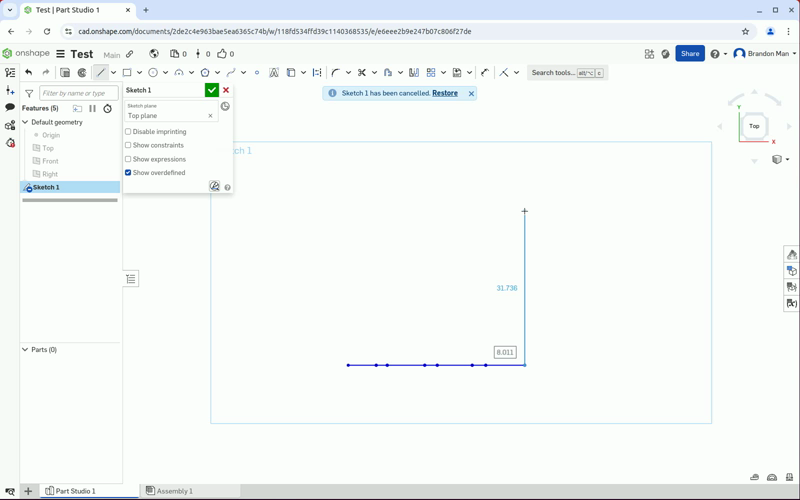
click(524, 210)
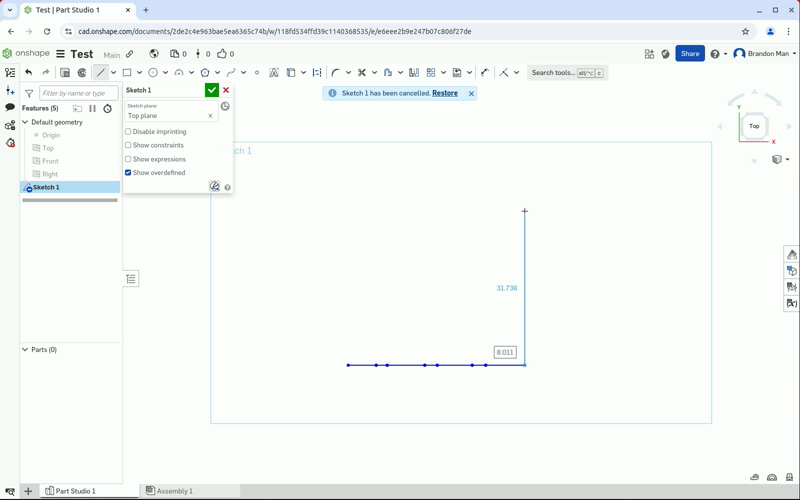
key_up(shift)
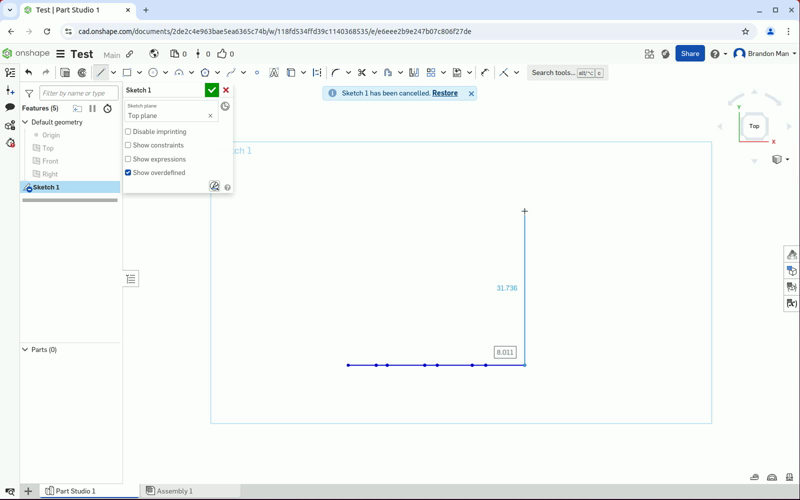
key_down(shift)
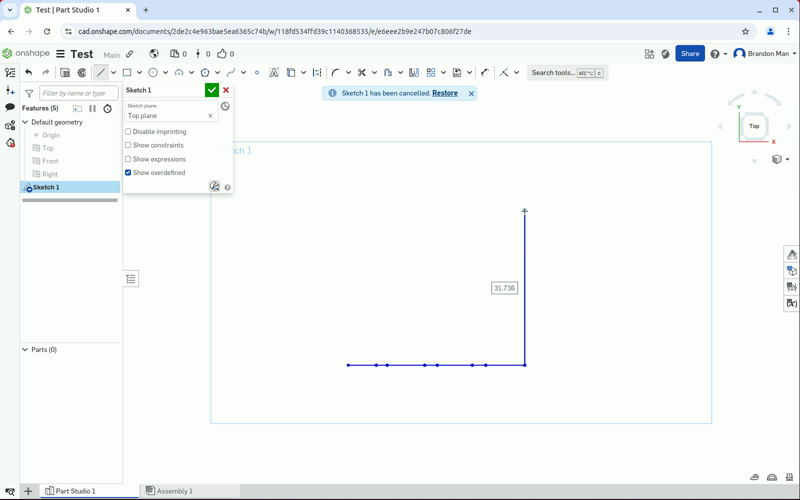
mouse_move(348, 210)
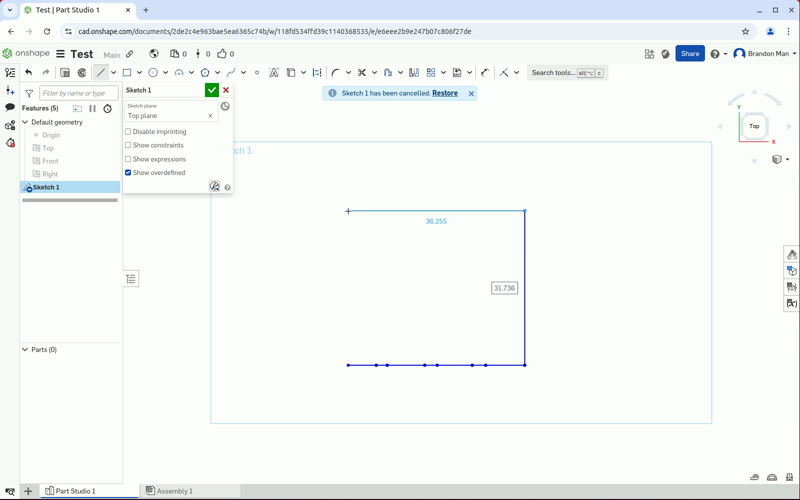
click(348, 210)
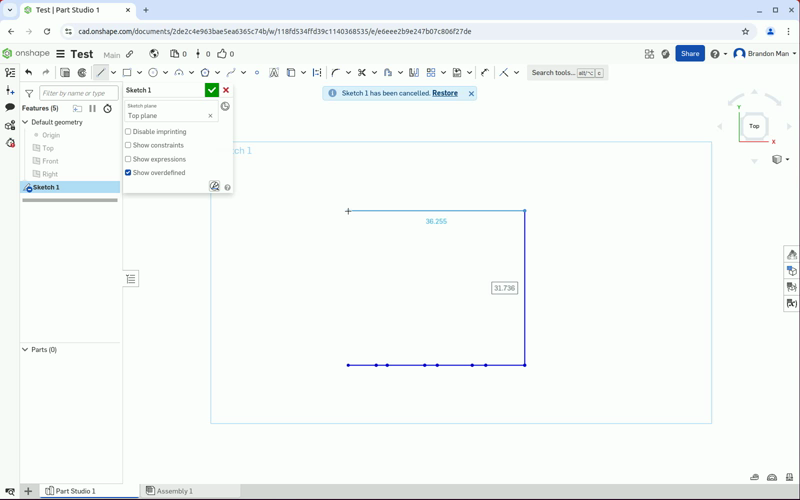
key_up(shift)
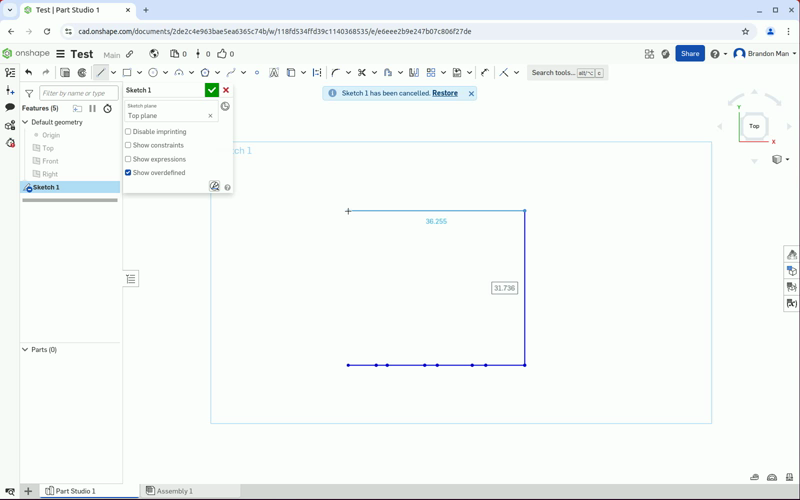
key_down(shift)
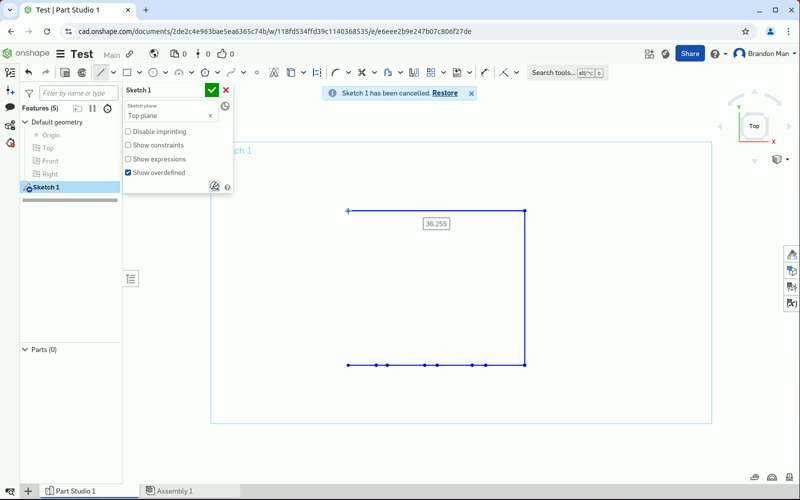
mouse_move(348, 365)
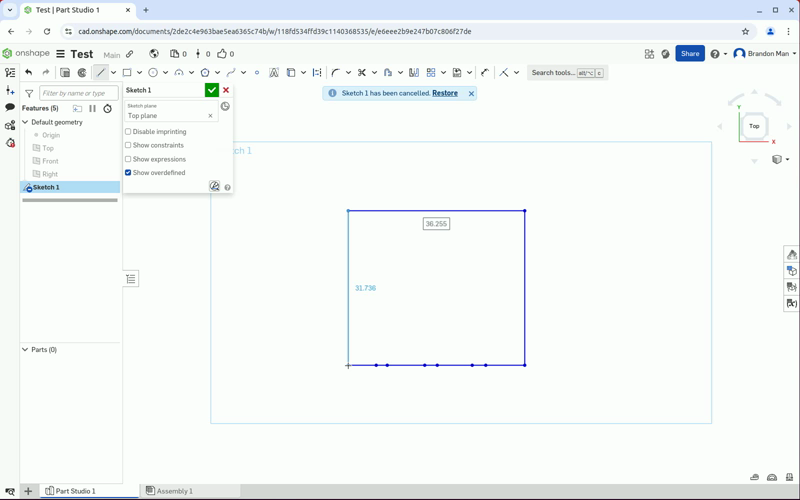
key_up(shift)
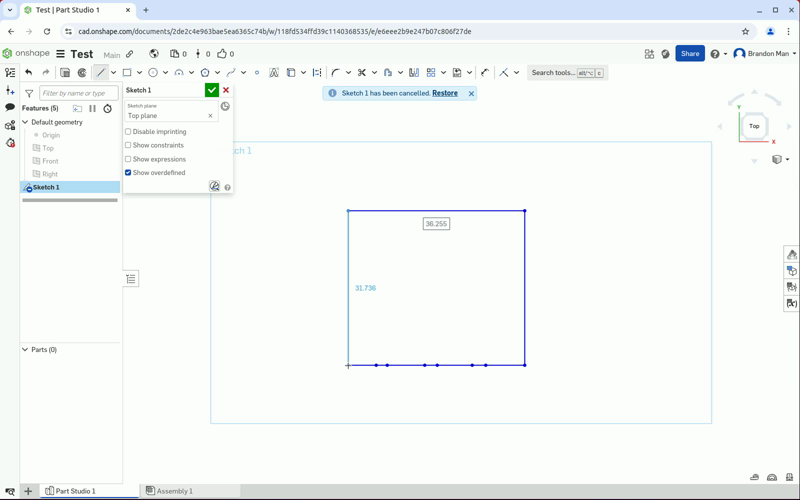
click(348, 365)
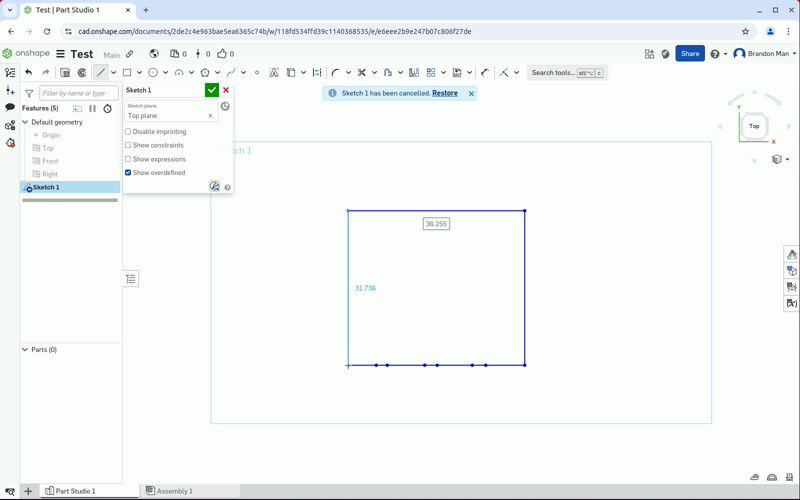
key(esc)
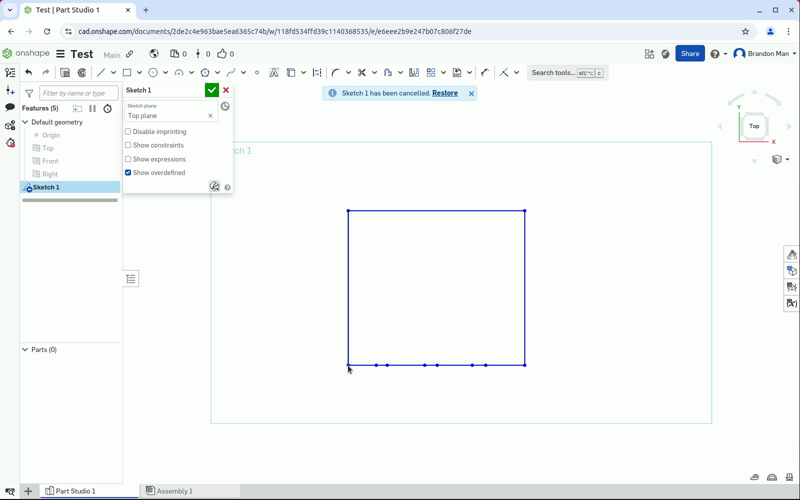
mouse_move(441, 283)
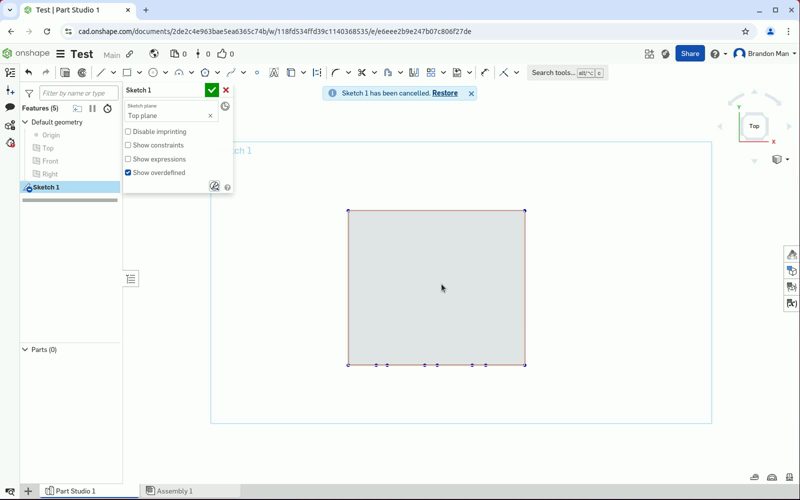
click(441, 283)
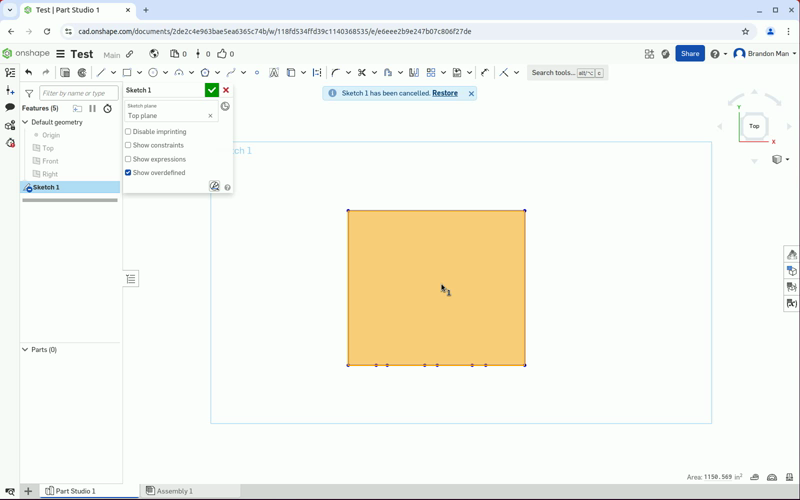
mouse_move(73, 352)
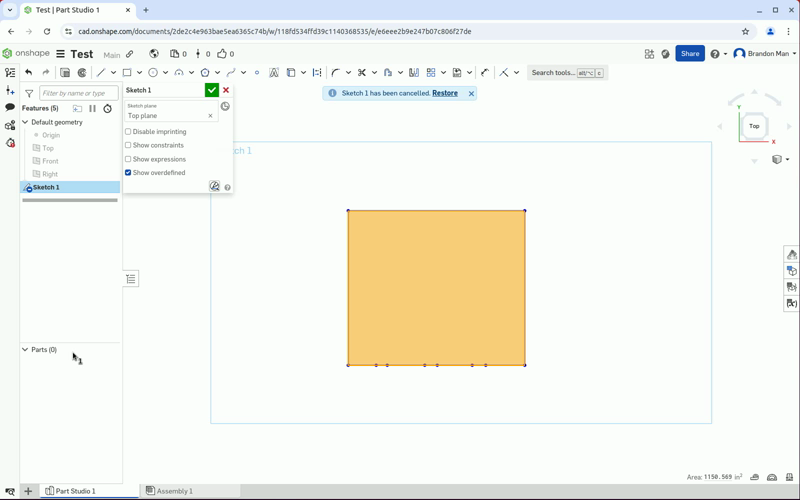
key(shift+y)
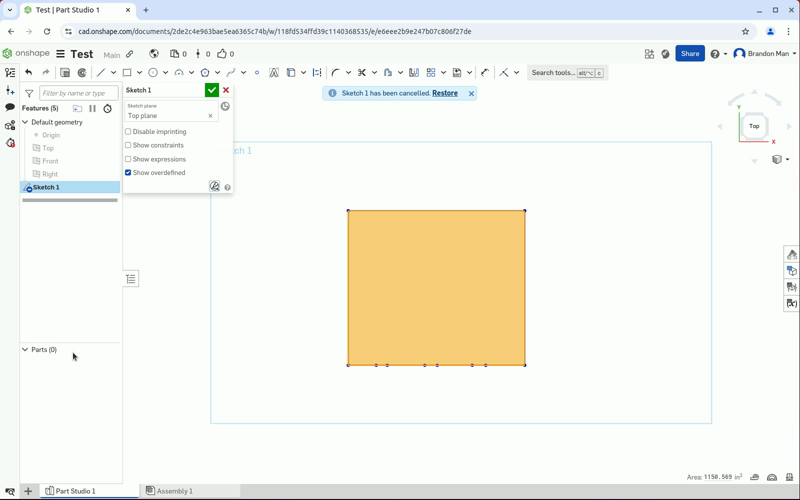
key(shift+e)
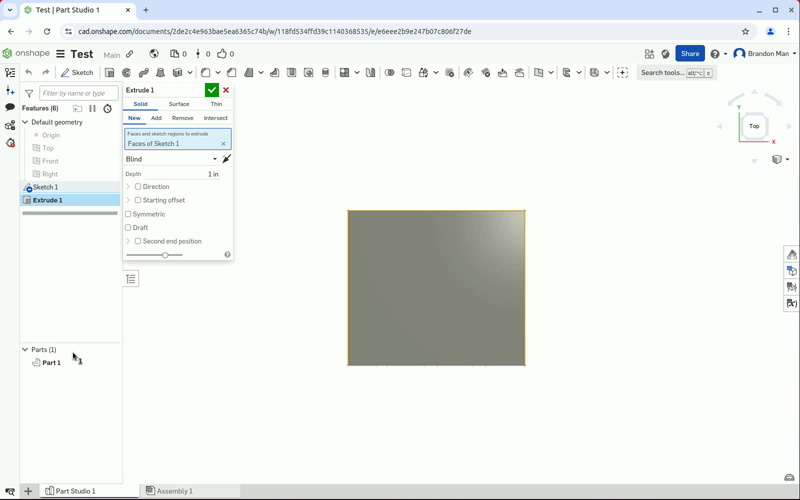
mouse_move(143, 106)
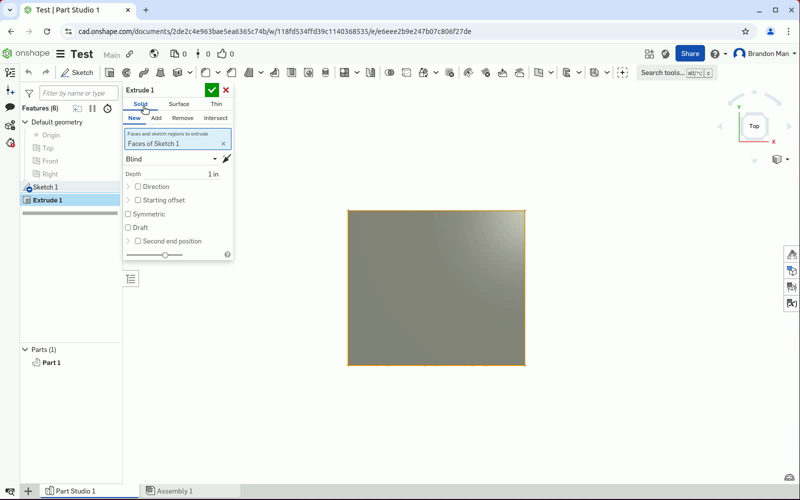
click(143, 106)
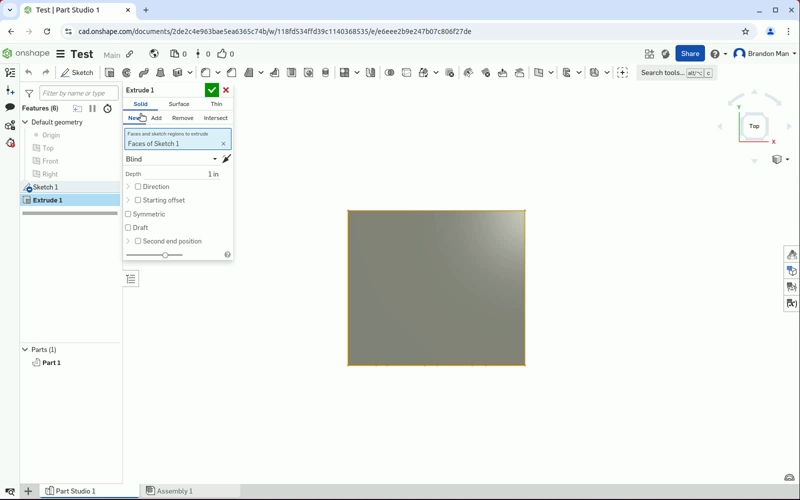
mouse_move(137, 120)
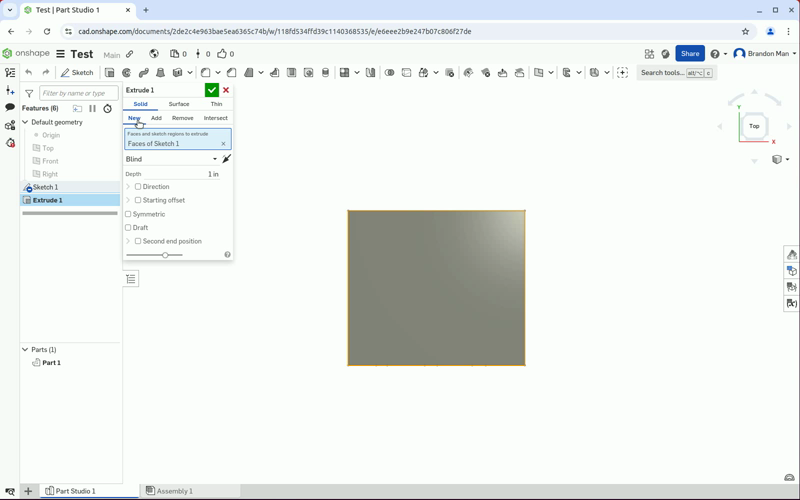
click(137, 120)
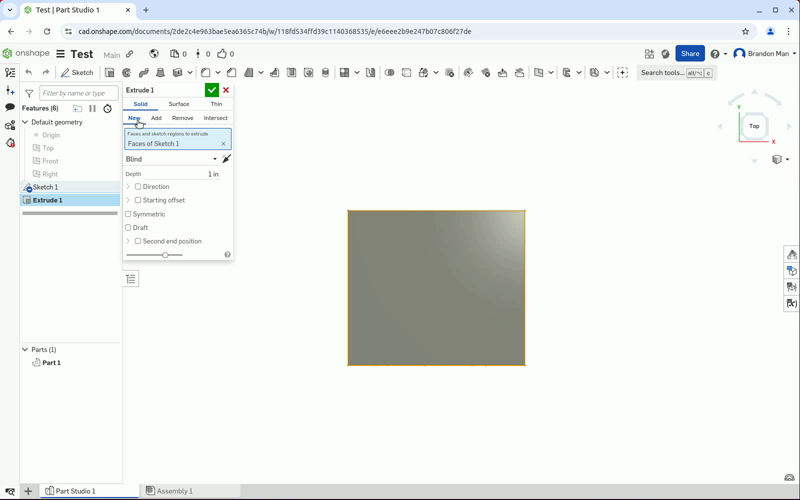
key(tab, 4)
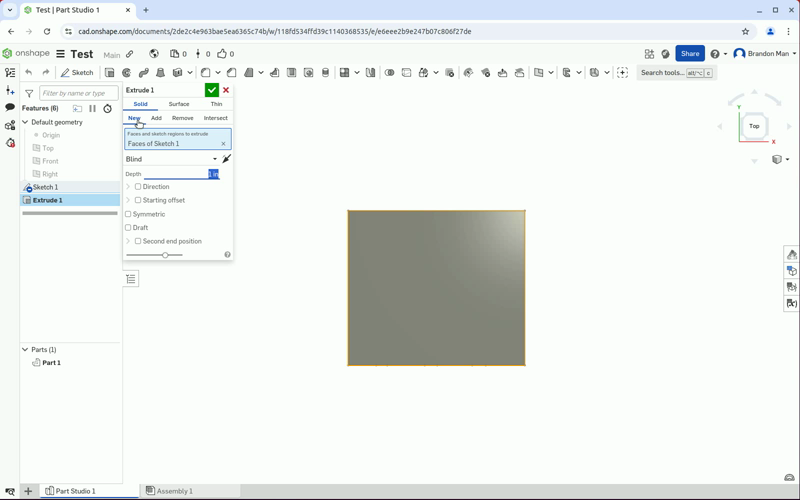
text(2.407)
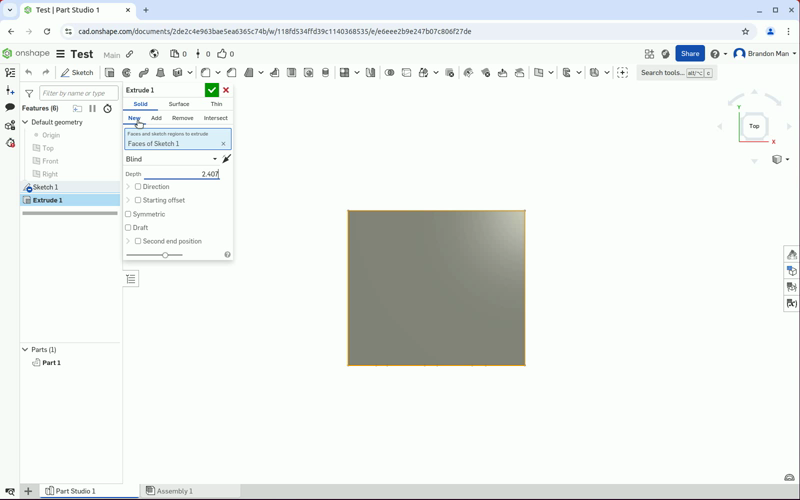
key(enter)
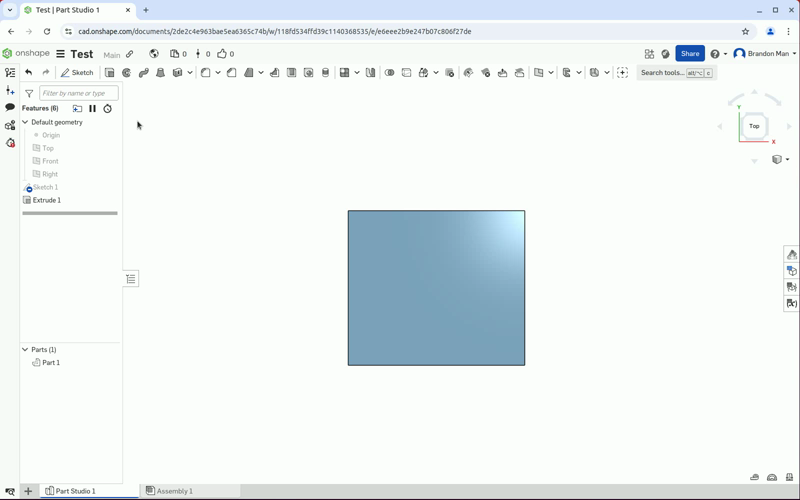
key(shift+h)
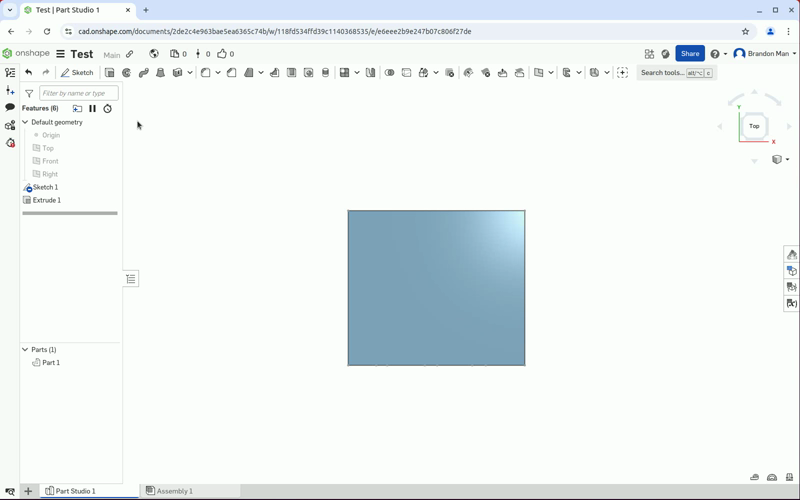
key(shift+h)
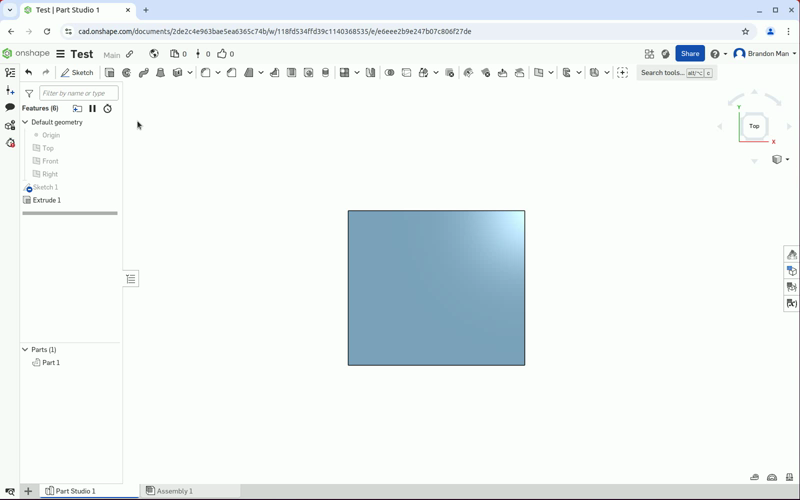
mouse_move(73, 189)
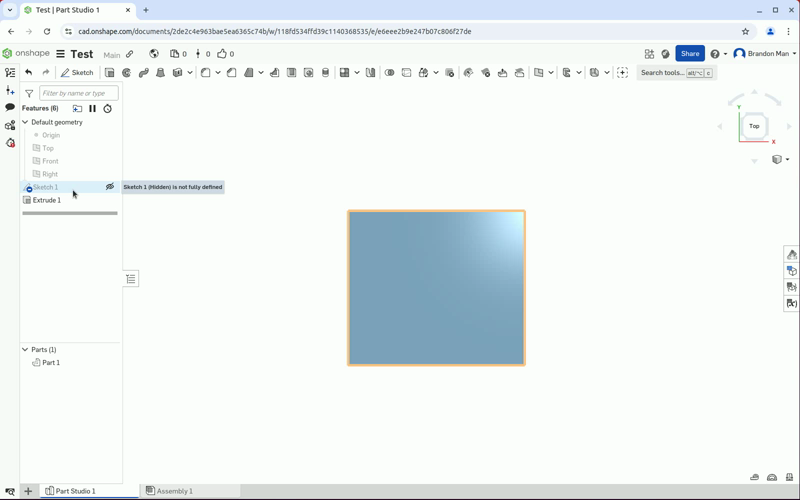
click(73, 189)
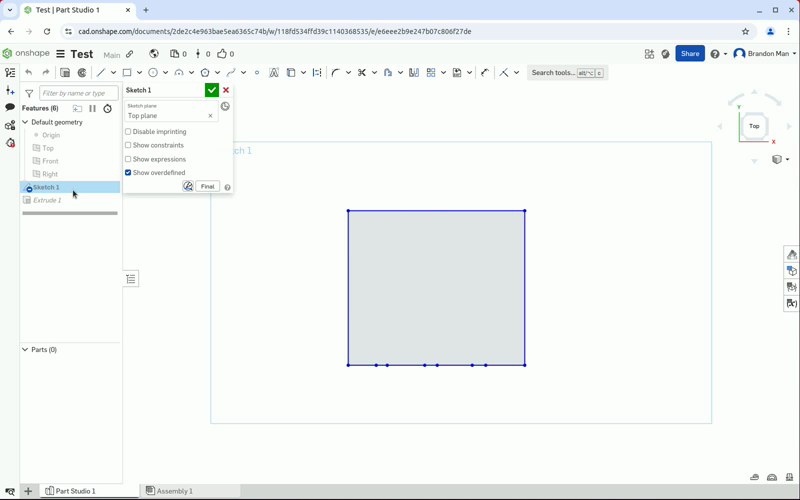
mouse_move(229, 92)
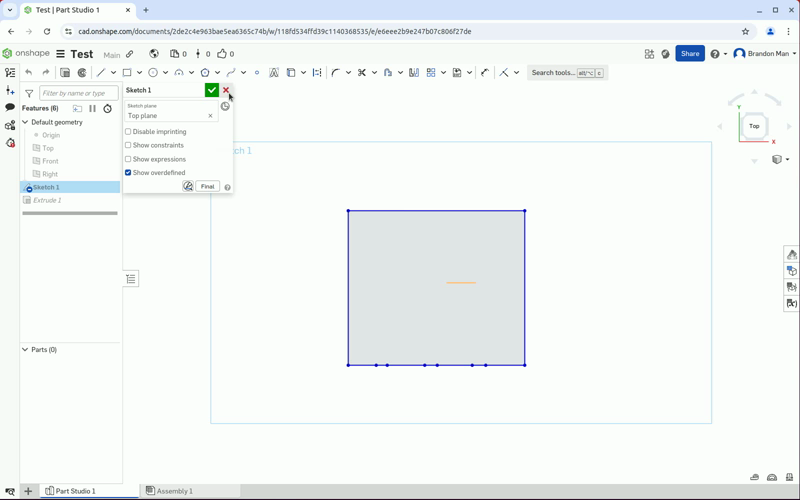
click(229, 92)
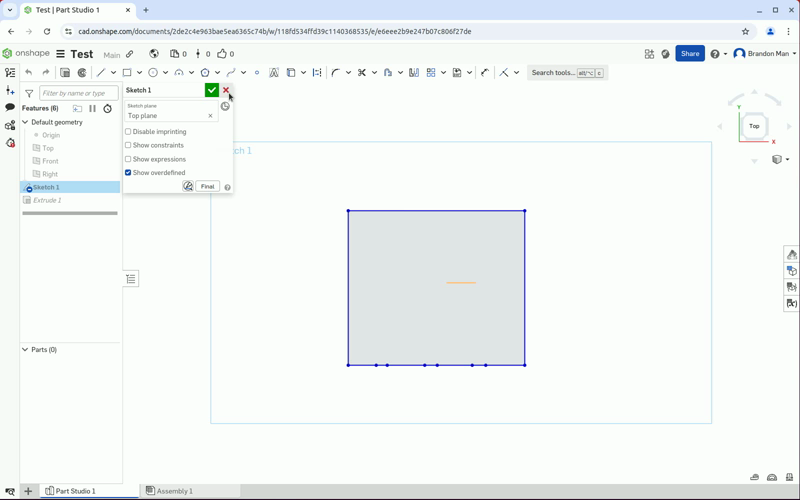
key(shift+s)
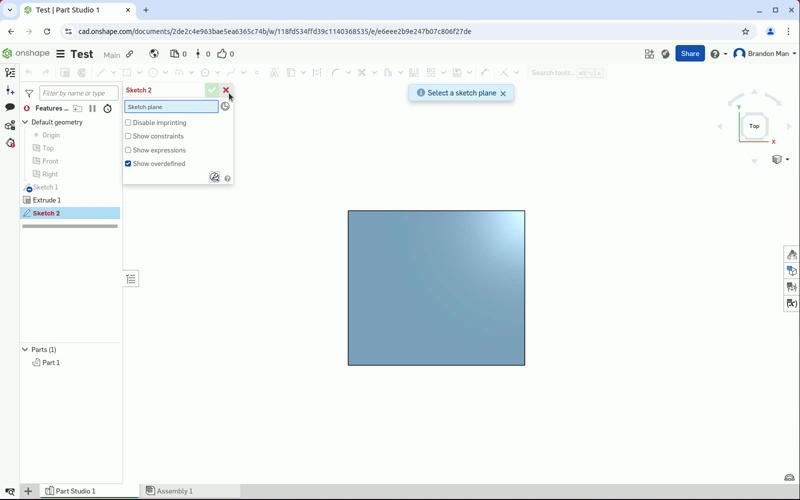
mouse_move(73, 150)
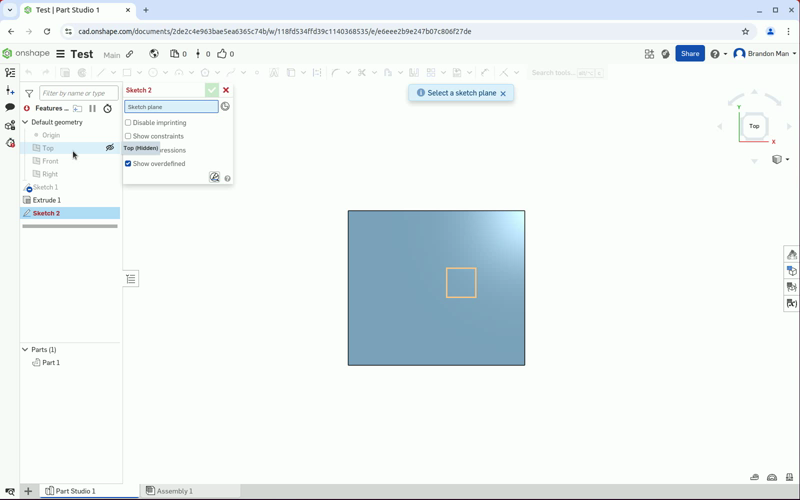
click(73, 150)
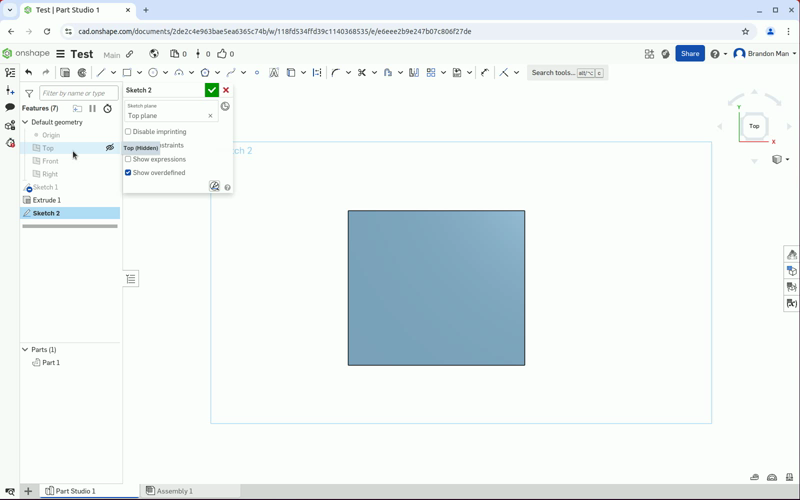
mouse_move(73, 352)
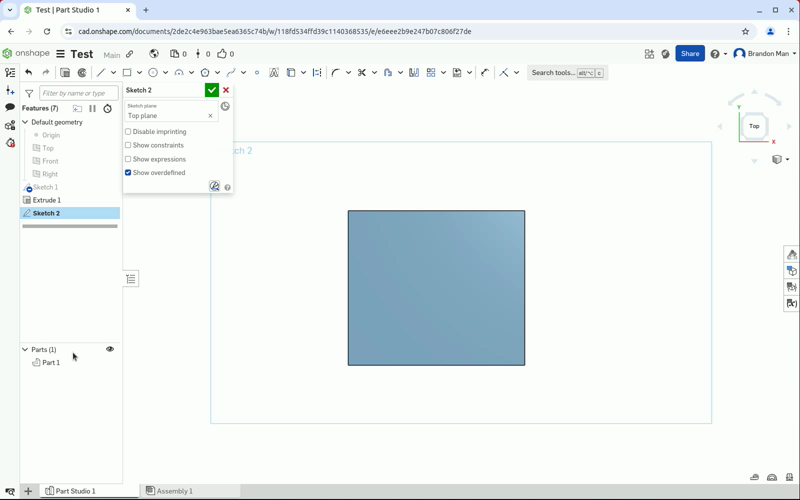
key(y)
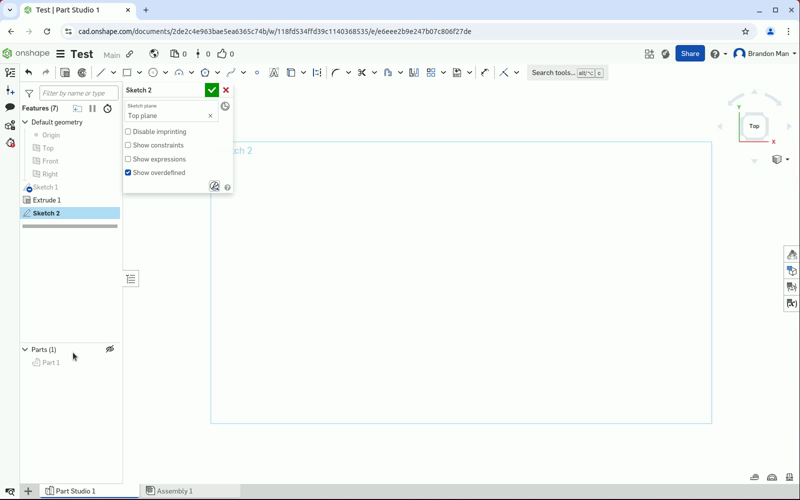
key(l)
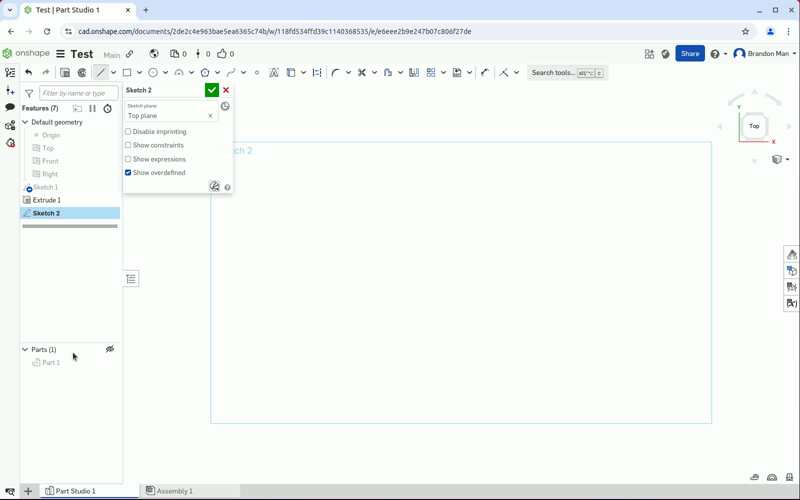
key_down(shift)
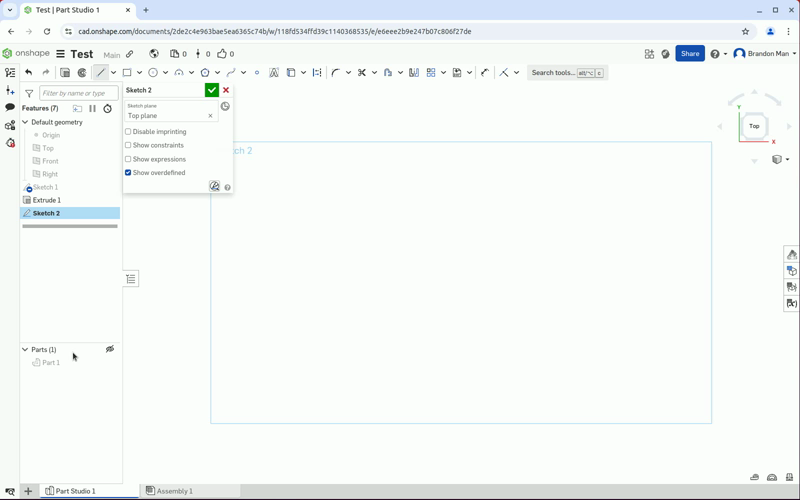
mouse_move(376, 375)
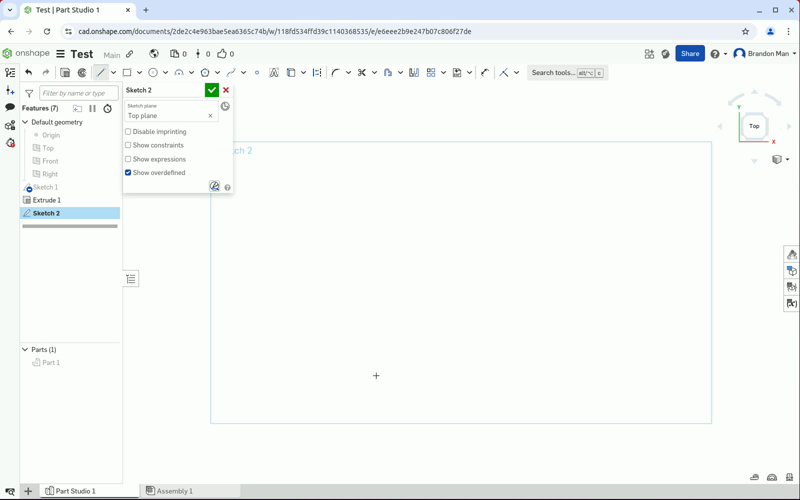
click(376, 375)
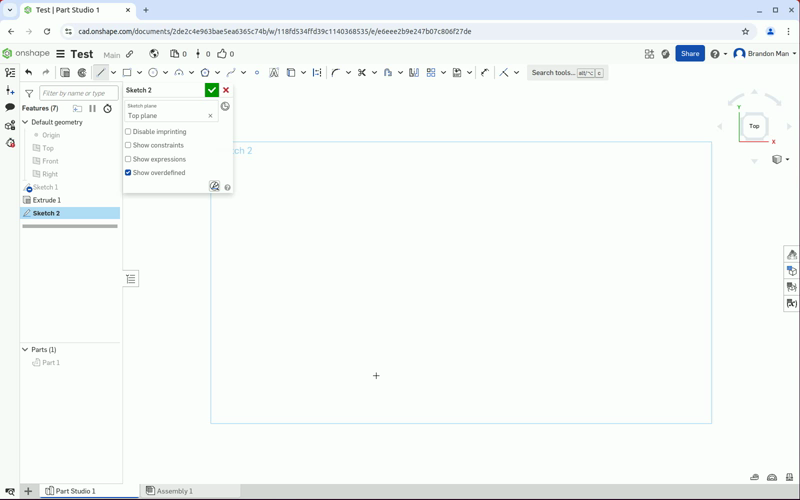
key_up(shift)
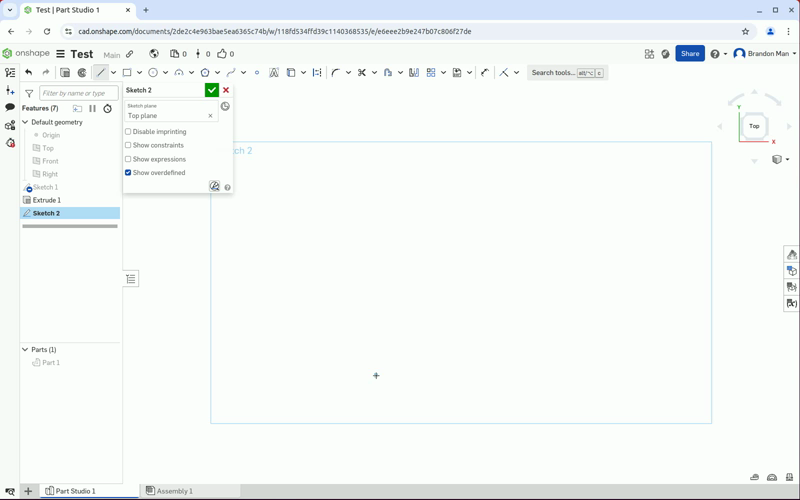
key_down(shift)
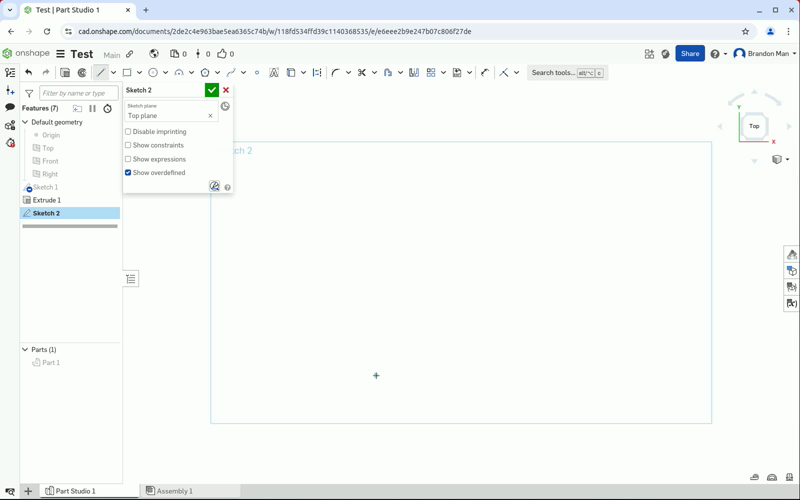
mouse_move(406, 375)
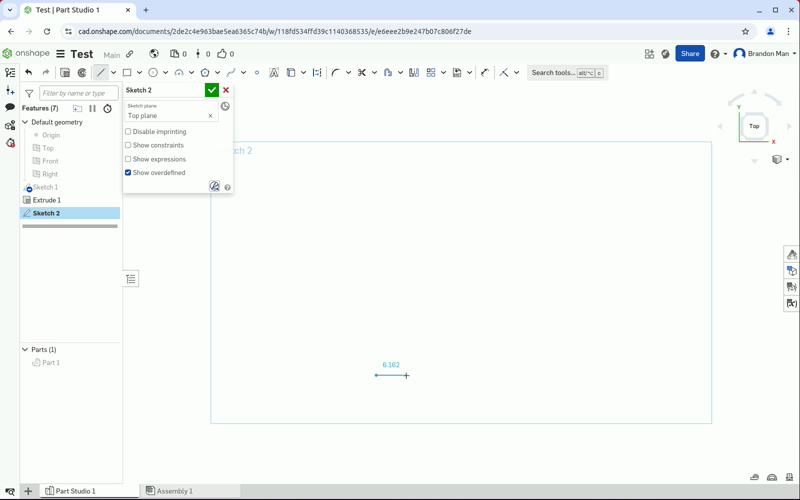
mouse_move(389, 375)
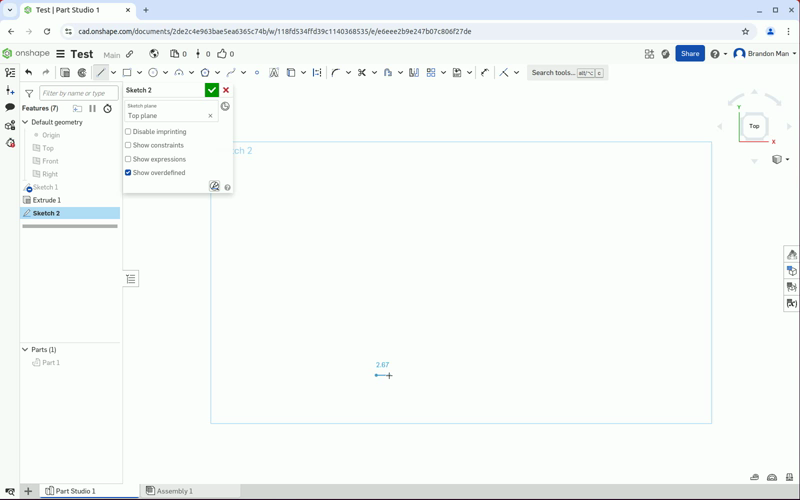
click(389, 375)
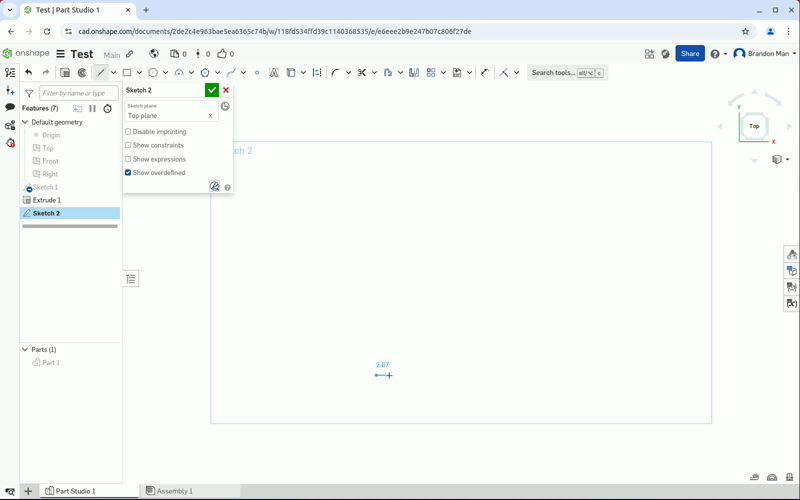
key_up(shift)
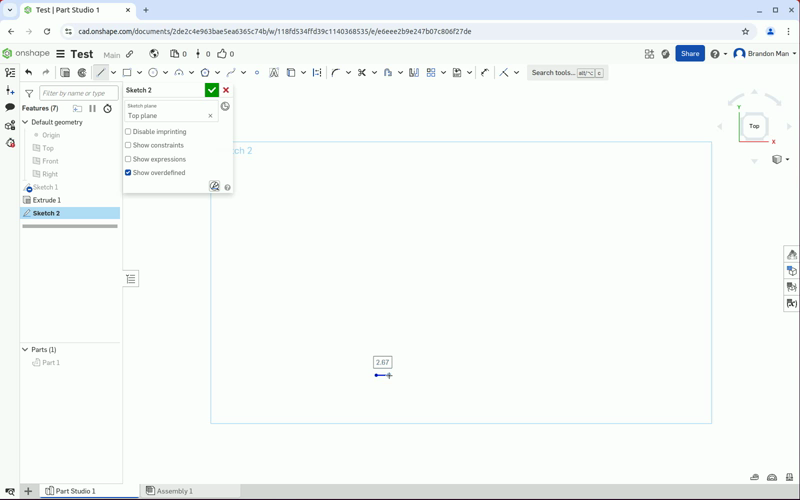
key_down(shift)
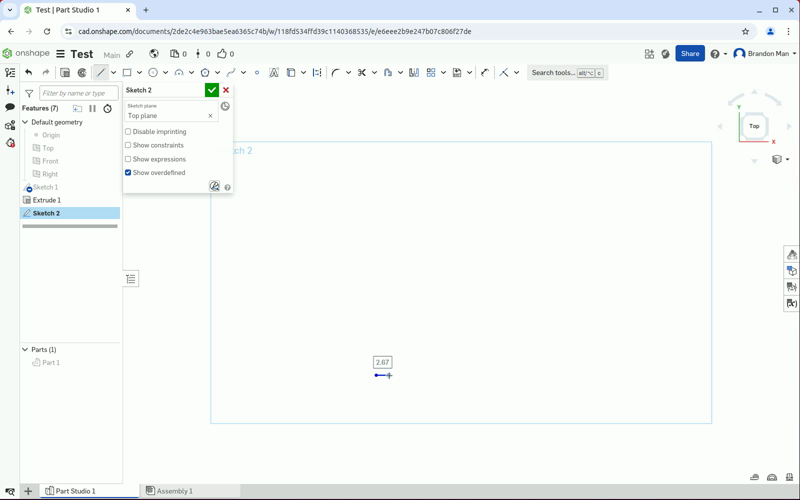
mouse_move(419, 375)
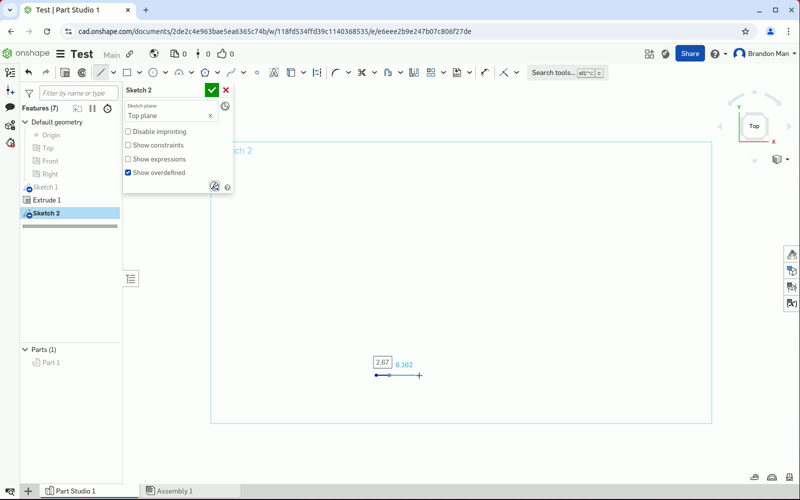
mouse_move(389, 362)
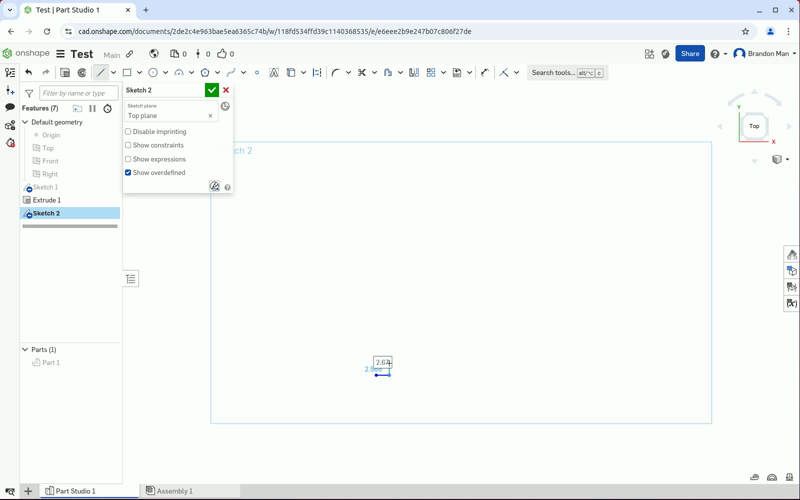
click(389, 362)
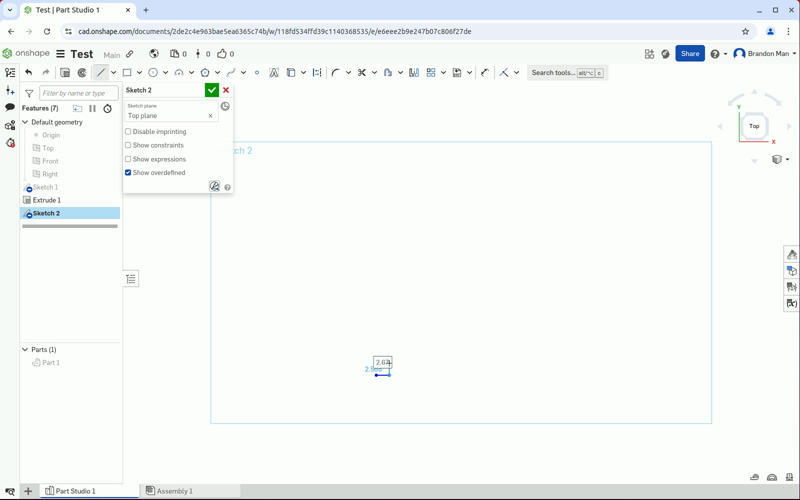
key_up(shift)
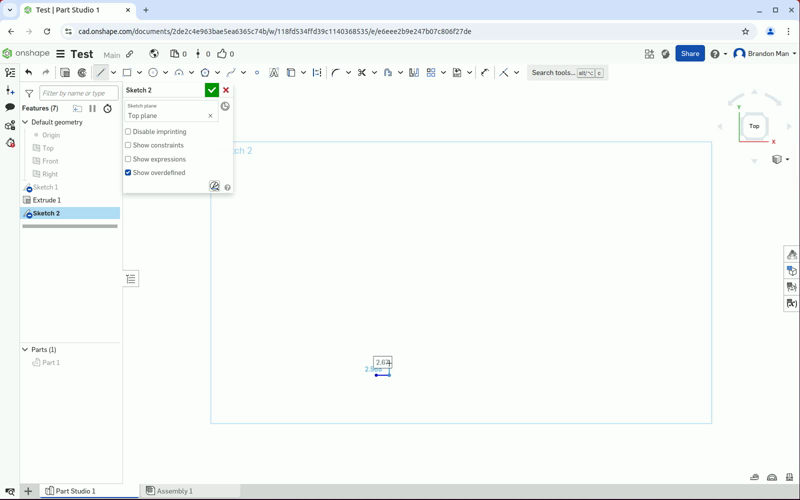
key_down(shift)
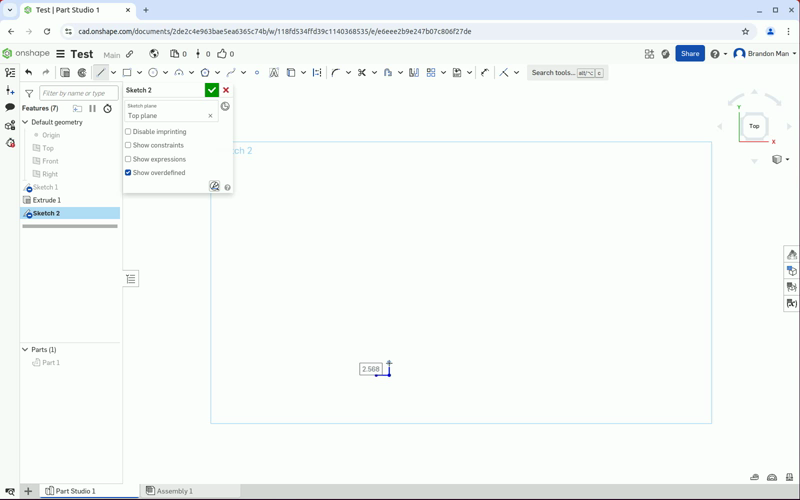
mouse_move(419, 362)
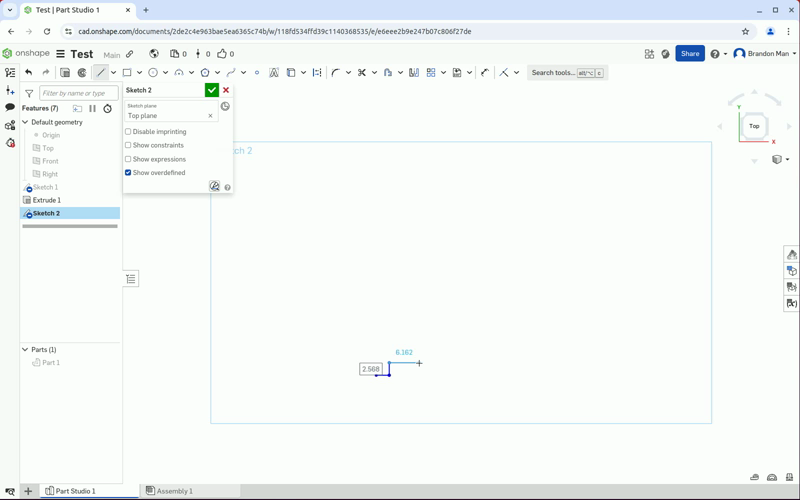
mouse_move(376, 362)
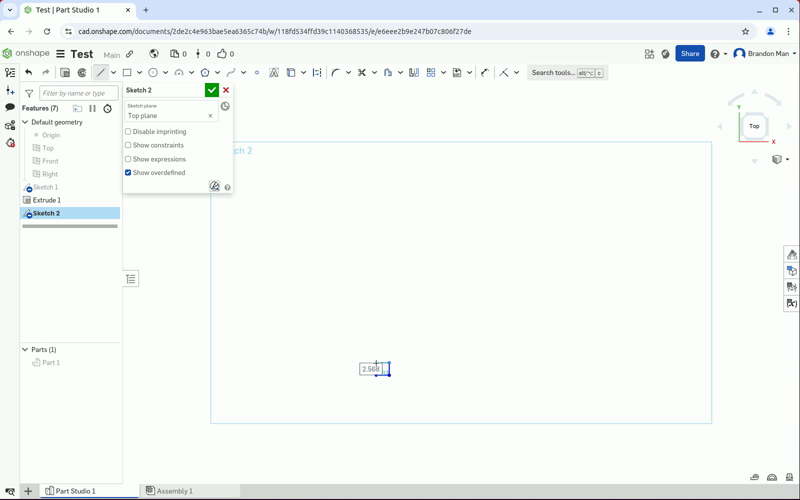
click(376, 362)
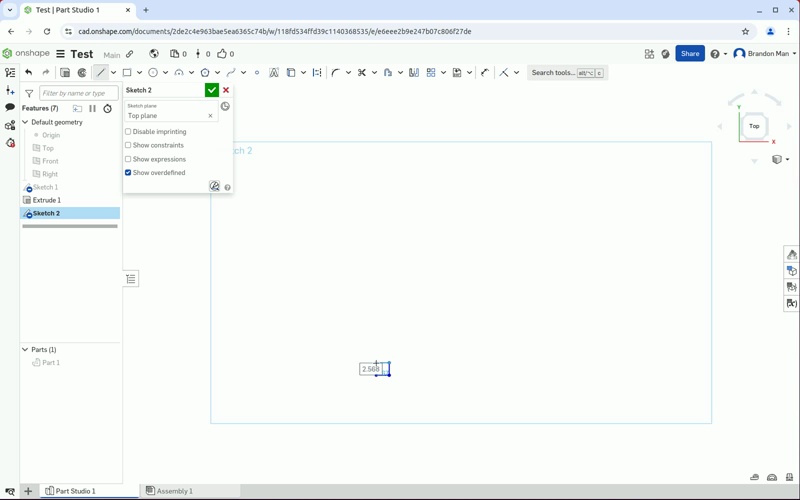
key_up(shift)
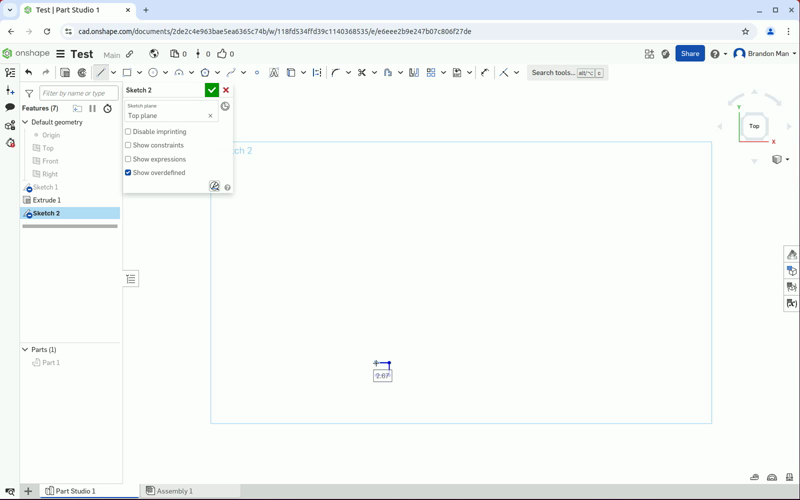
mouse_move(406, 362)
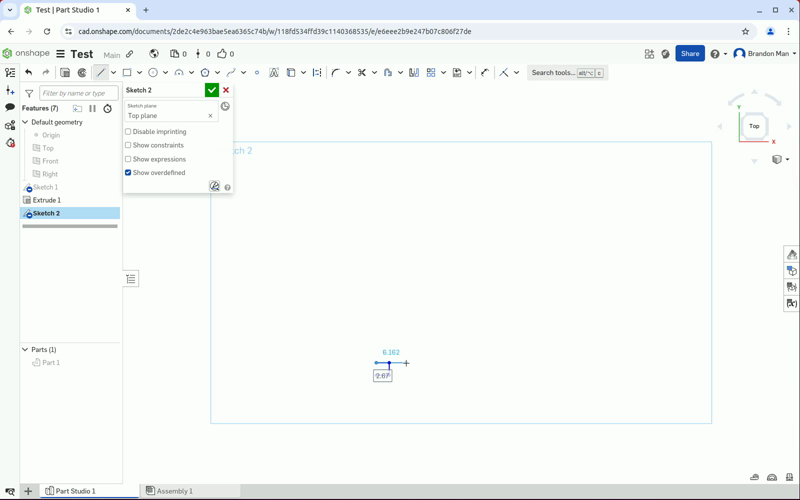
key_down(shift)
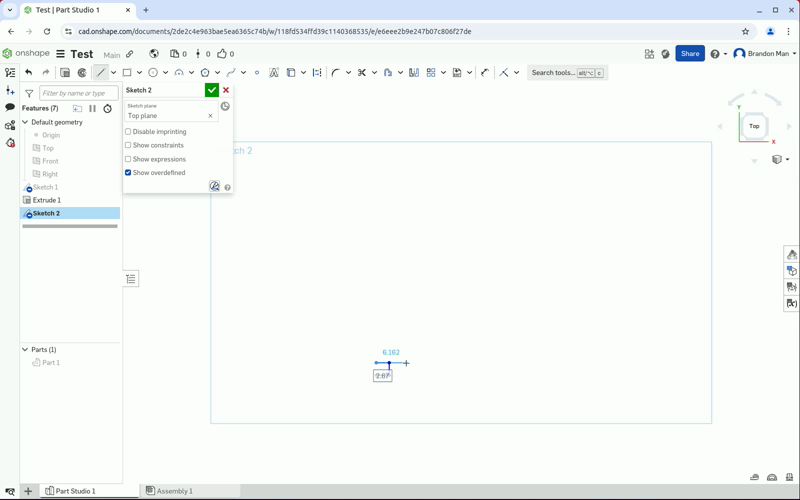
mouse_move(376, 375)
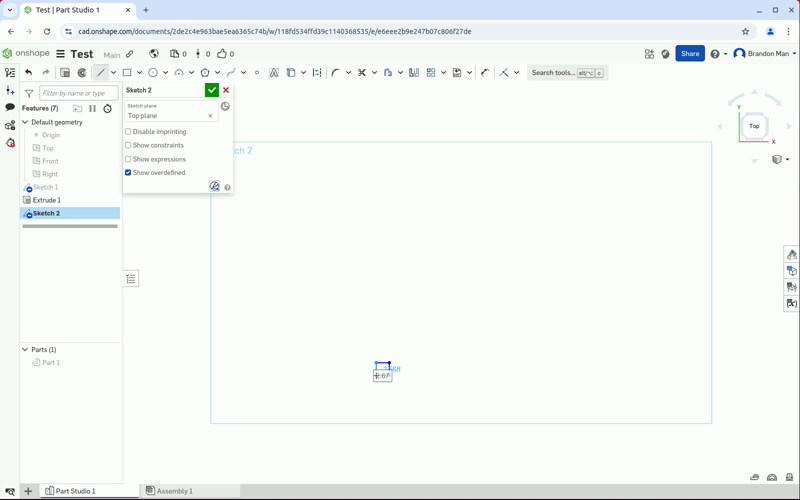
key_up(shift)
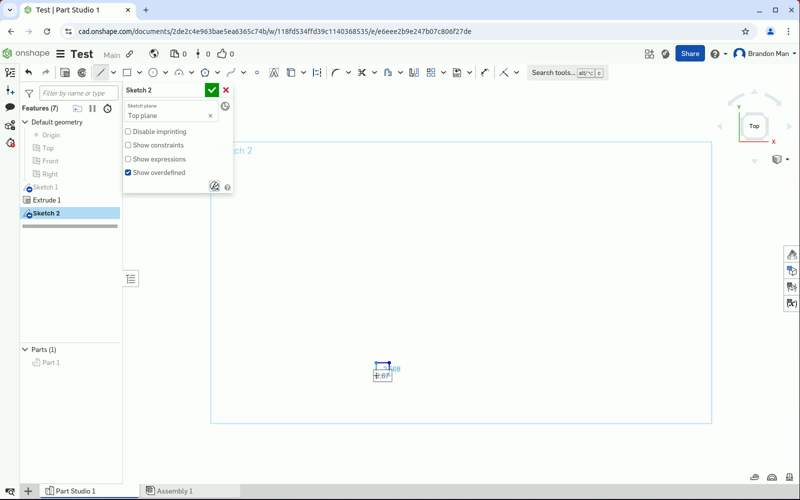
click(376, 375)
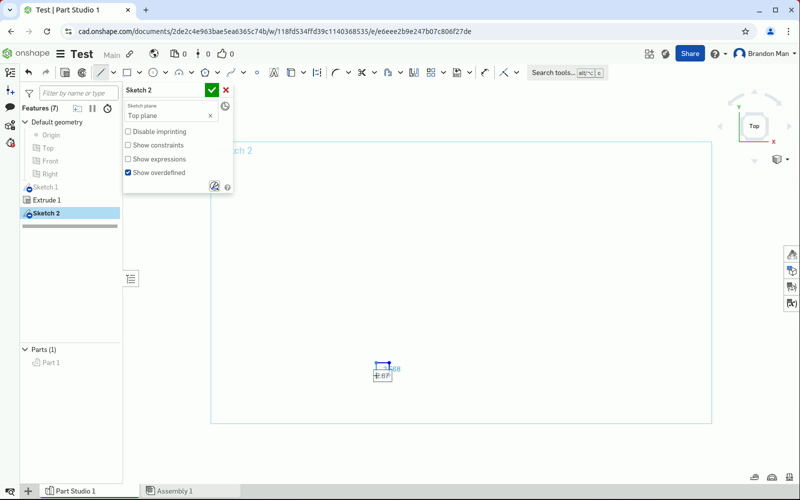
key(esc)
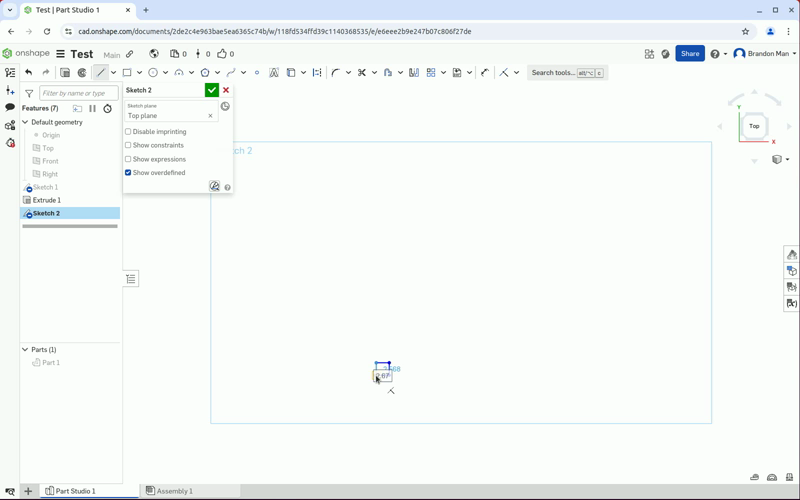
mouse_move(382, 367)
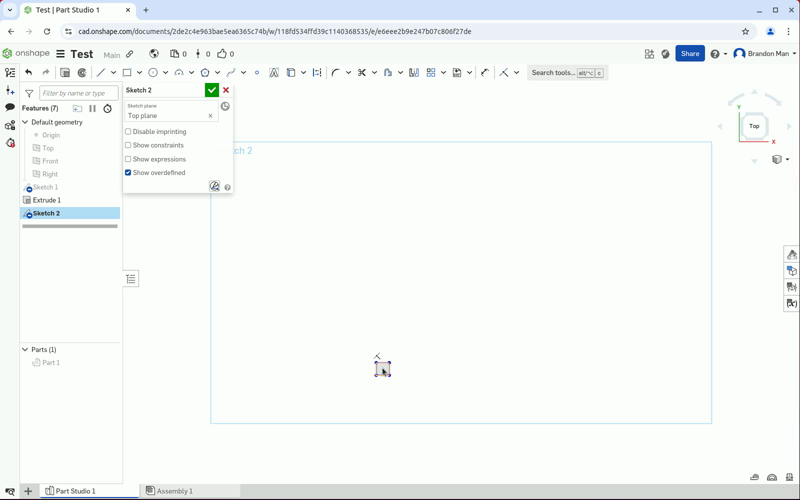
scroll(6)
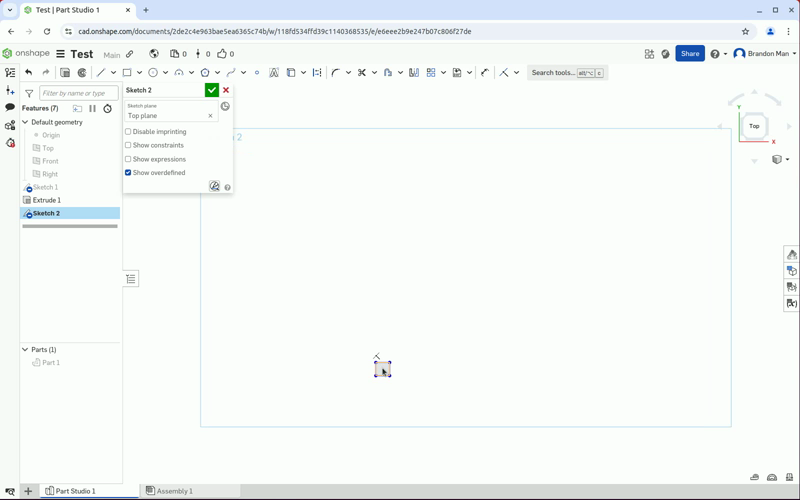
scroll(6)
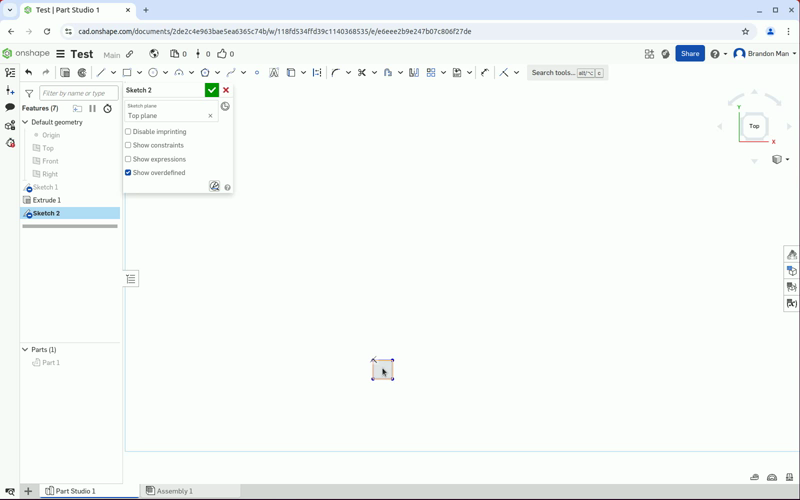
scroll(6)
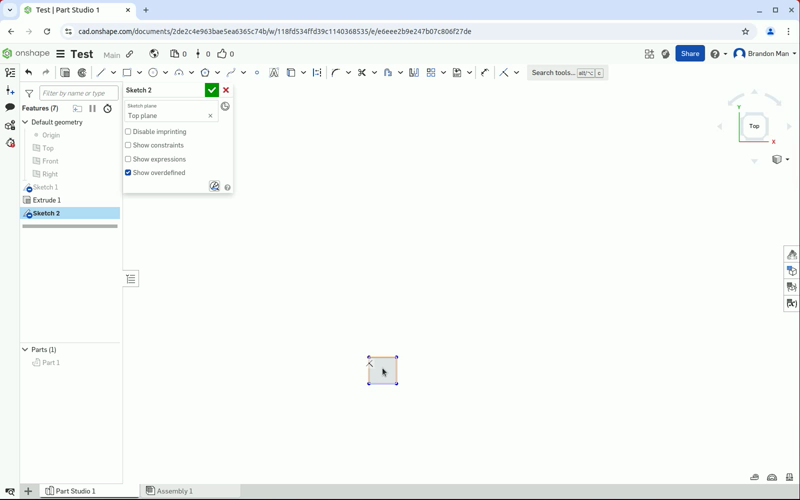
scroll(6)
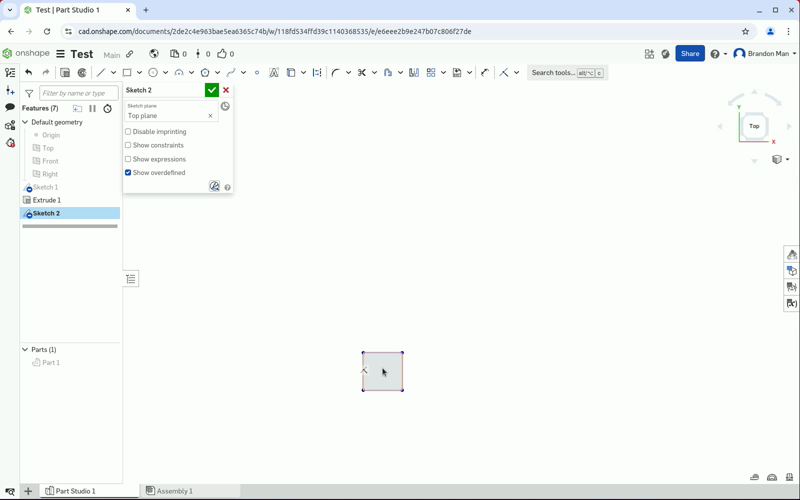
scroll(6)
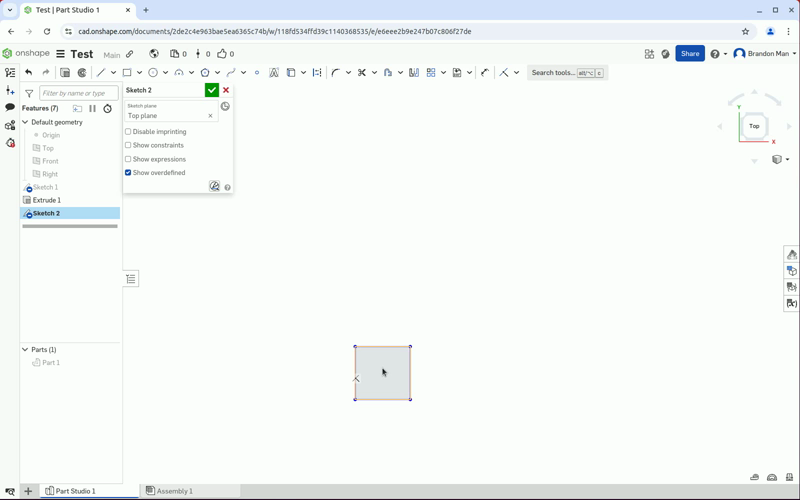
scroll(6)
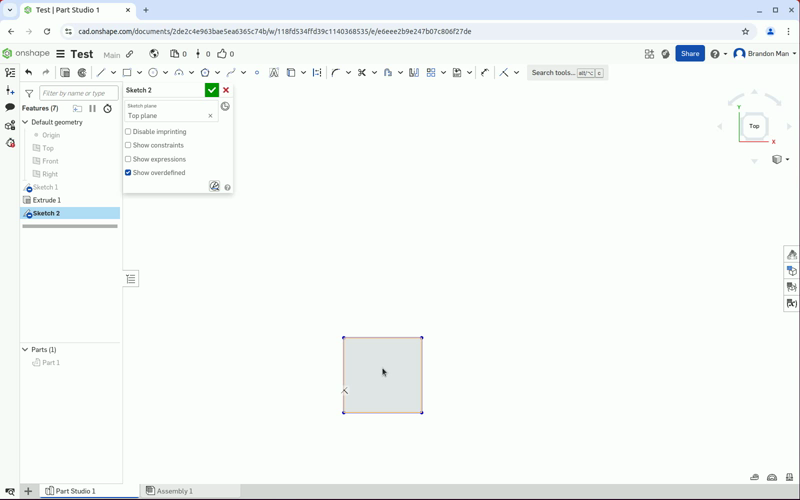
scroll(6)
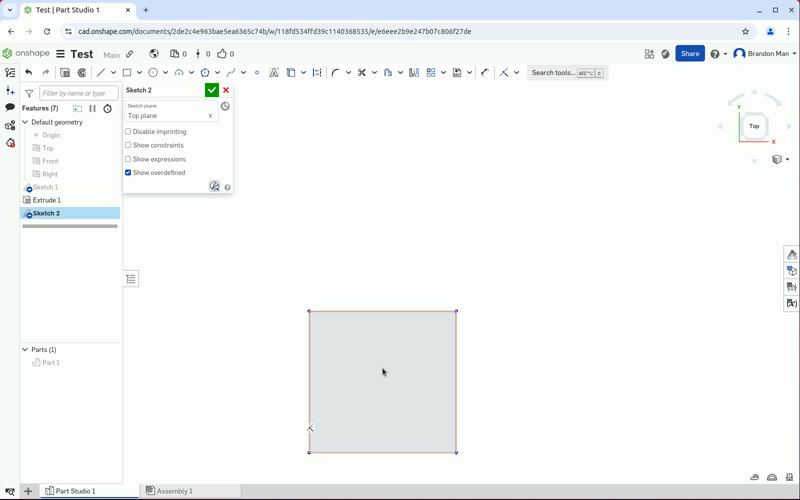
click(382, 367)
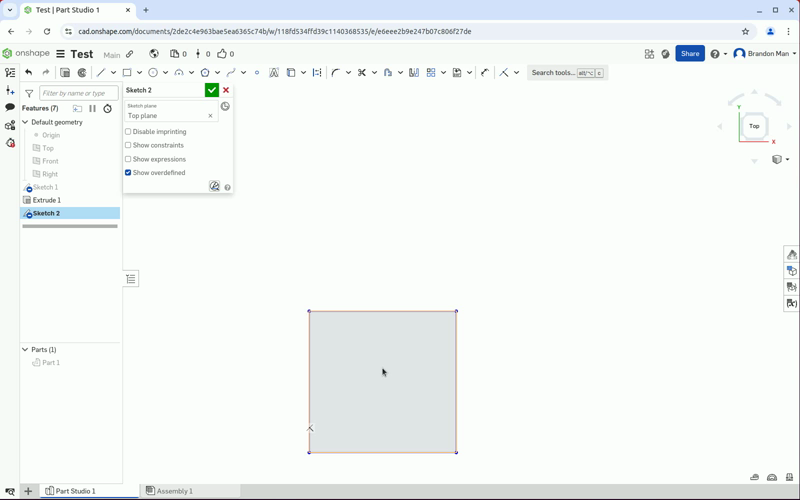
scroll(-6)
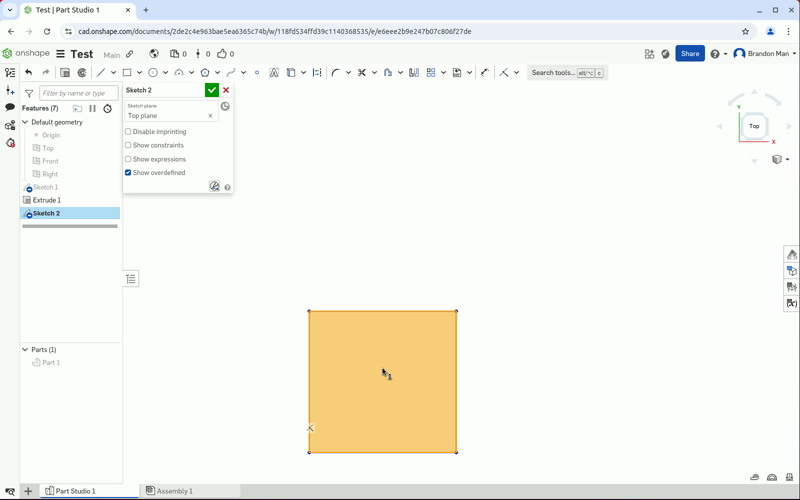
scroll(-6)
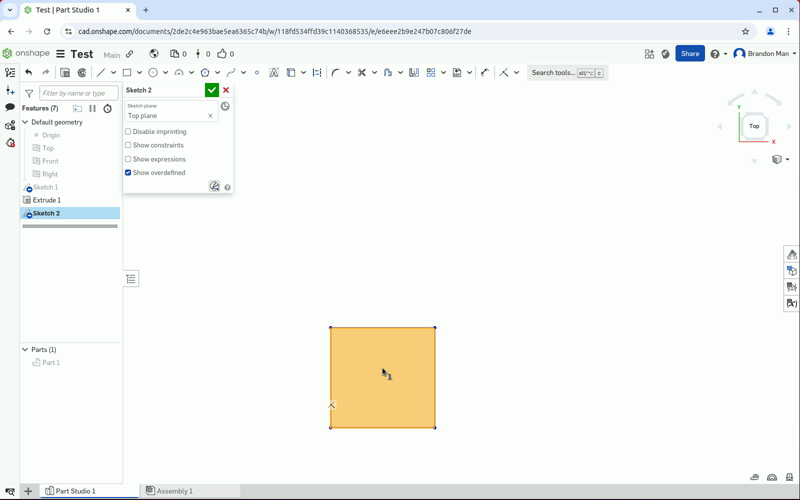
scroll(-6)
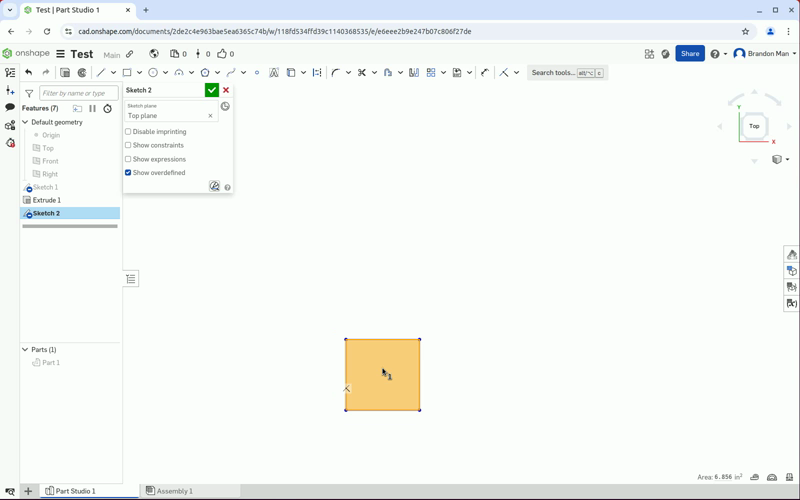
scroll(-6)
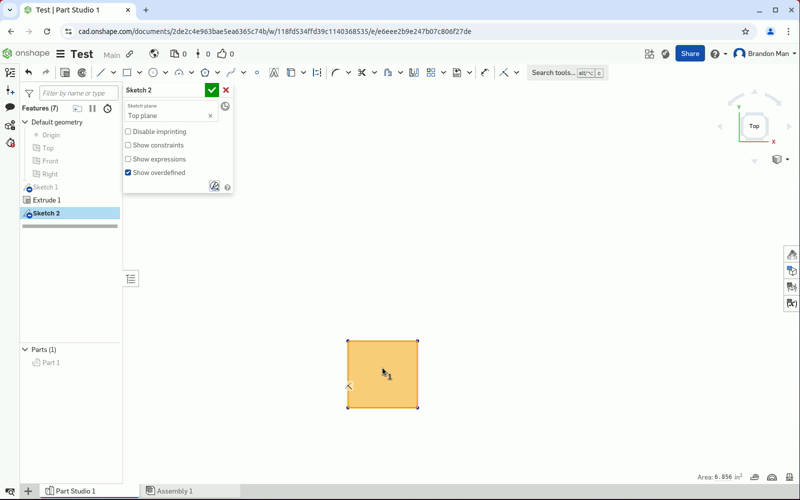
scroll(-6)
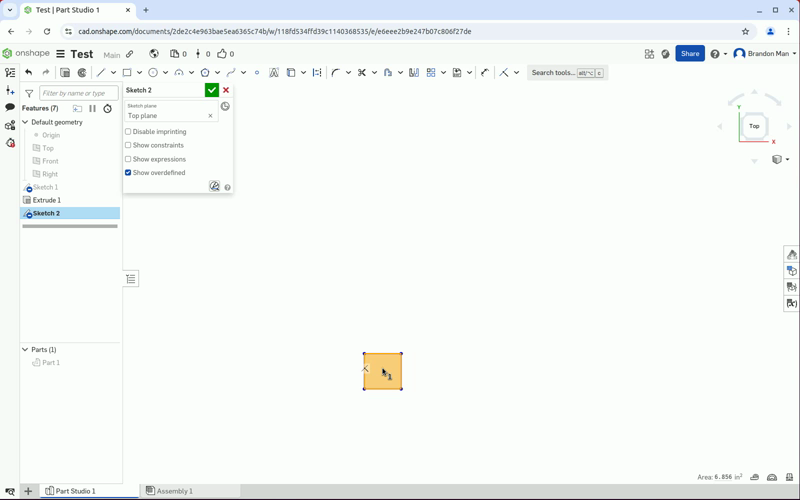
scroll(-6)
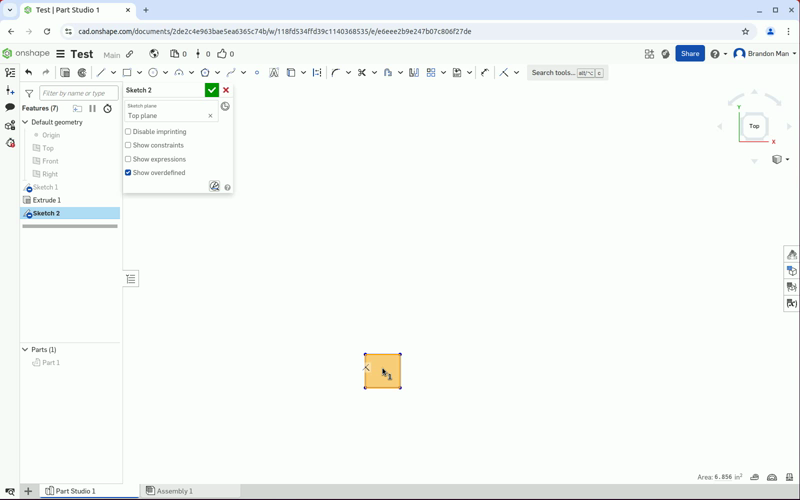
scroll(-6)
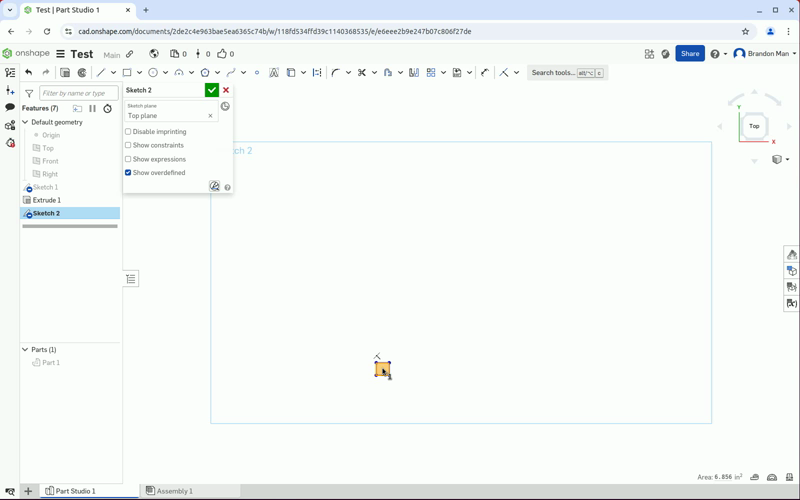
mouse_move(73, 352)
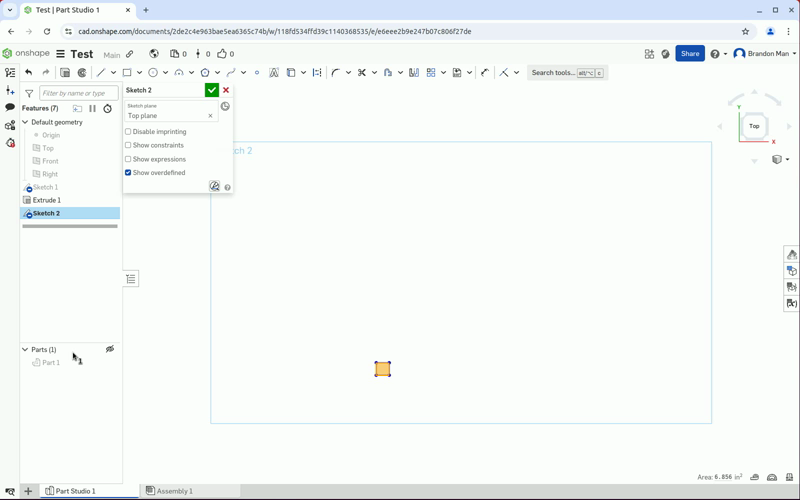
key(shift+y)
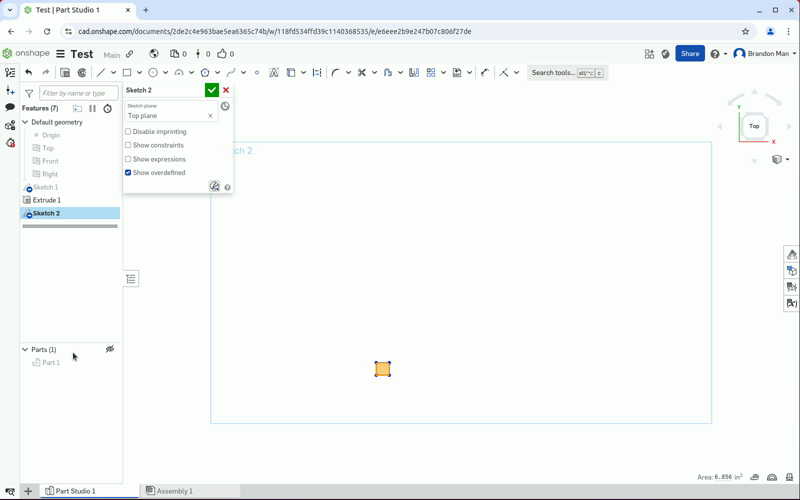
key(shift+e)
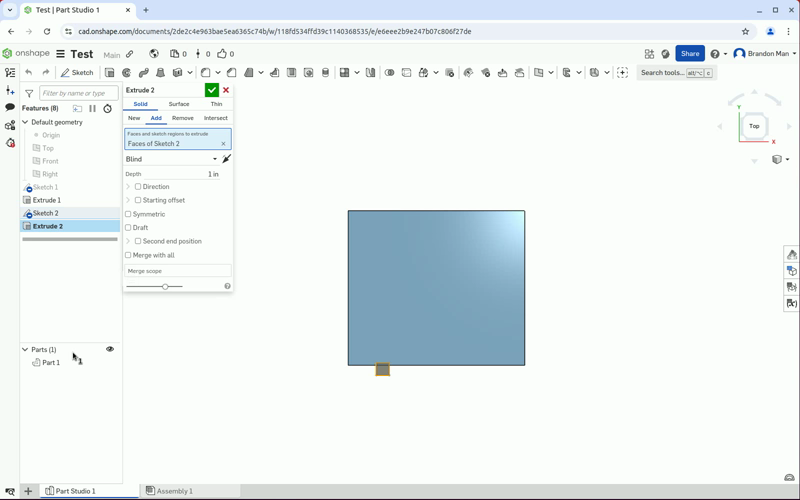
mouse_move(143, 106)
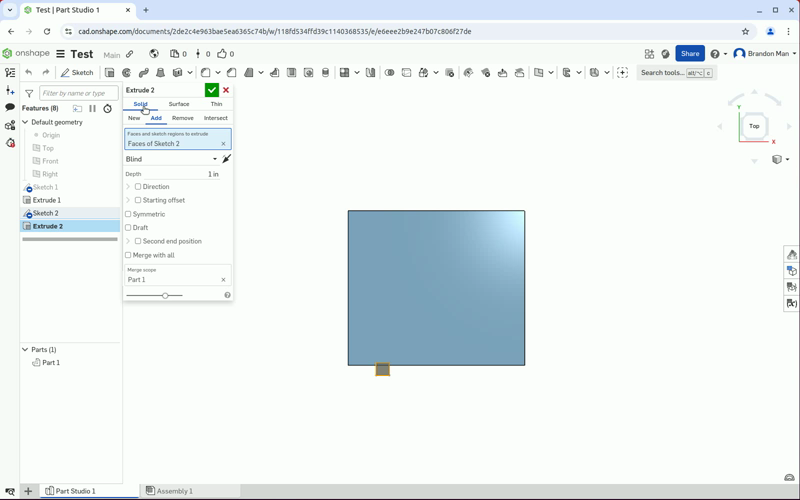
click(143, 106)
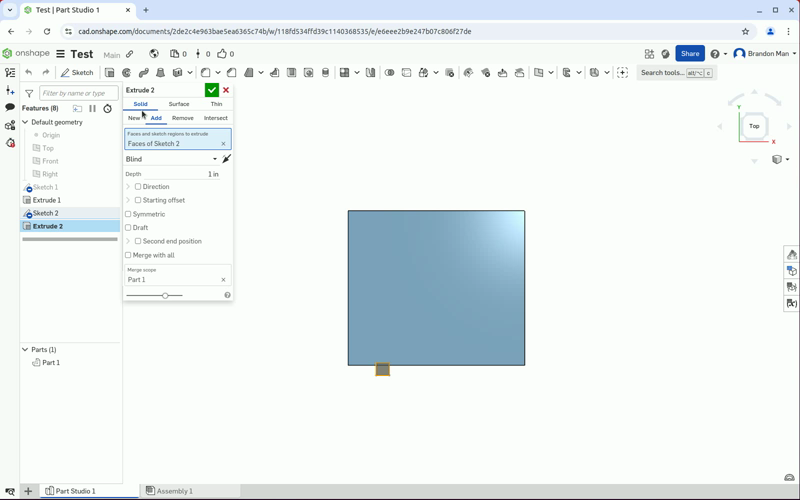
mouse_move(137, 120)
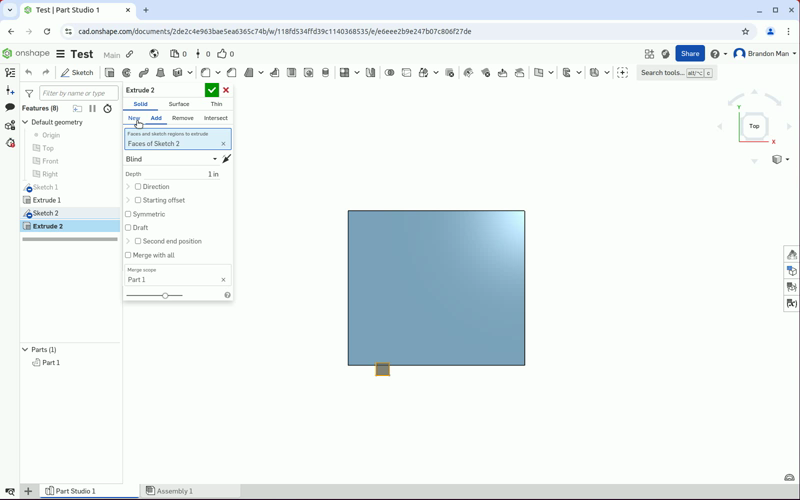
click(137, 120)
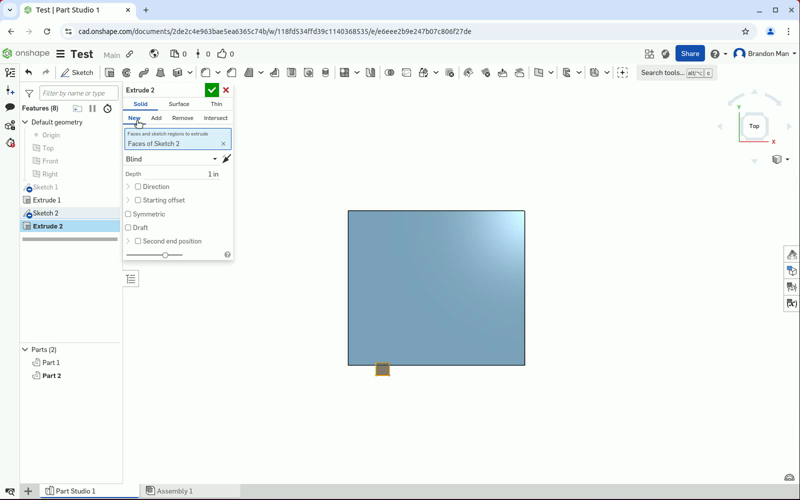
key(tab, 4)
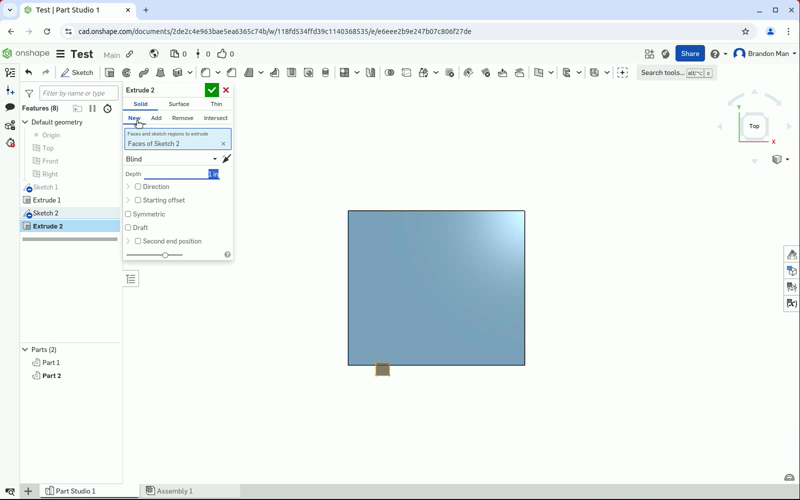
text(2.407)
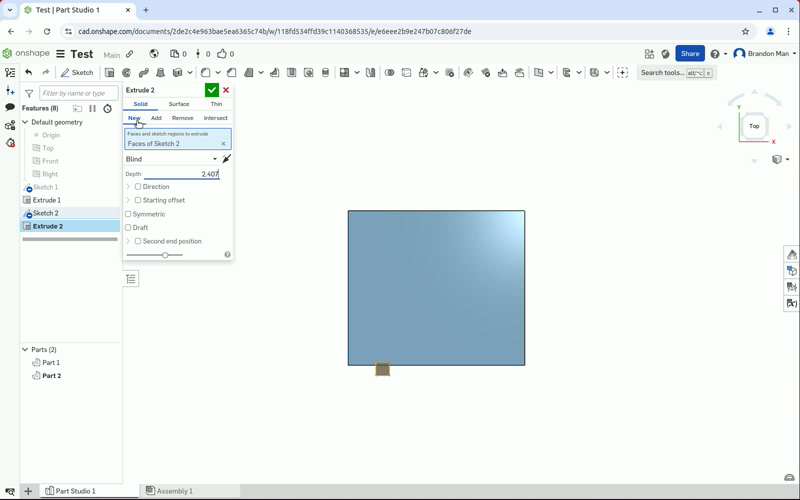
key(enter)
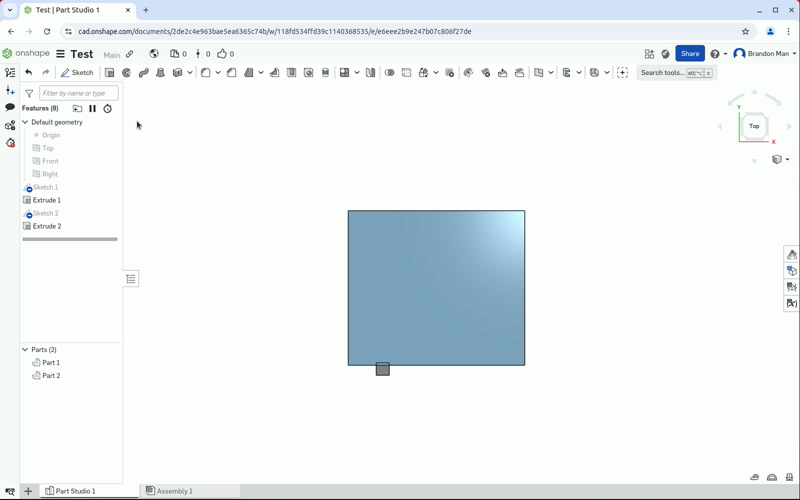
key(shift+h)
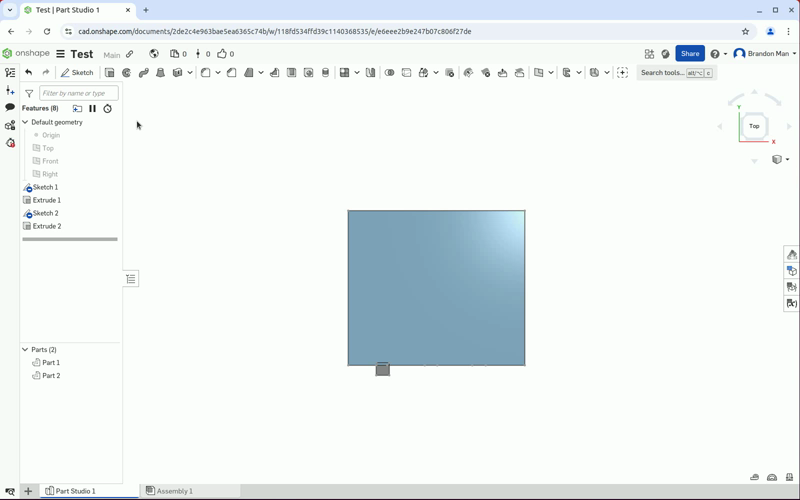
key(shift+h)
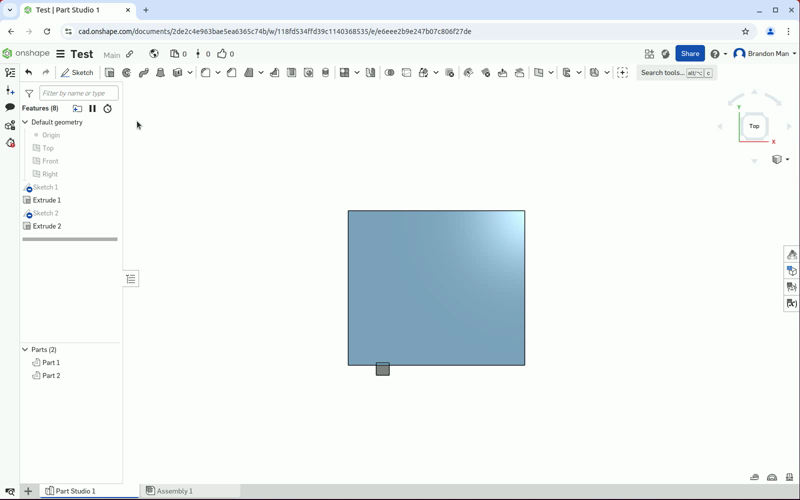
mouse_move(73, 189)
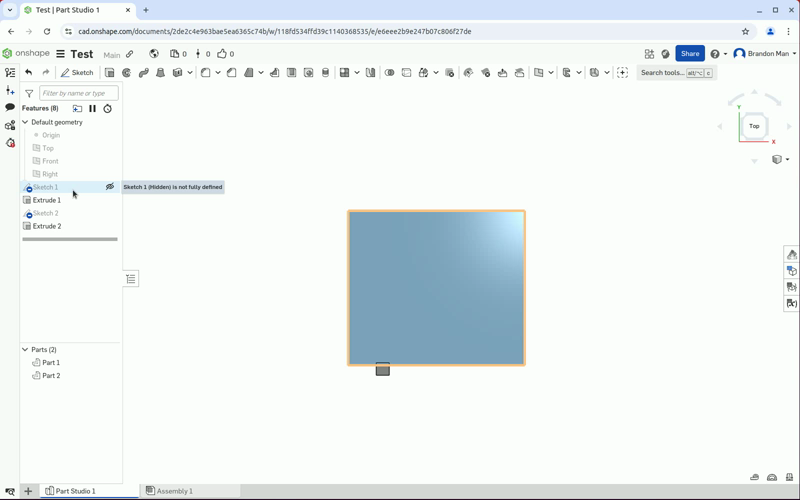
click(73, 189)
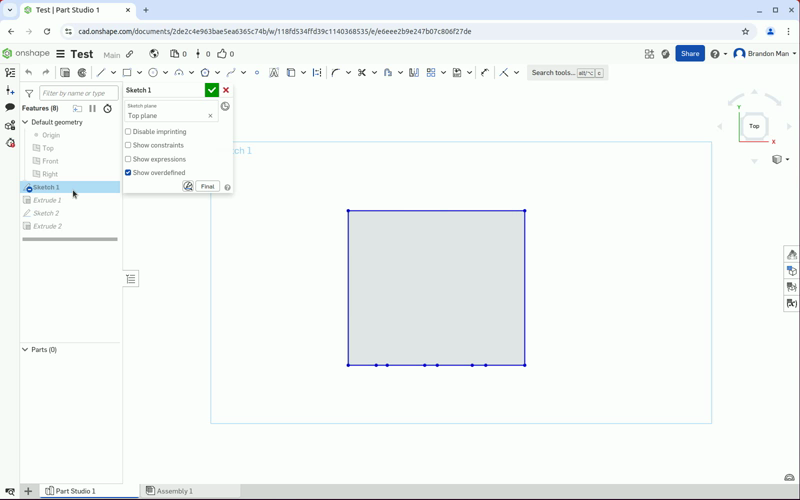
mouse_move(229, 92)
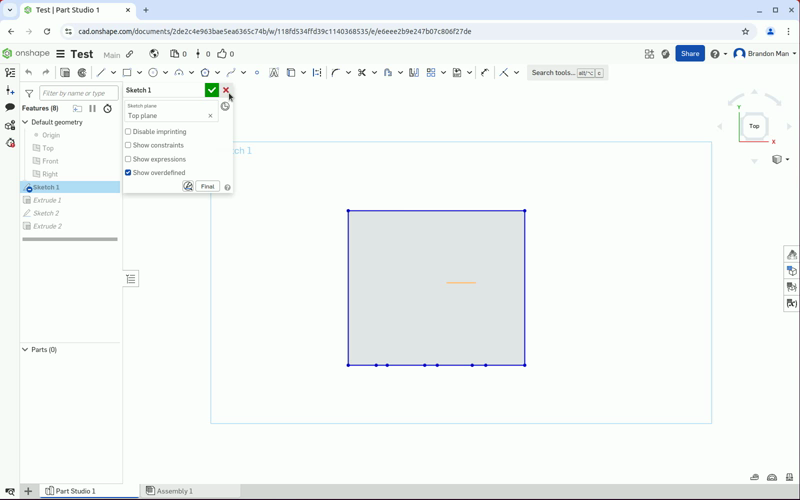
click(229, 92)
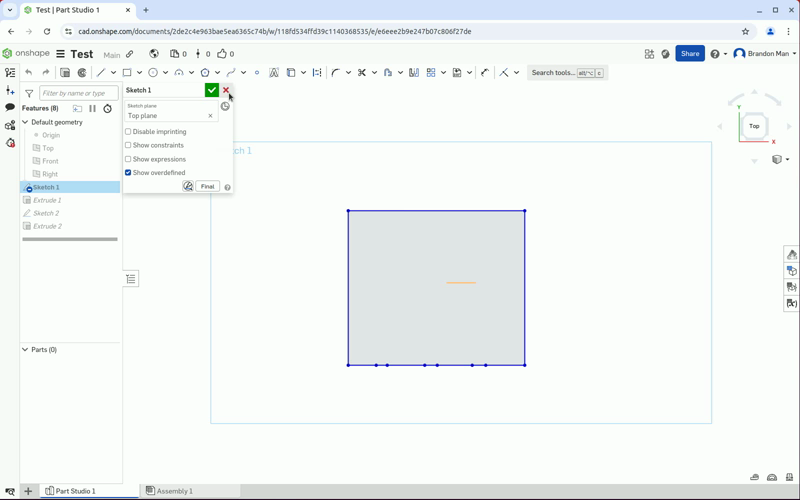
key(shift+s)
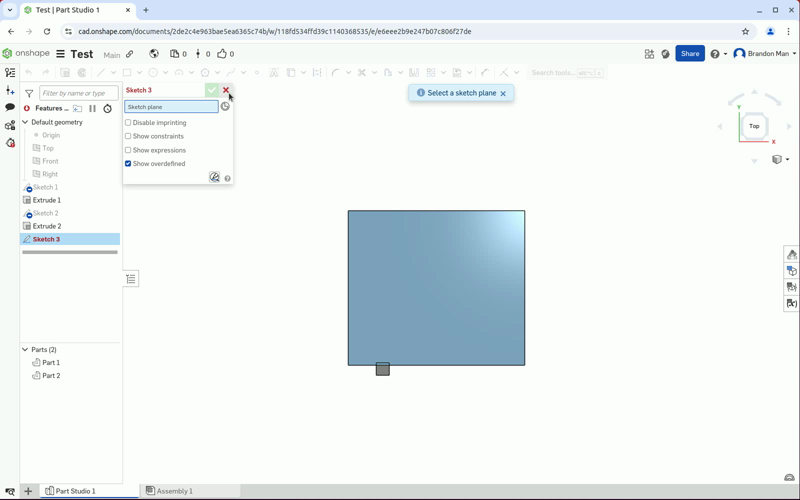
mouse_move(73, 150)
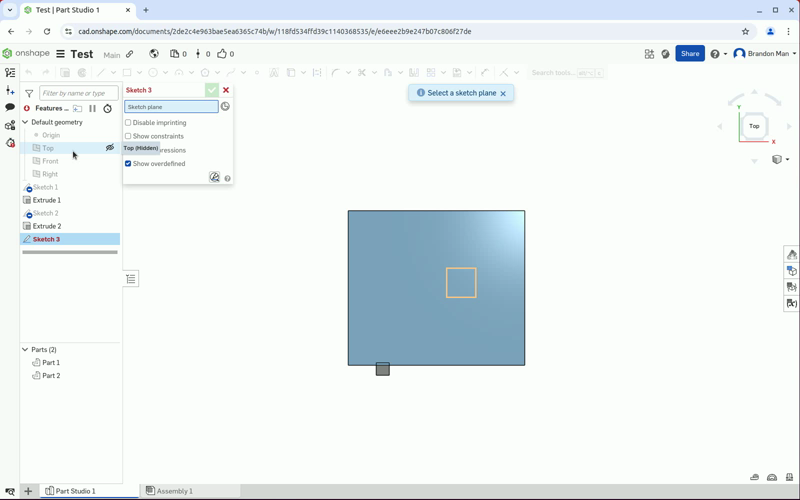
click(73, 150)
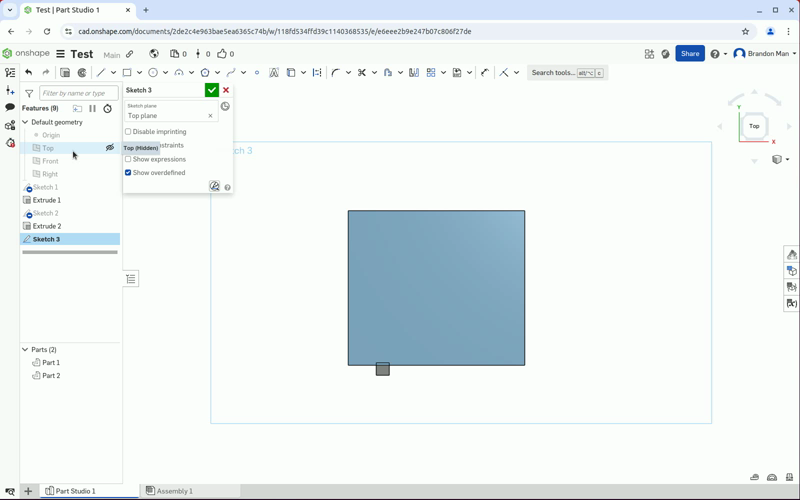
mouse_move(73, 352)
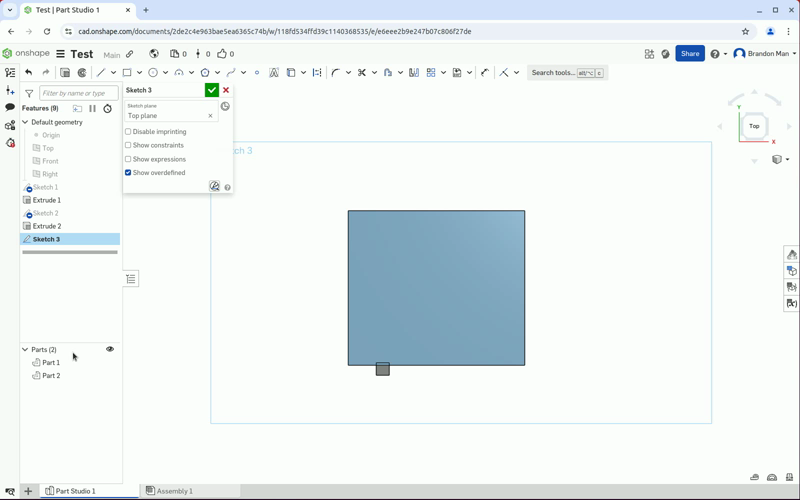
key(y)
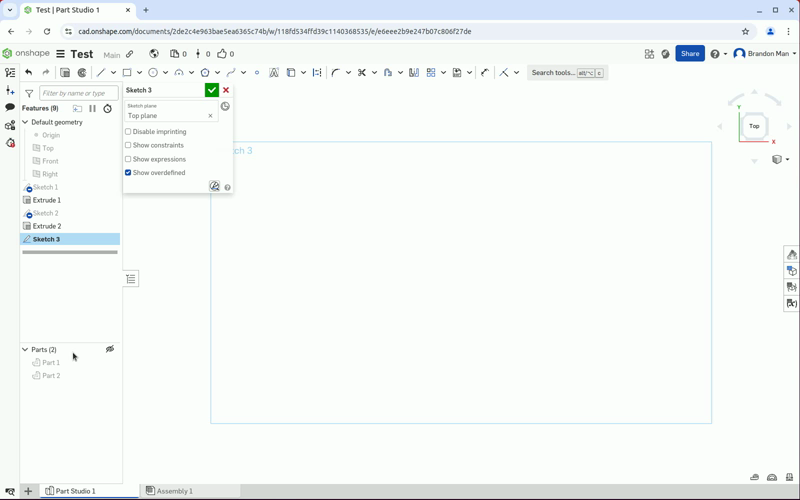
key(l)
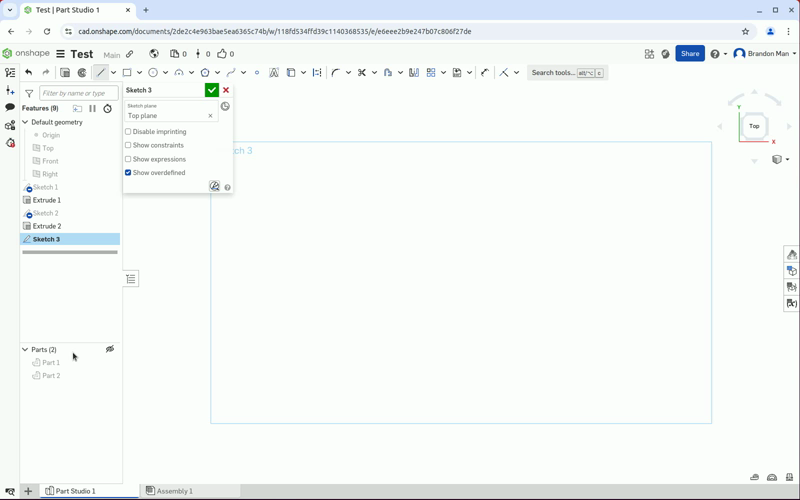
key_down(shift)
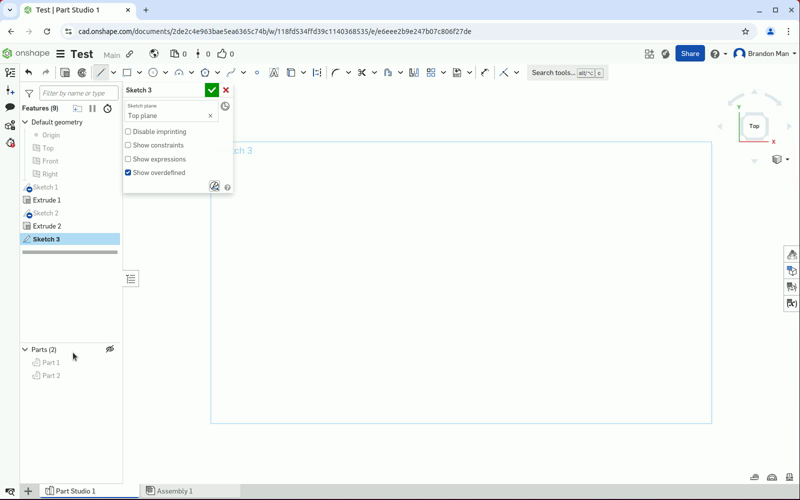
mouse_move(425, 375)
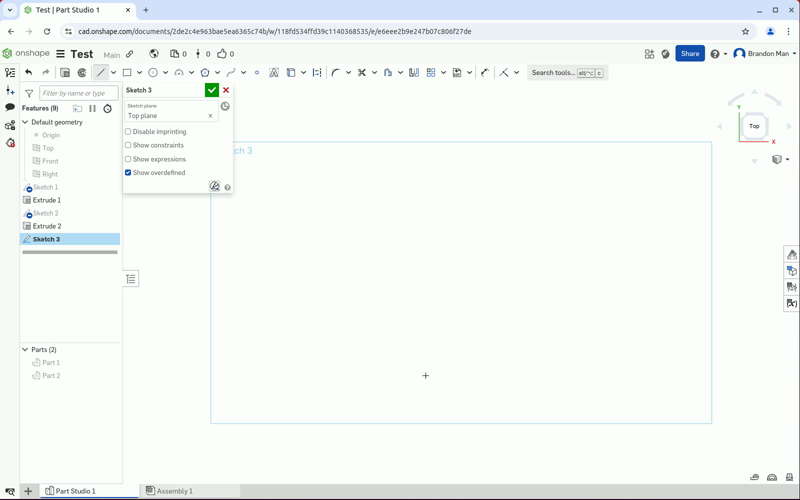
click(425, 375)
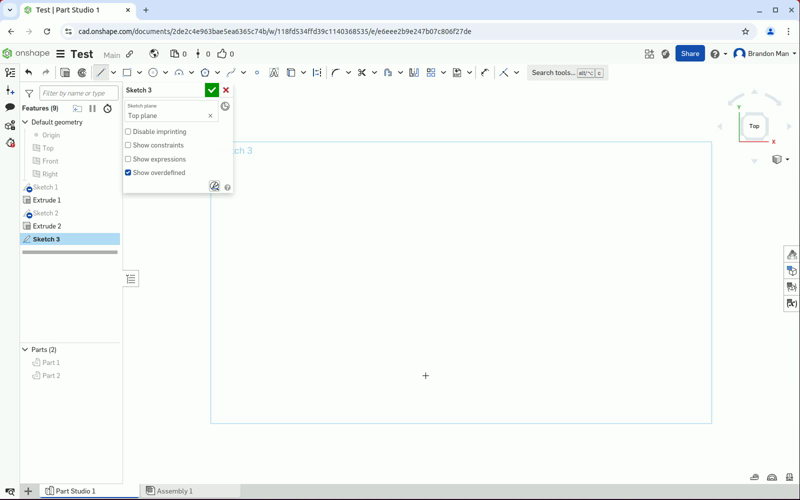
key_up(shift)
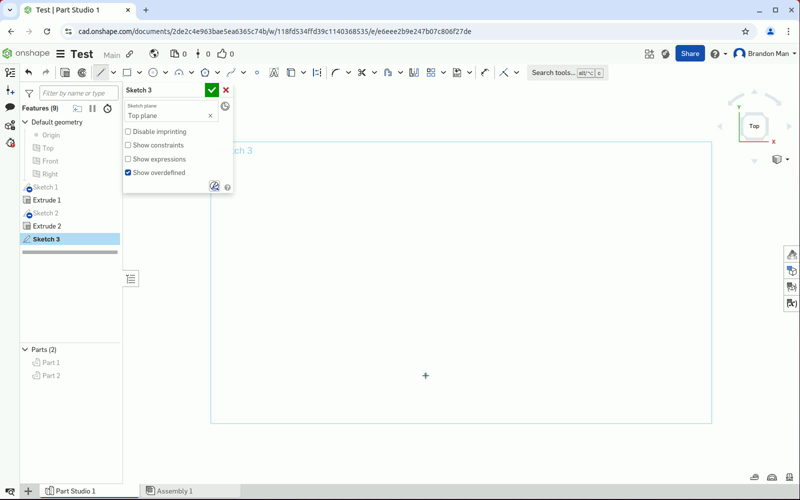
key_down(shift)
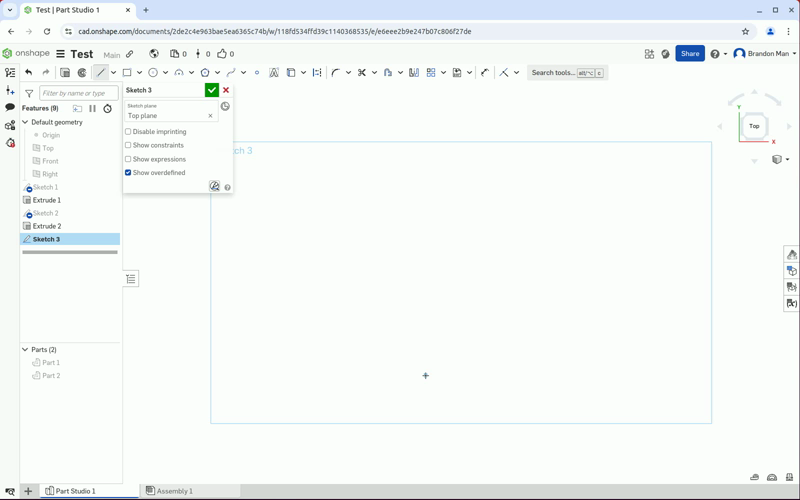
mouse_move(455, 375)
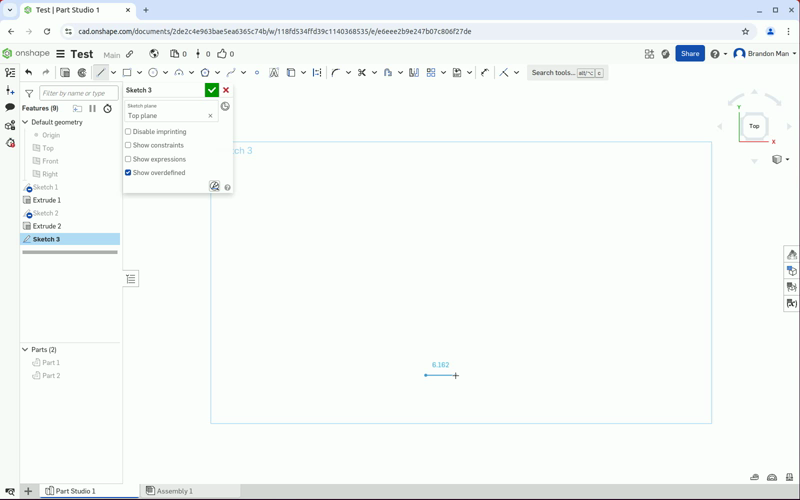
mouse_move(438, 375)
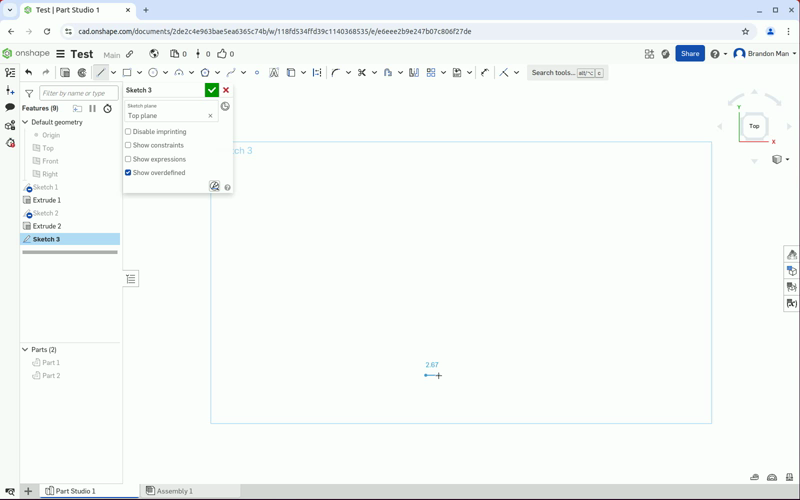
click(438, 375)
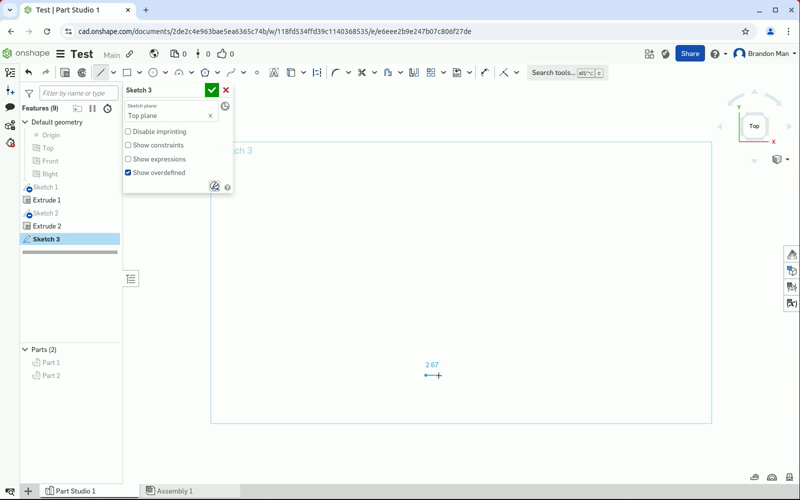
key_up(shift)
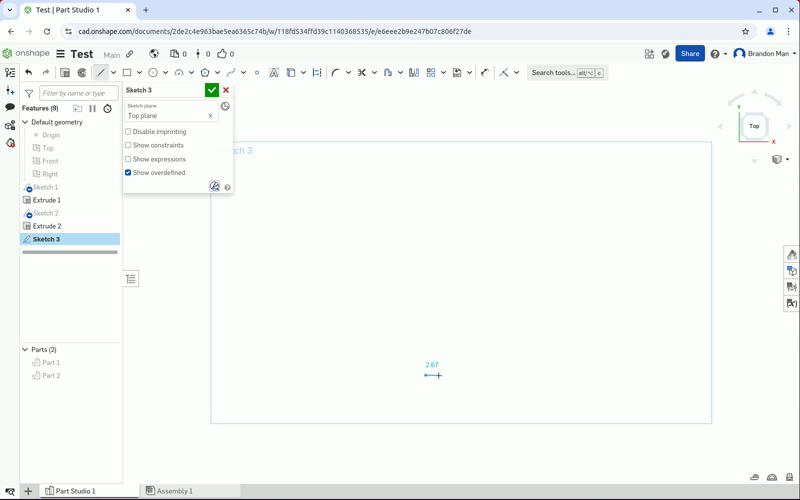
key_down(shift)
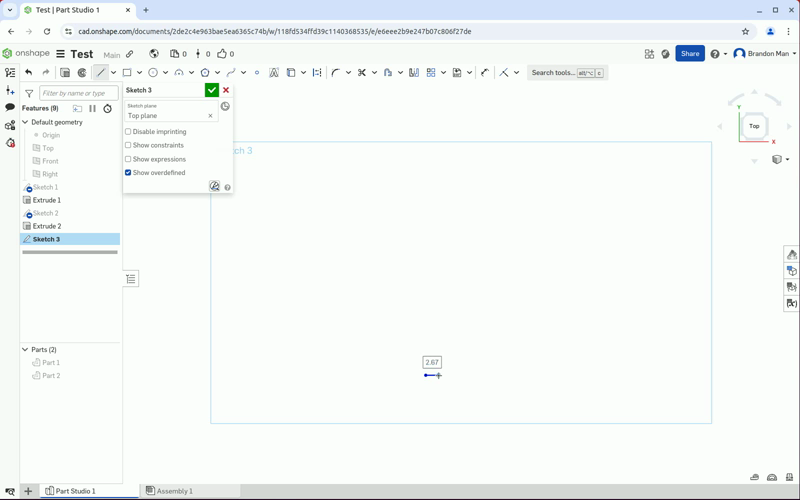
mouse_move(468, 375)
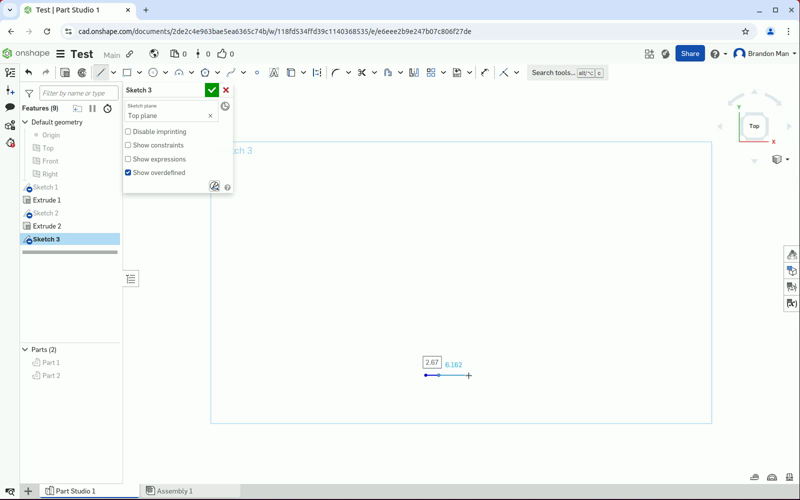
mouse_move(438, 362)
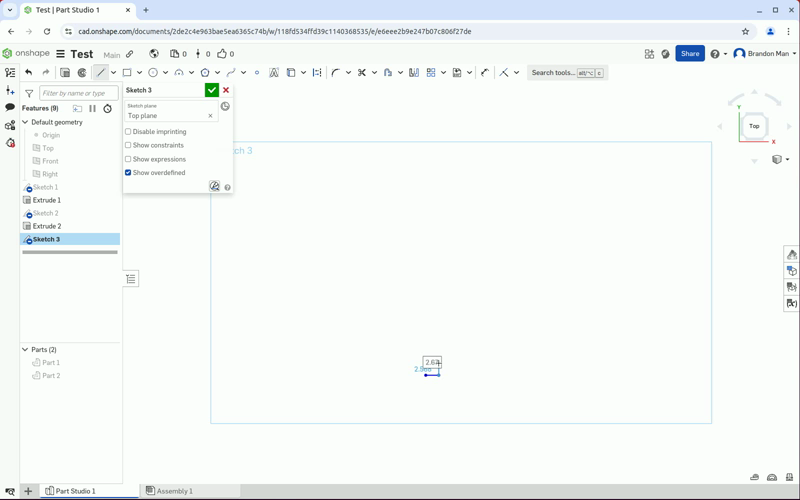
click(438, 362)
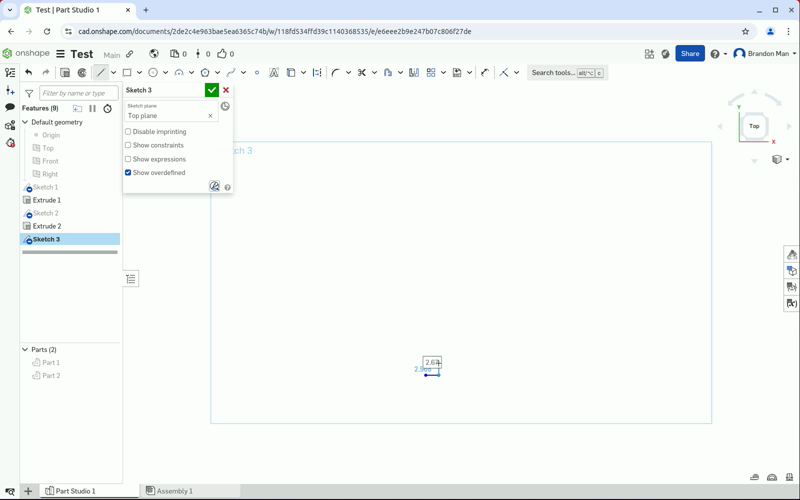
key_up(shift)
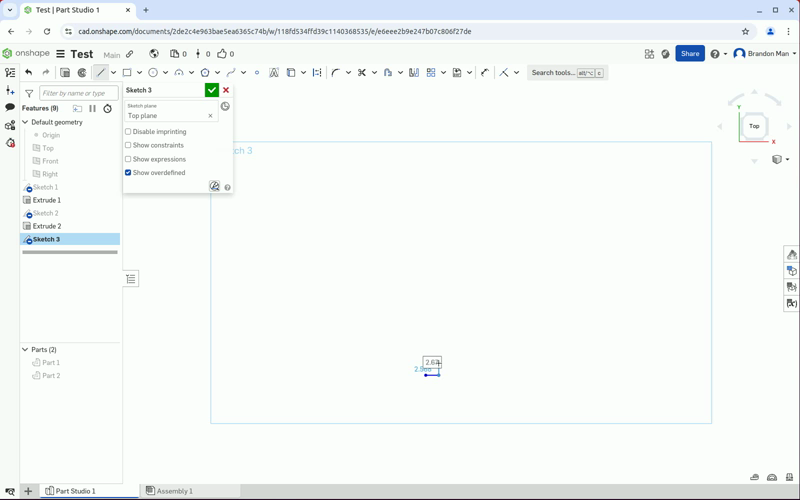
key_down(shift)
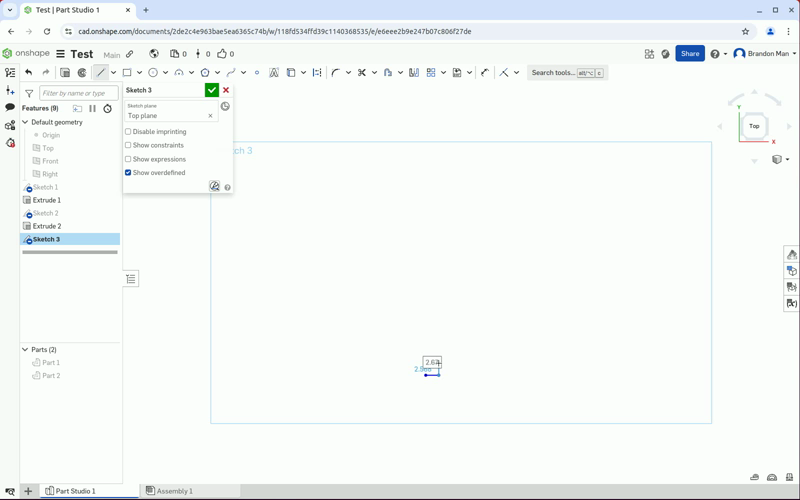
mouse_move(468, 362)
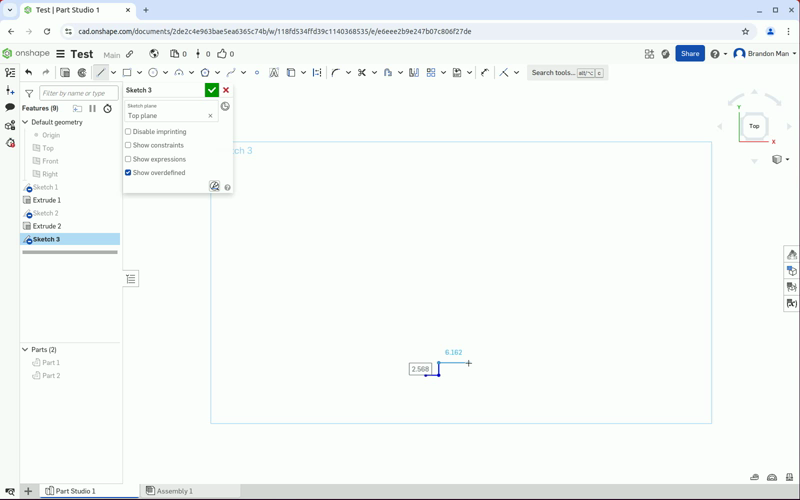
mouse_move(425, 362)
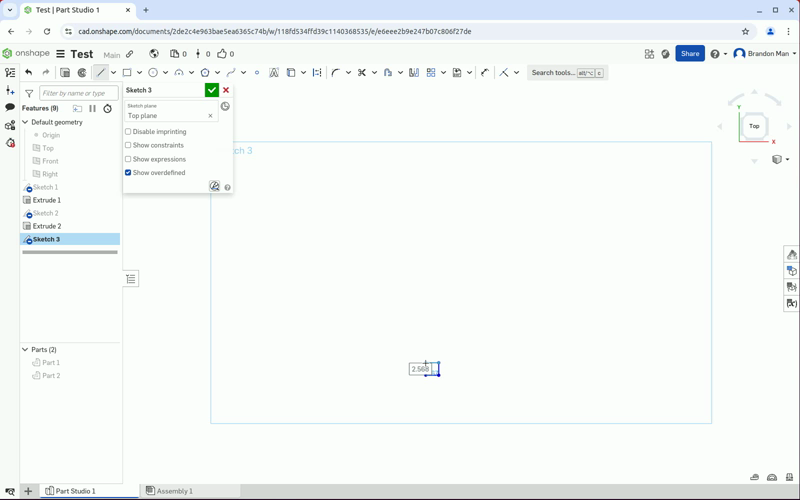
click(425, 362)
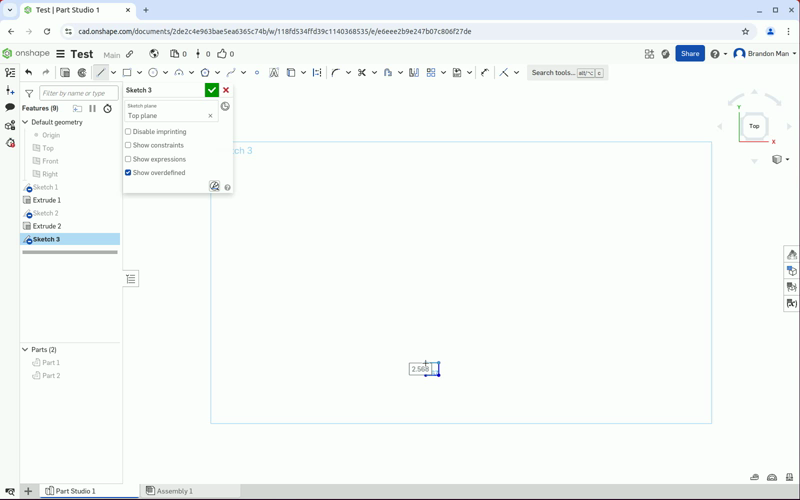
key_up(shift)
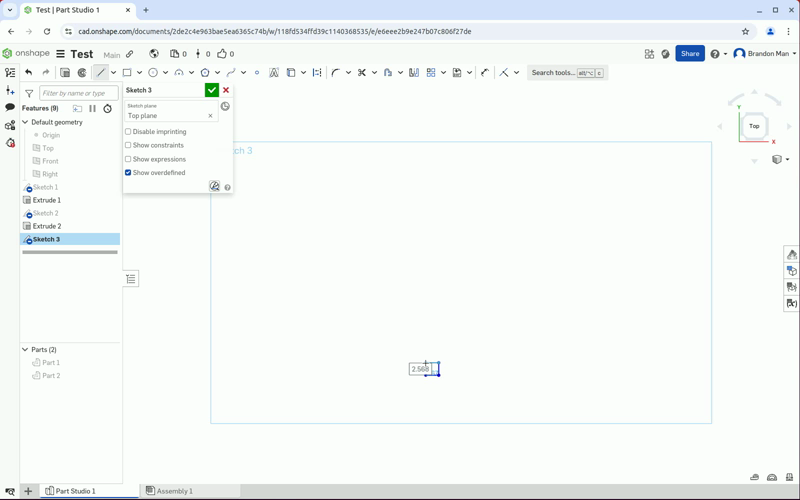
mouse_move(455, 362)
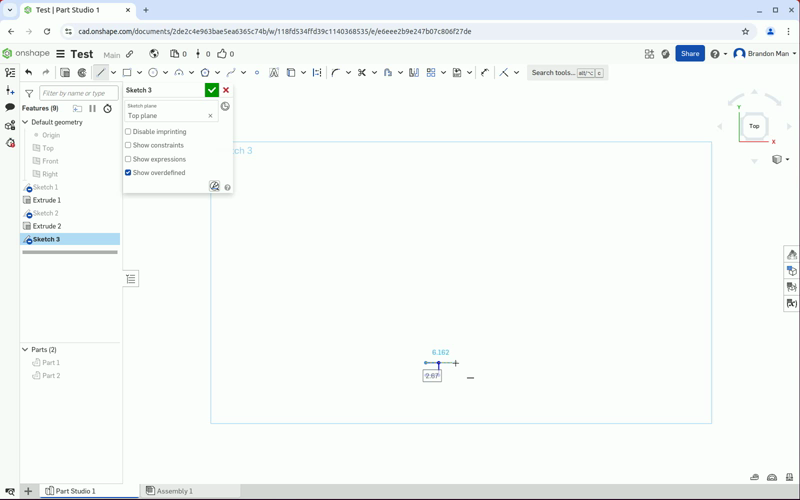
key_down(shift)
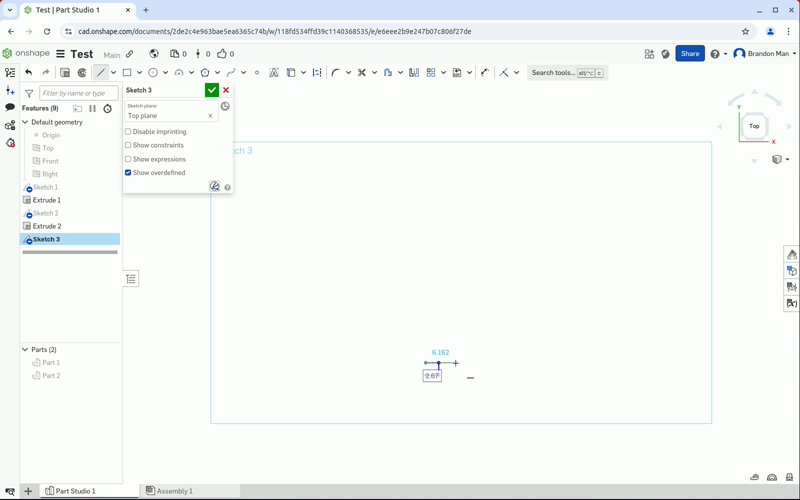
mouse_move(425, 375)
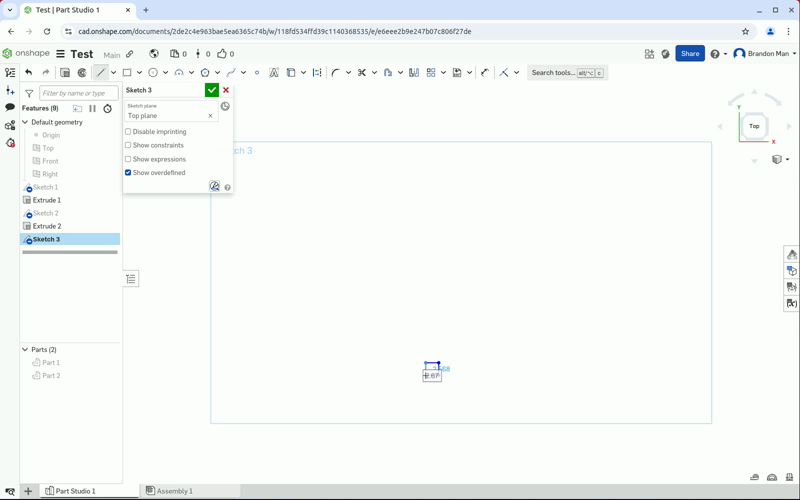
key_up(shift)
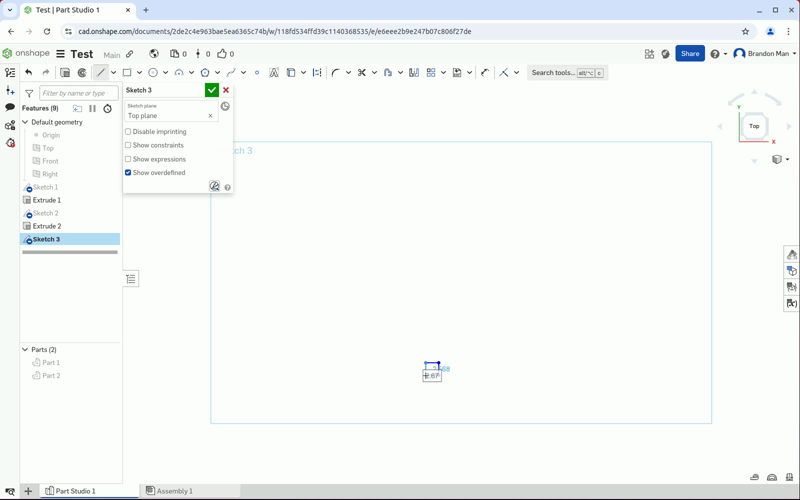
click(425, 375)
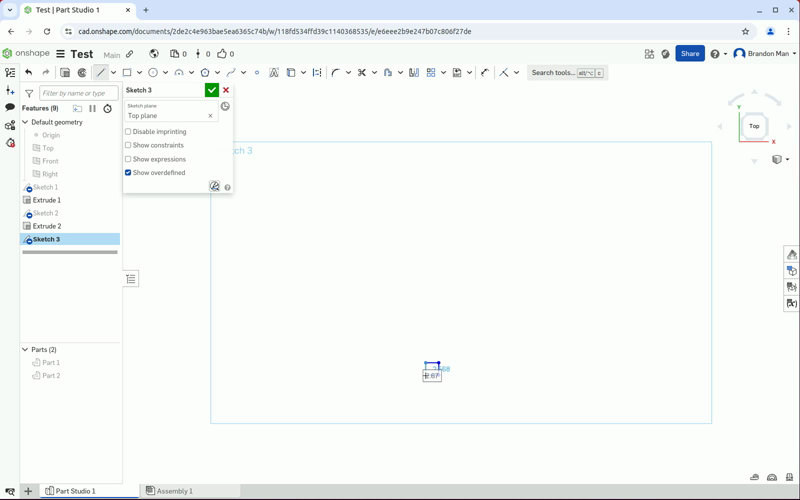
key(esc)
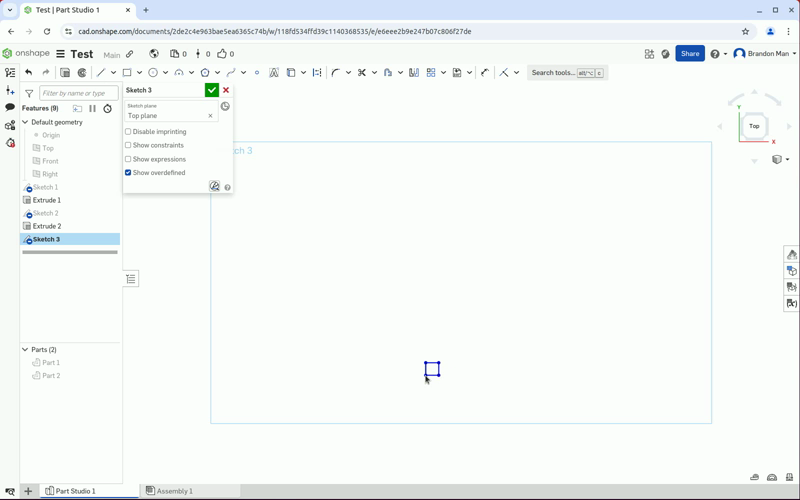
mouse_move(429, 366)
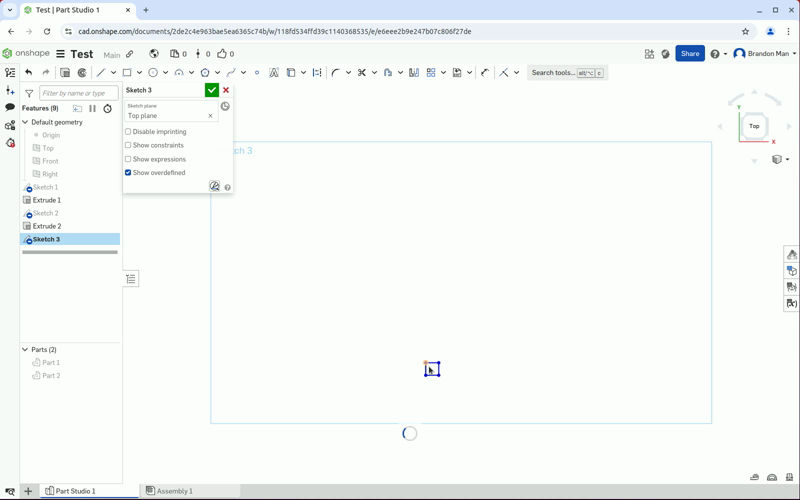
scroll(6)
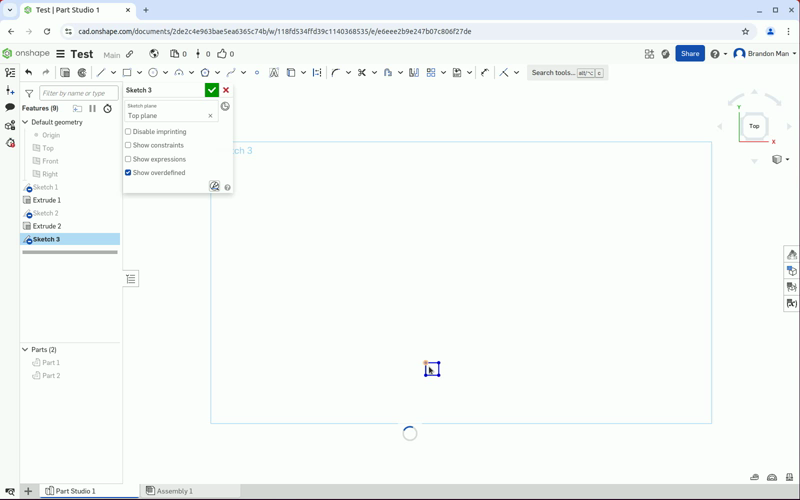
scroll(6)
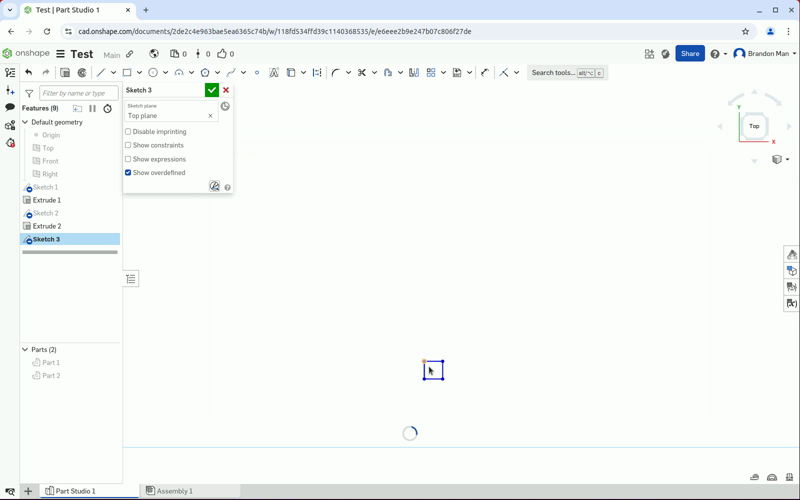
scroll(6)
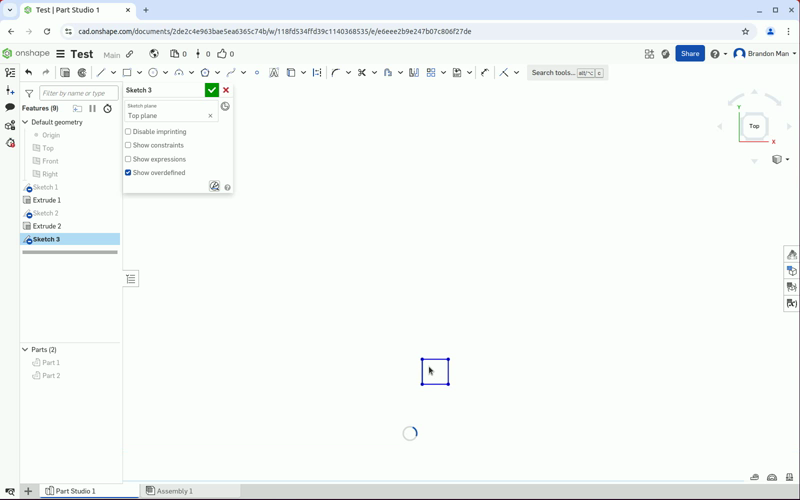
scroll(6)
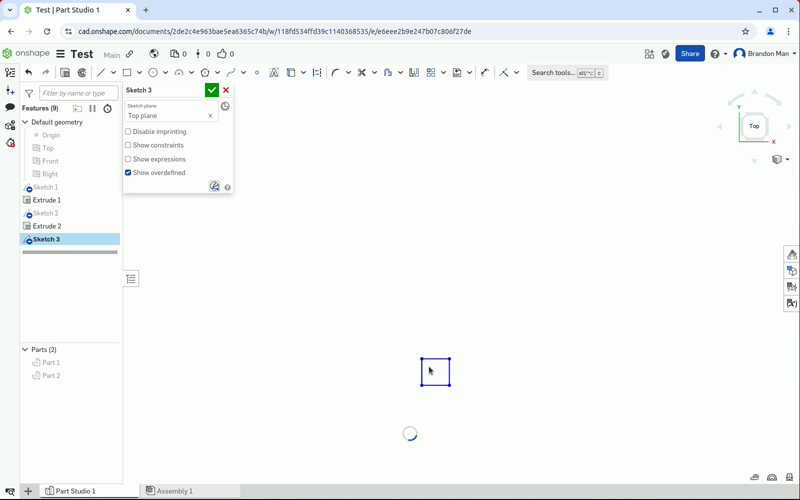
scroll(6)
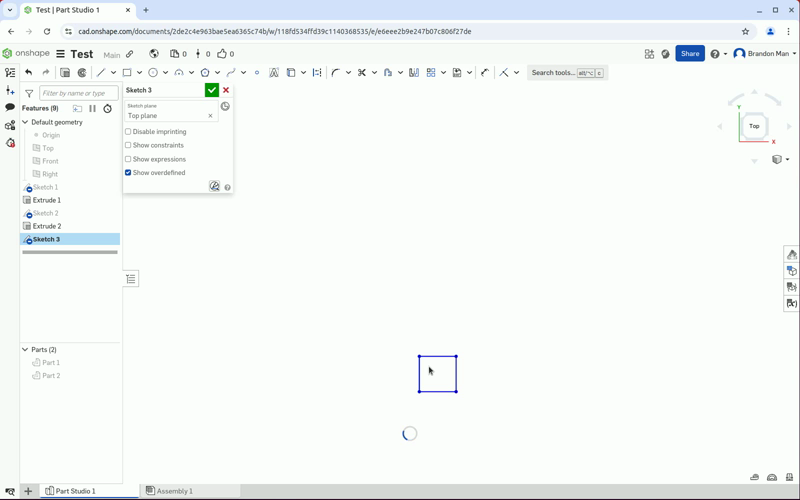
scroll(6)
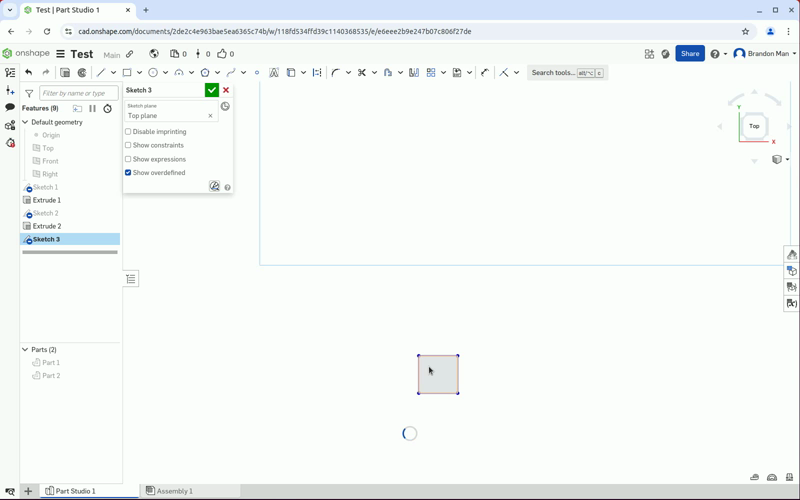
scroll(6)
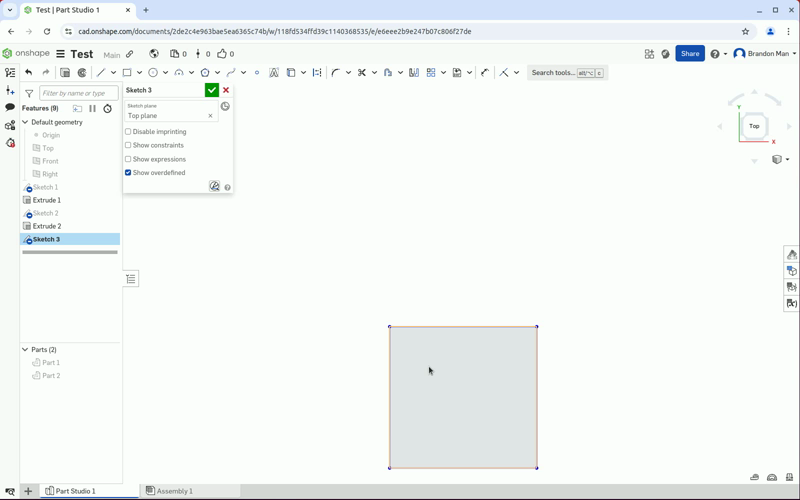
click(429, 366)
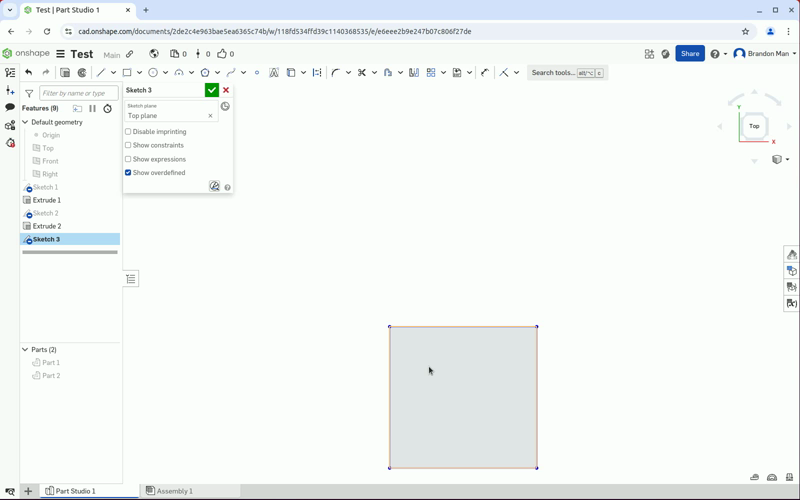
scroll(-6)
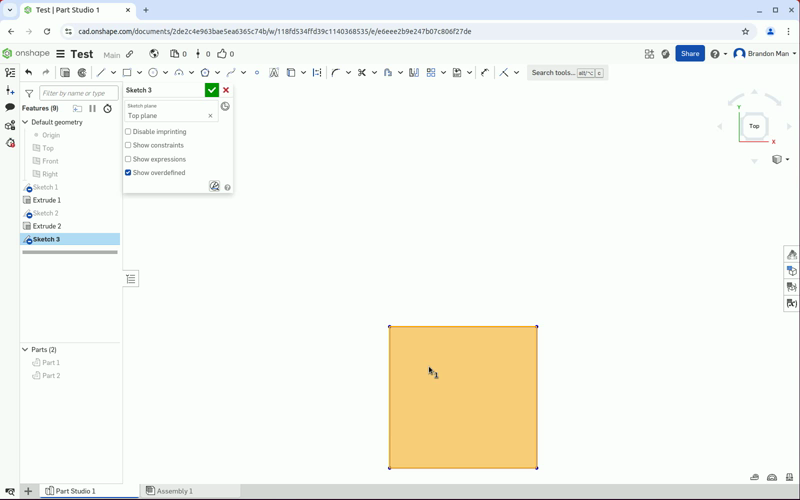
scroll(-6)
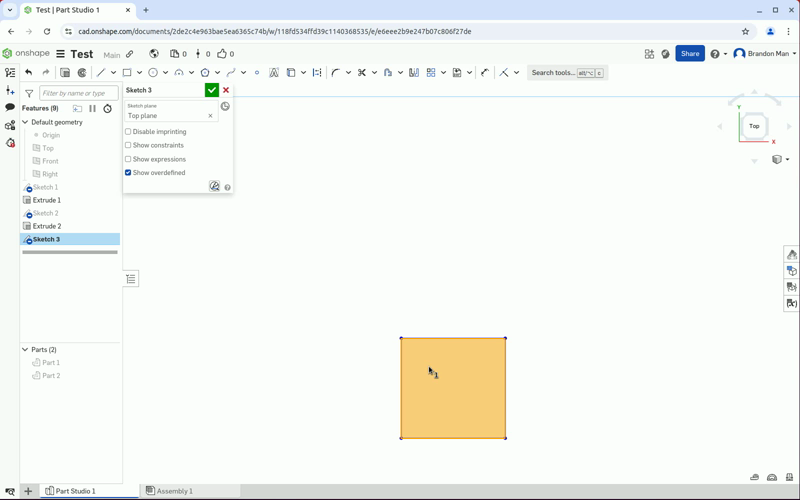
scroll(-6)
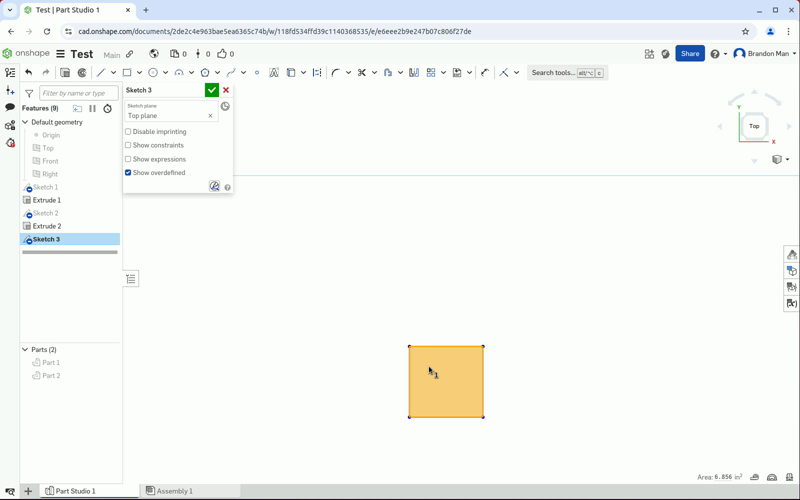
scroll(-6)
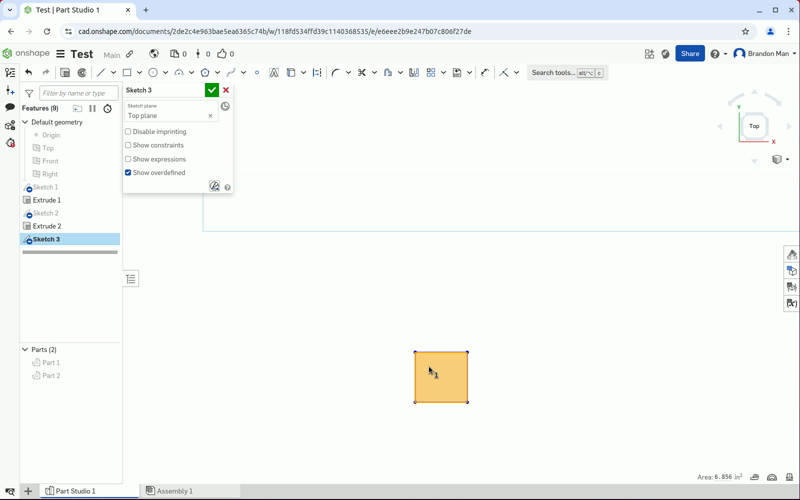
scroll(-6)
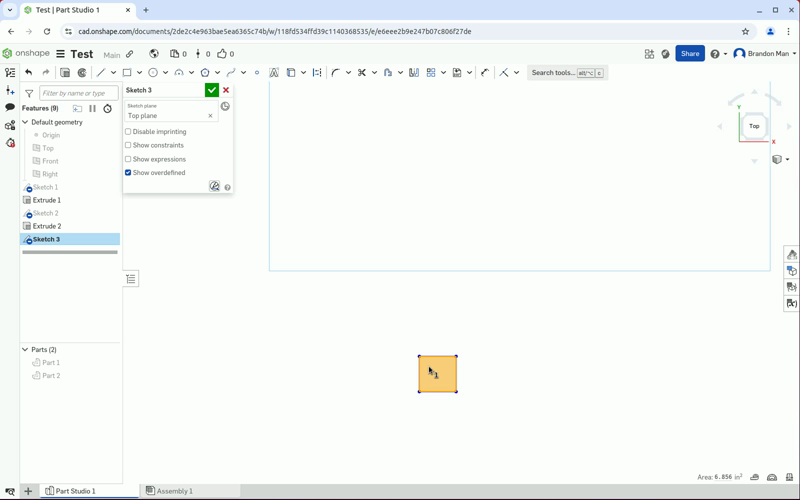
scroll(-6)
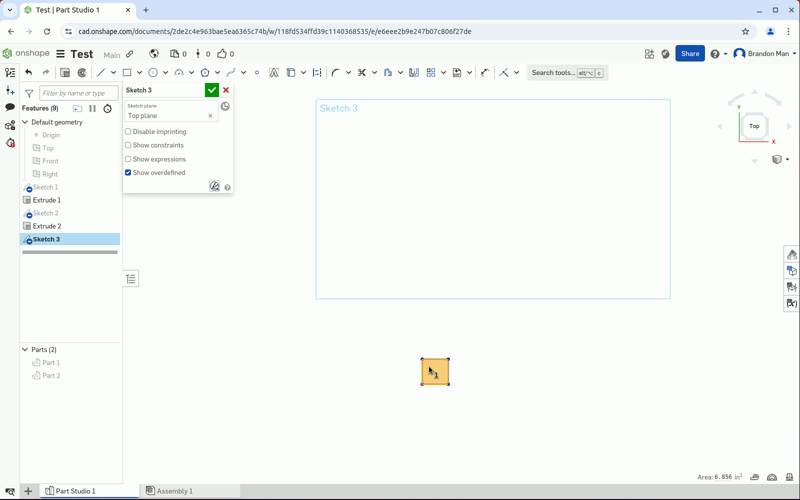
scroll(-6)
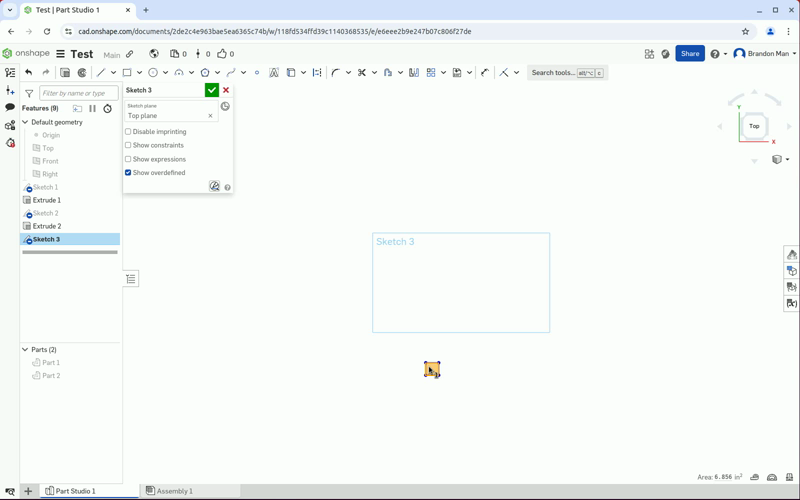
mouse_move(73, 352)
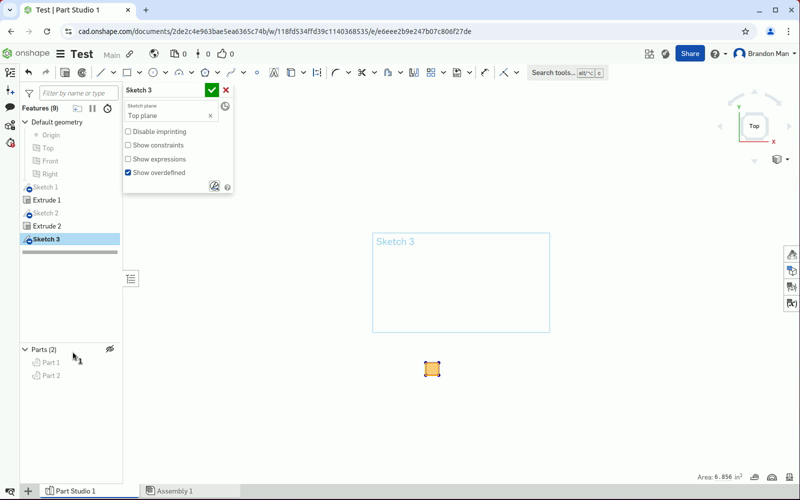
key(shift+y)
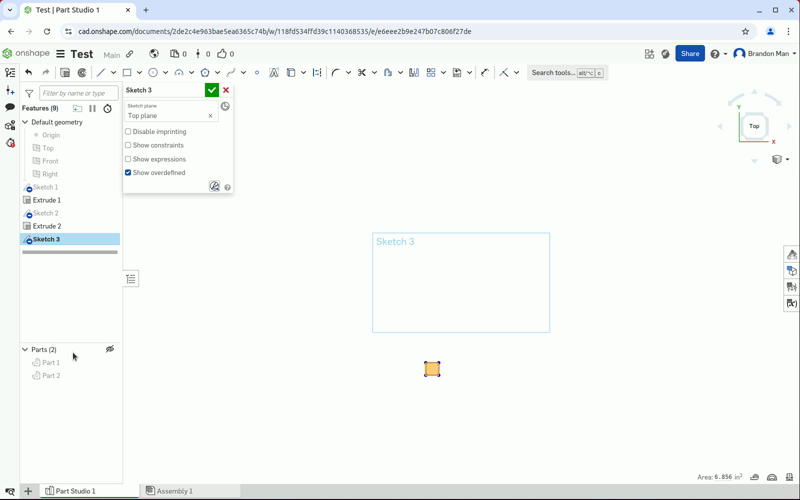
key(shift+e)
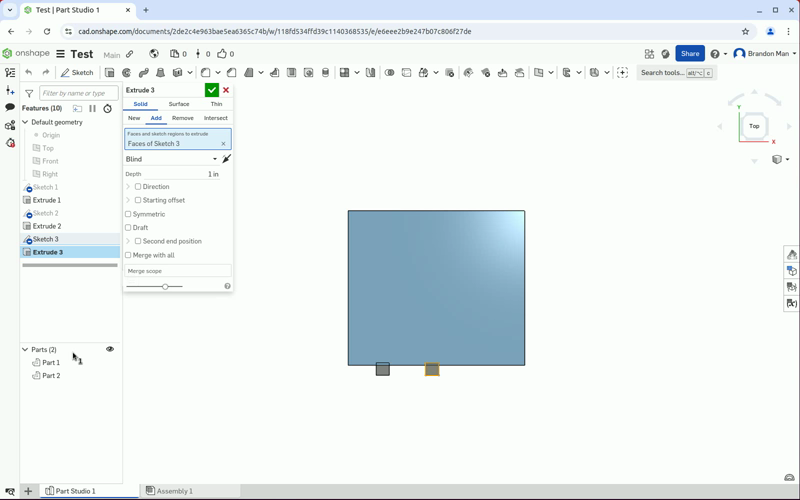
mouse_move(143, 106)
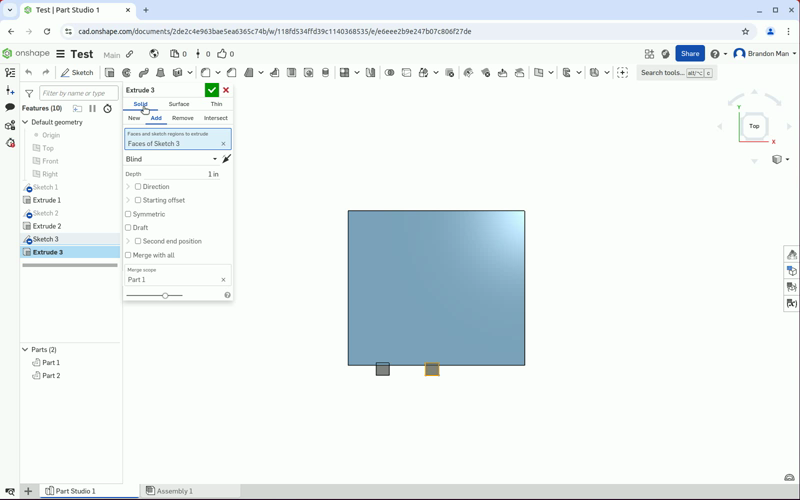
click(143, 106)
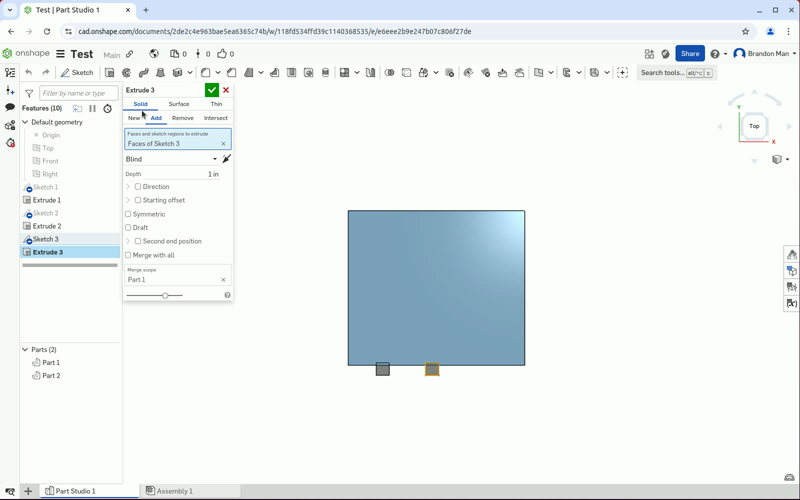
mouse_move(137, 120)
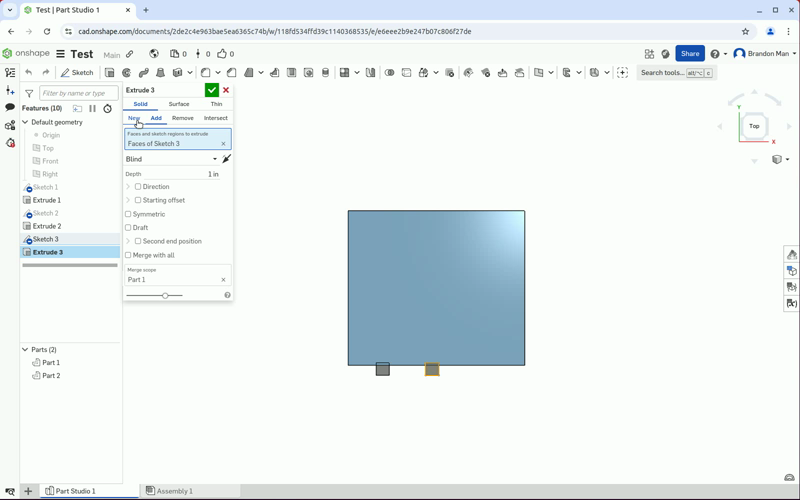
click(137, 120)
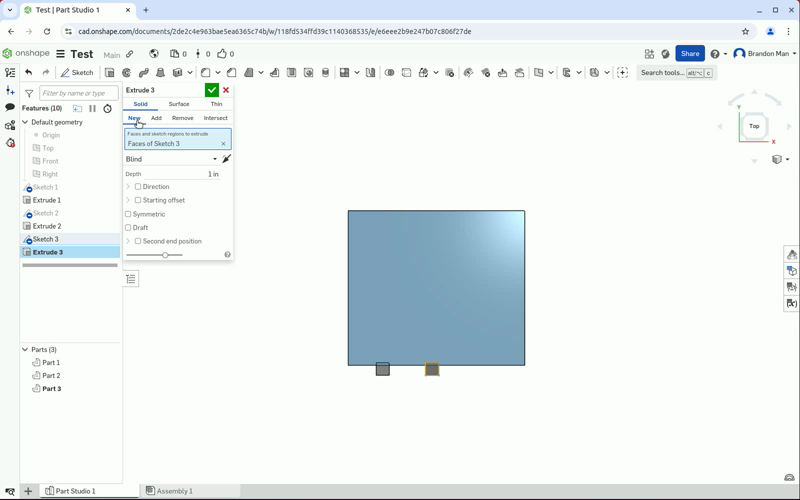
key(tab, 4)
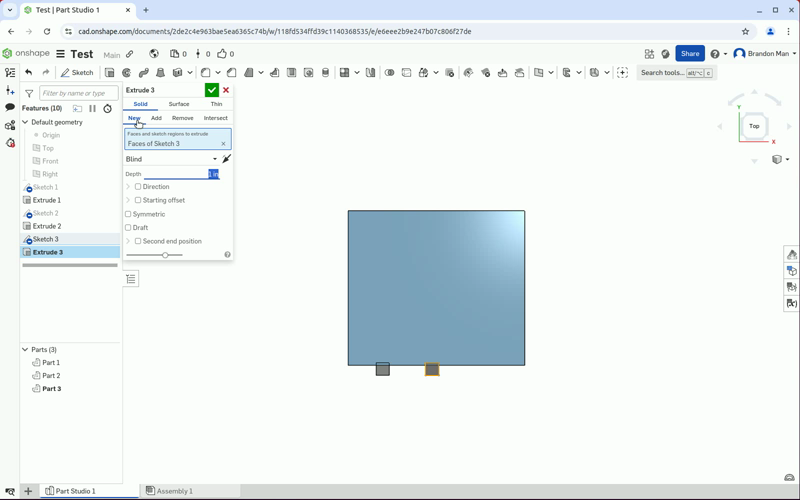
text(2.407)
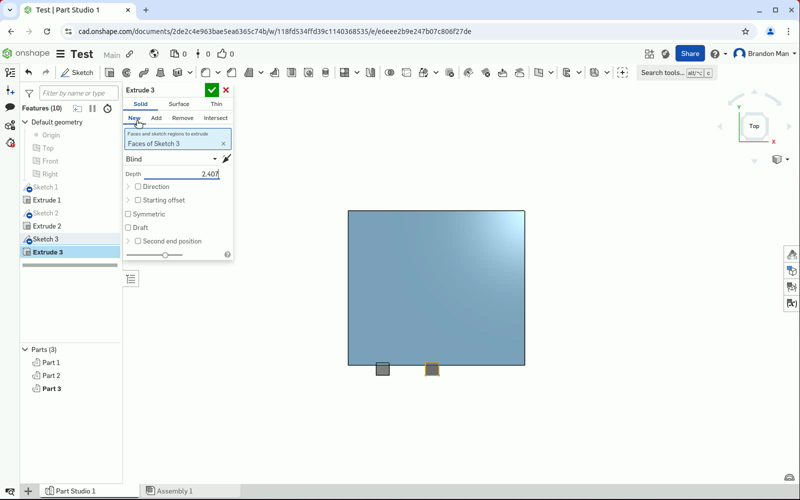
key(enter)
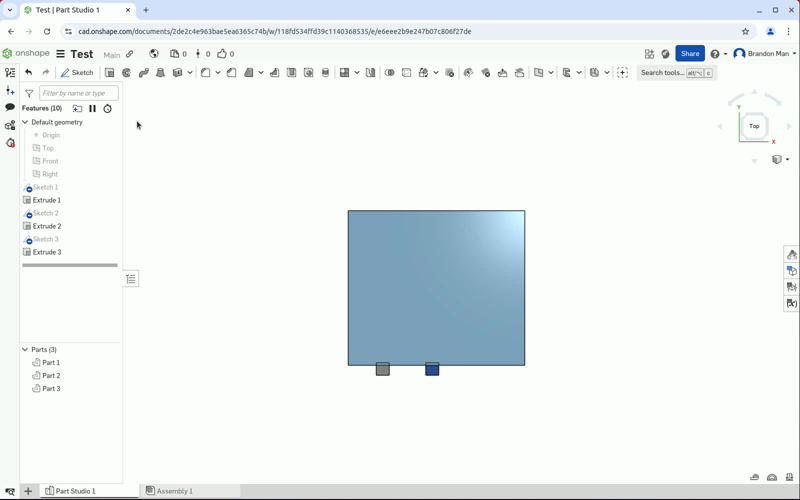
key(shift+h)
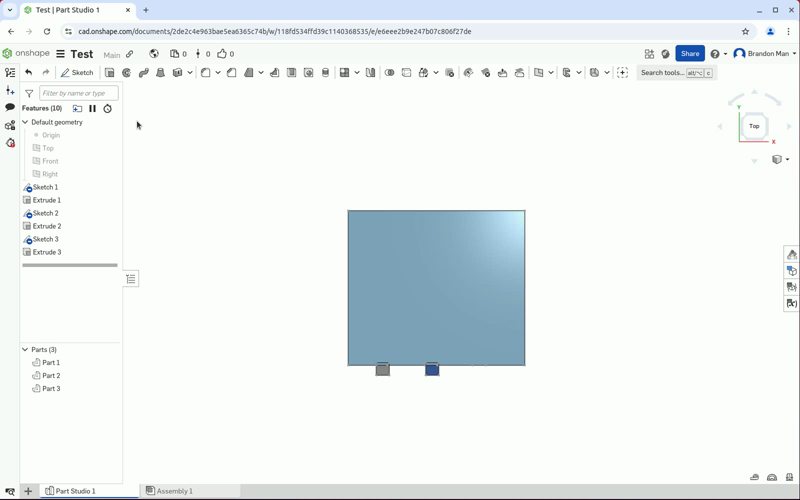
key(shift+h)
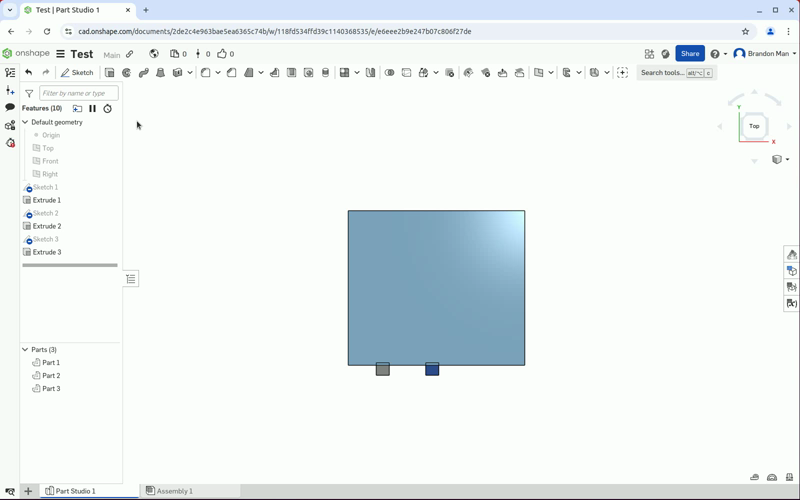
mouse_move(73, 189)
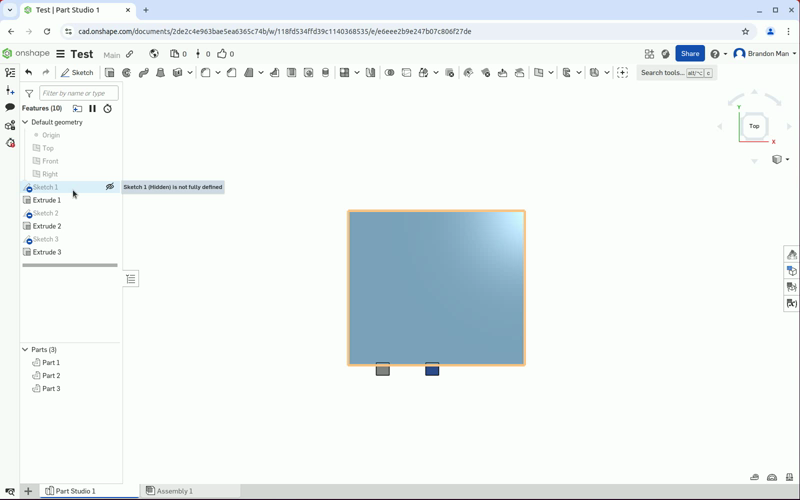
click(73, 189)
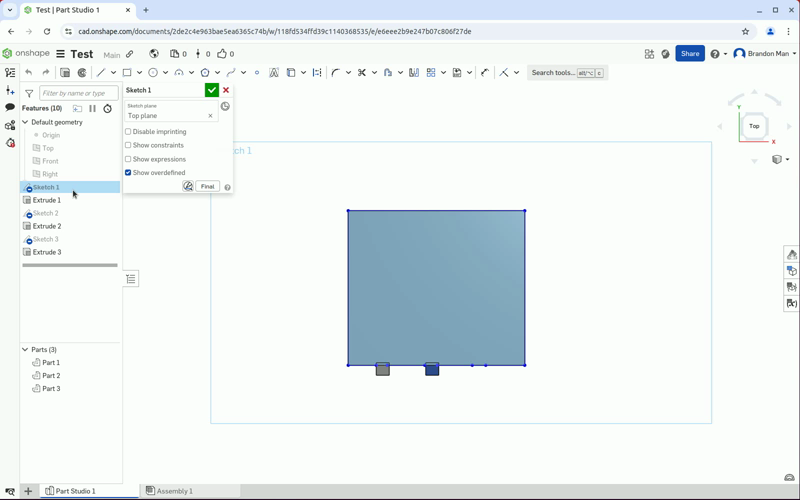
mouse_move(229, 92)
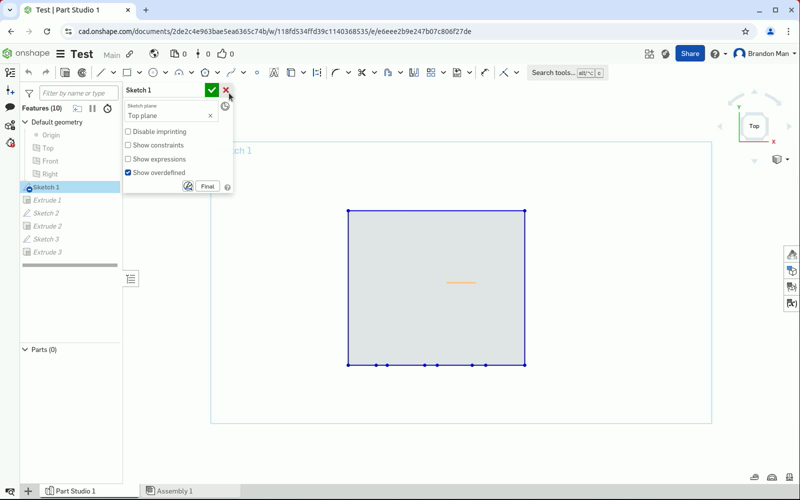
click(229, 92)
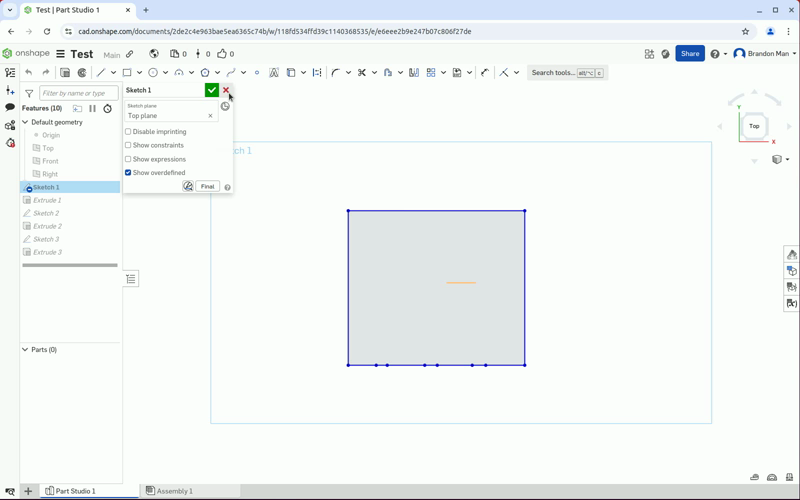
key(shift+s)
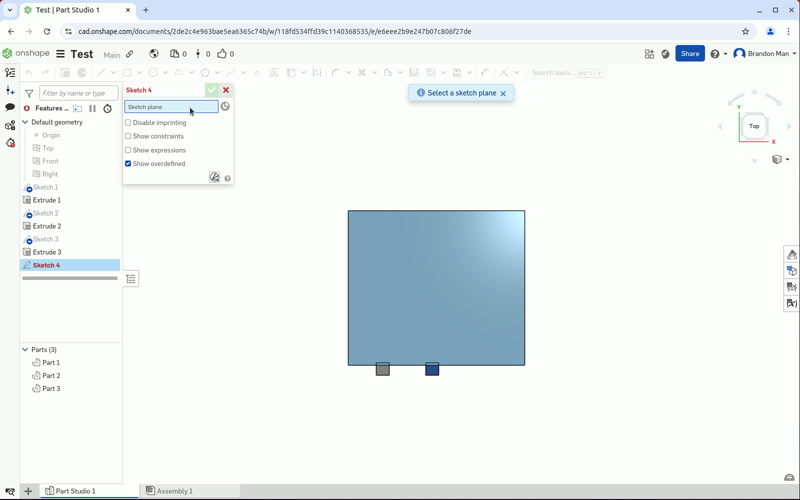
mouse_move(73, 150)
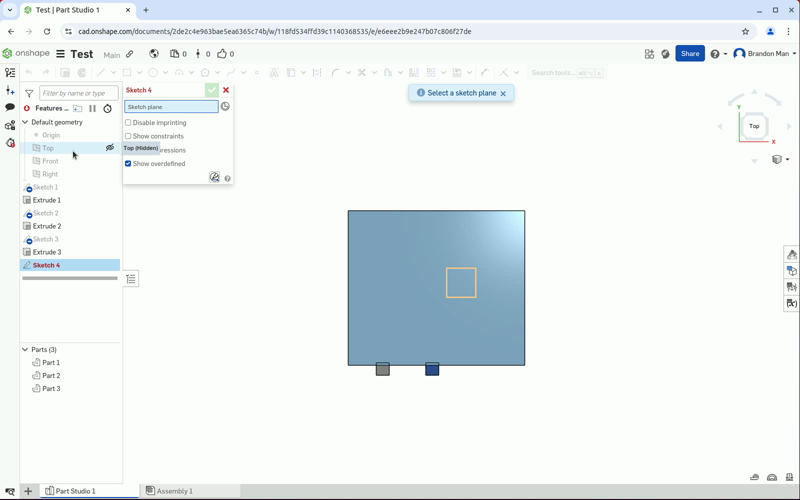
click(73, 150)
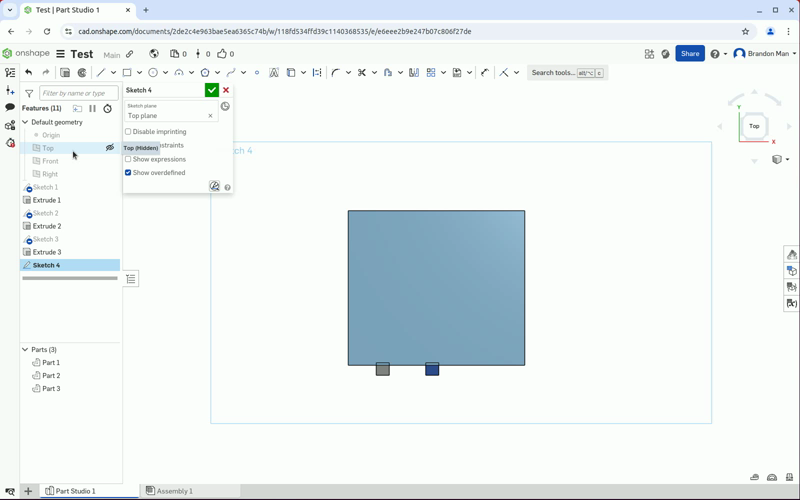
mouse_move(73, 352)
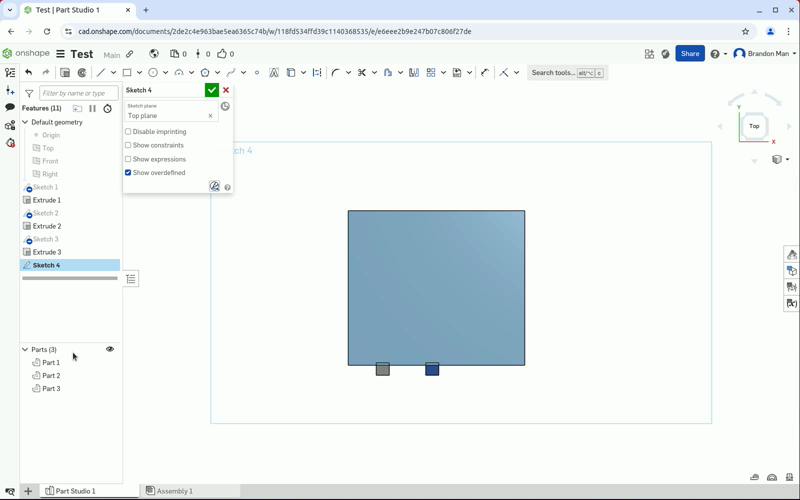
key(y)
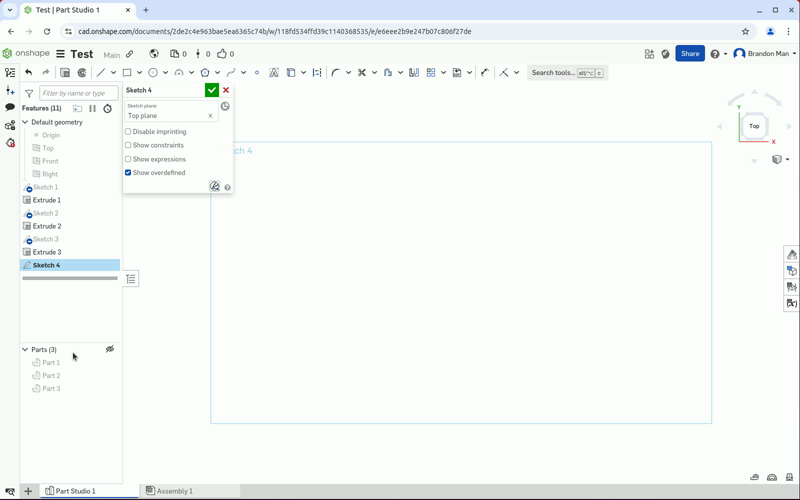
key(l)
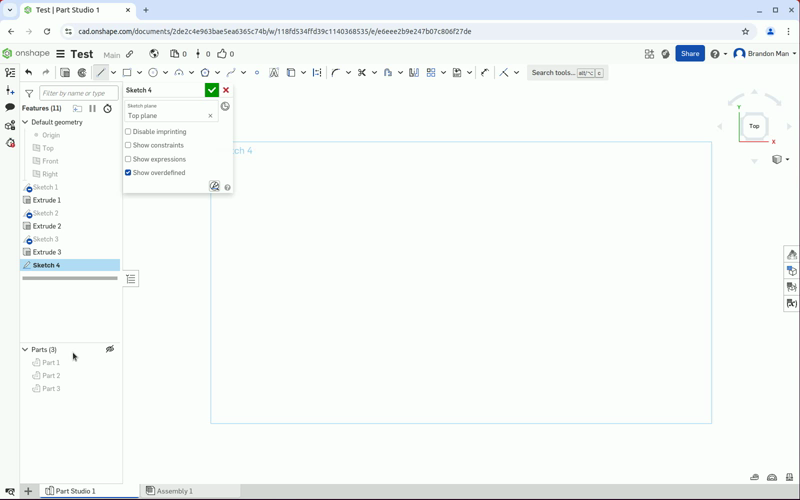
key_down(shift)
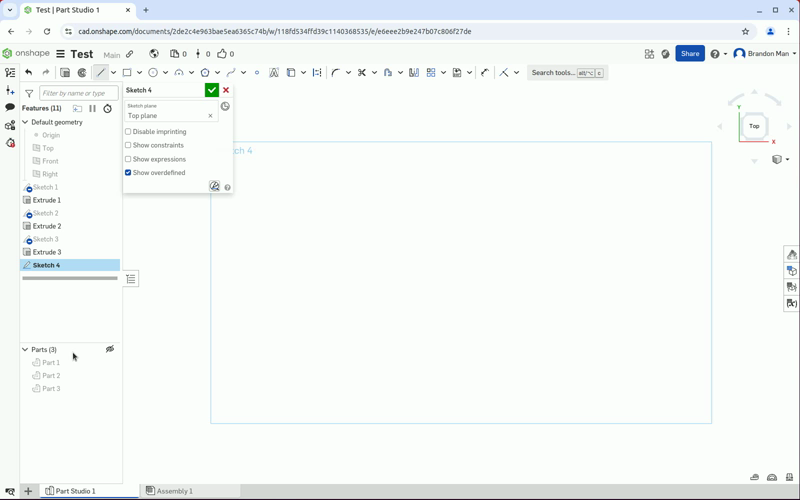
mouse_move(473, 375)
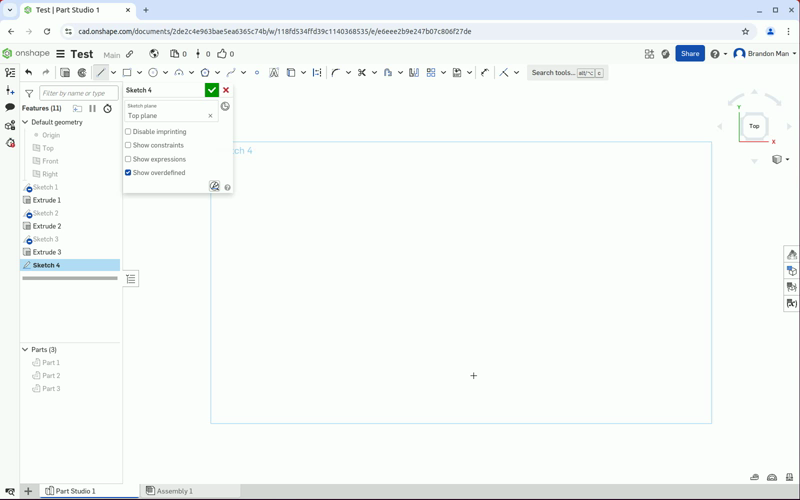
click(473, 375)
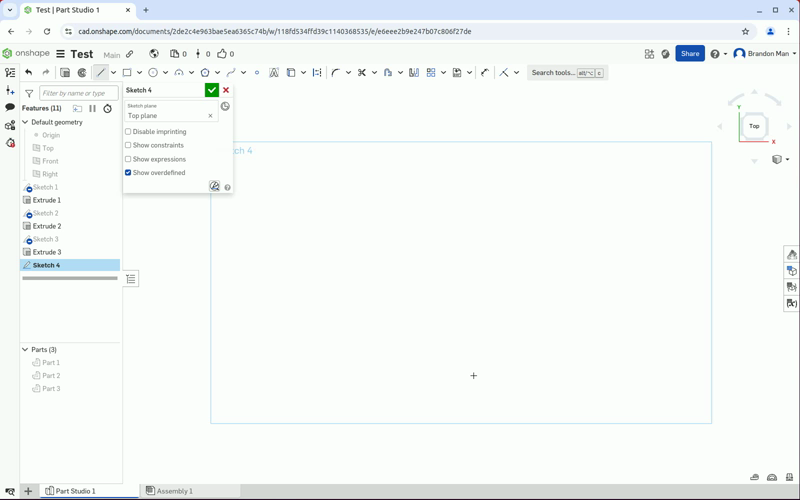
key_up(shift)
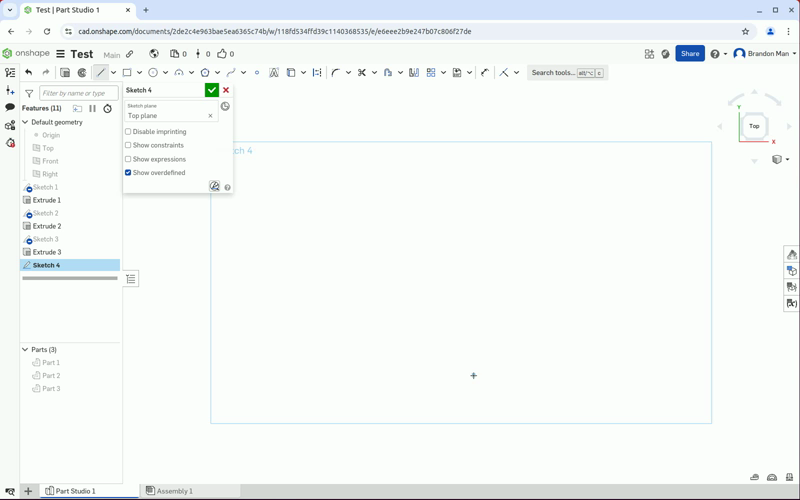
key_down(shift)
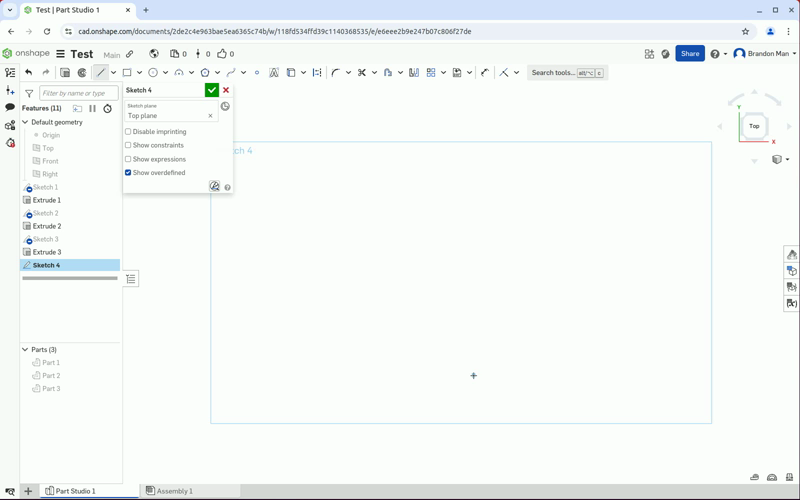
mouse_move(503, 375)
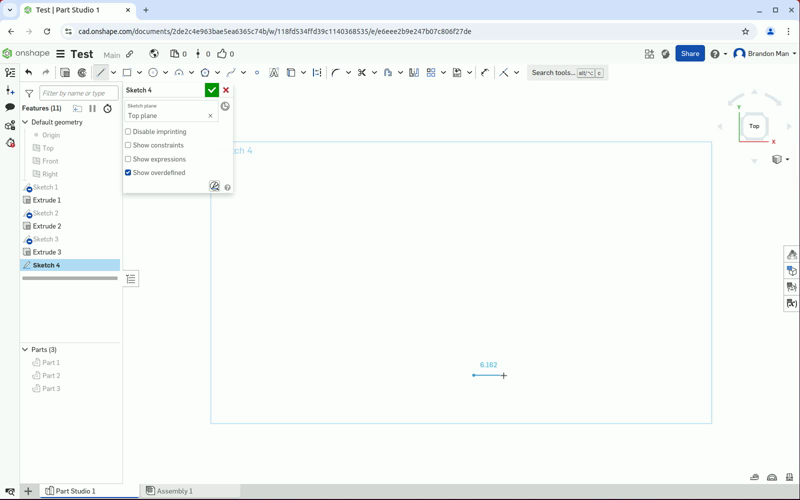
mouse_move(486, 375)
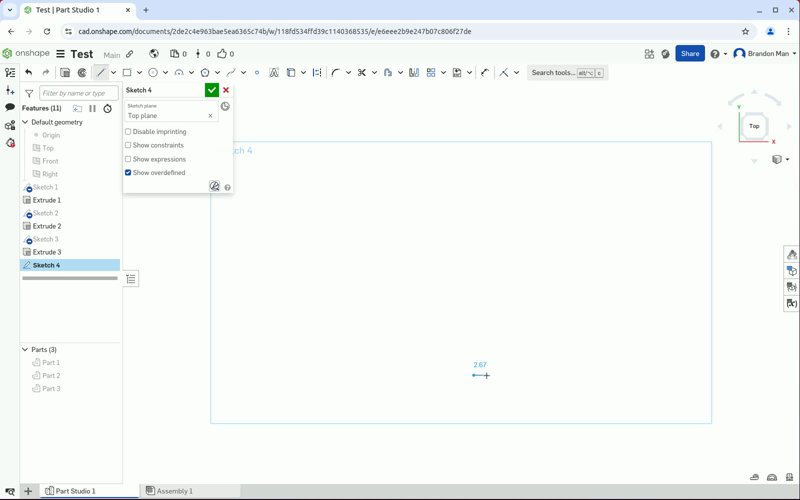
click(486, 375)
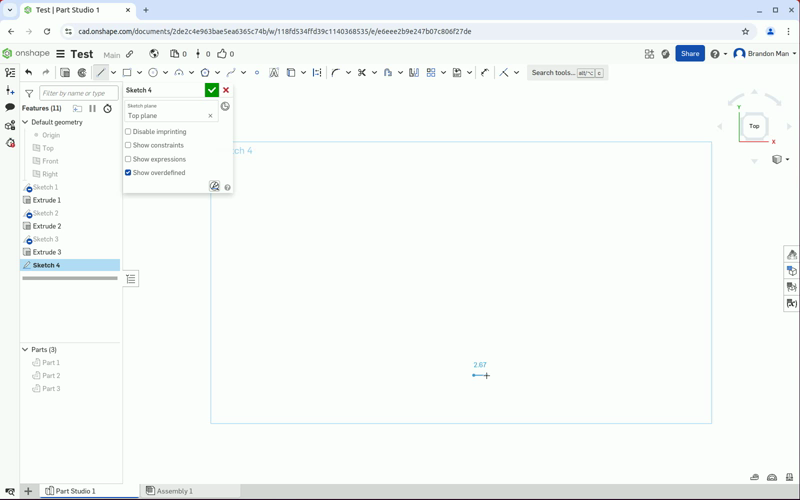
key_up(shift)
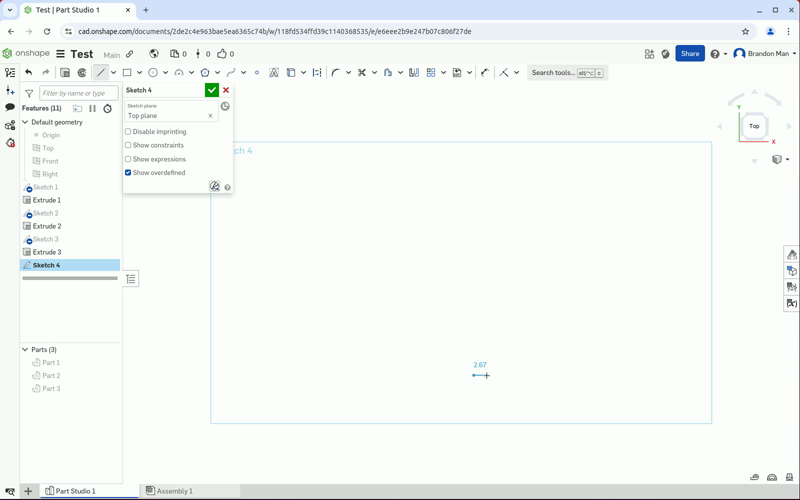
key_down(shift)
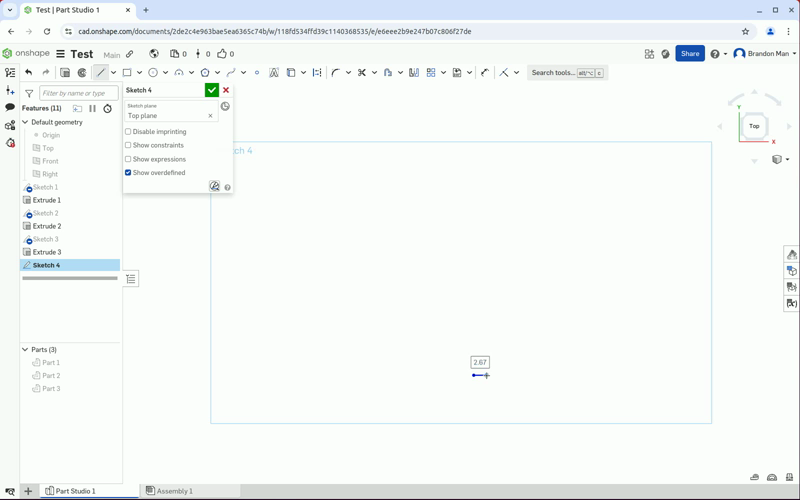
mouse_move(516, 375)
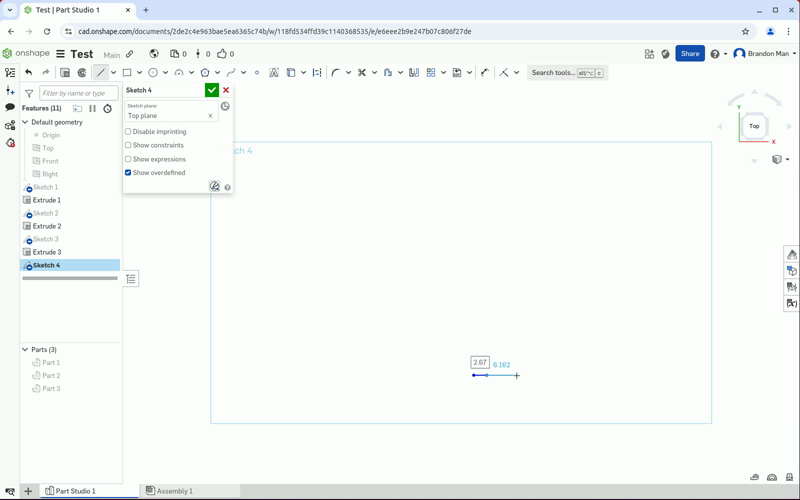
mouse_move(486, 362)
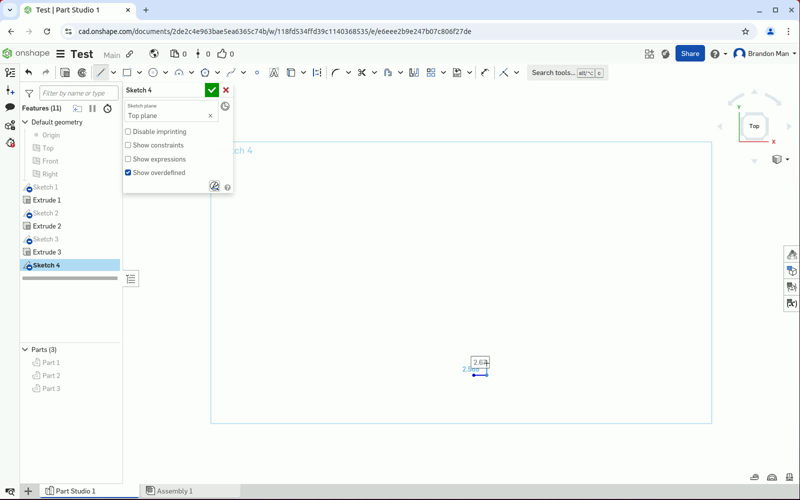
click(486, 362)
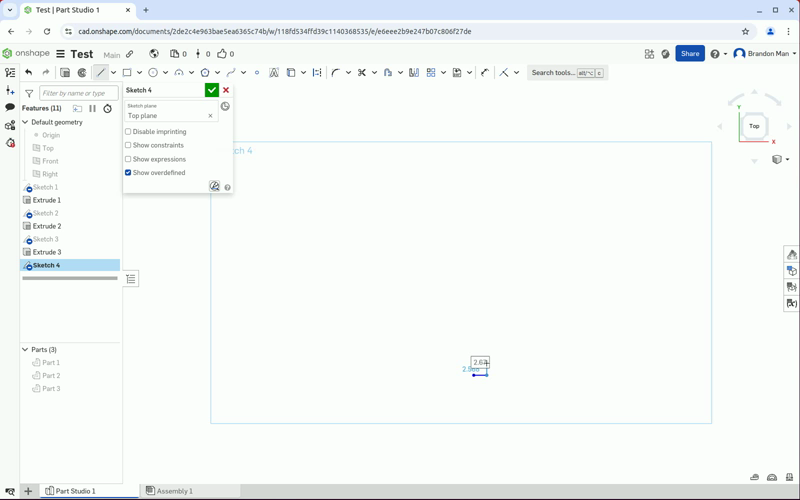
key_up(shift)
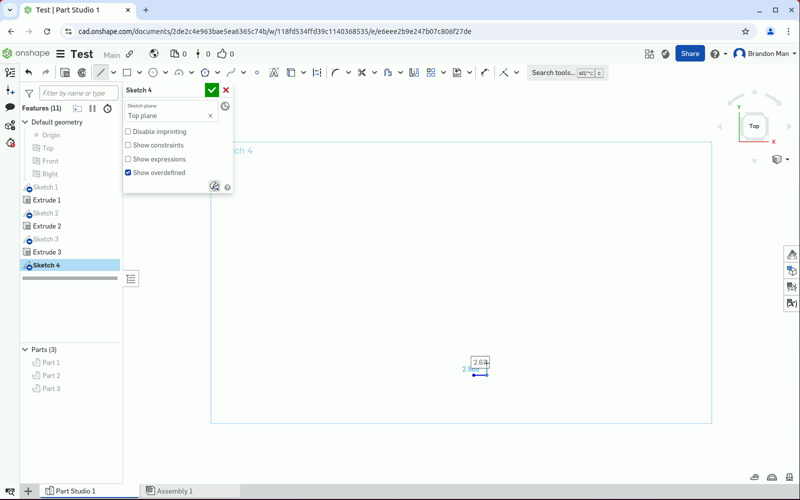
key_down(shift)
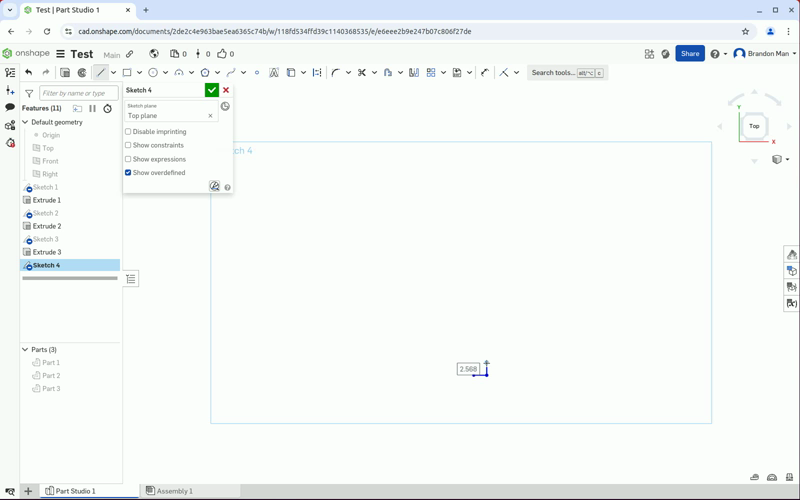
mouse_move(516, 362)
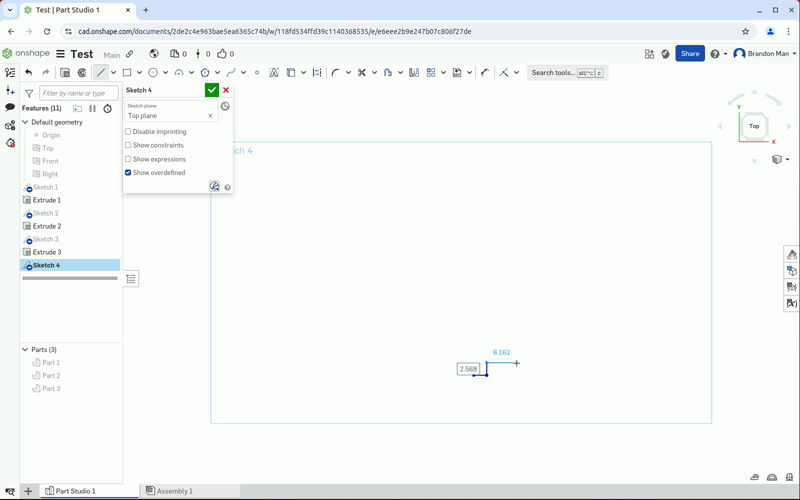
mouse_move(473, 362)
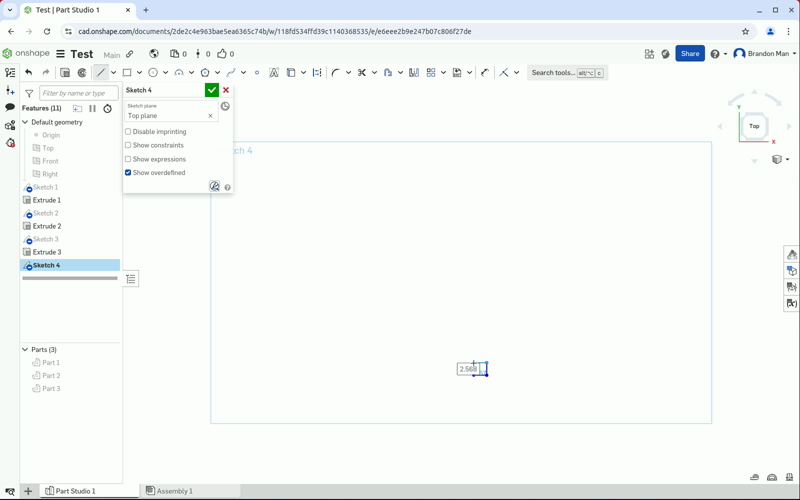
click(473, 362)
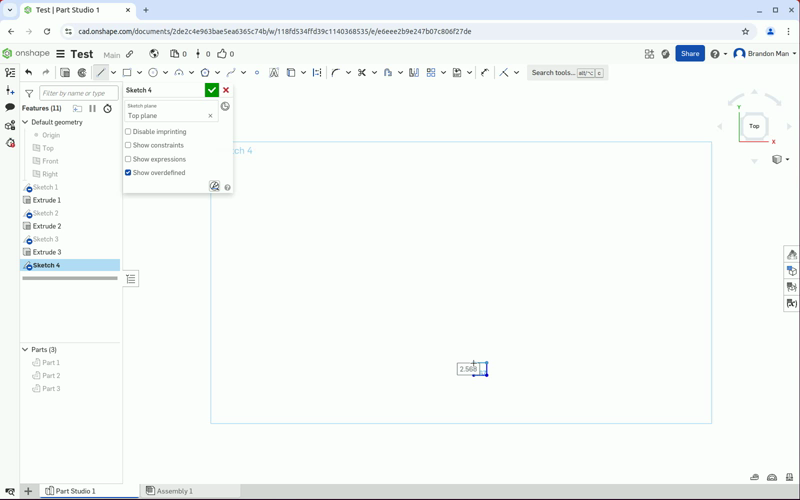
key_up(shift)
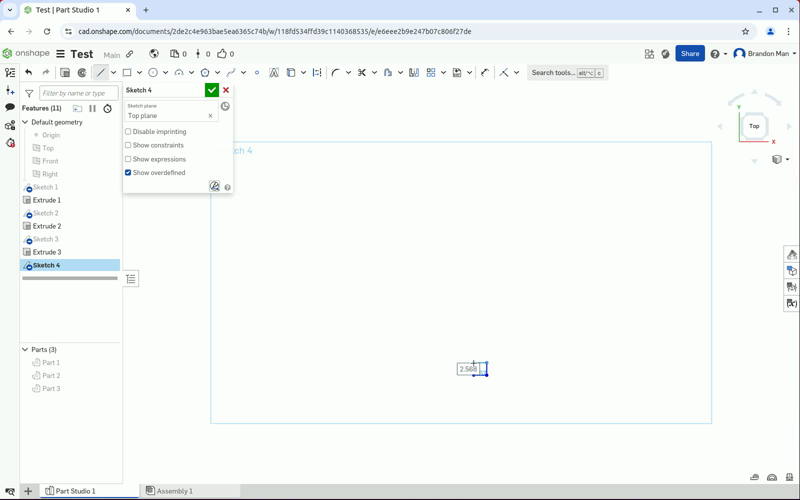
mouse_move(503, 362)
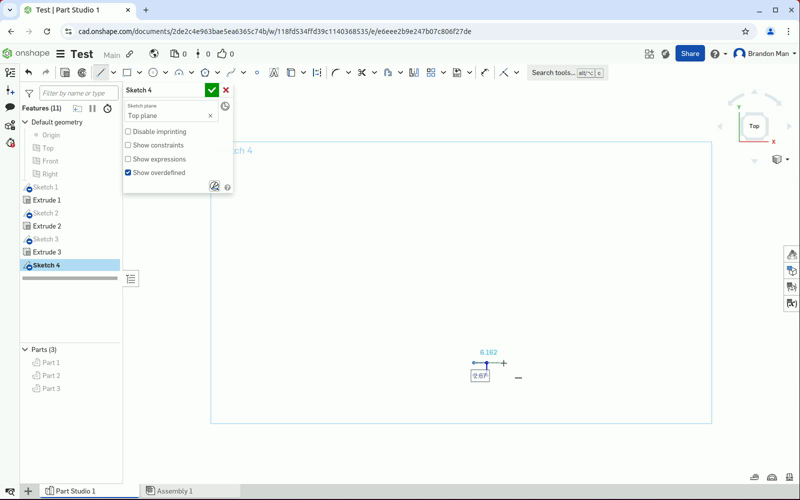
key_down(shift)
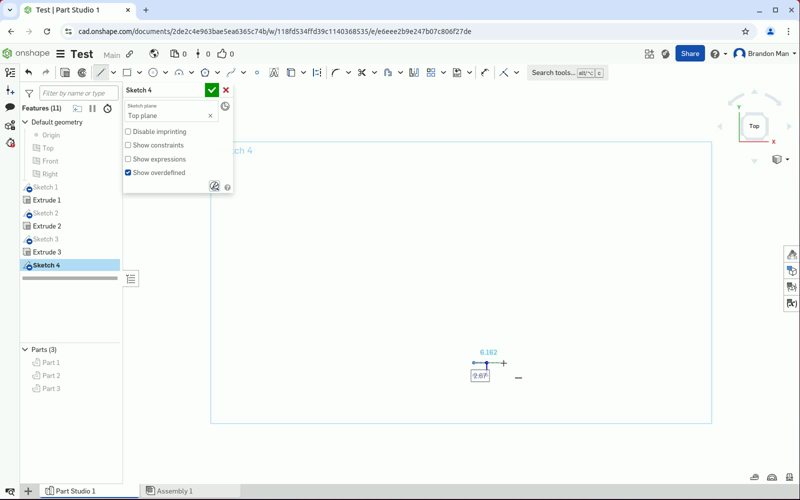
mouse_move(473, 375)
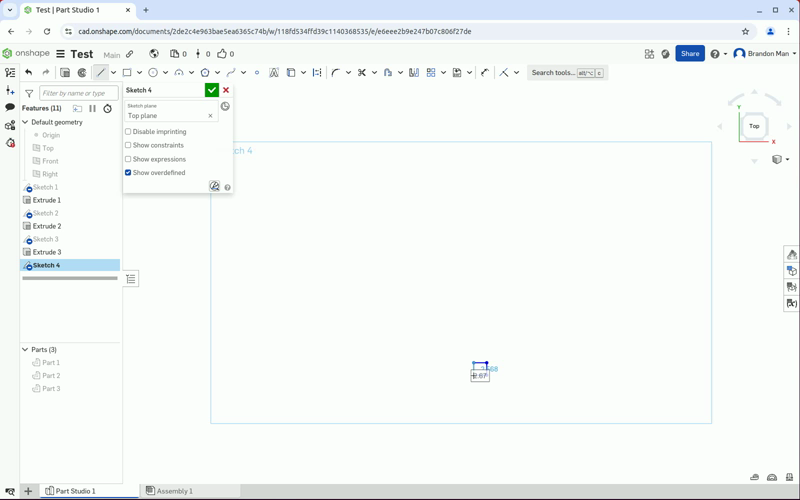
key_up(shift)
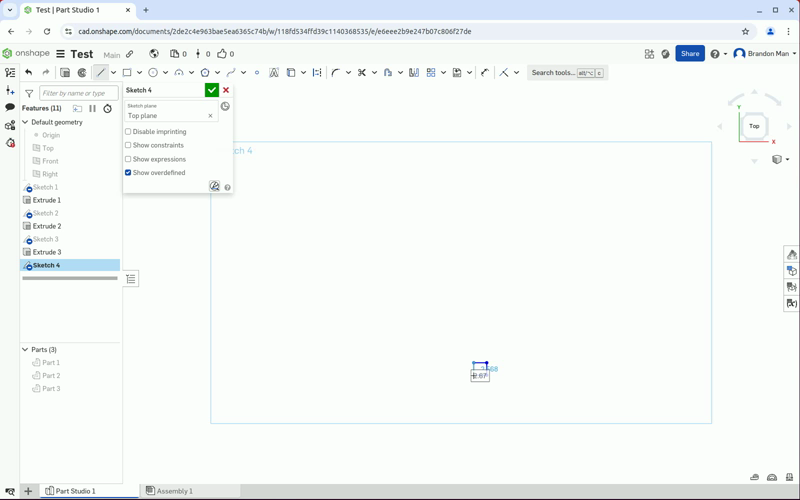
click(473, 375)
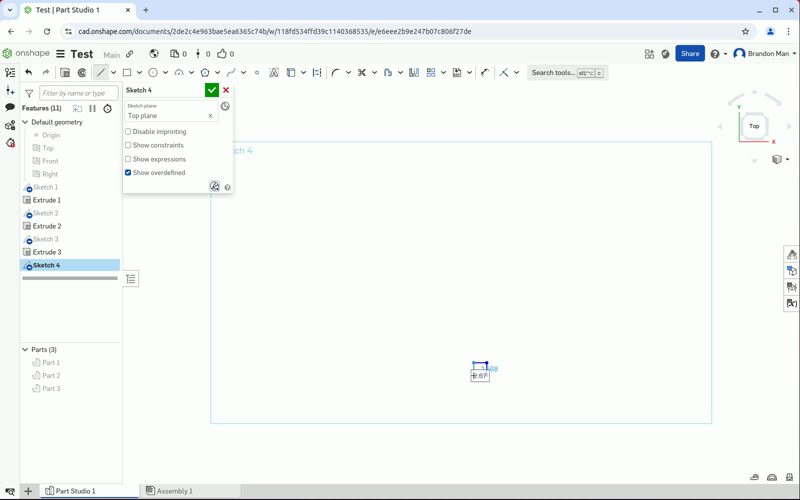
key(esc)
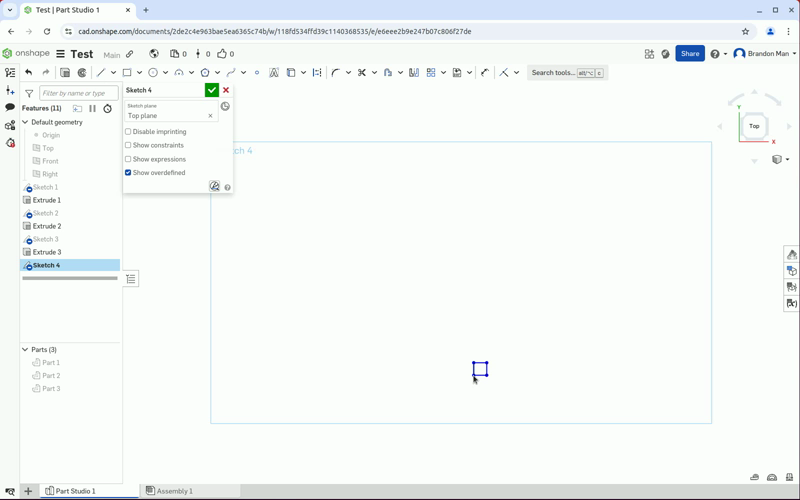
mouse_move(485, 365)
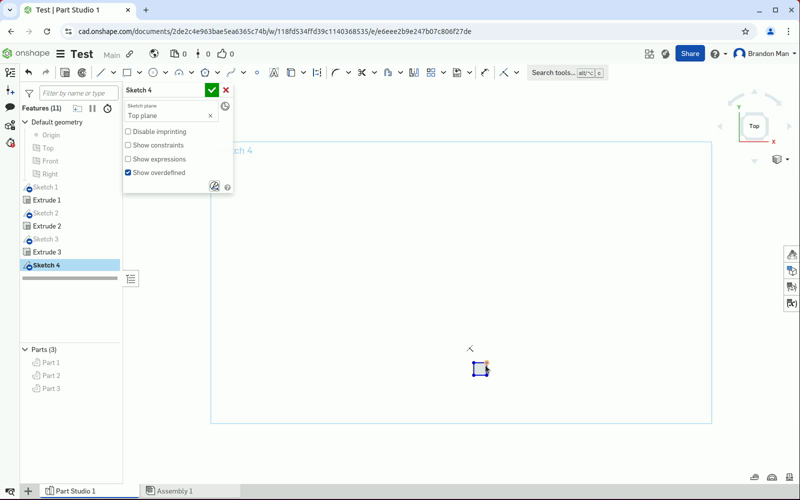
scroll(6)
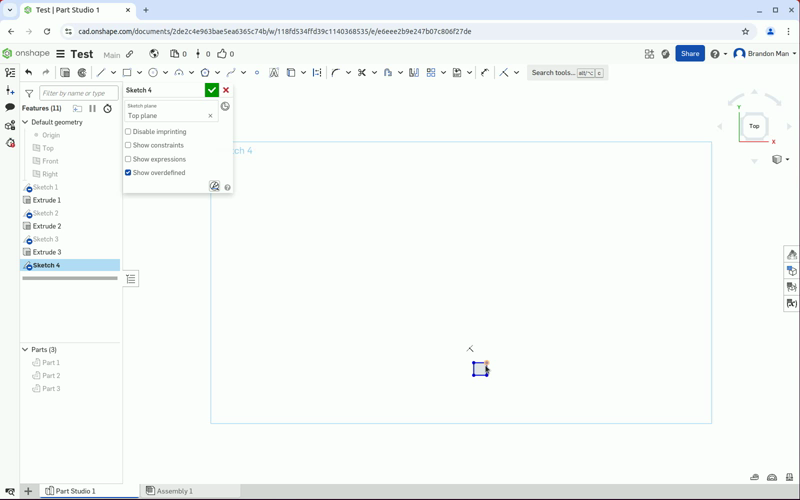
scroll(6)
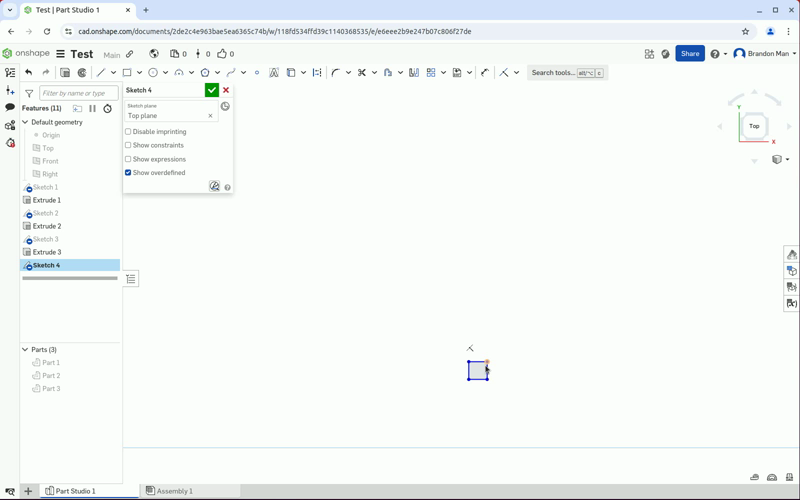
scroll(6)
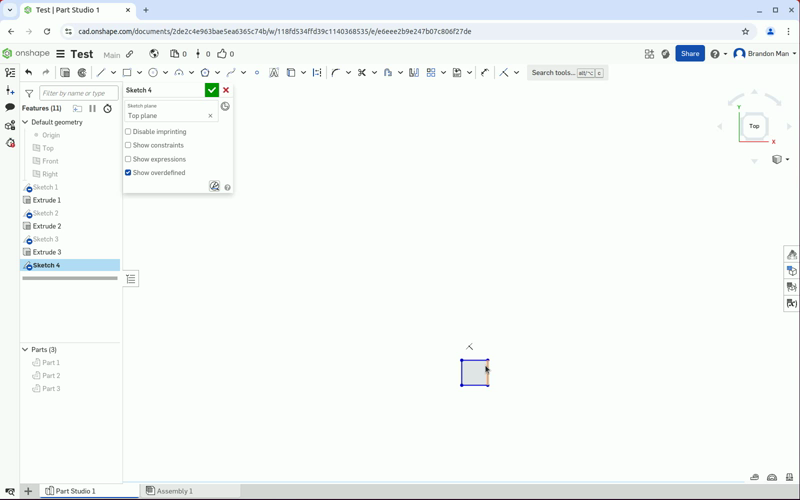
scroll(6)
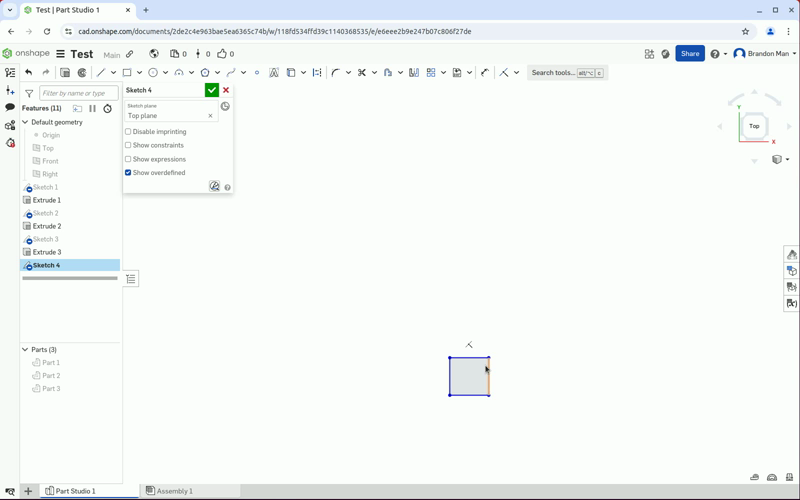
scroll(6)
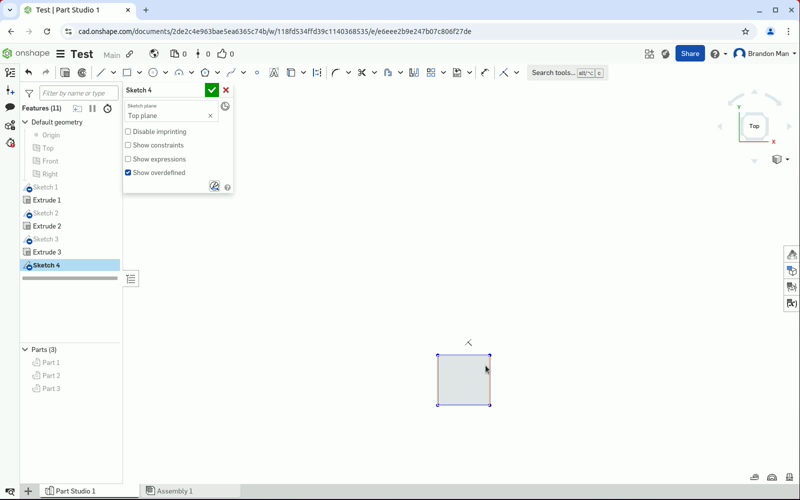
scroll(6)
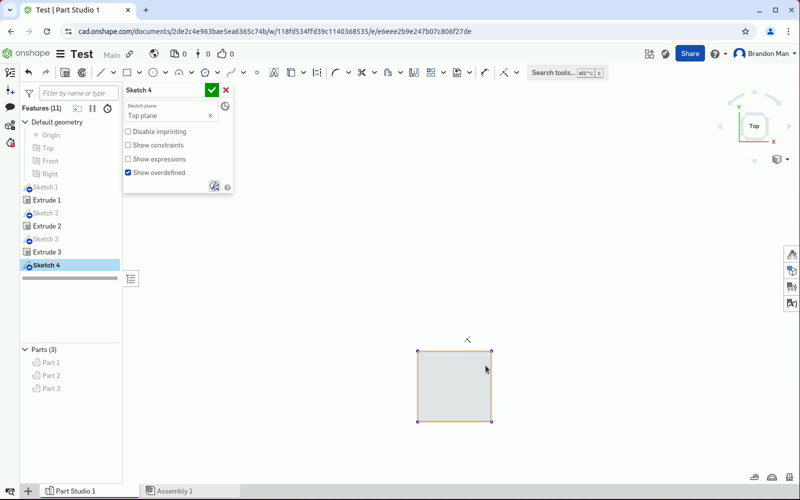
scroll(6)
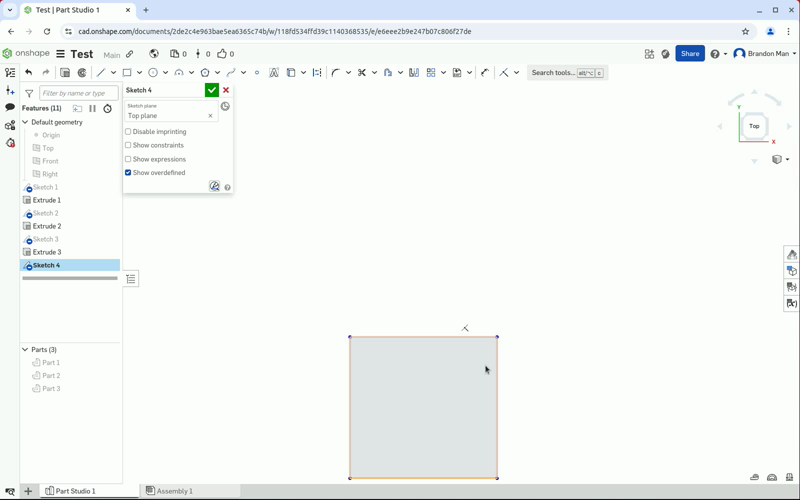
click(485, 365)
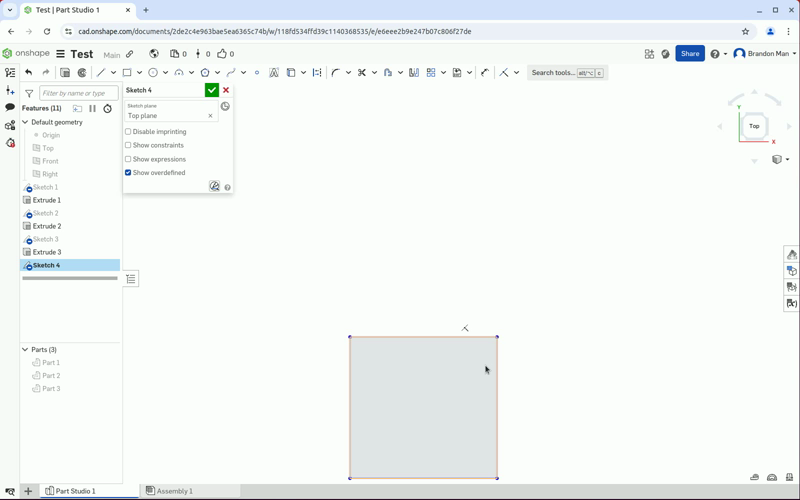
scroll(-6)
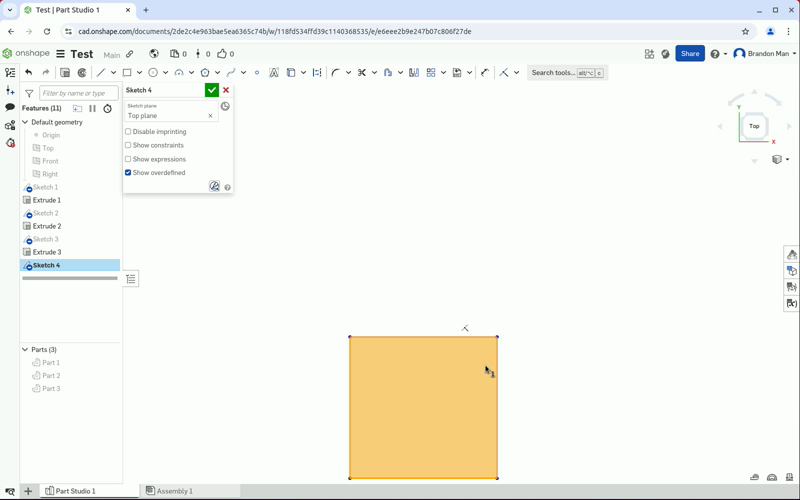
scroll(-6)
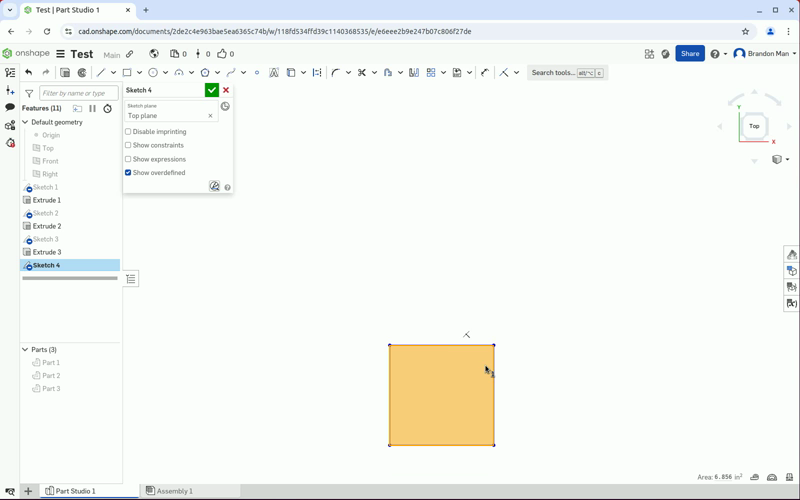
scroll(-6)
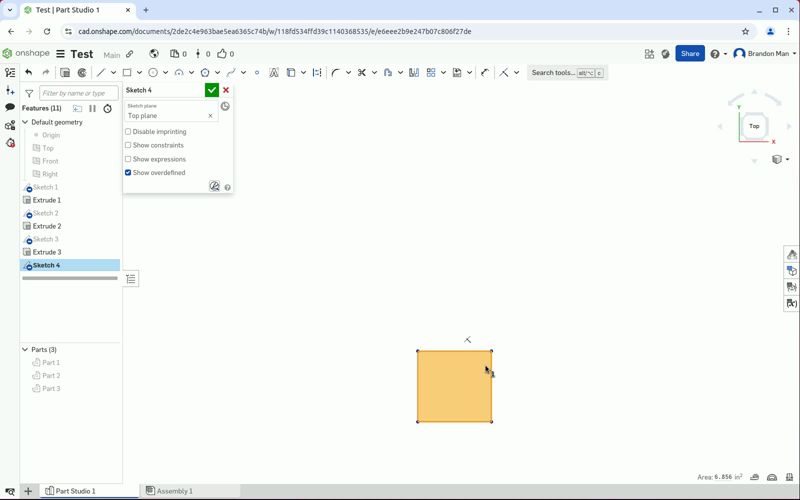
scroll(-6)
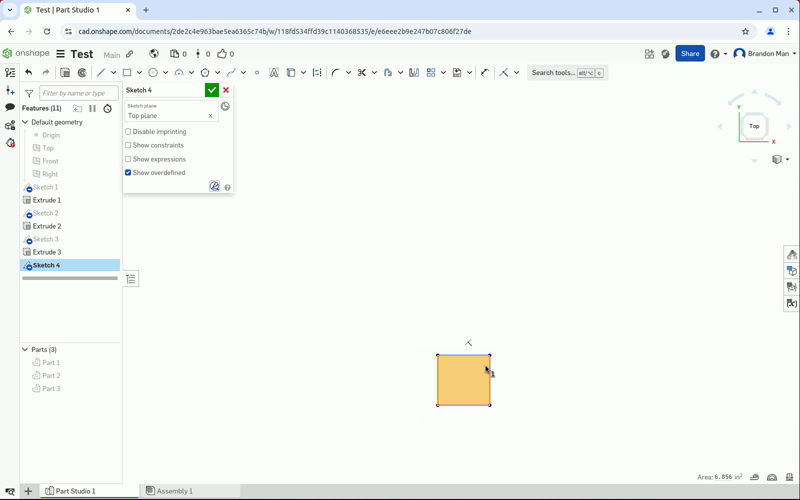
scroll(-6)
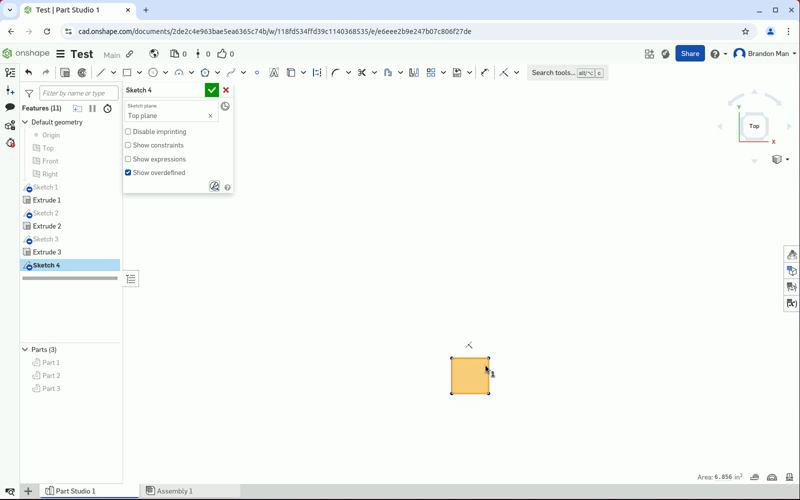
scroll(-6)
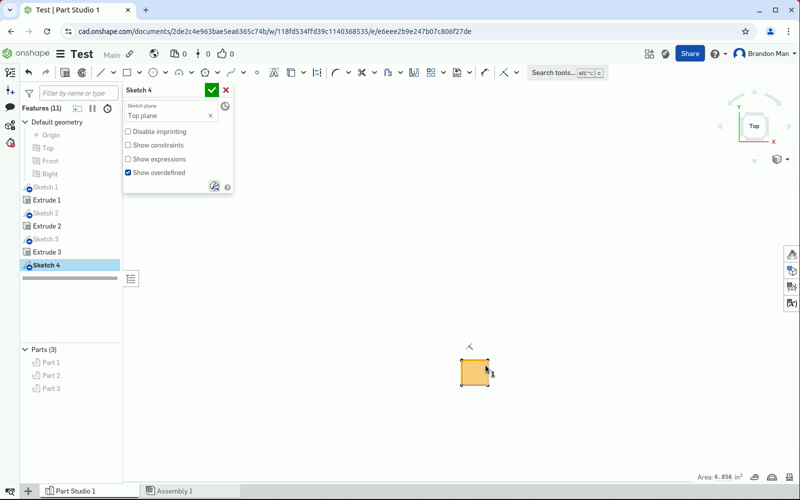
scroll(-6)
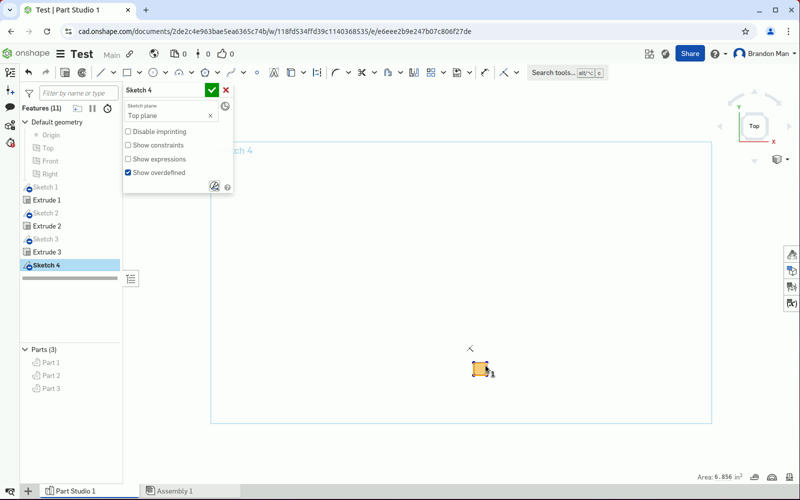
mouse_move(73, 352)
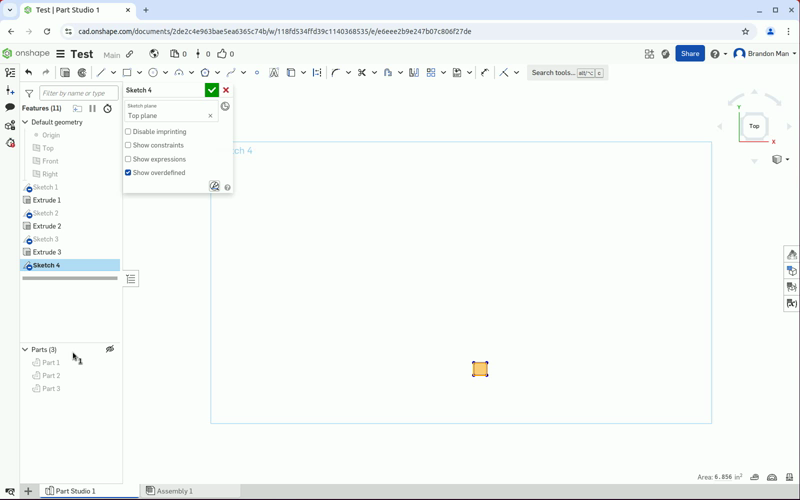
key(shift+y)
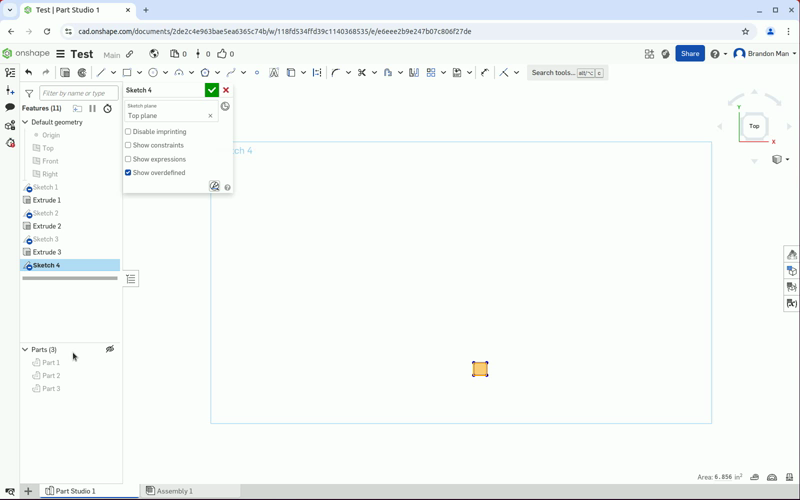
key(shift+e)
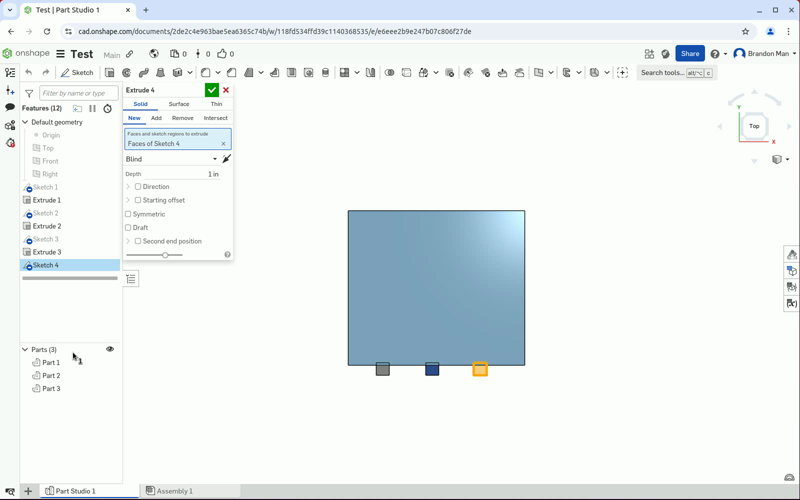
mouse_move(143, 106)
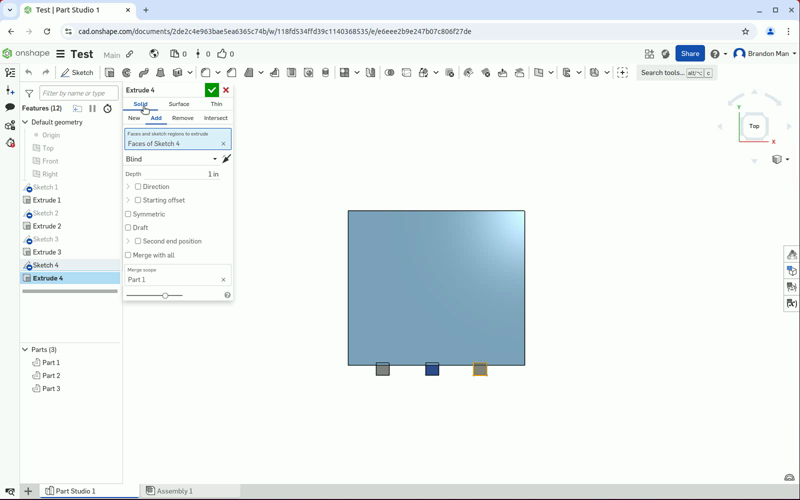
click(143, 106)
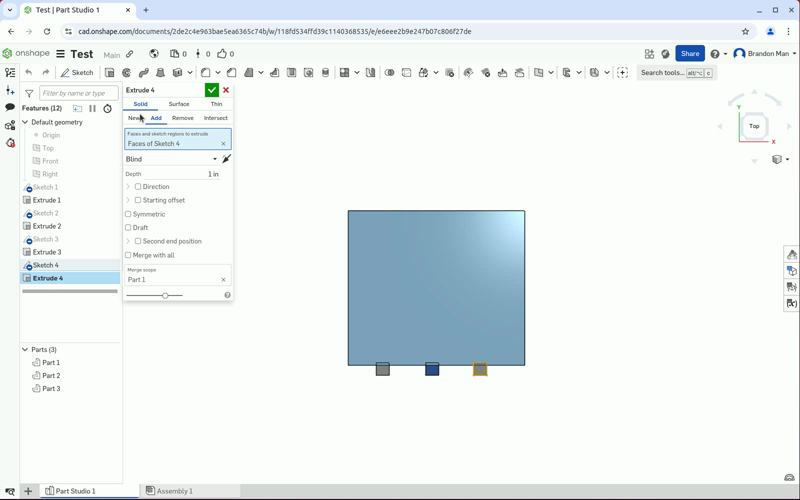
mouse_move(137, 120)
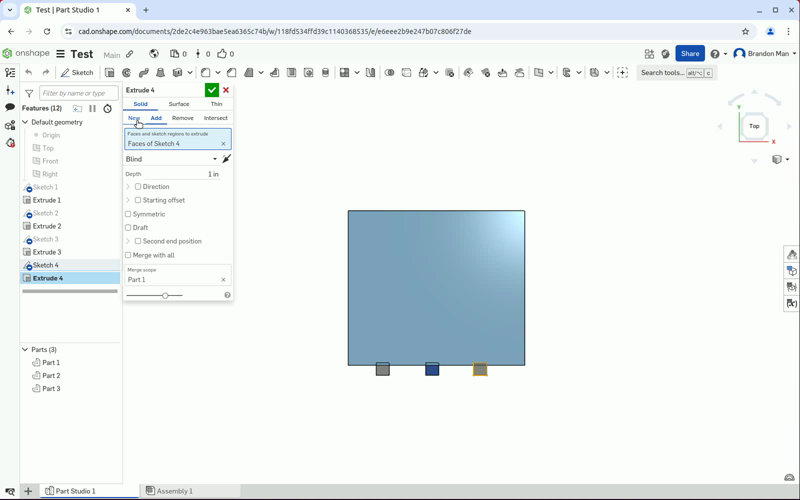
click(137, 120)
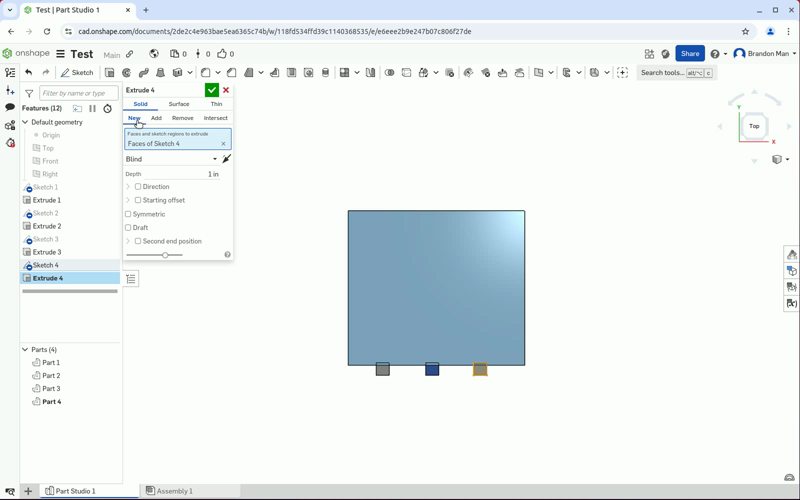
key(tab, 4)
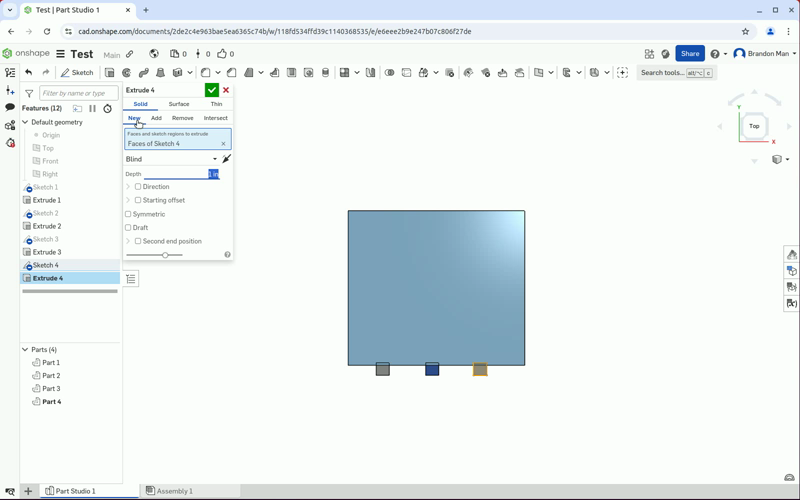
text(2.407)
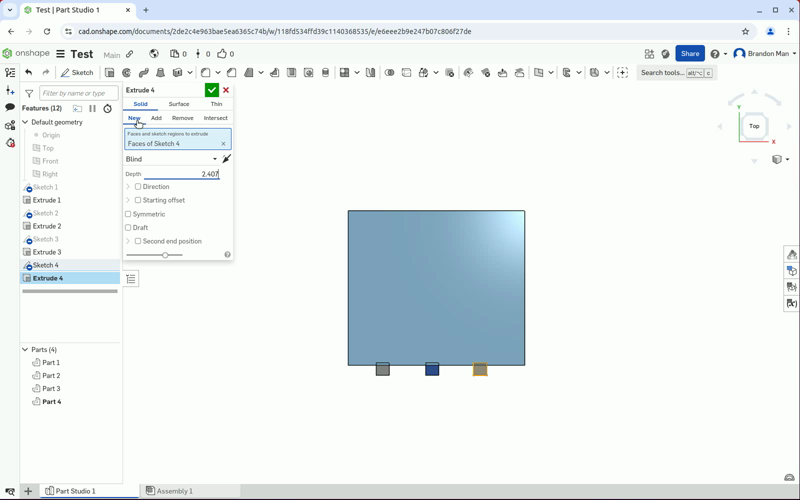
key(enter)
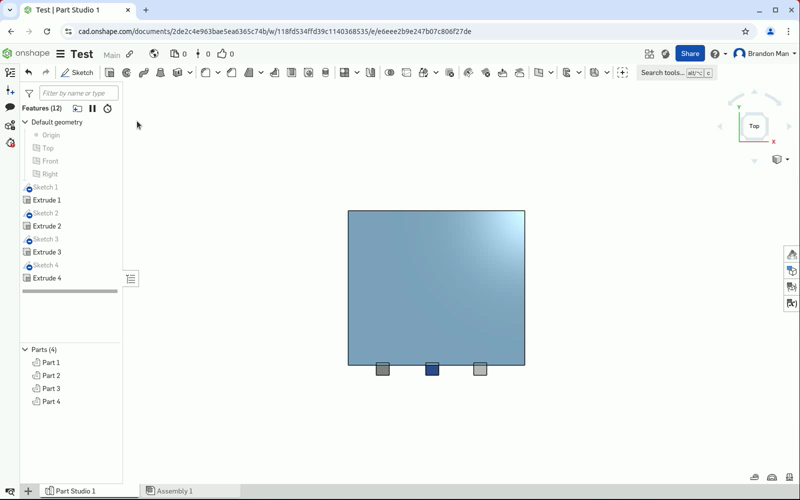
key(shift+h)
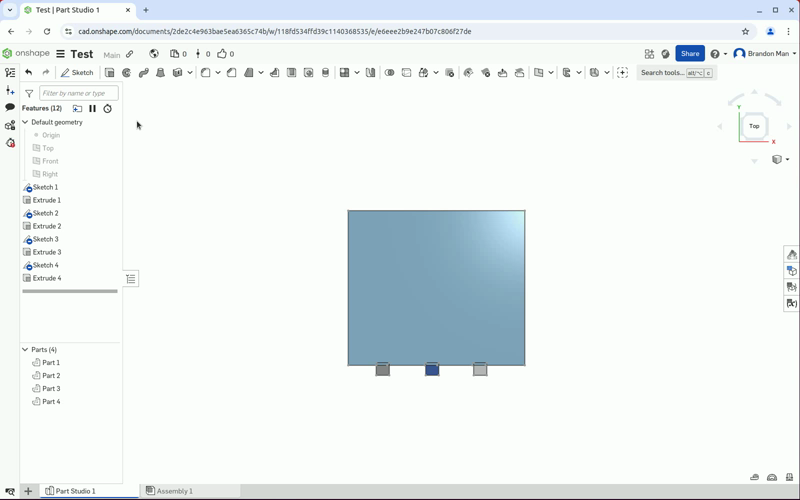
key(shift+h)
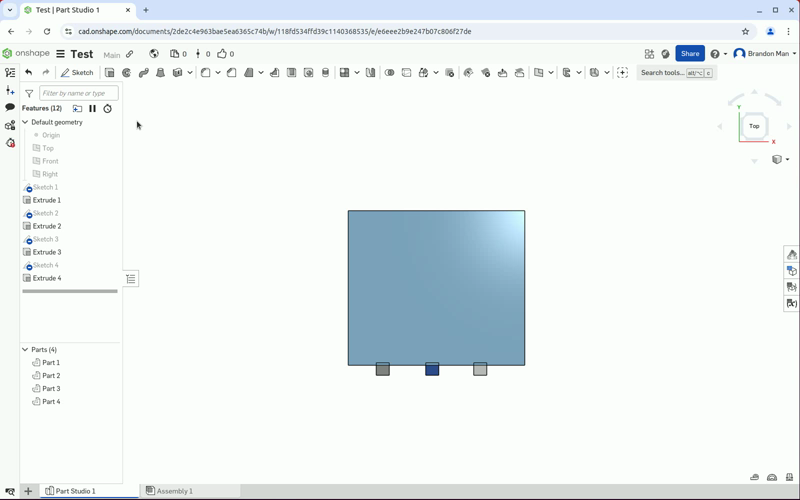
mouse_move(73, 189)
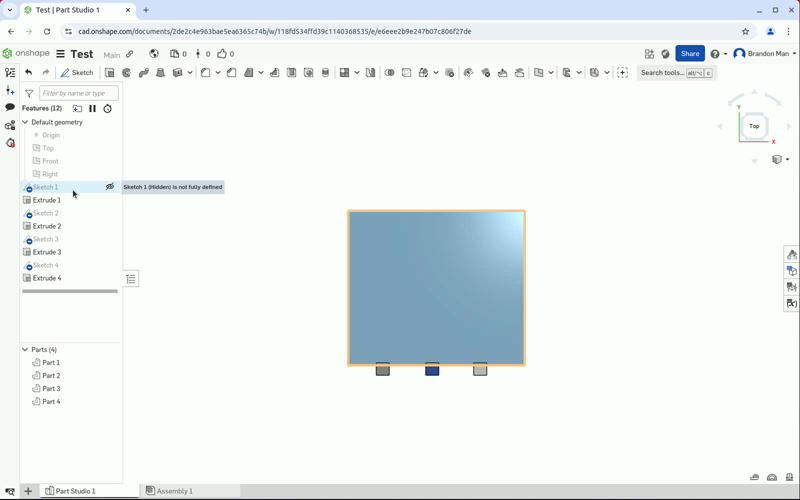
click(73, 189)
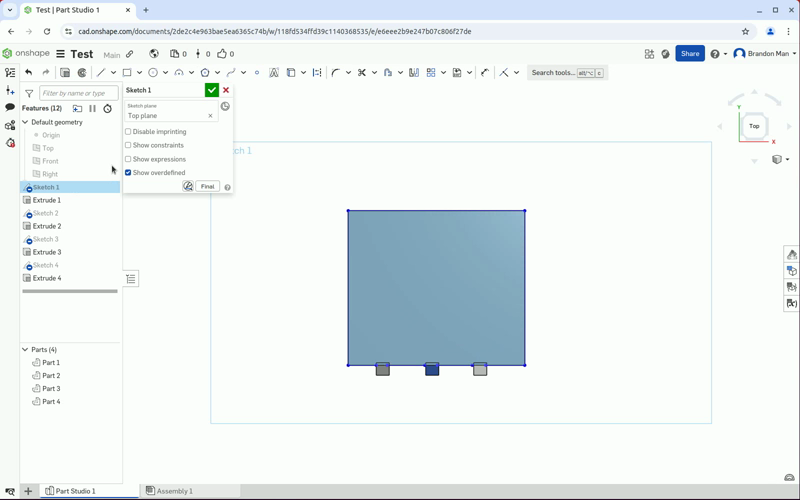
mouse_move(229, 92)
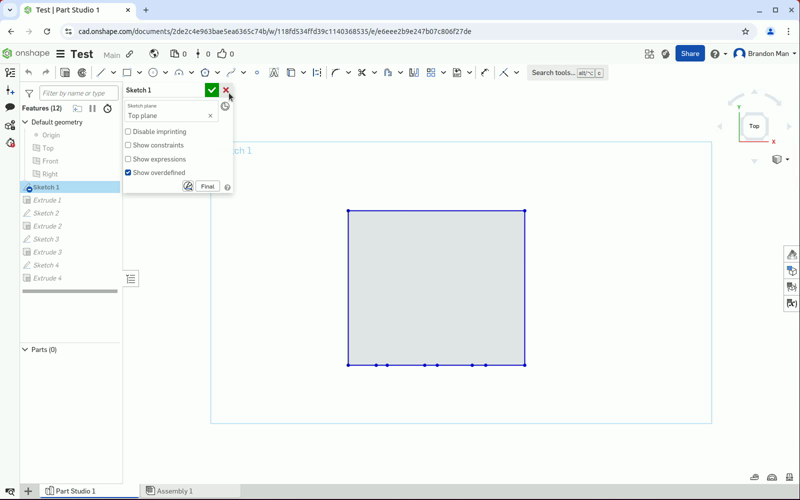
click(229, 92)
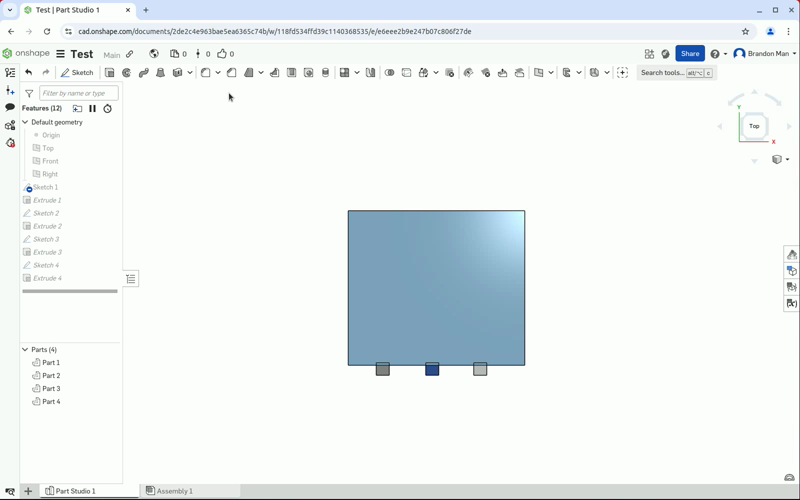
mouse_move(73, 352)
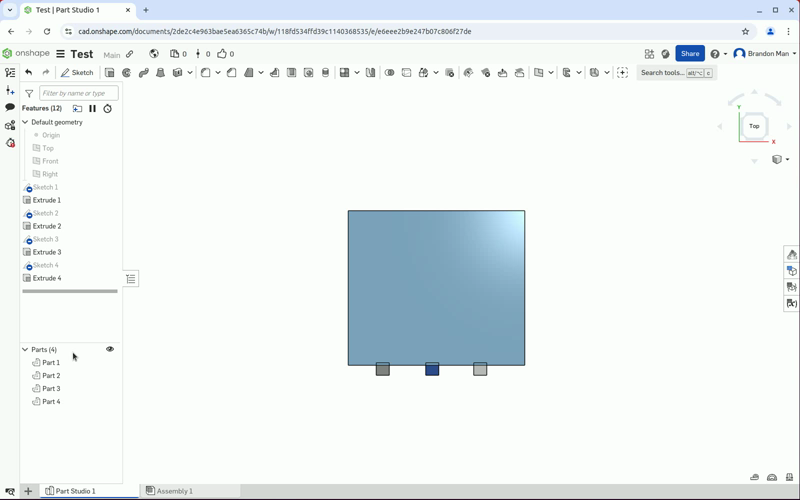
key(y)
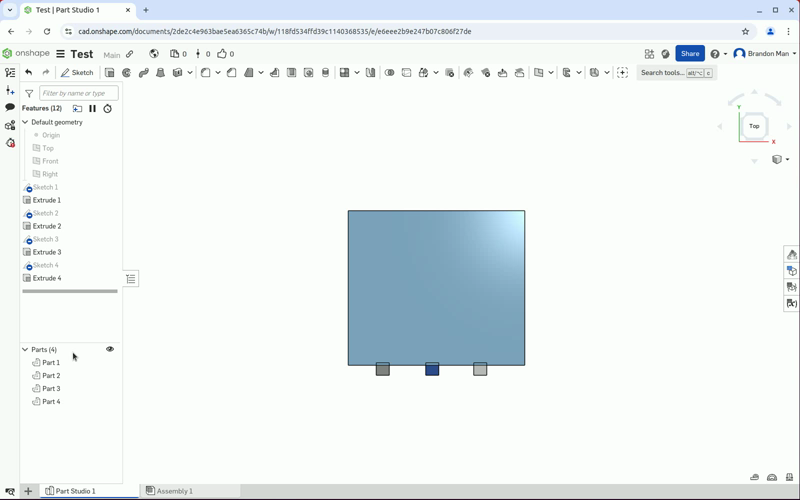
key(shift+p)
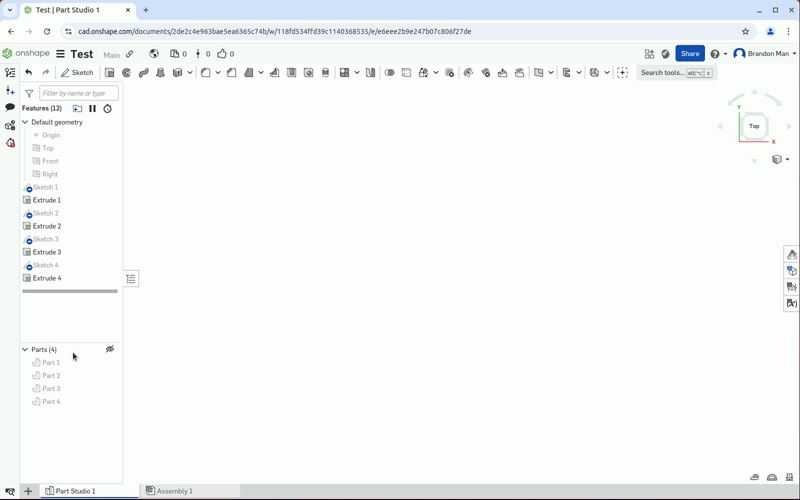
key(space)
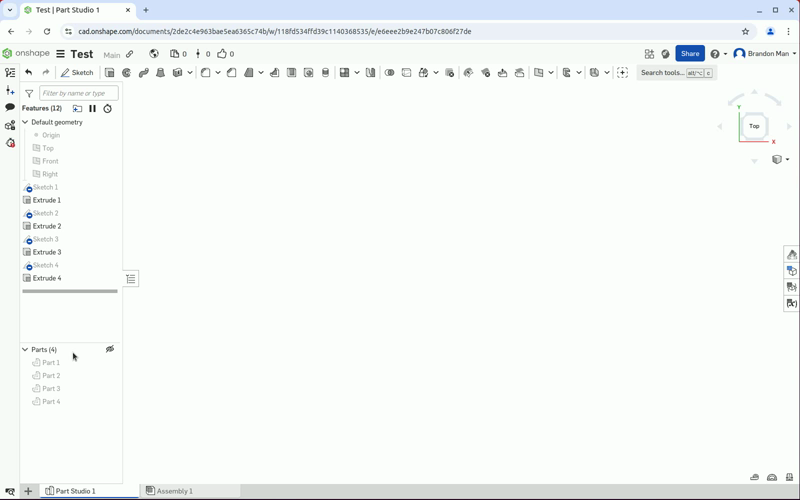
key_down(shift)
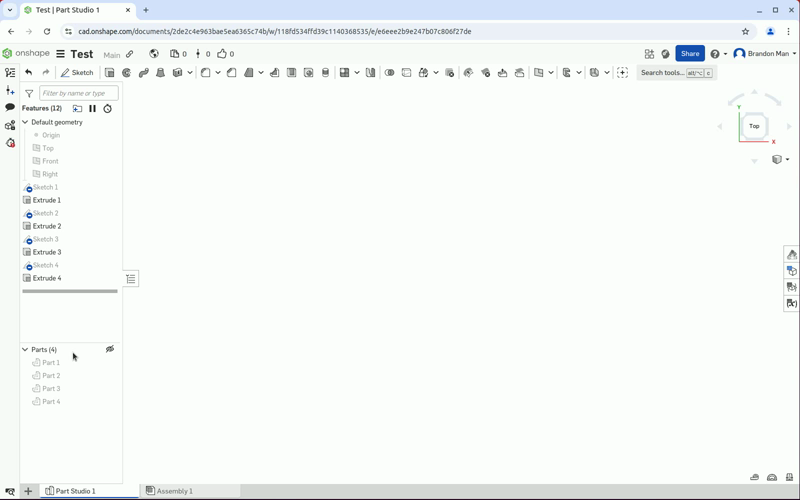
key(up)
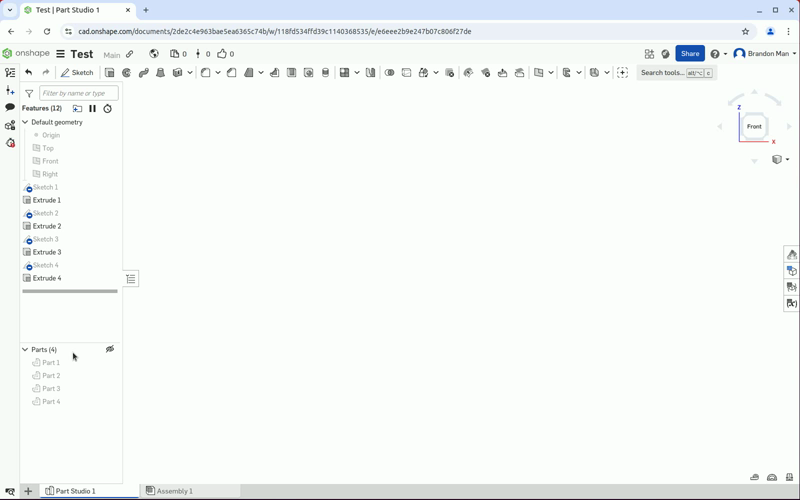
key_up(shift)
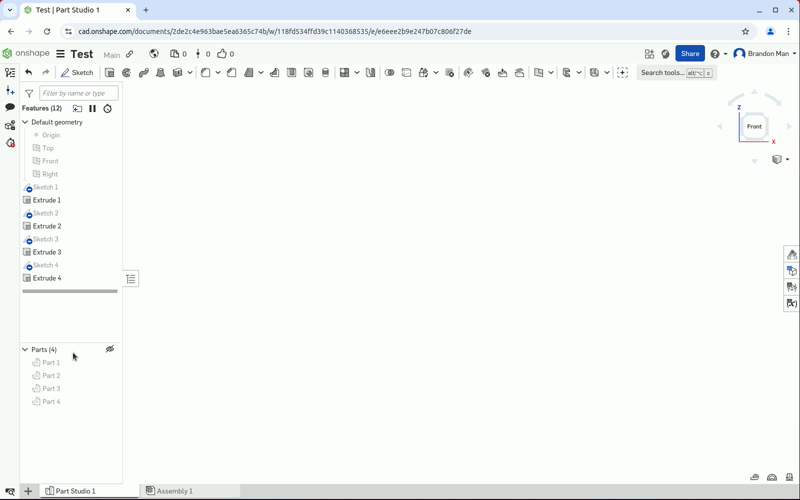
mouse_move(73, 352)
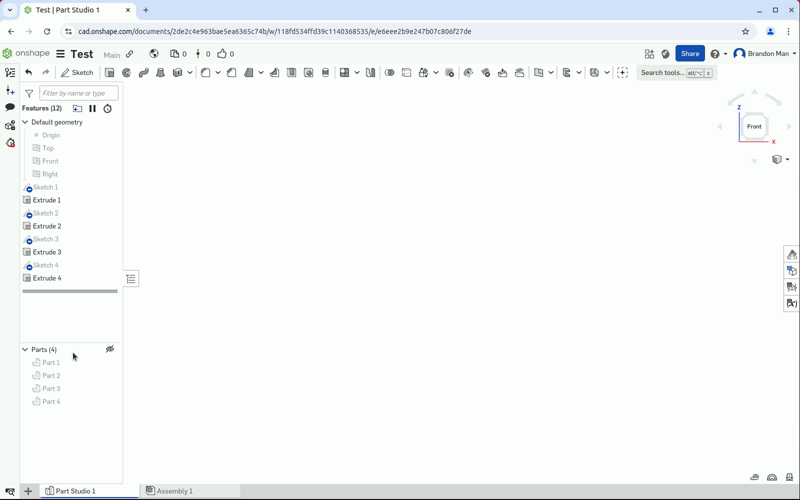
key(shift+y)
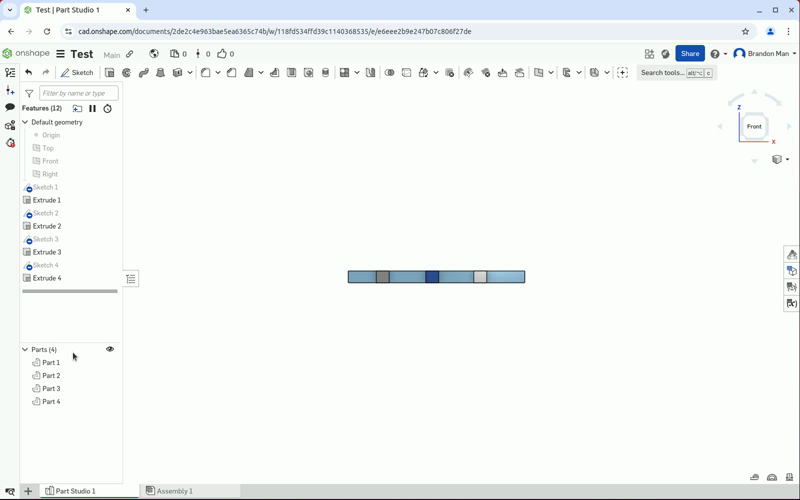
mouse_move(541, 75)
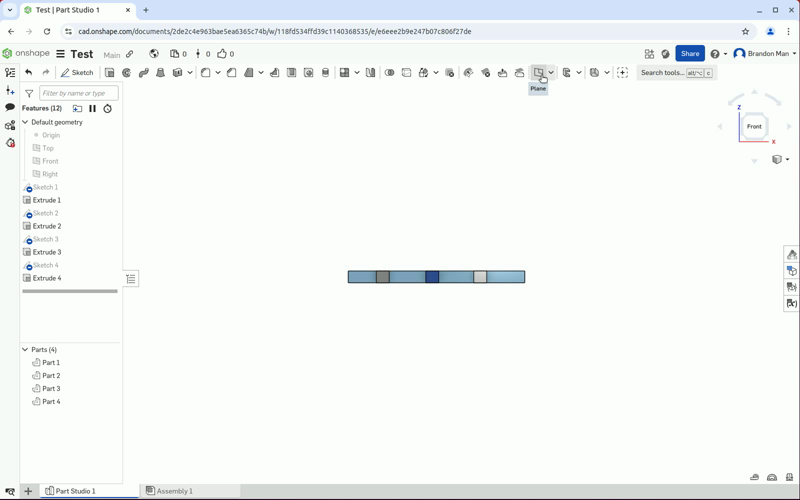
click(541, 75)
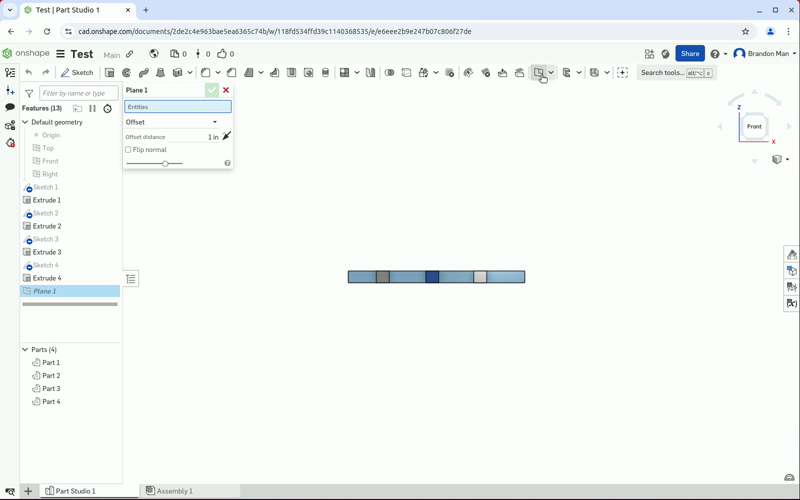
mouse_move(73, 163)
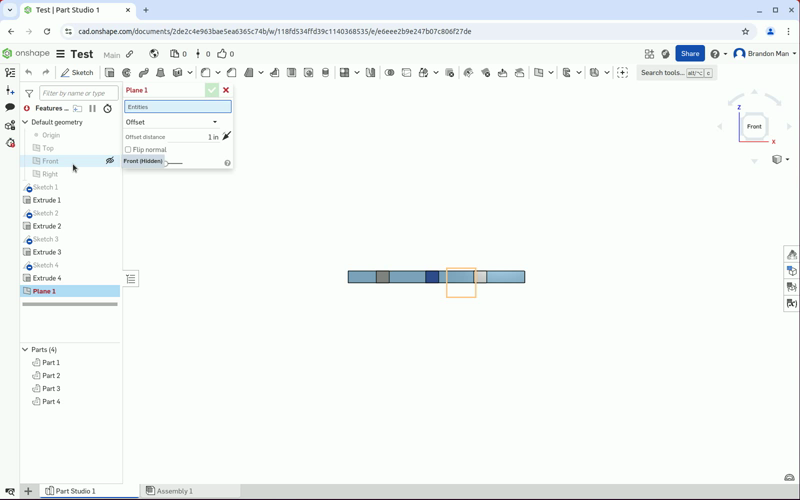
click(73, 163)
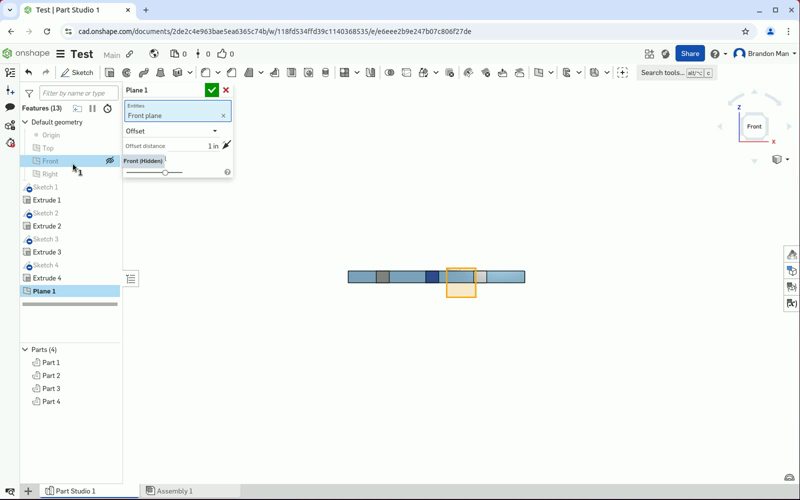
key(tab, 2)
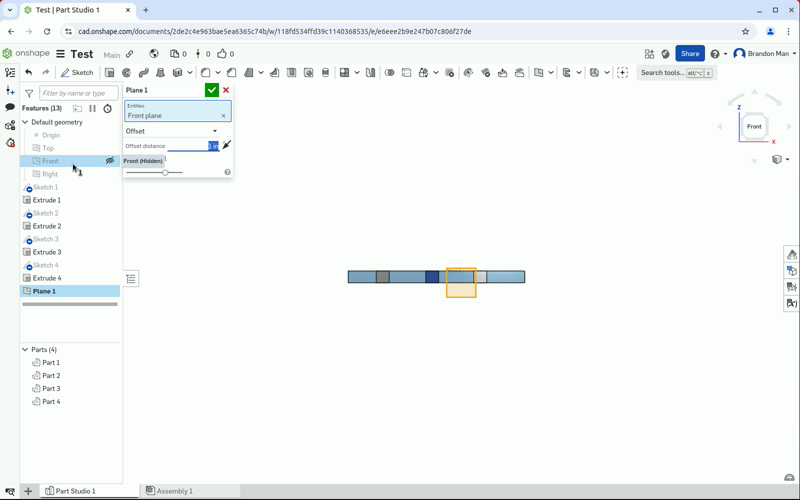
text(19.01)
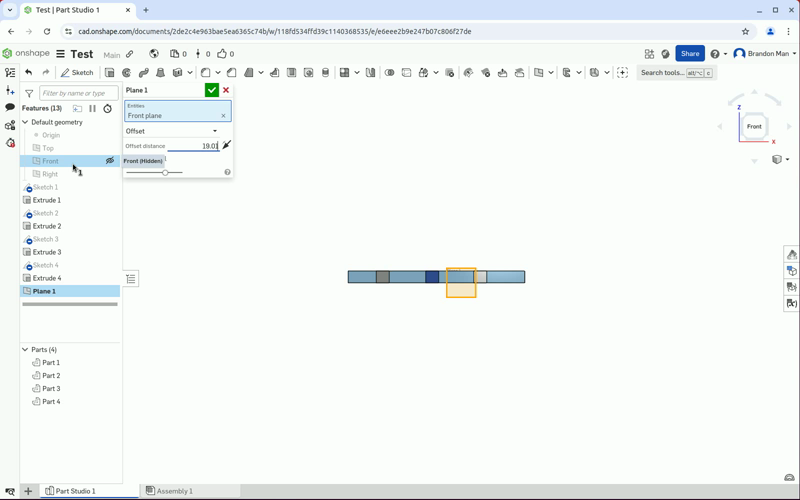
key(enter, 2)
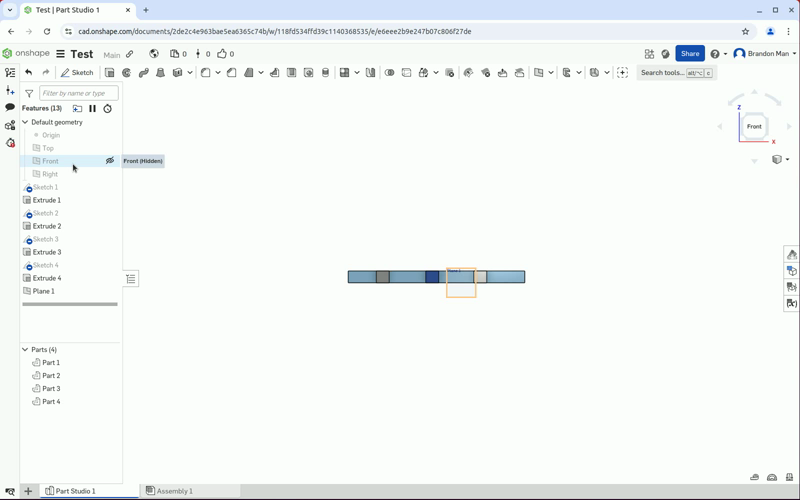
key(shift+s)
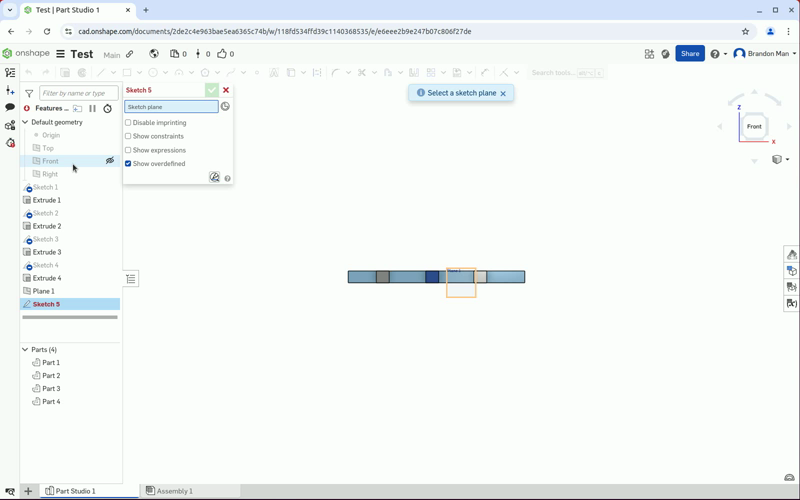
mouse_move(73, 293)
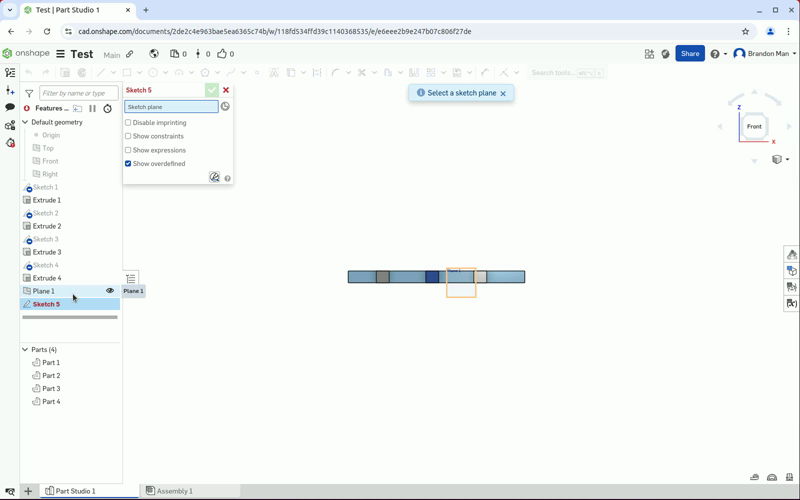
click(73, 293)
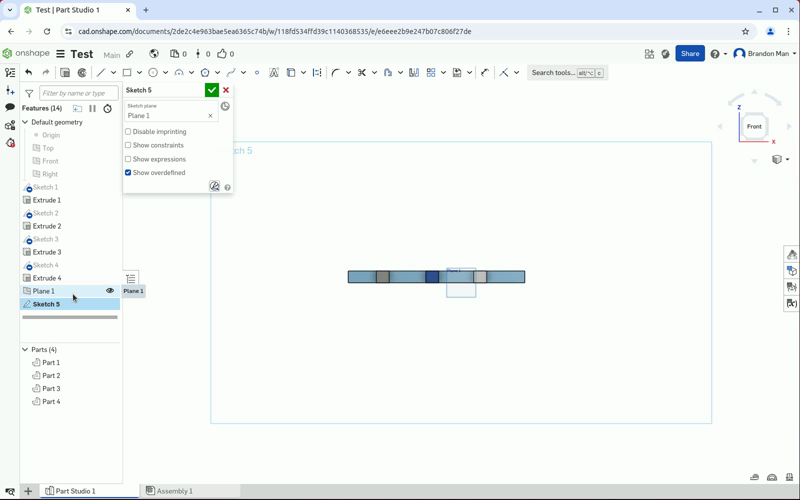
mouse_move(73, 352)
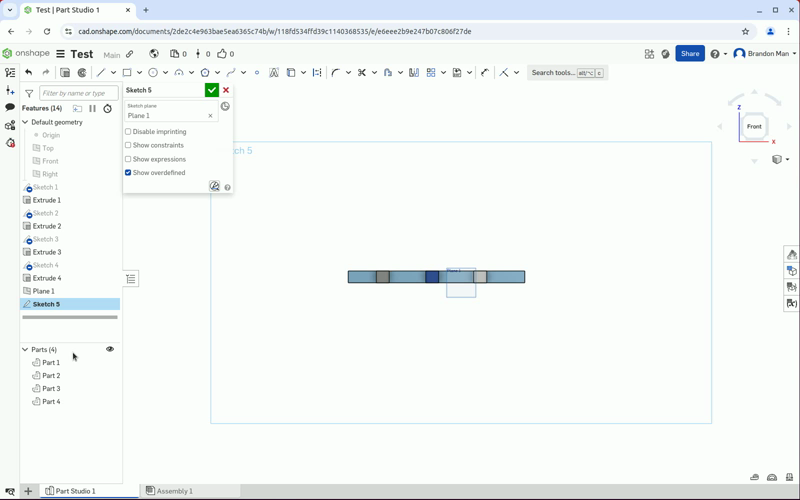
key(y)
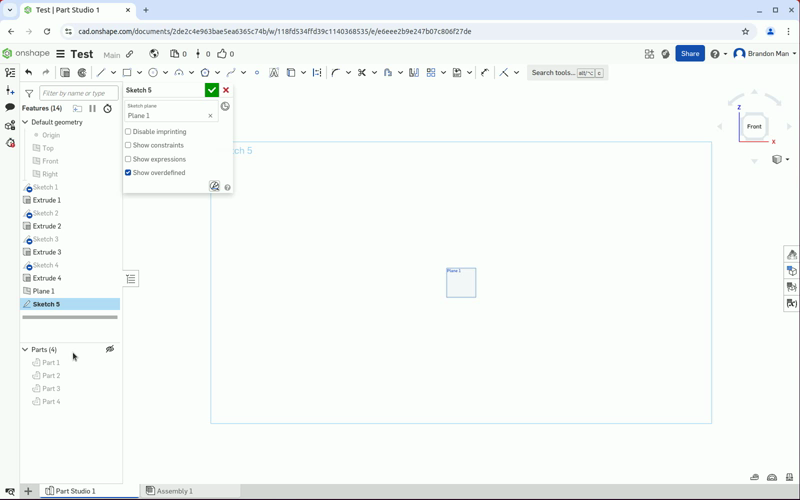
key(l)
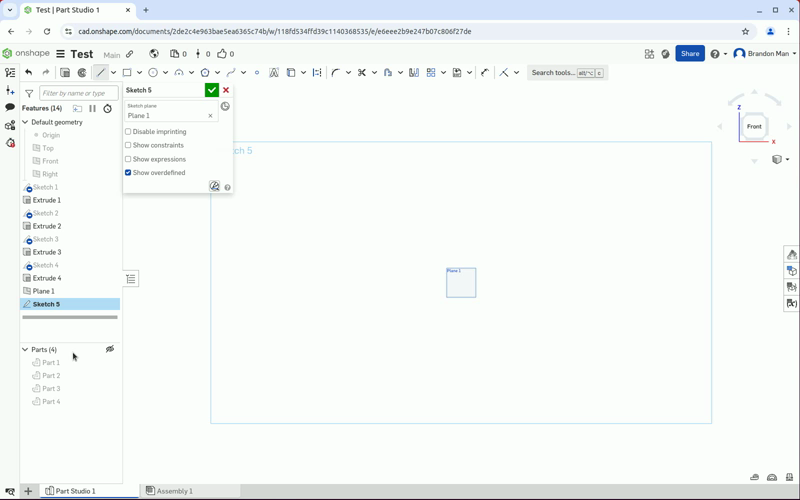
key_down(shift)
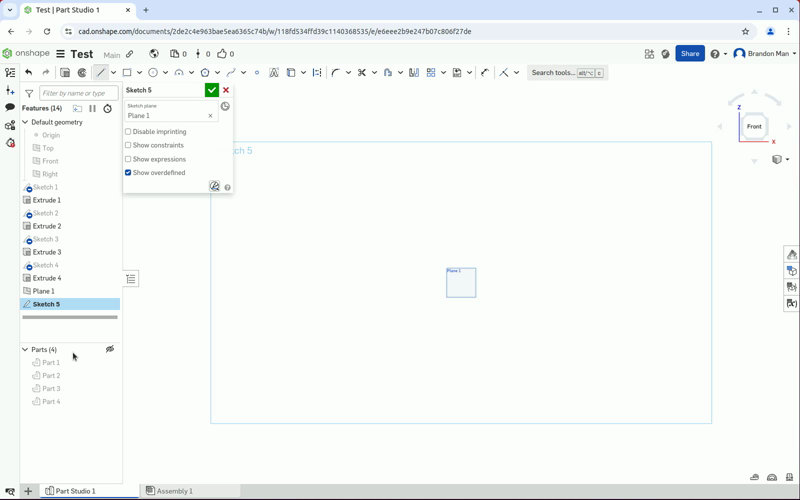
mouse_move(376, 282)
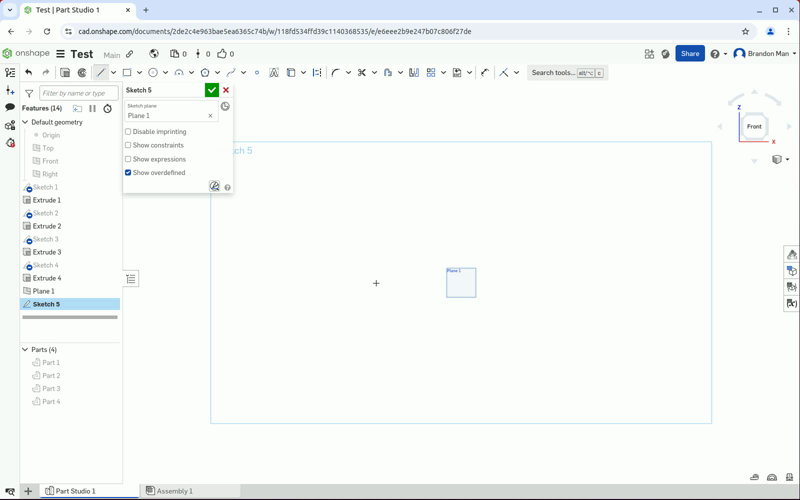
click(376, 282)
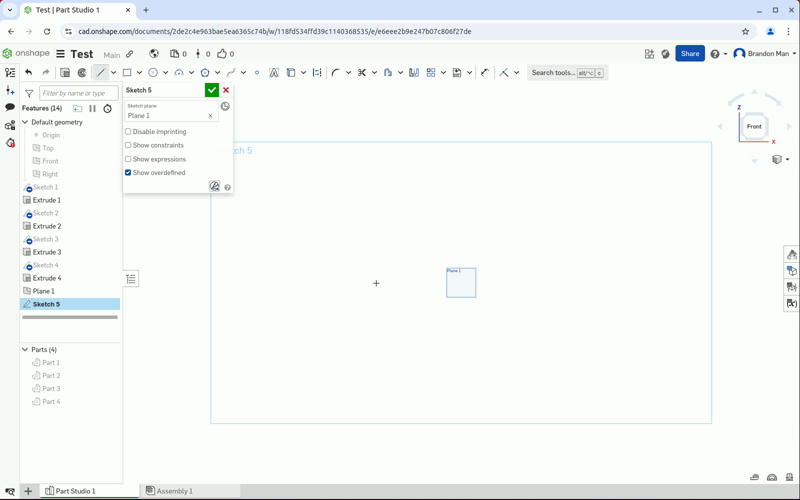
key_up(shift)
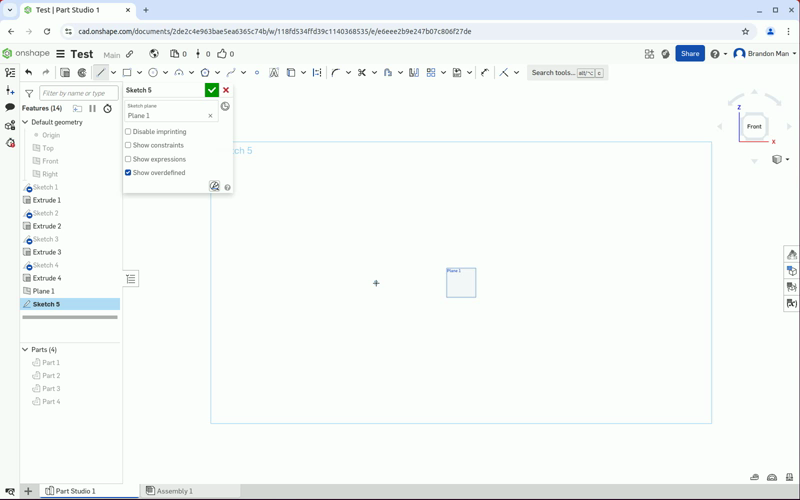
key_down(shift)
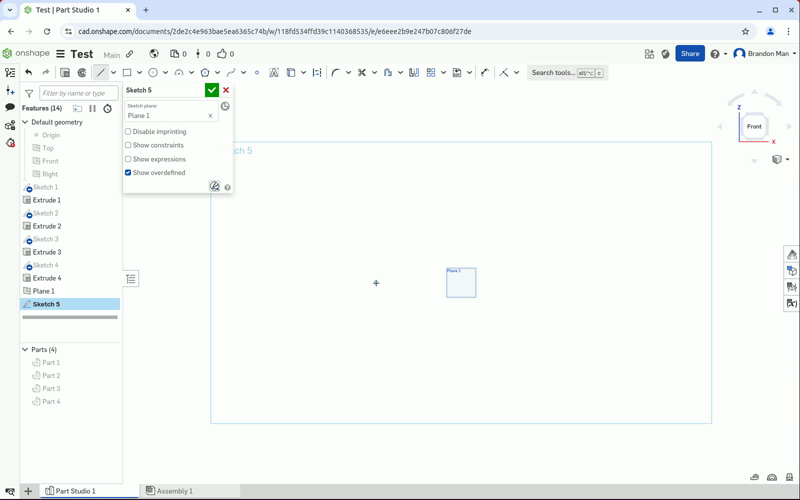
mouse_move(406, 282)
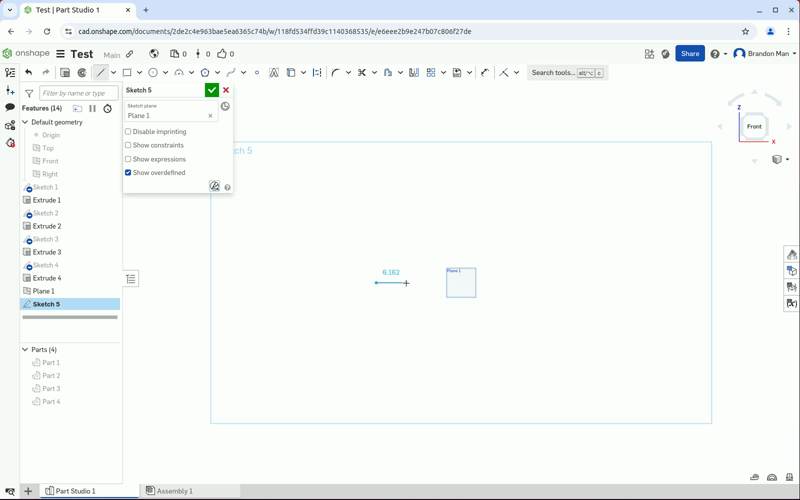
mouse_move(379, 282)
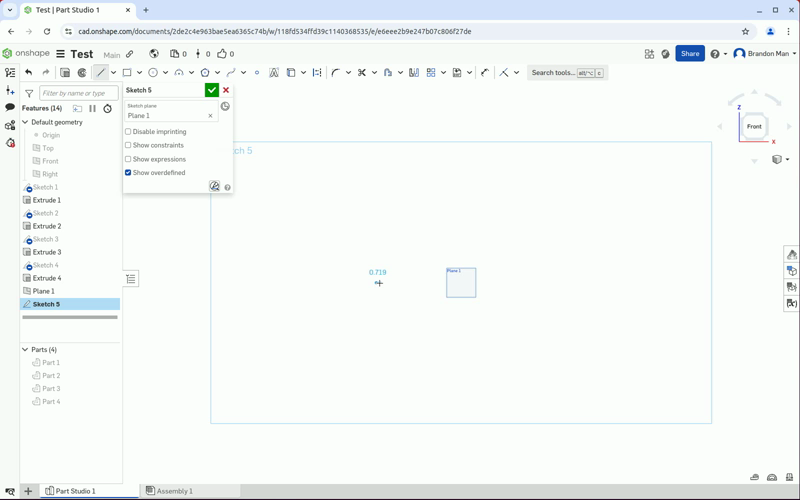
scroll(6)
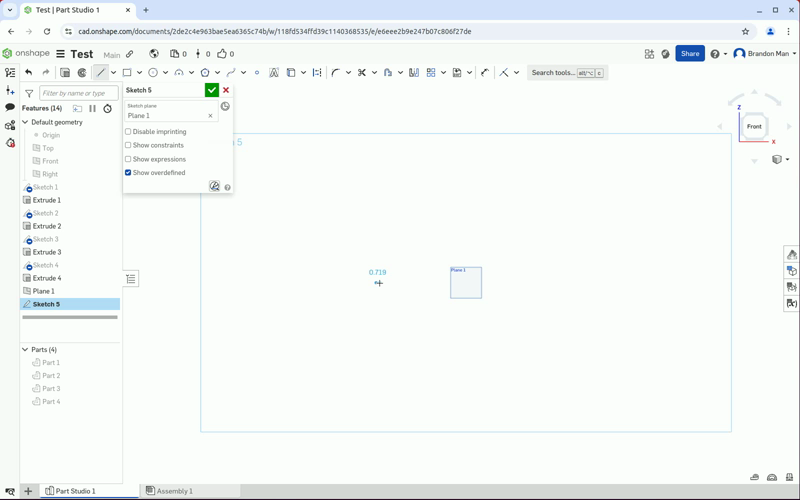
scroll(6)
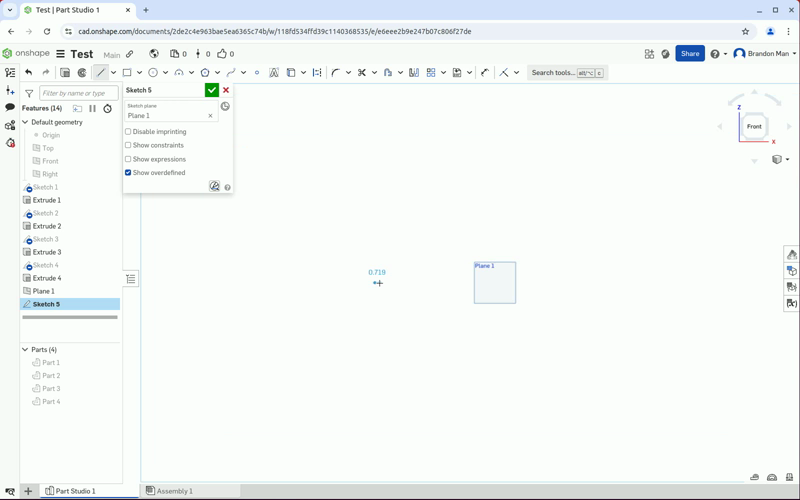
scroll(6)
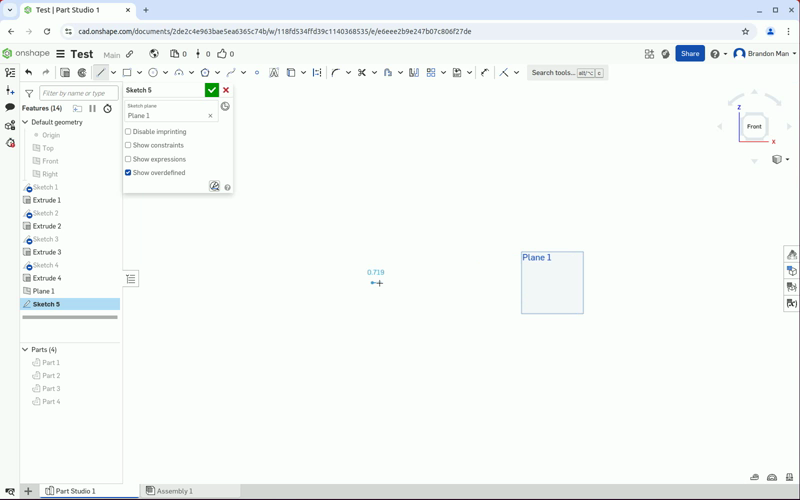
scroll(6)
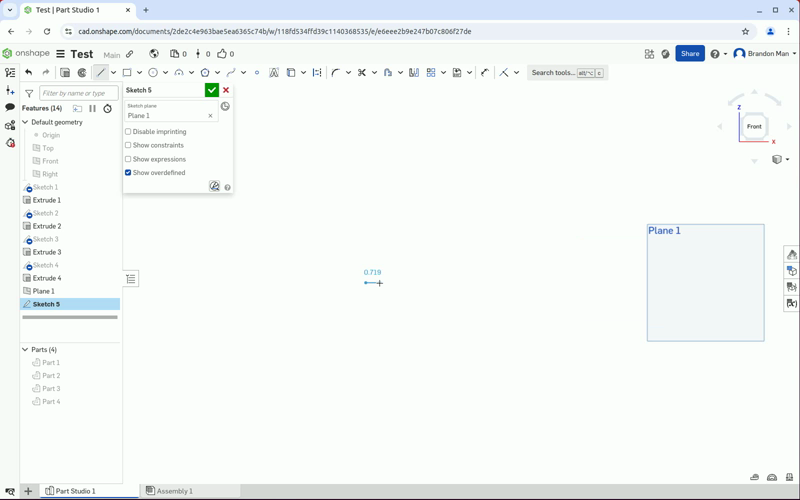
scroll(6)
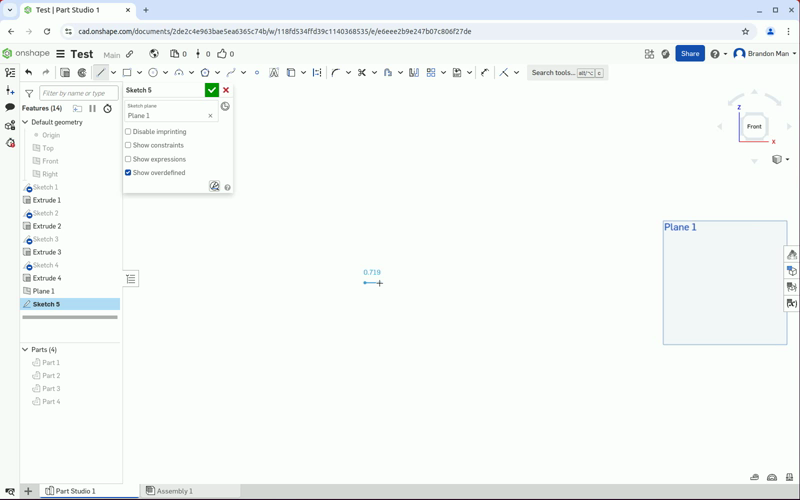
scroll(6)
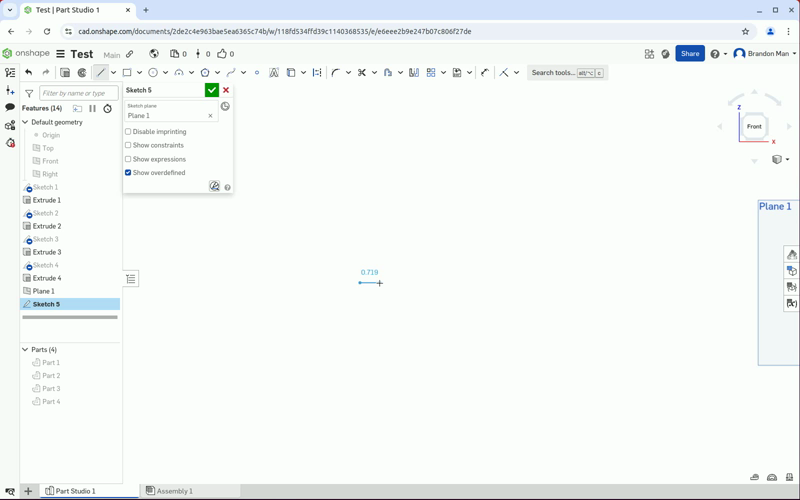
scroll(6)
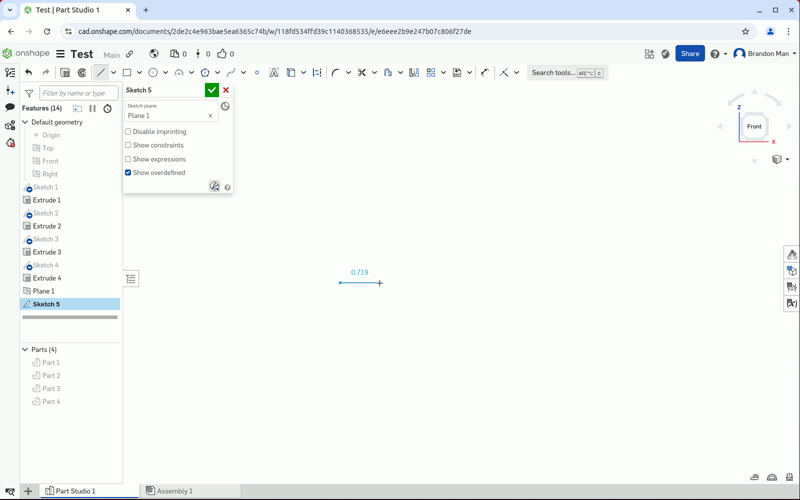
click(379, 282)
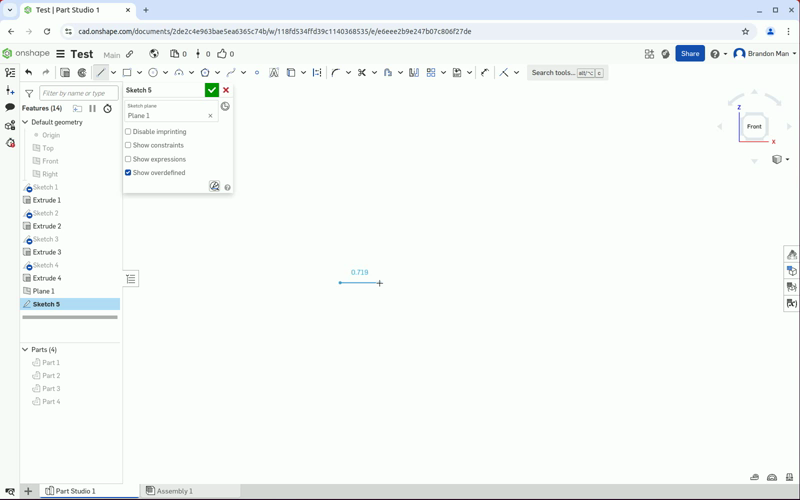
scroll(-6)
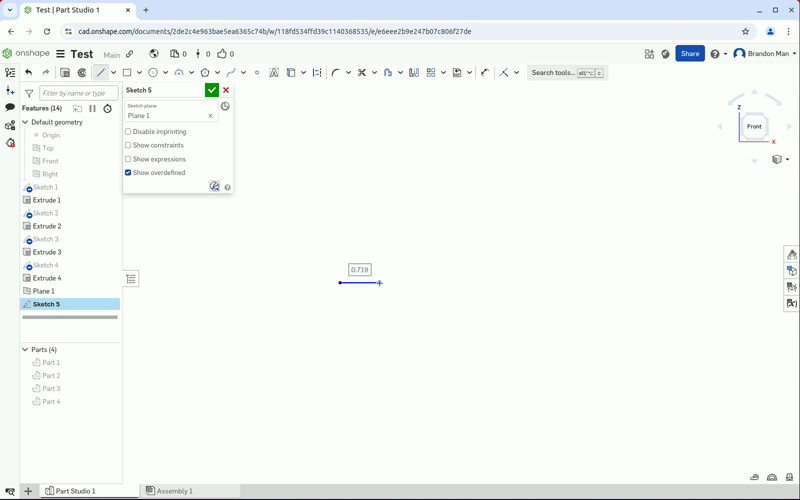
scroll(-6)
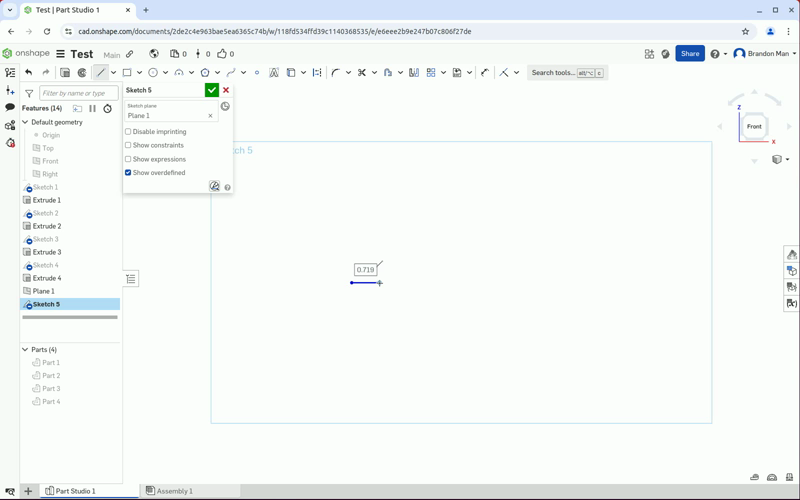
scroll(-6)
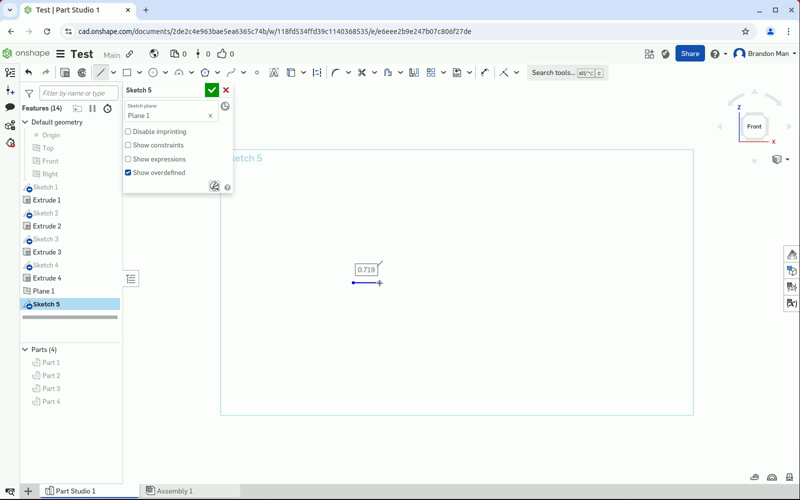
scroll(-6)
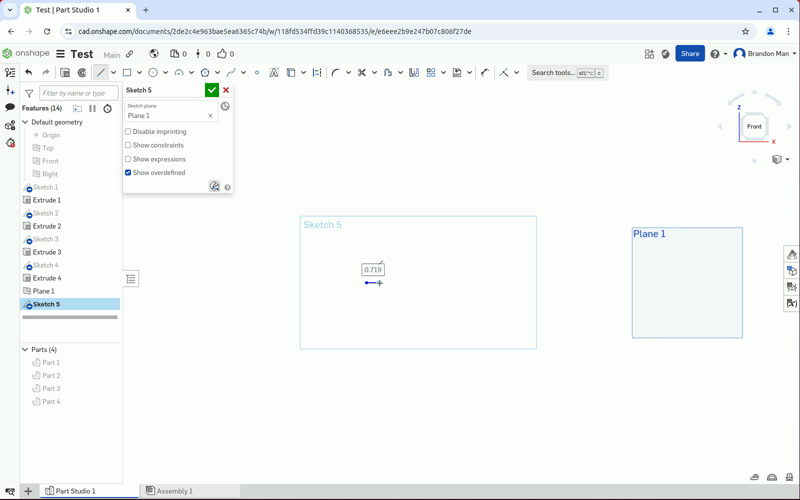
scroll(-6)
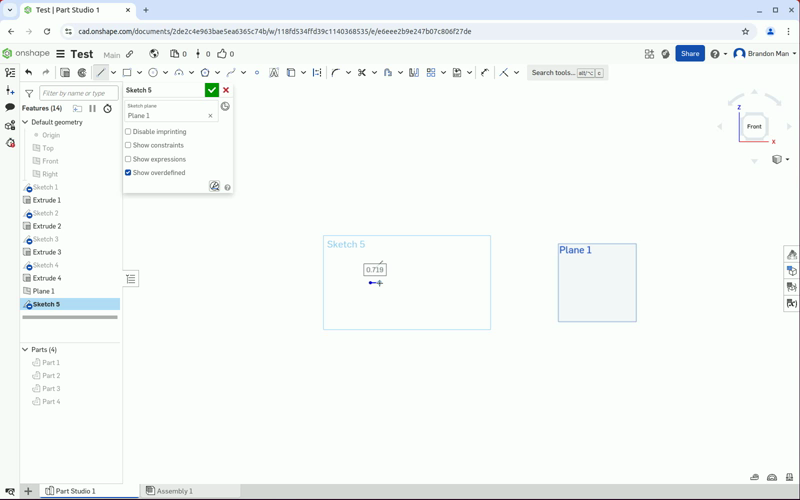
scroll(-6)
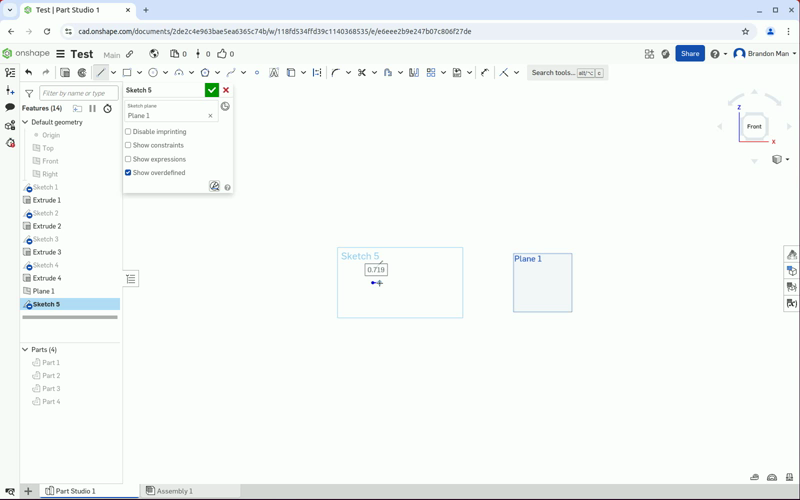
scroll(-6)
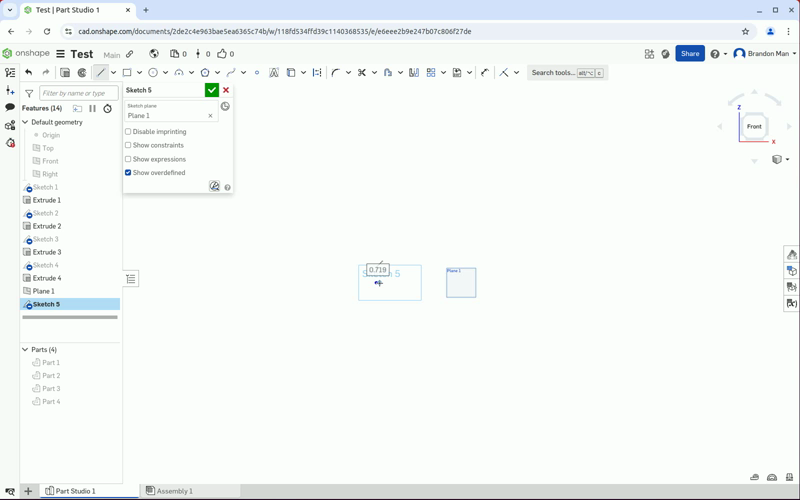
key_up(shift)
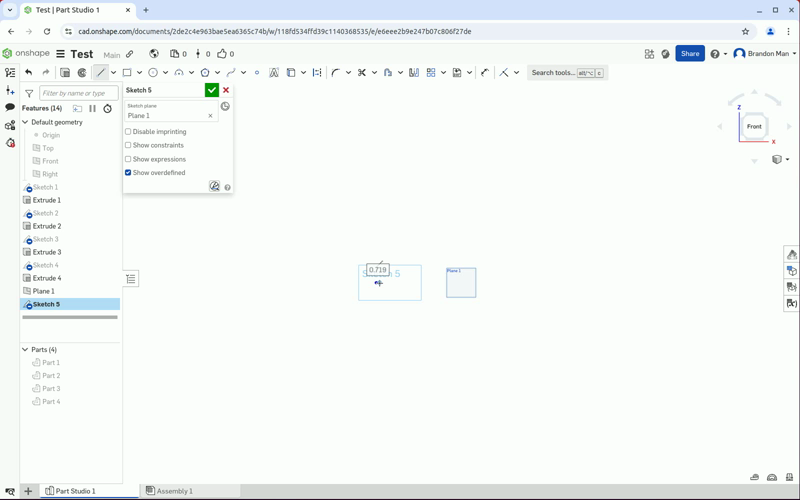
key_down(shift)
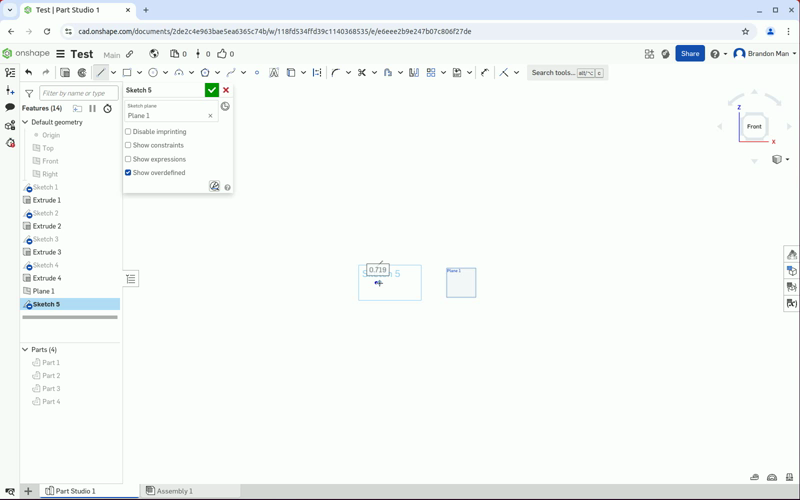
mouse_move(409, 282)
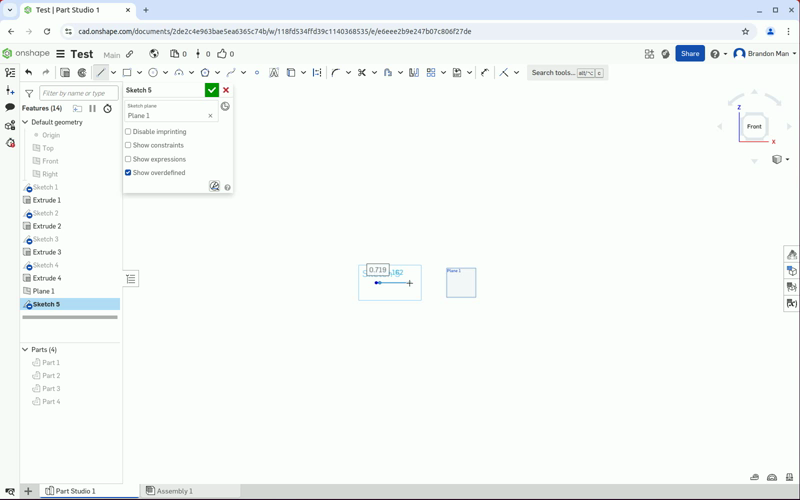
mouse_move(376, 270)
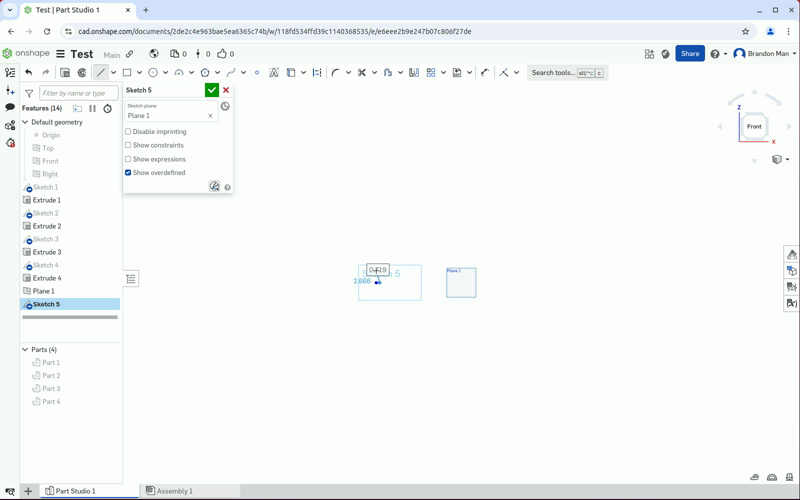
click(376, 270)
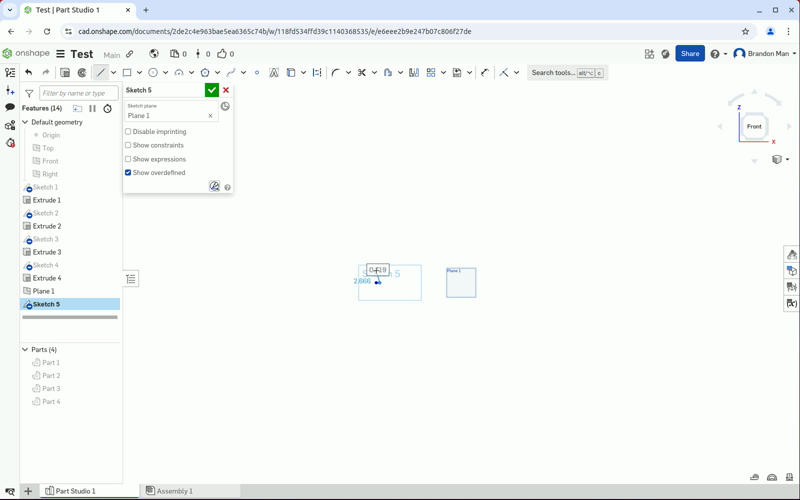
key_up(shift)
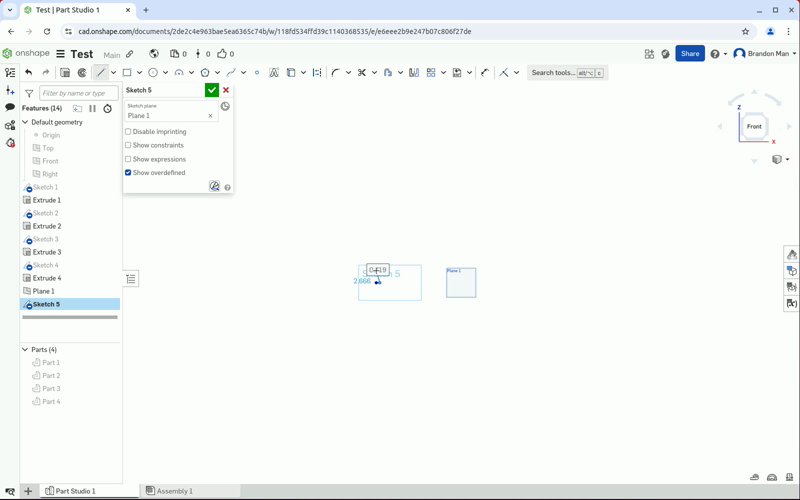
mouse_move(406, 270)
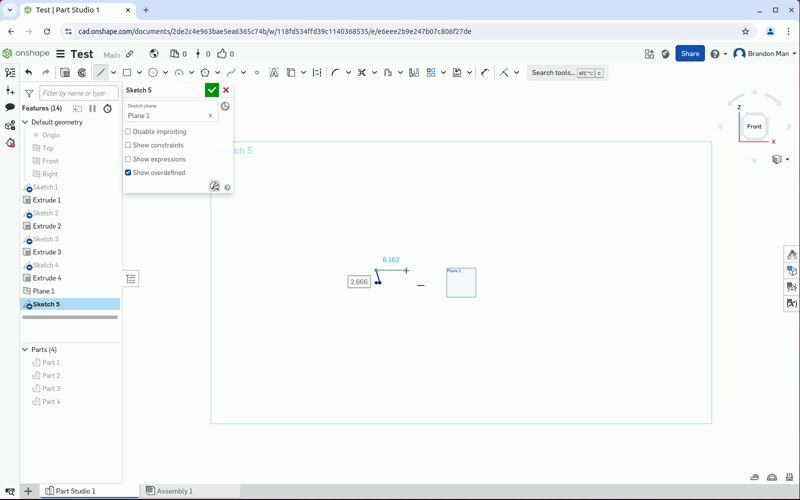
key_down(shift)
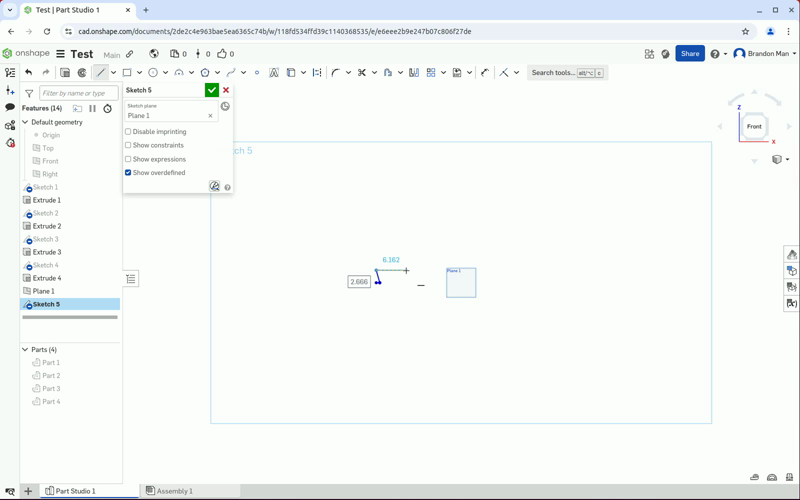
mouse_move(376, 282)
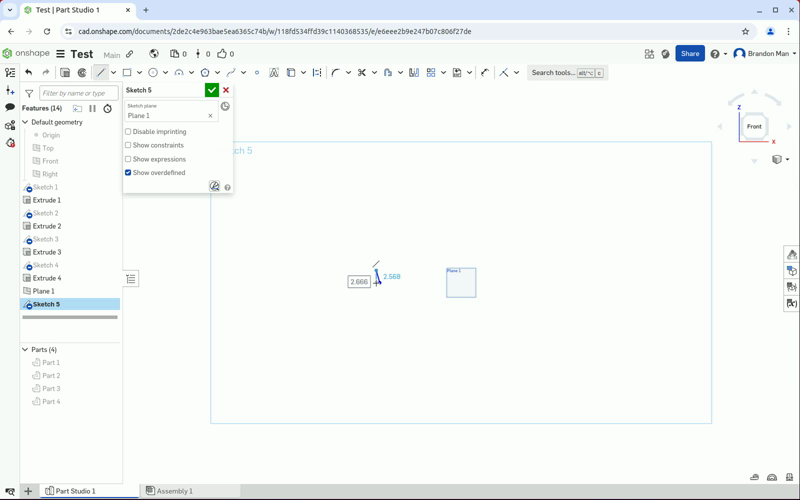
scroll(6)
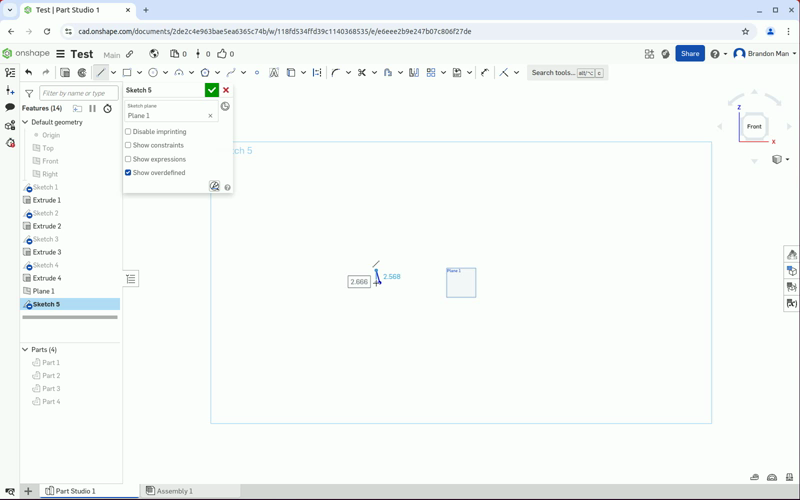
scroll(6)
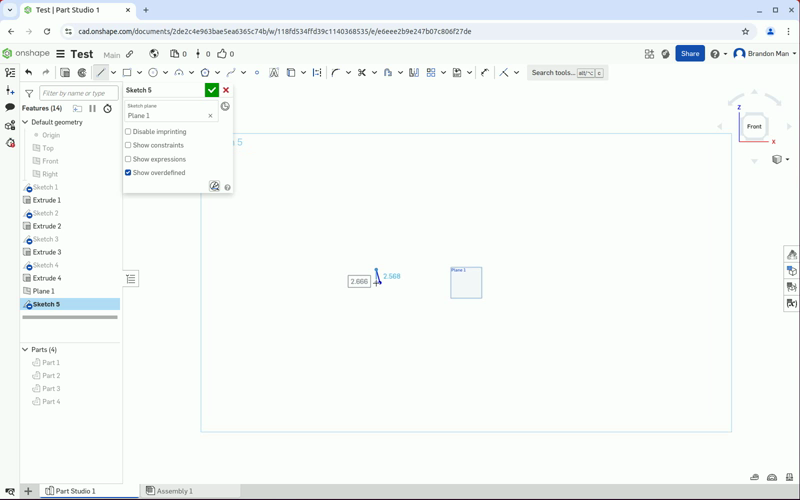
scroll(6)
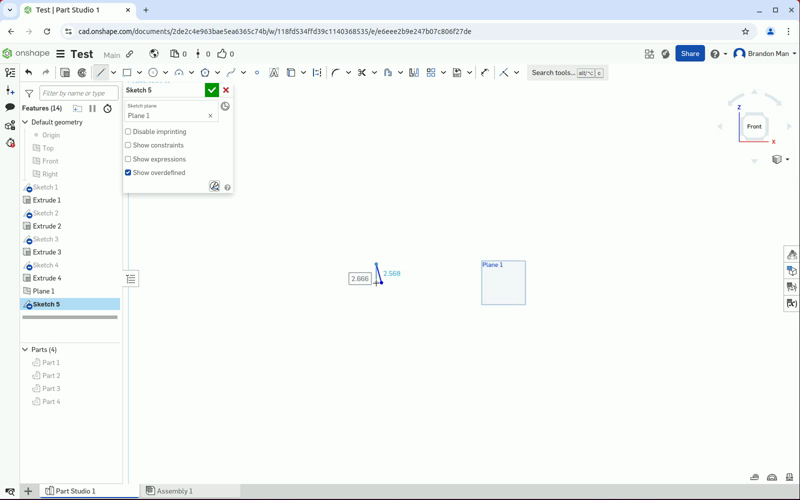
scroll(6)
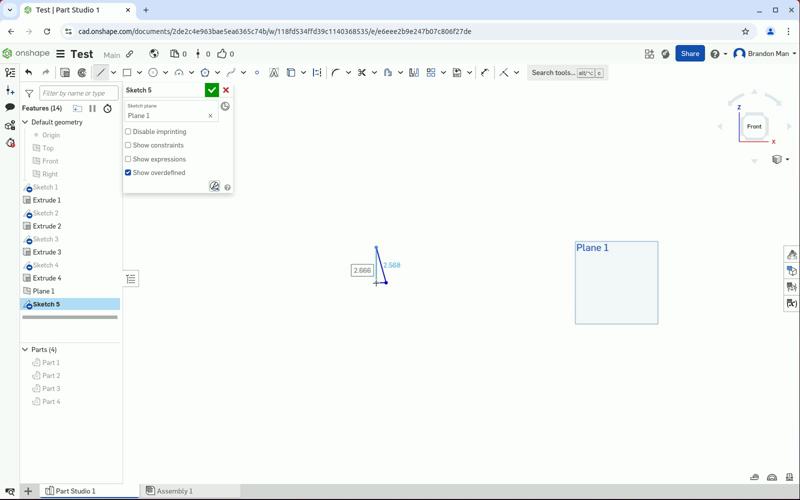
scroll(6)
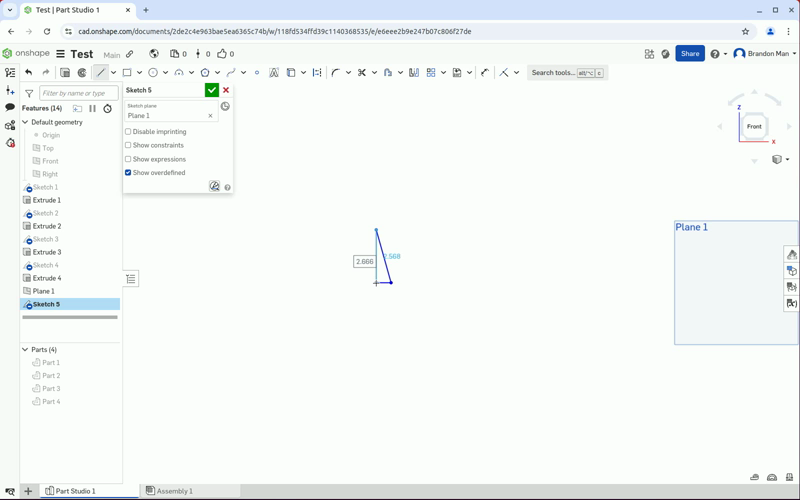
scroll(6)
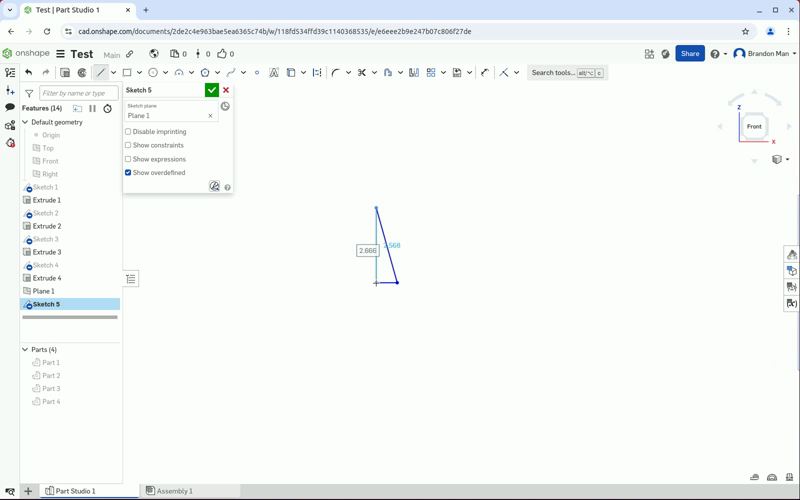
scroll(6)
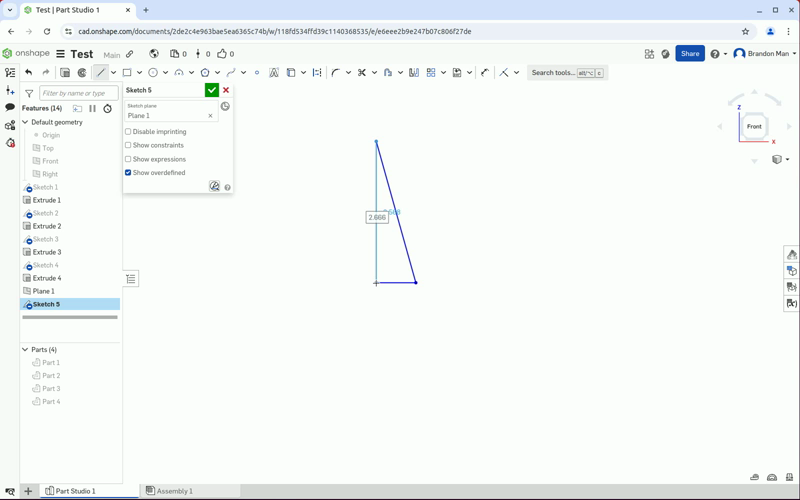
key_up(shift)
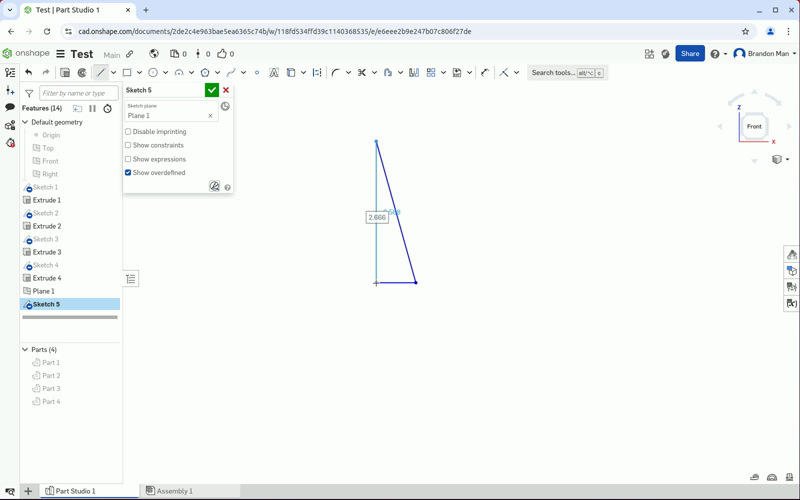
click(376, 282)
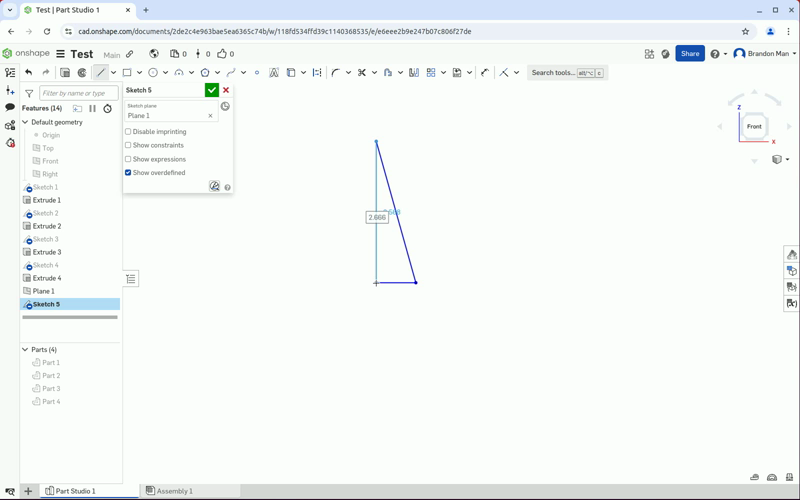
scroll(-6)
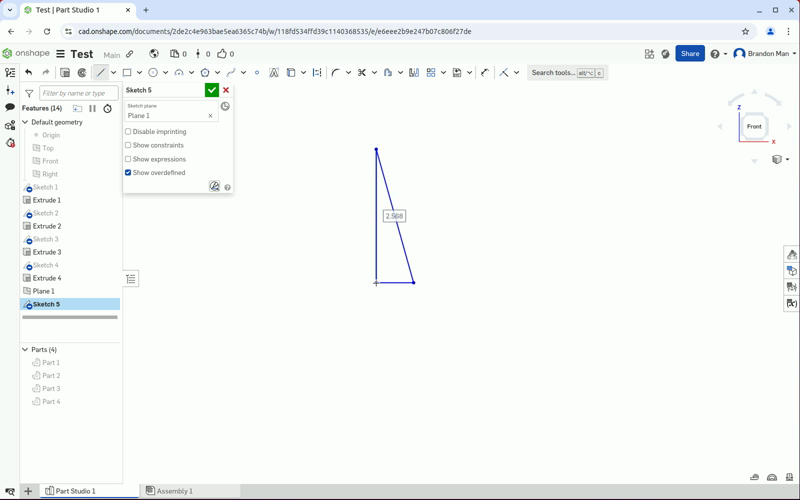
scroll(-6)
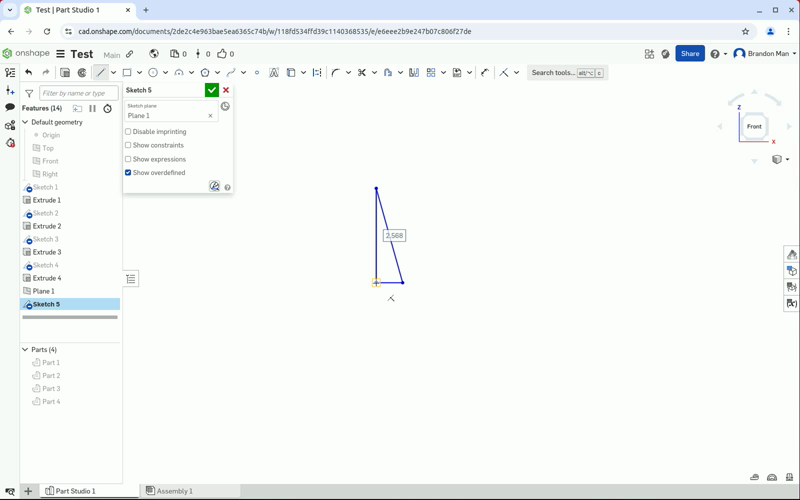
scroll(-6)
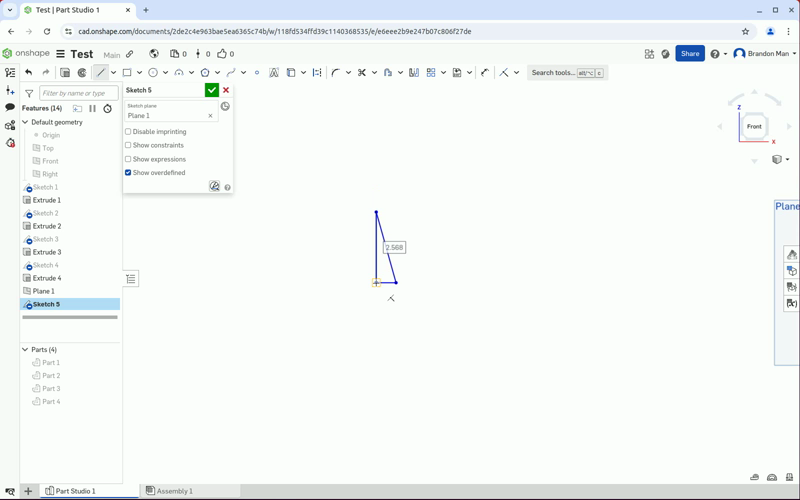
scroll(-6)
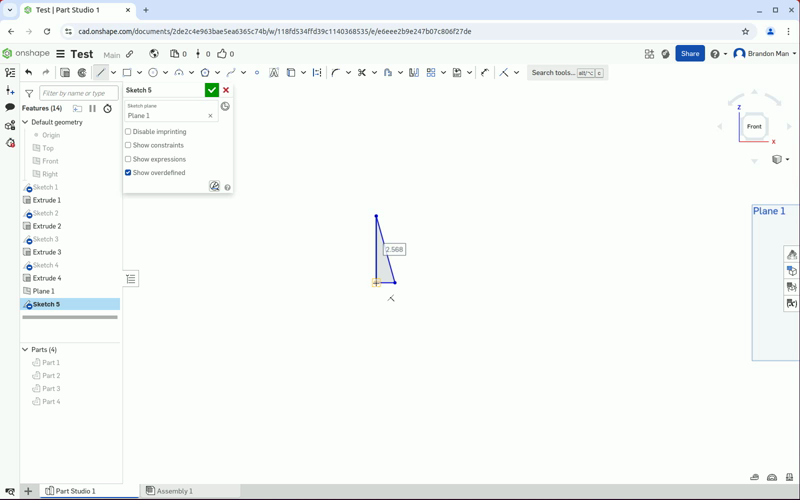
scroll(-6)
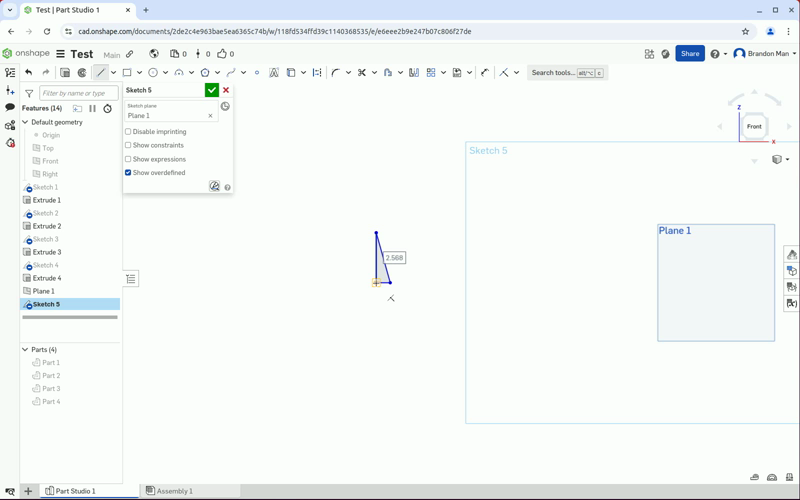
scroll(-6)
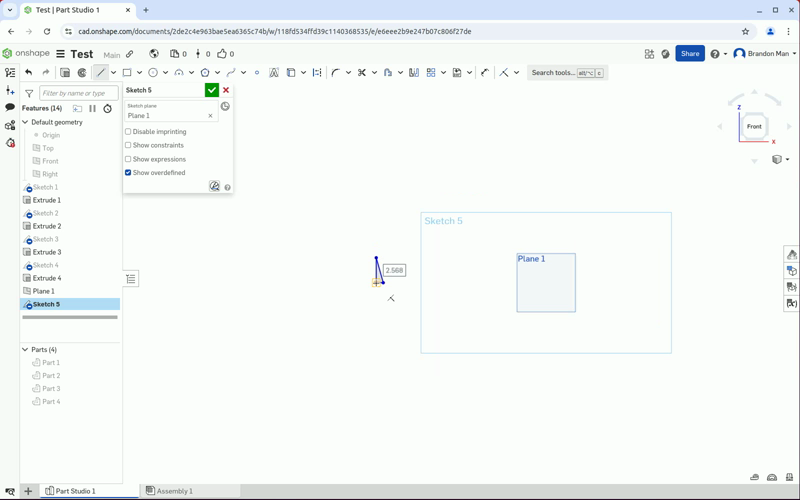
scroll(-6)
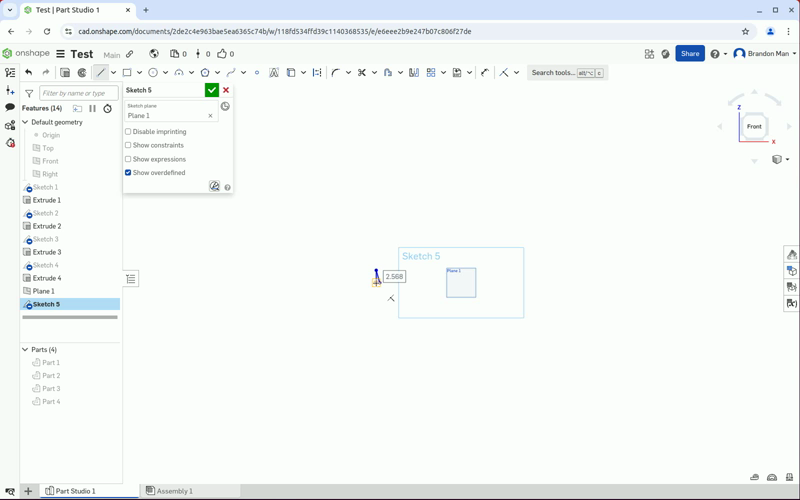
key(esc)
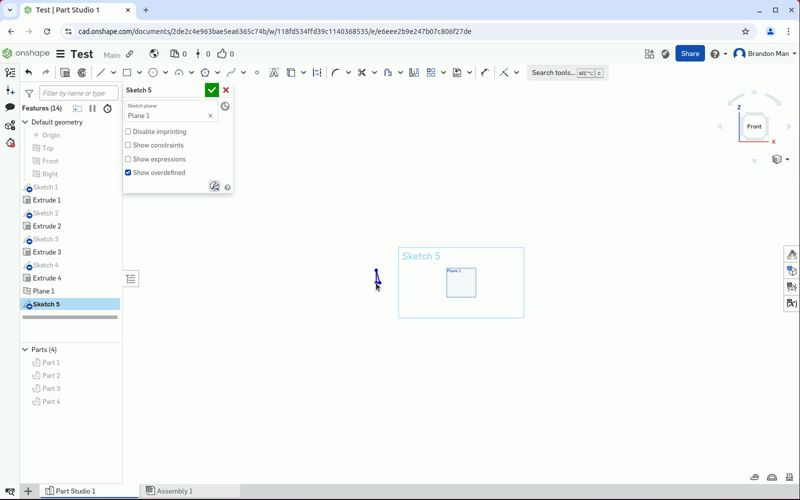
mouse_move(378, 278)
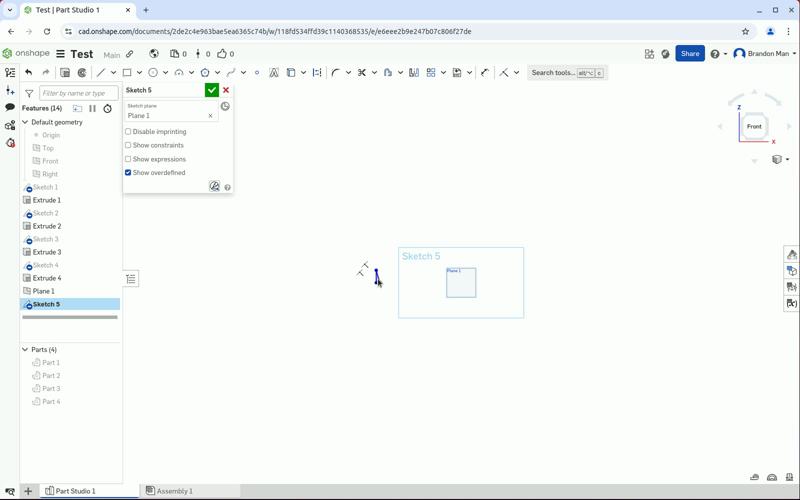
scroll(6)
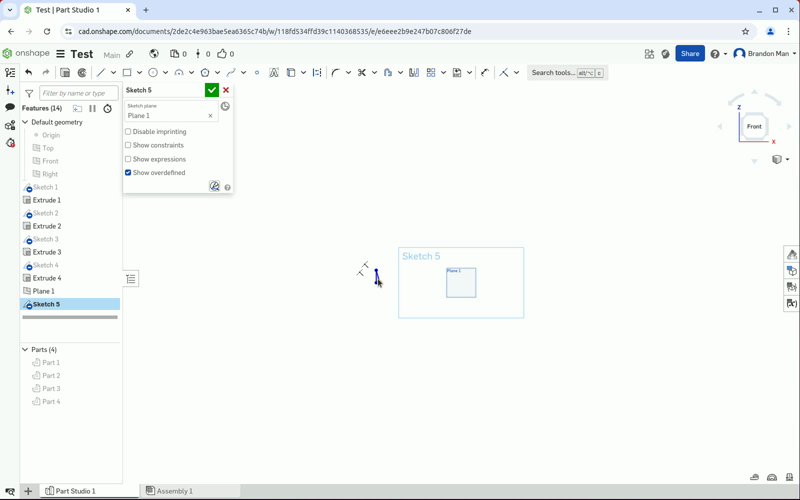
scroll(6)
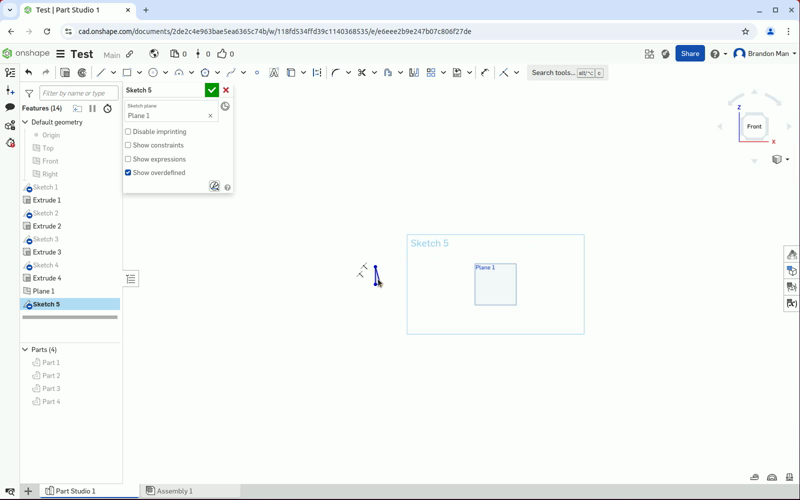
scroll(6)
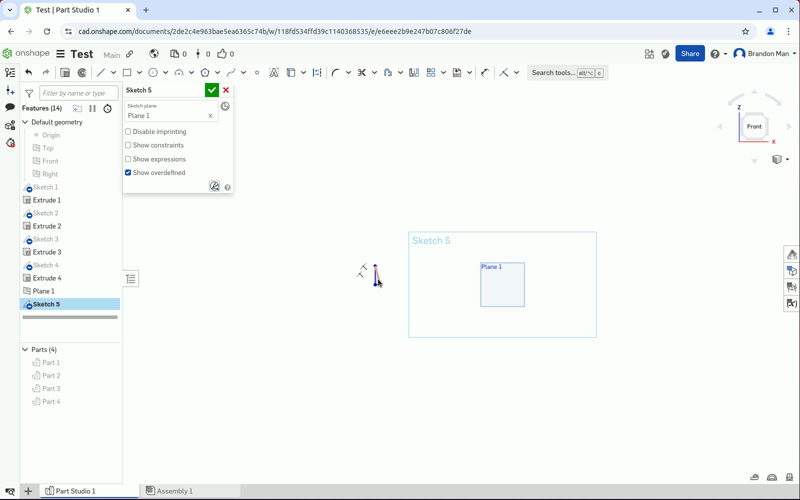
scroll(6)
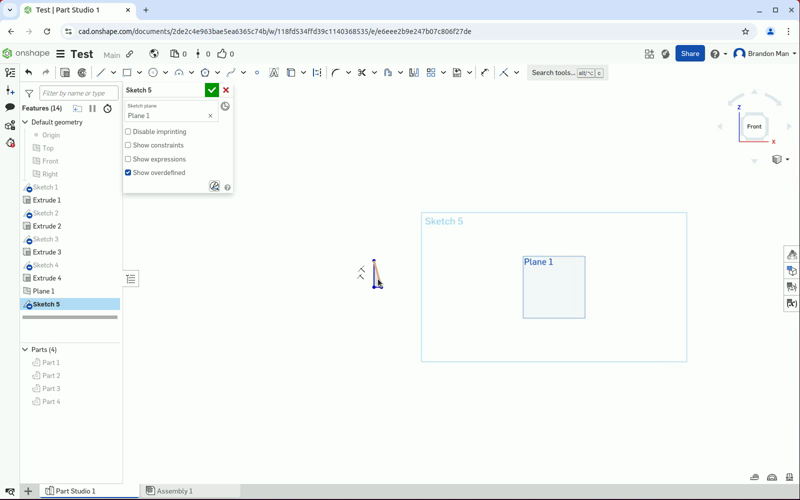
scroll(6)
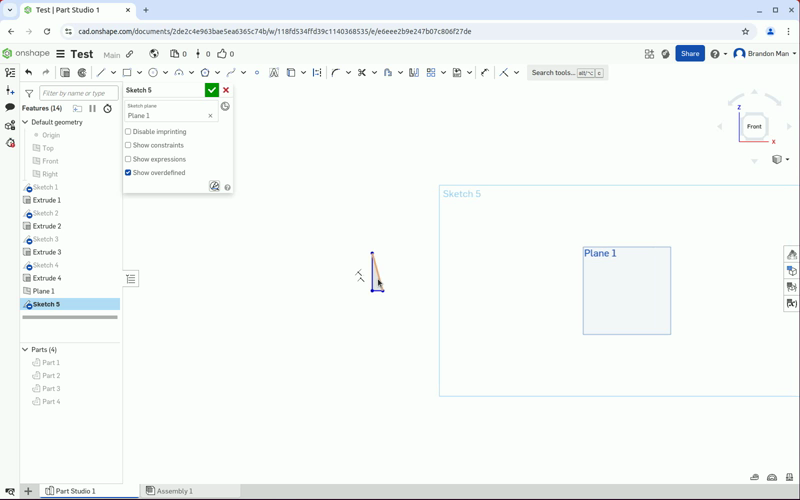
scroll(6)
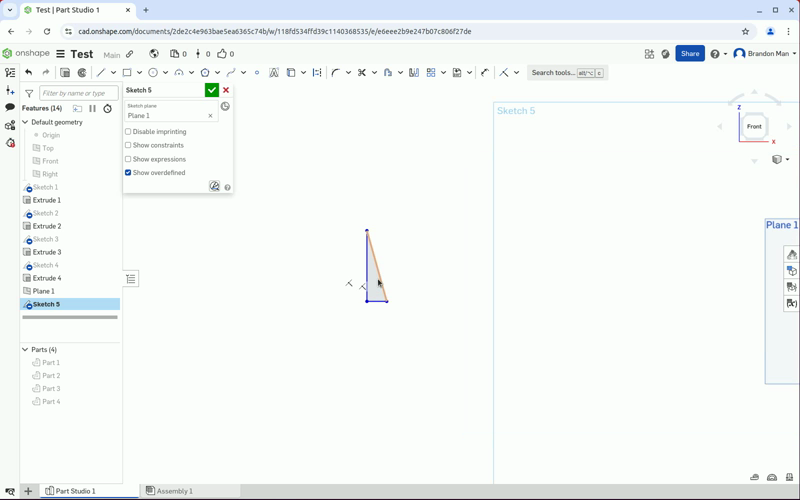
scroll(6)
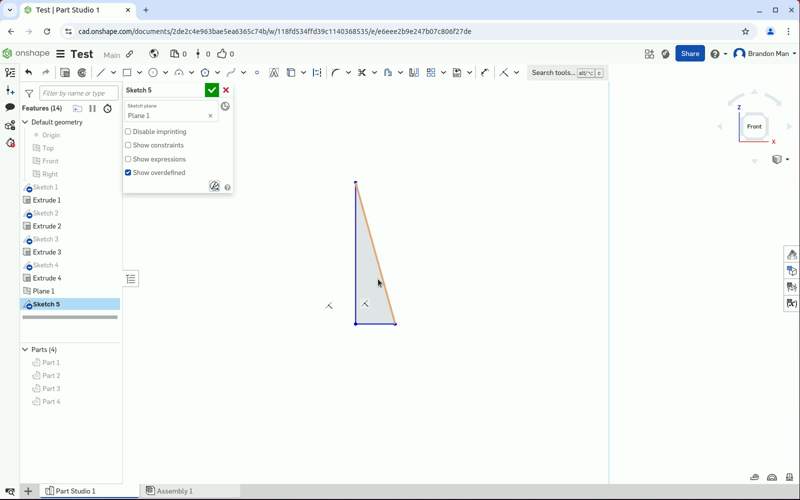
click(378, 278)
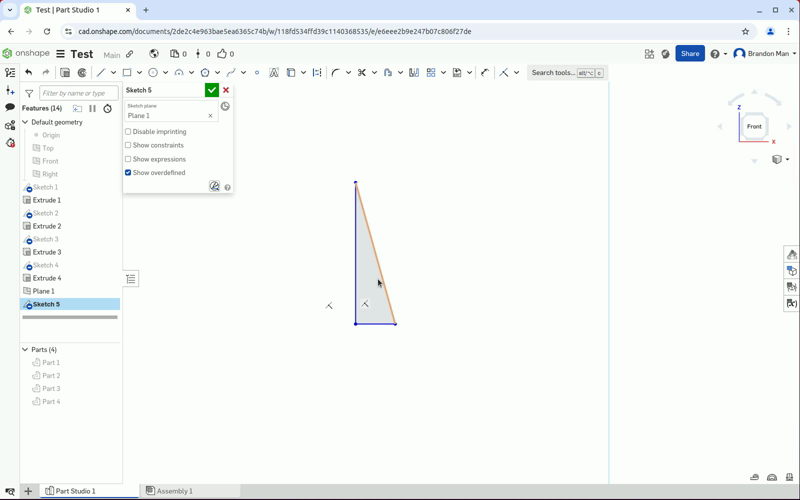
scroll(-6)
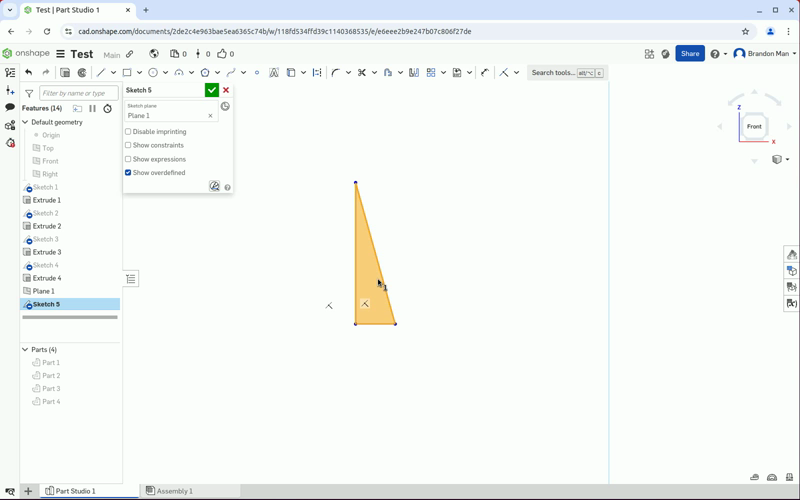
scroll(-6)
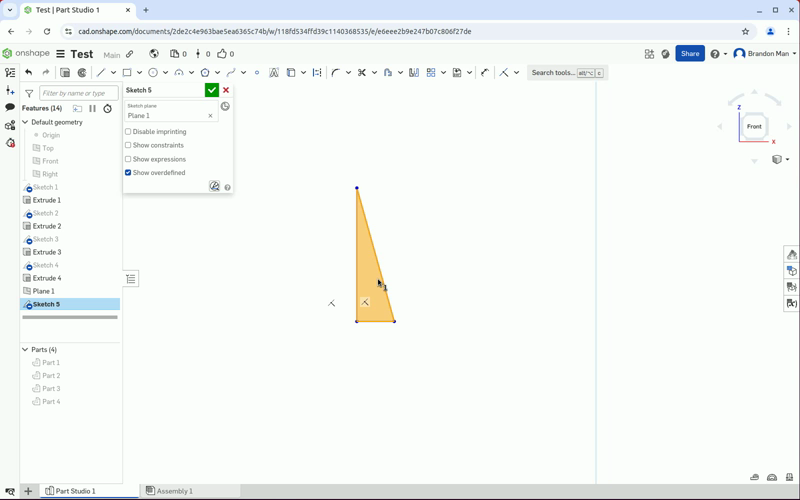
scroll(-6)
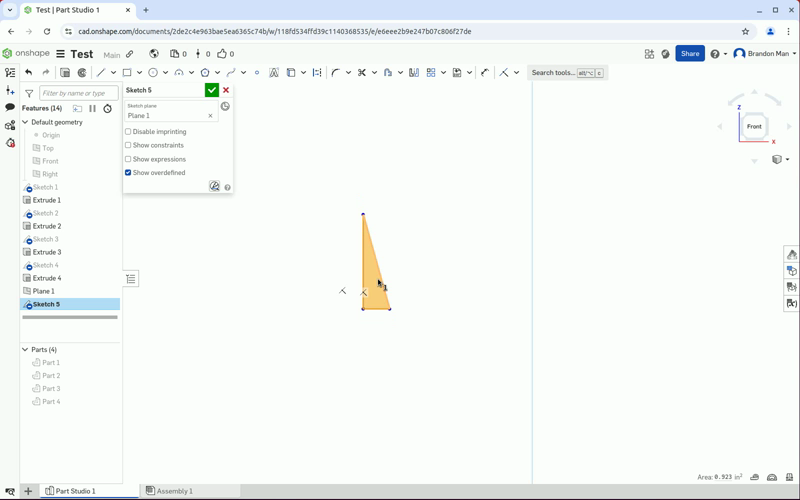
scroll(-6)
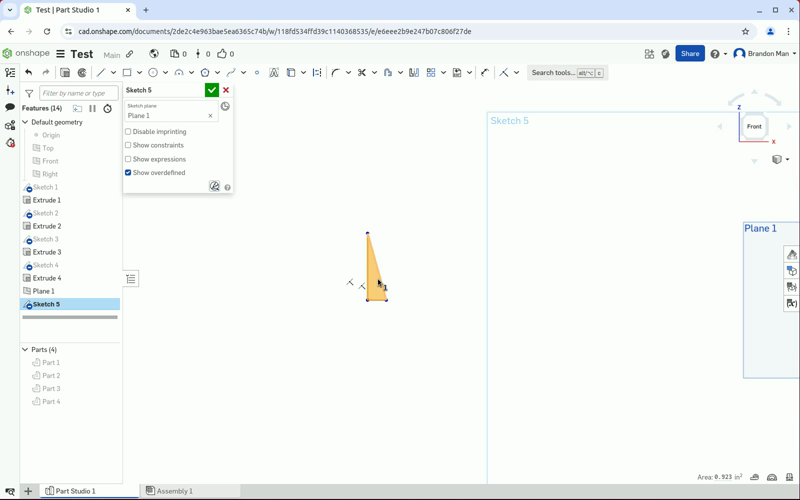
scroll(-6)
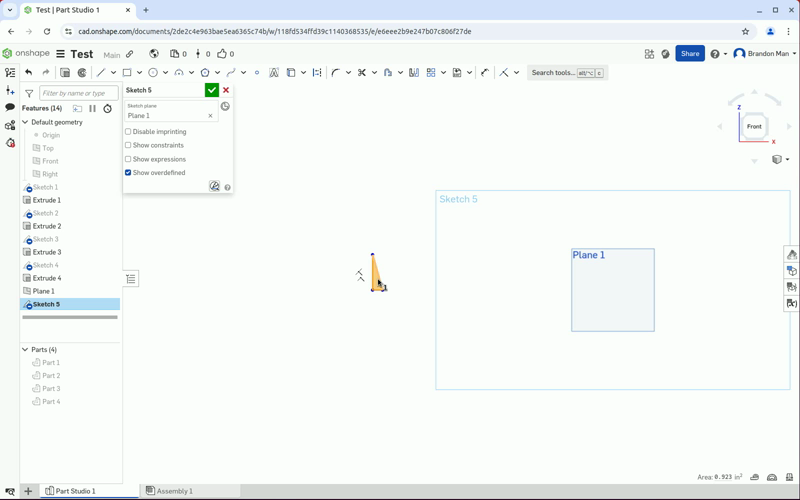
scroll(-6)
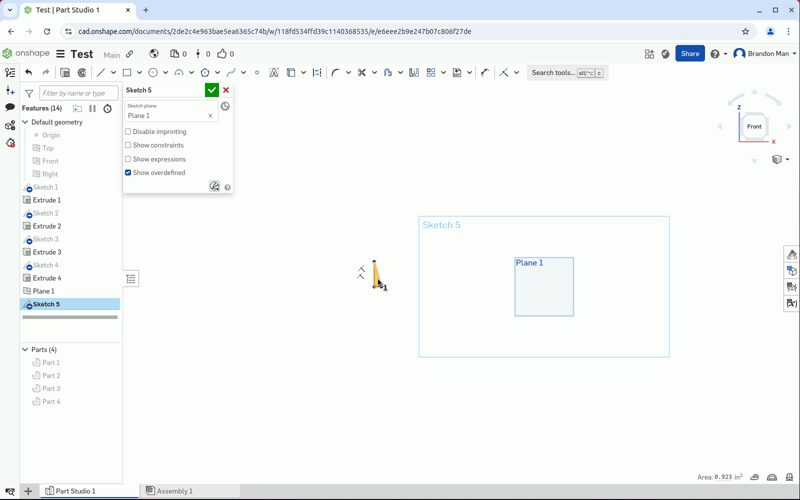
scroll(-6)
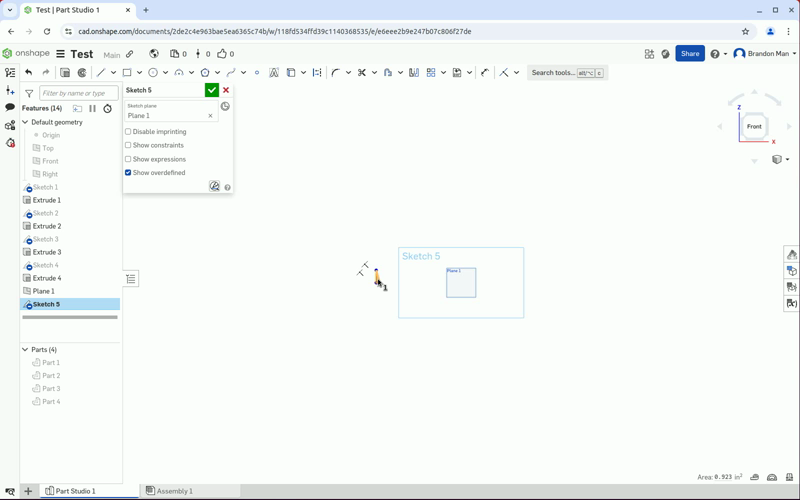
mouse_move(73, 352)
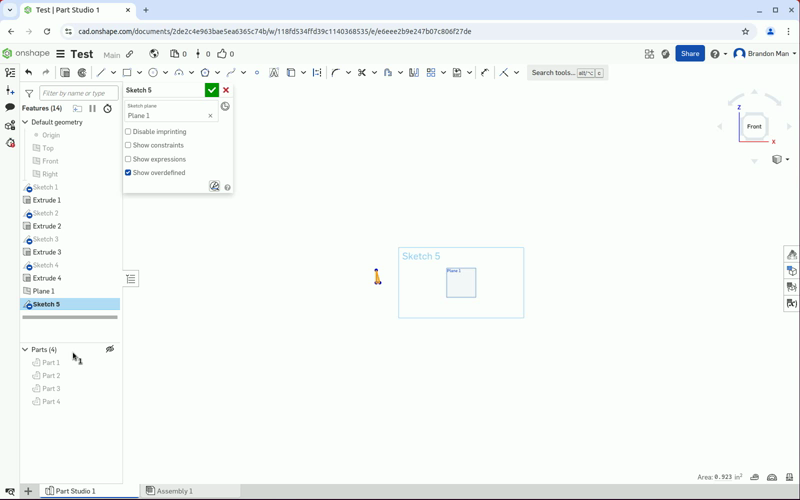
key(shift+y)
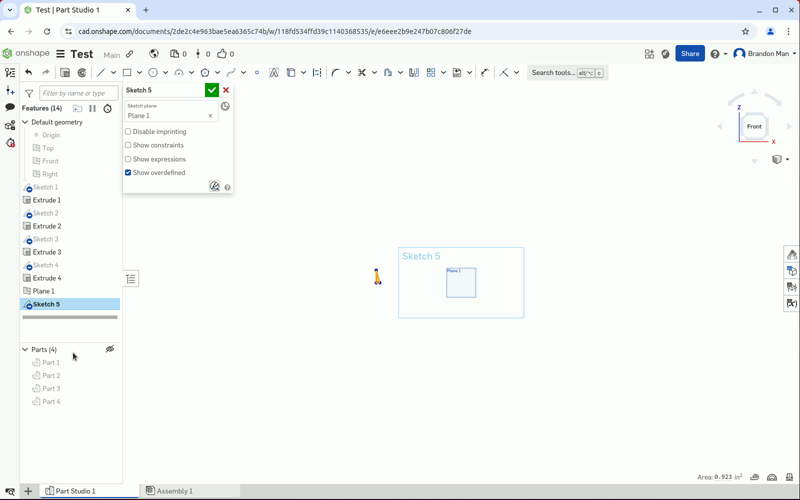
key(shift+e)
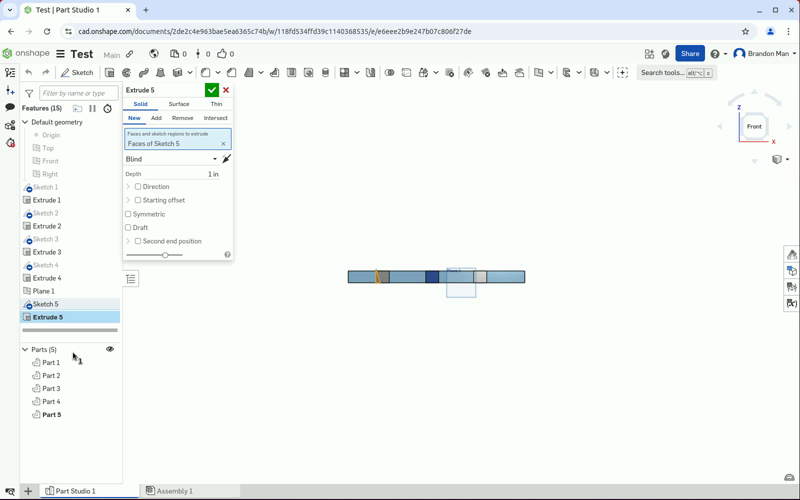
mouse_move(143, 106)
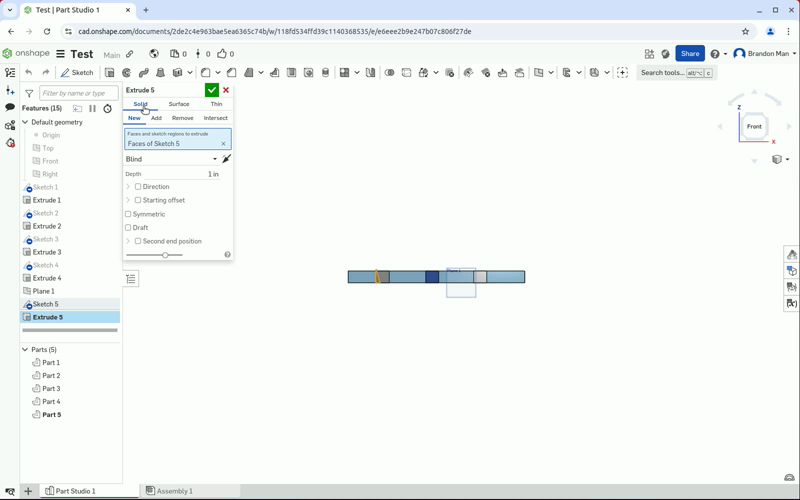
click(143, 106)
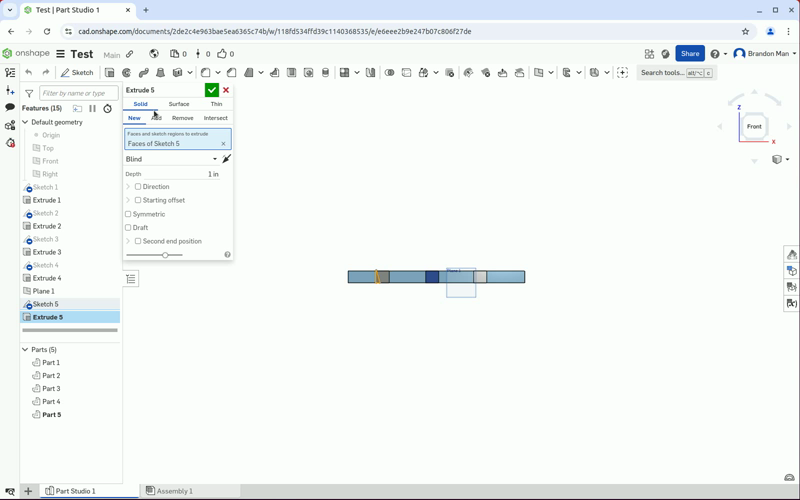
mouse_move(186, 120)
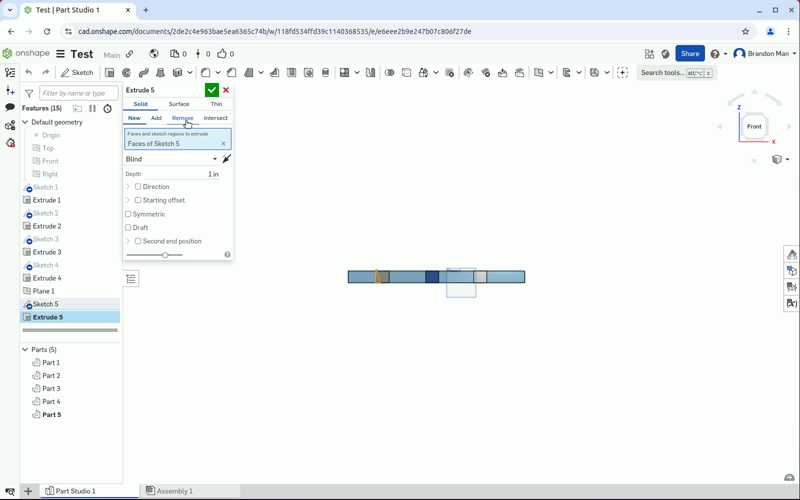
click(186, 120)
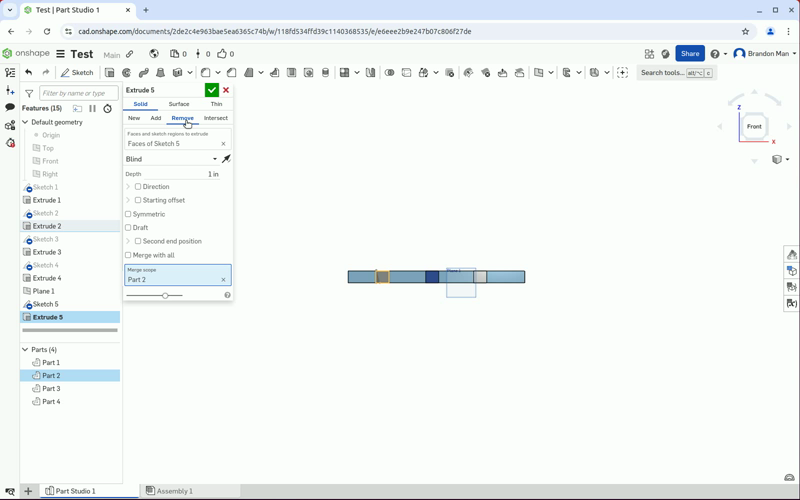
key(tab, 4)
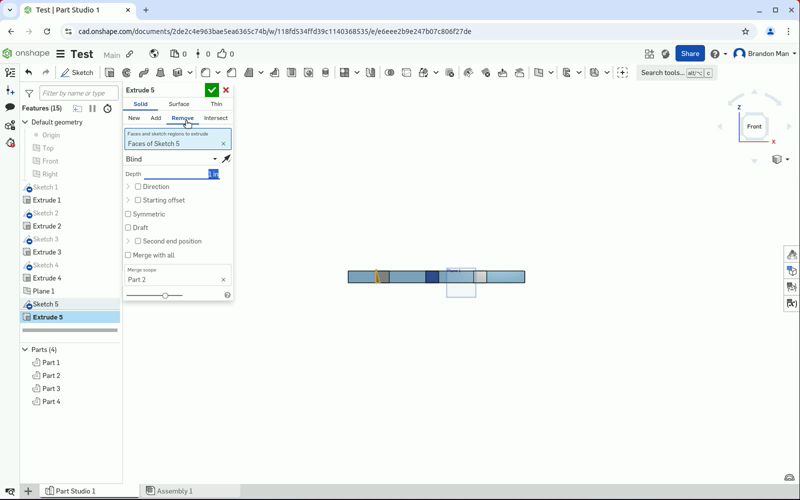
text(2.407)
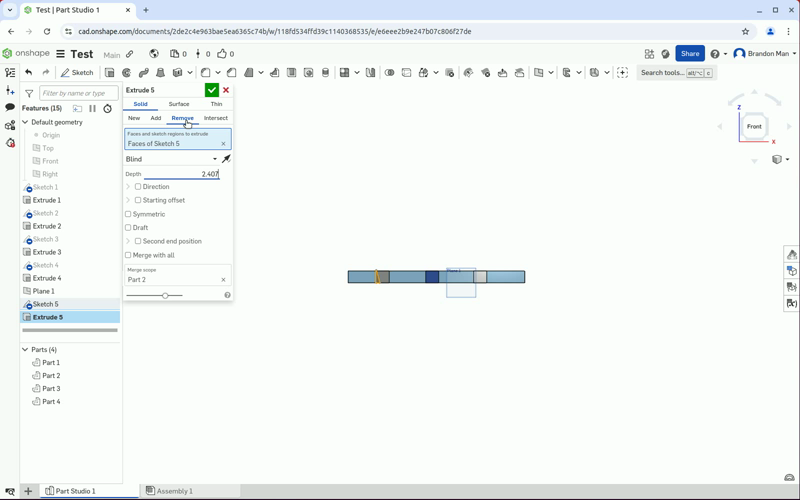
key(tab, 6)
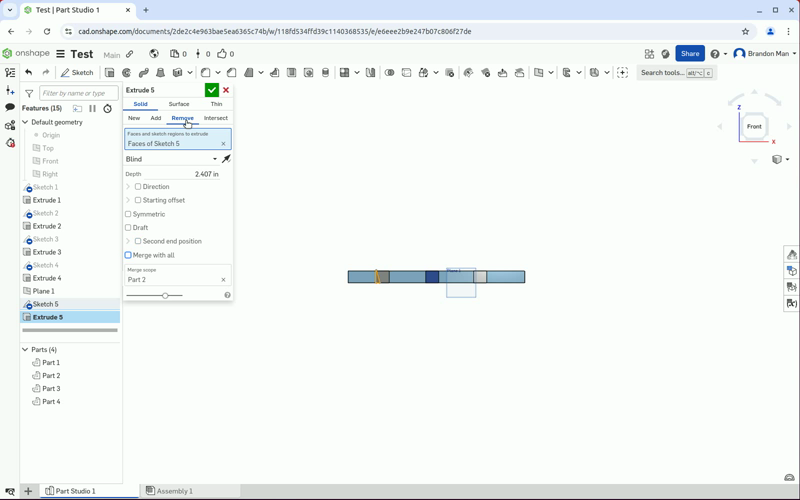
key(space)
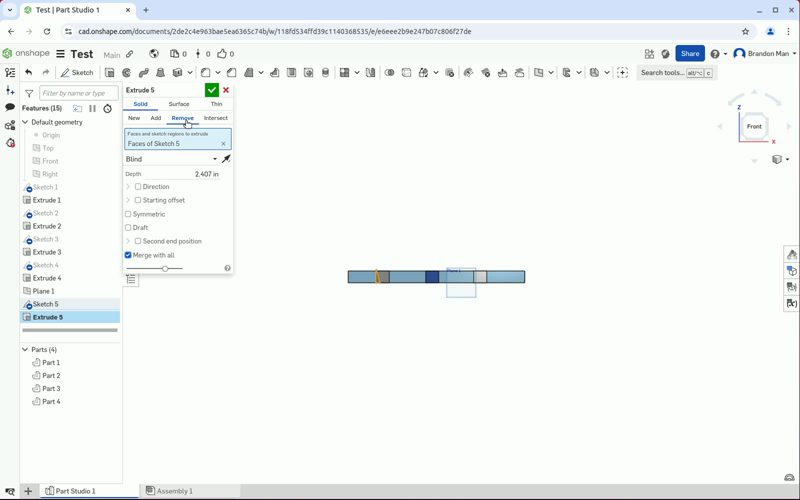
key(enter)
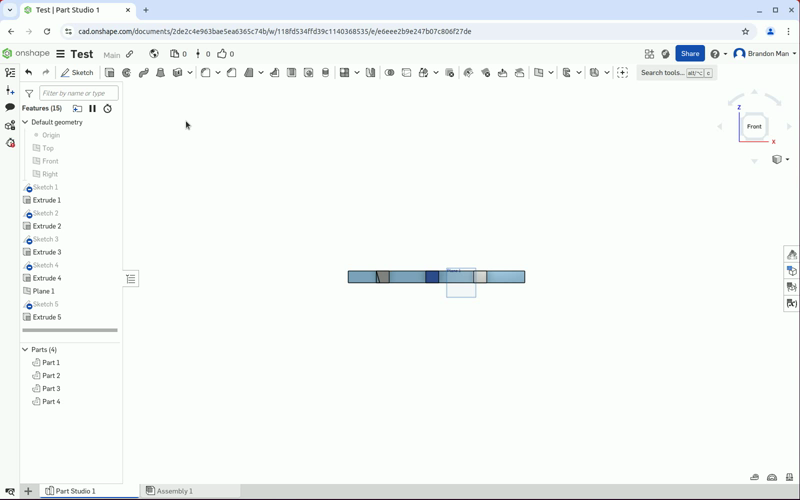
key(shift+h)
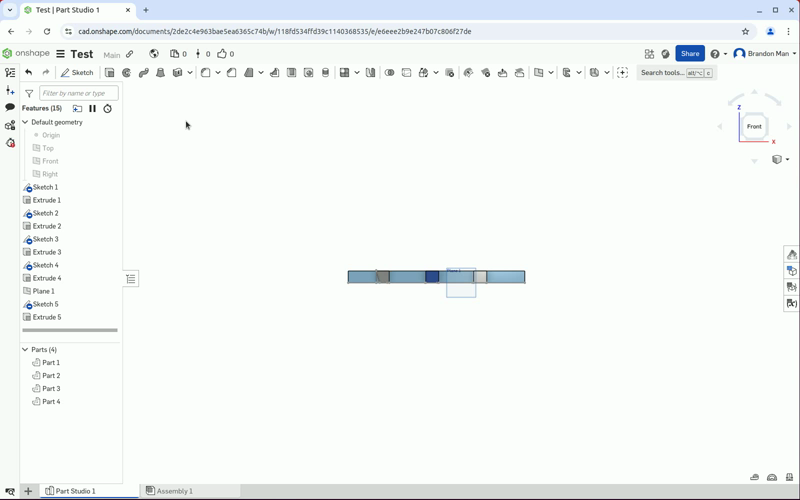
key(shift+h)
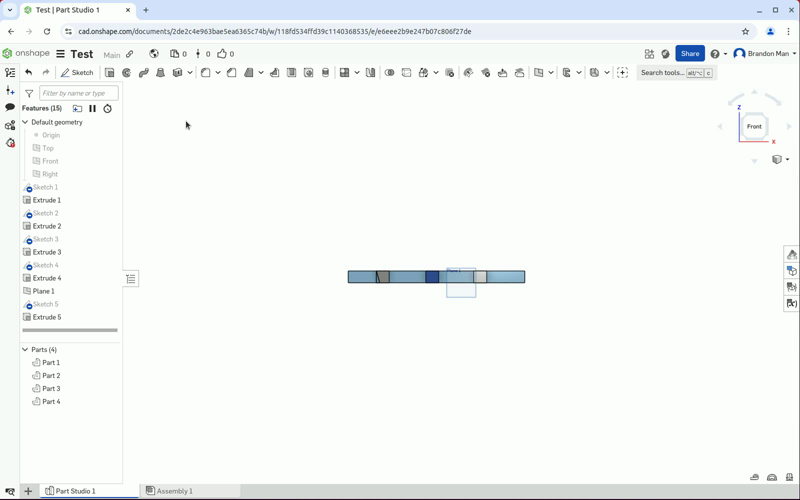
mouse_move(73, 189)
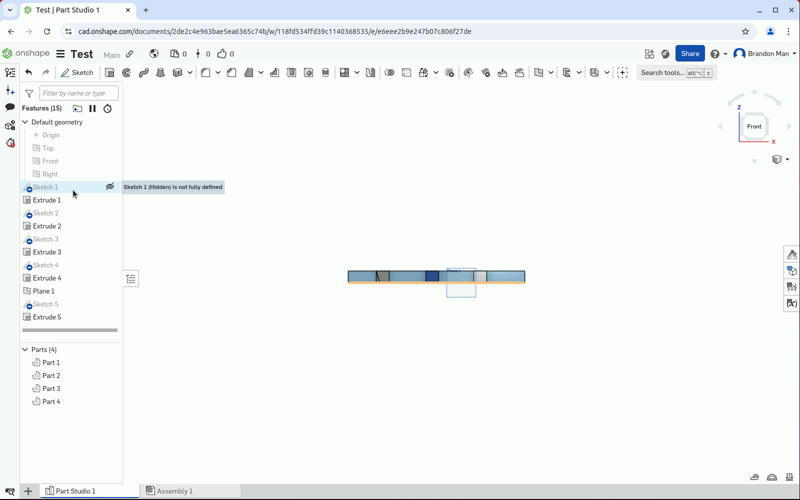
click(73, 189)
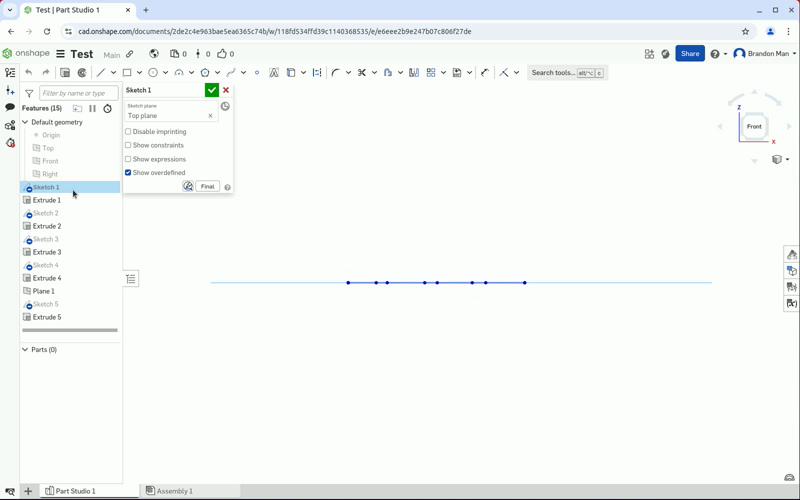
mouse_move(229, 92)
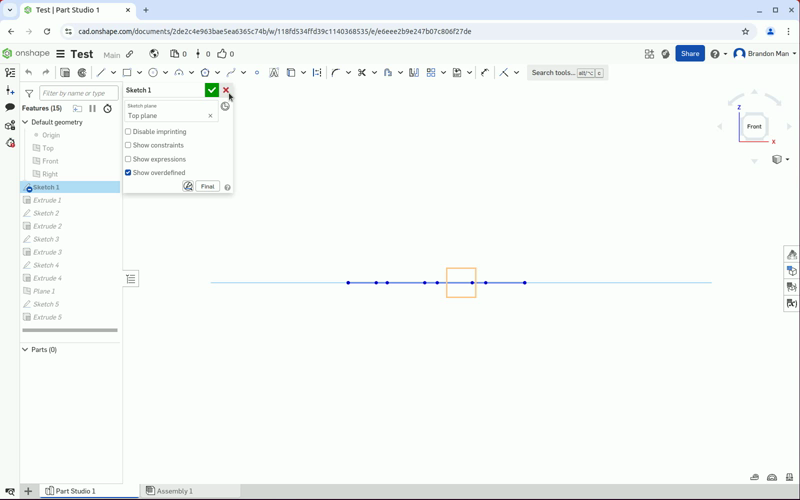
click(229, 92)
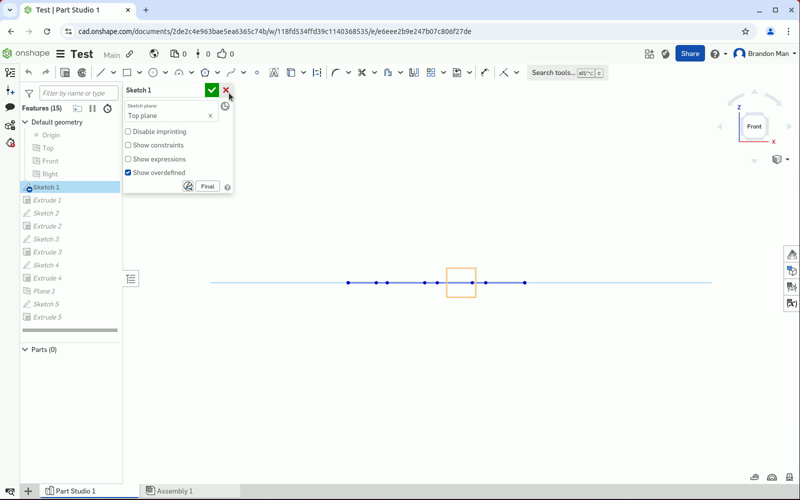
key(shift+s)
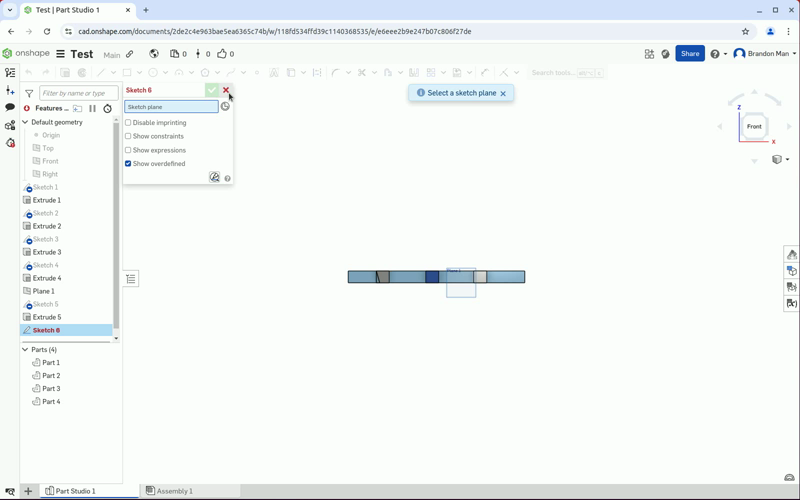
mouse_move(69, 293)
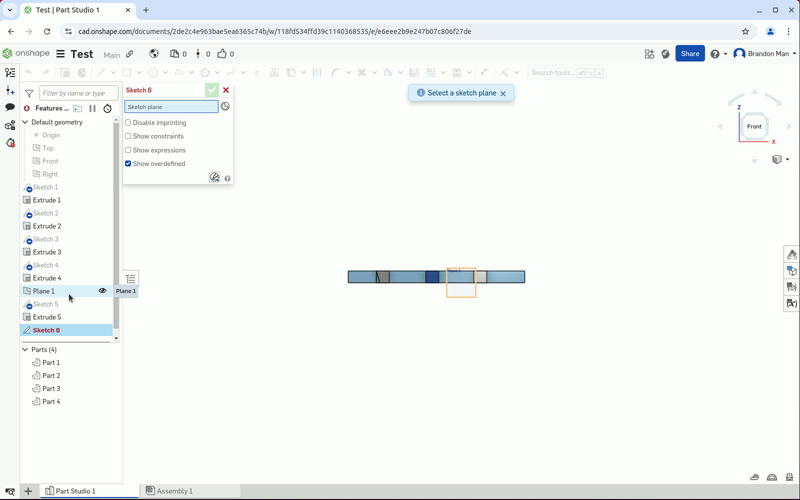
click(69, 293)
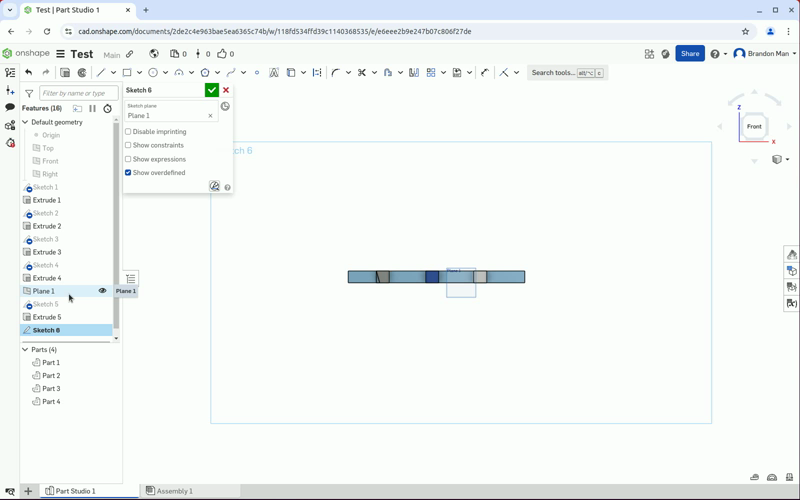
mouse_move(73, 352)
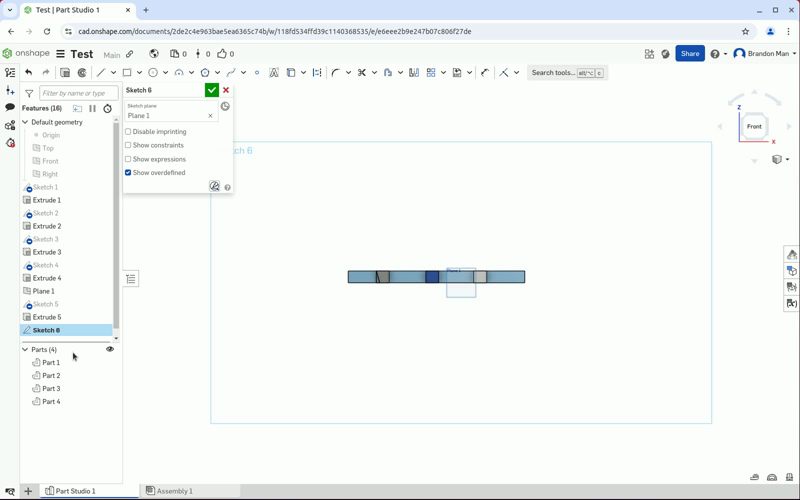
key(y)
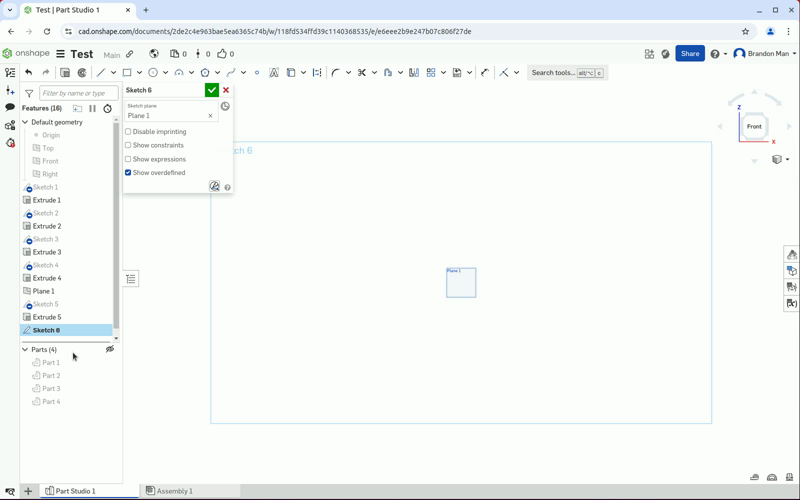
key(l)
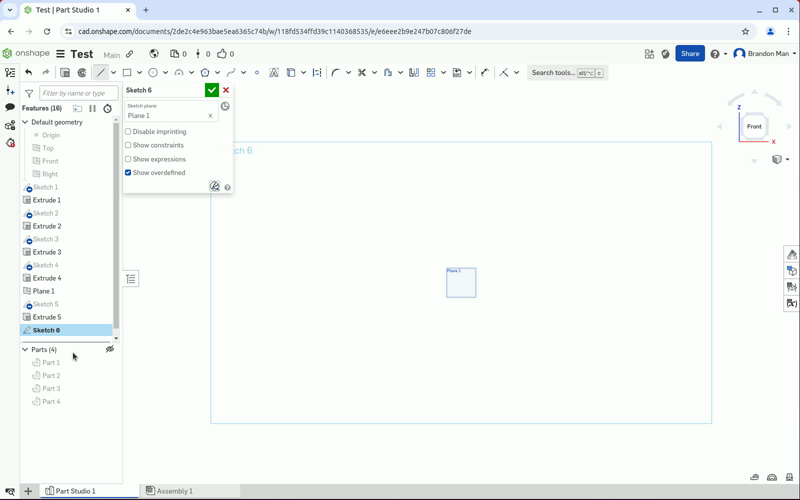
key_down(shift)
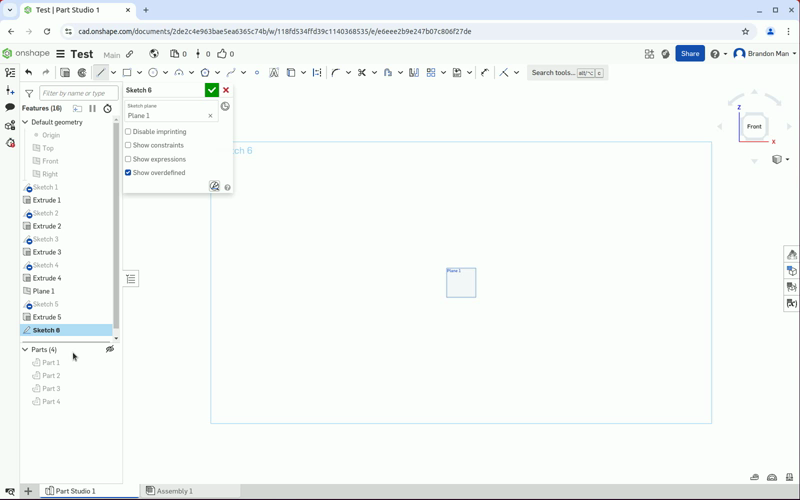
mouse_move(425, 282)
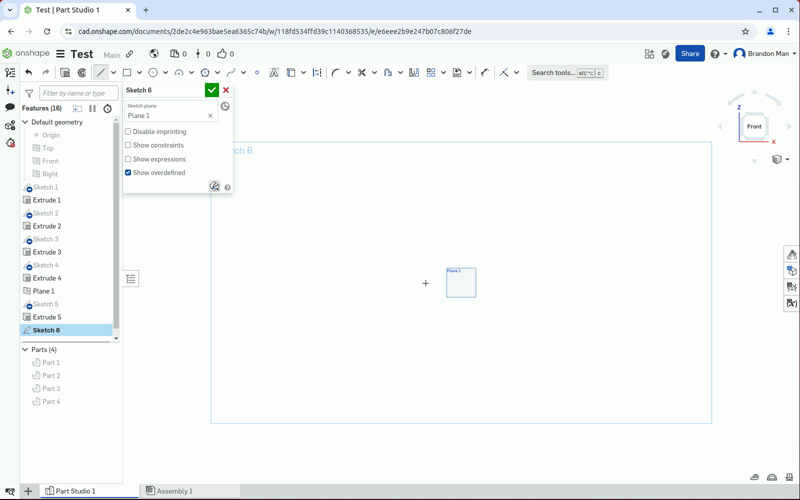
click(425, 282)
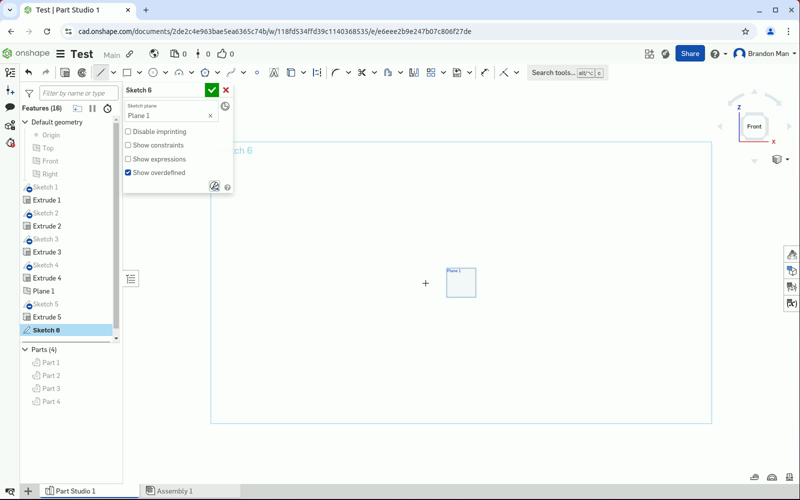
key_up(shift)
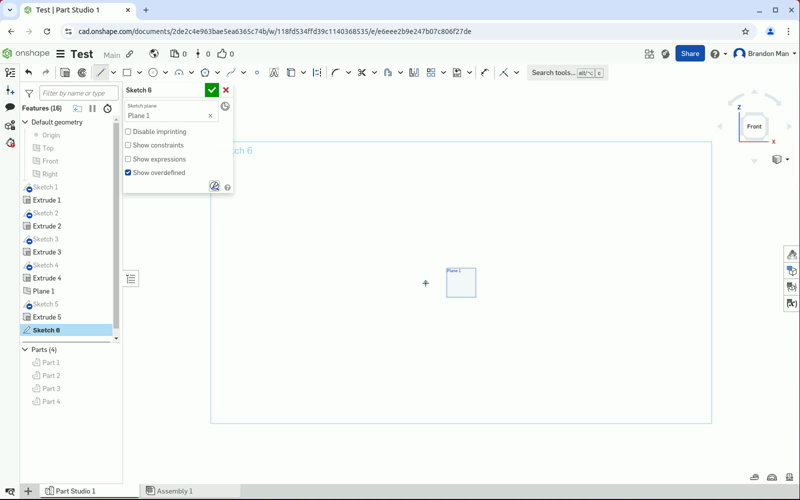
key_down(shift)
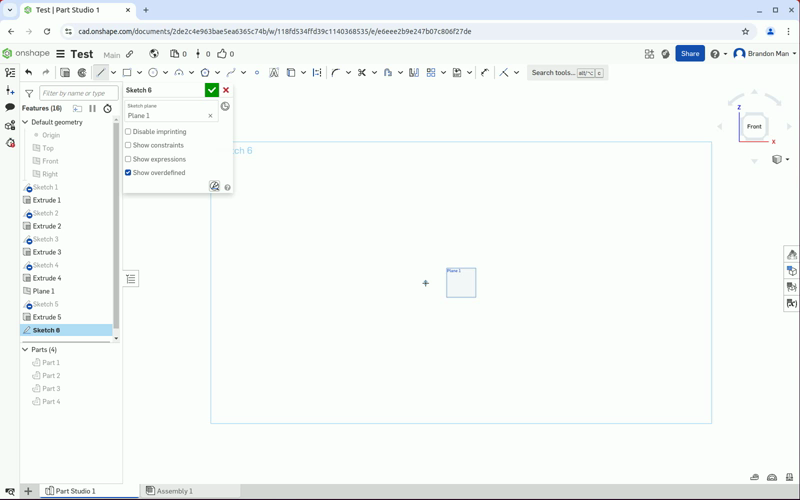
mouse_move(455, 282)
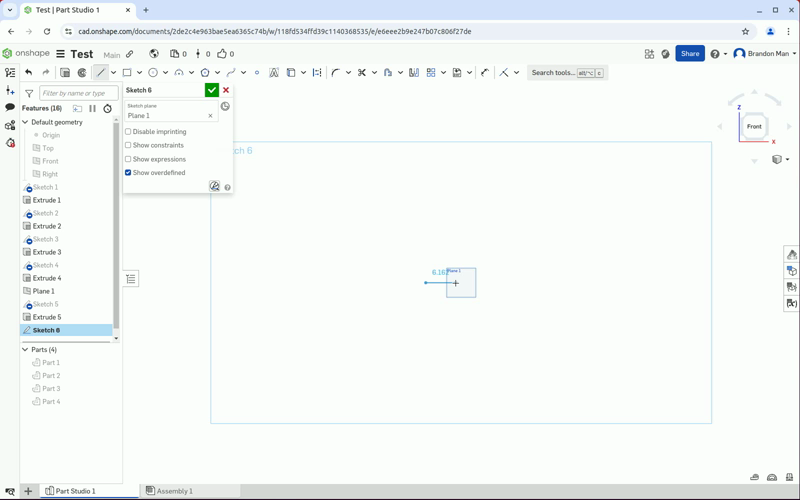
mouse_move(429, 282)
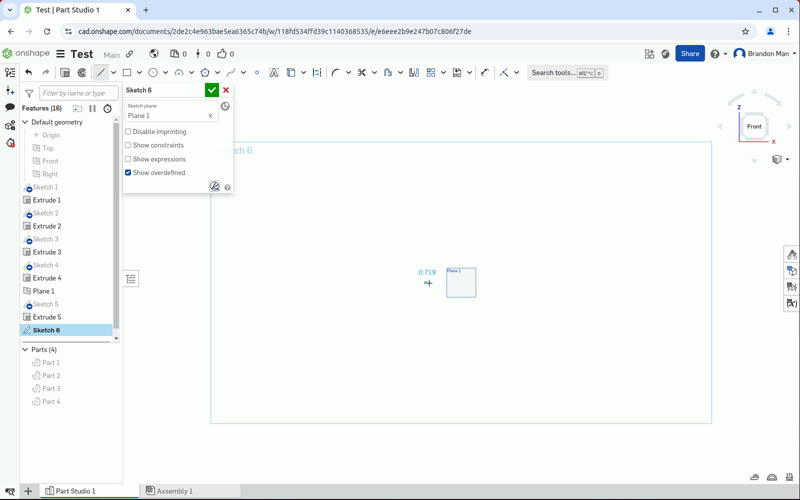
scroll(6)
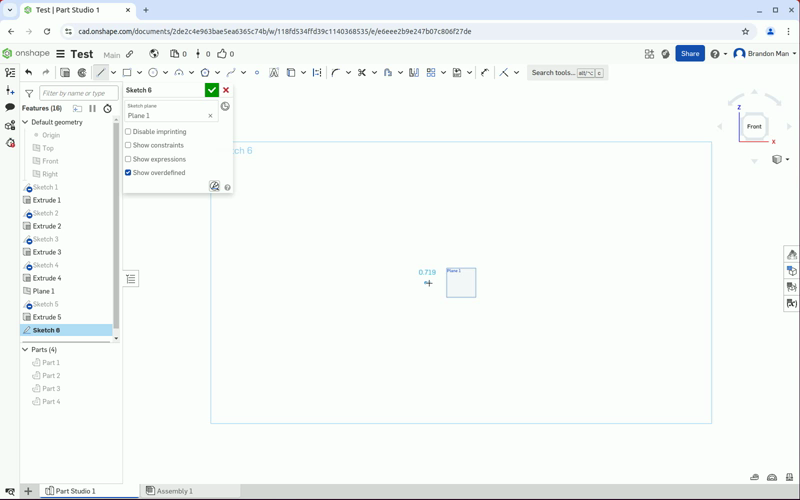
scroll(6)
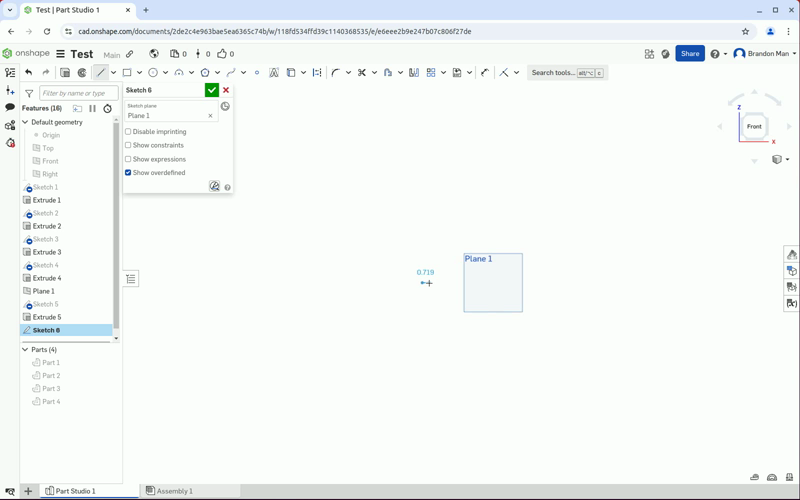
scroll(6)
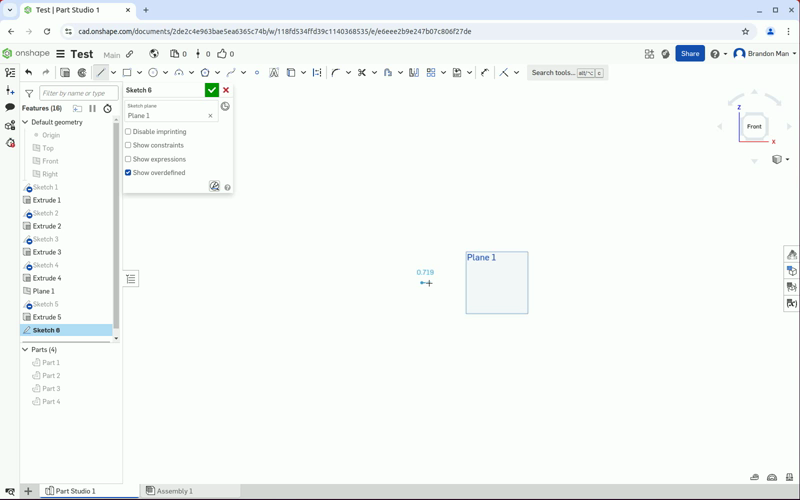
scroll(6)
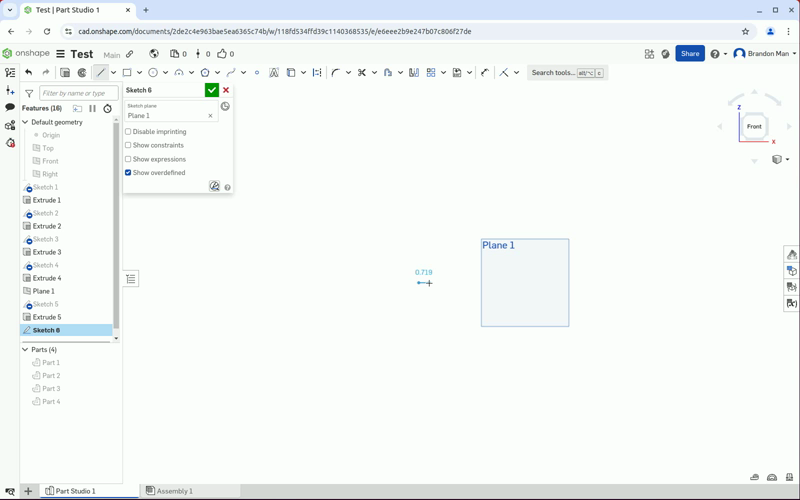
scroll(6)
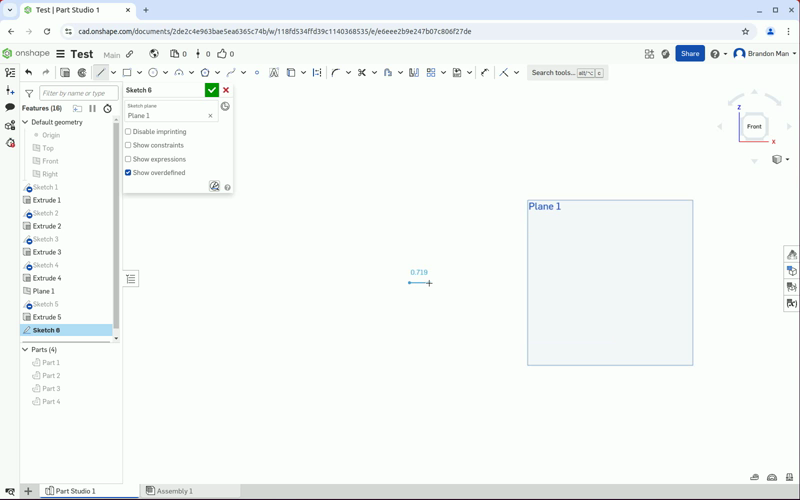
scroll(6)
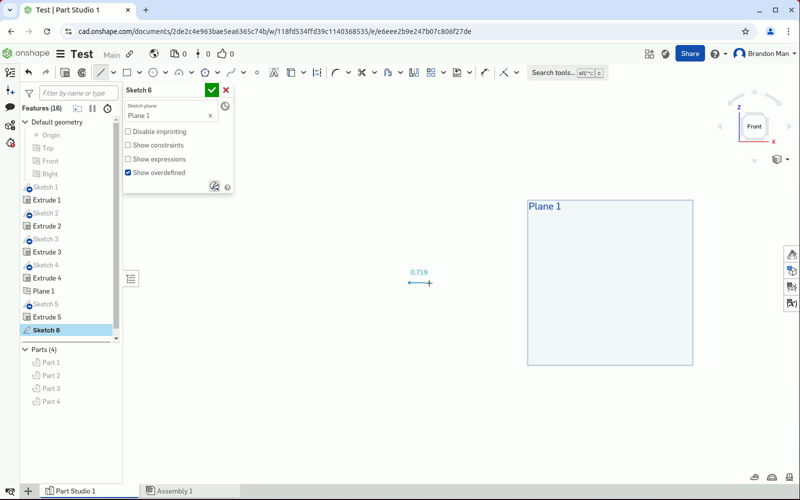
scroll(6)
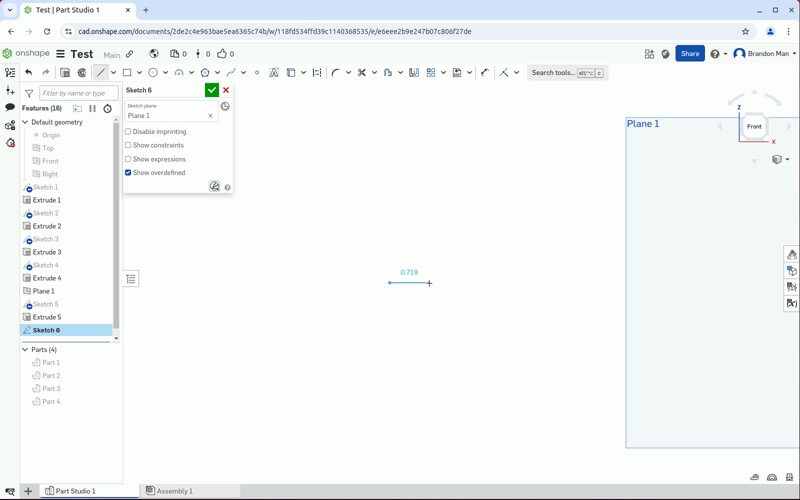
click(429, 282)
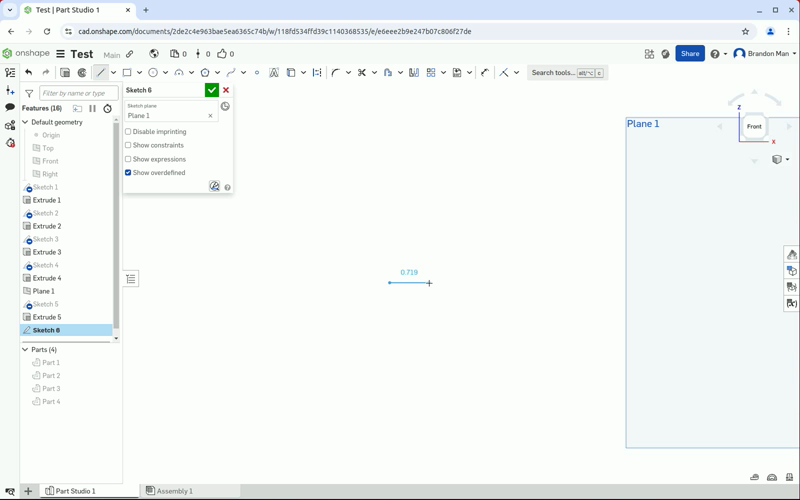
scroll(-6)
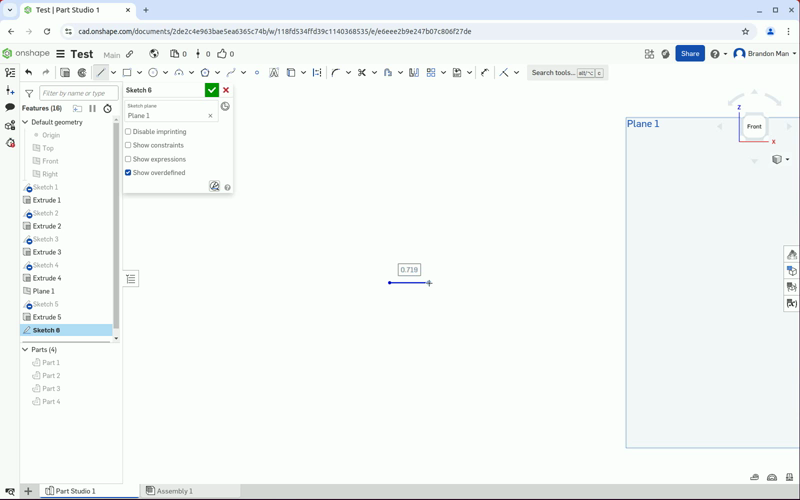
scroll(-6)
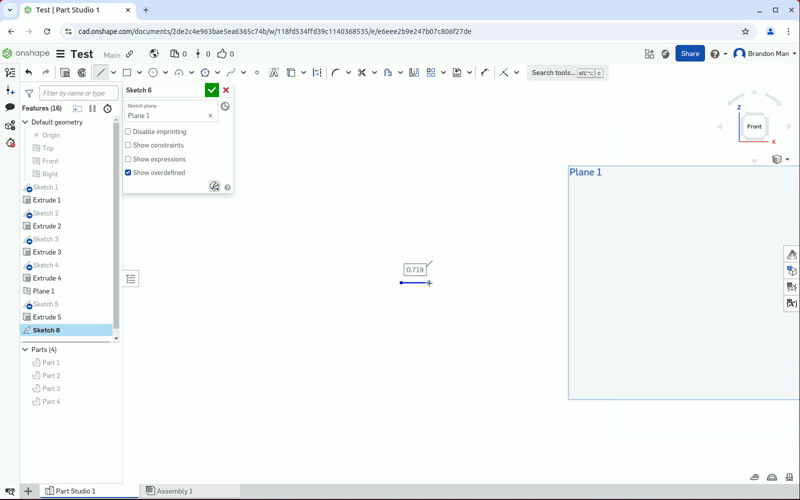
scroll(-6)
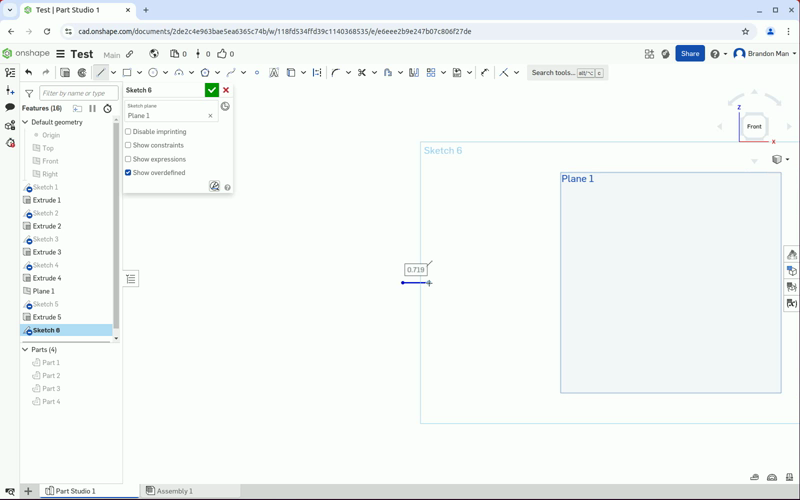
scroll(-6)
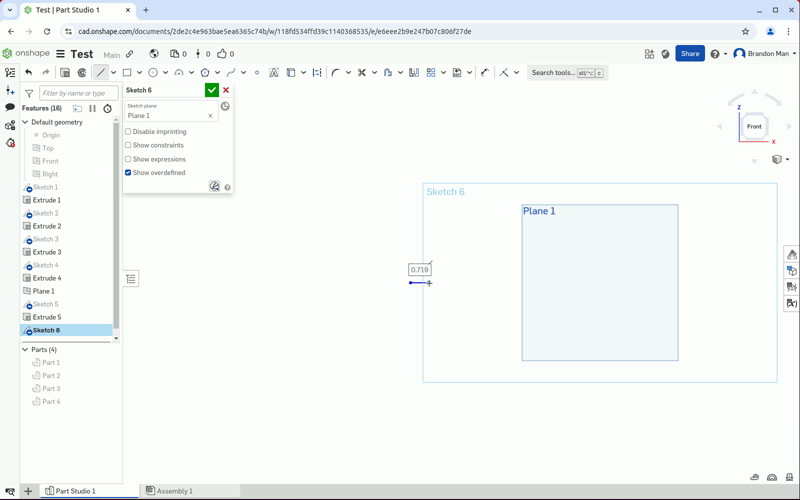
scroll(-6)
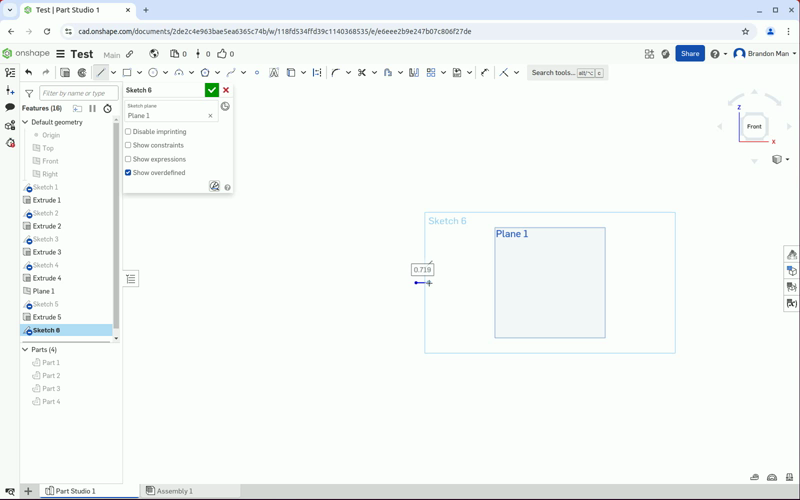
scroll(-6)
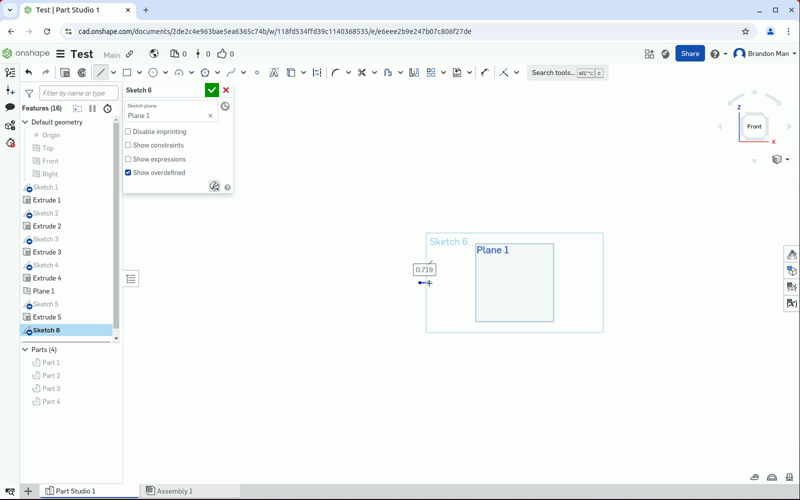
scroll(-6)
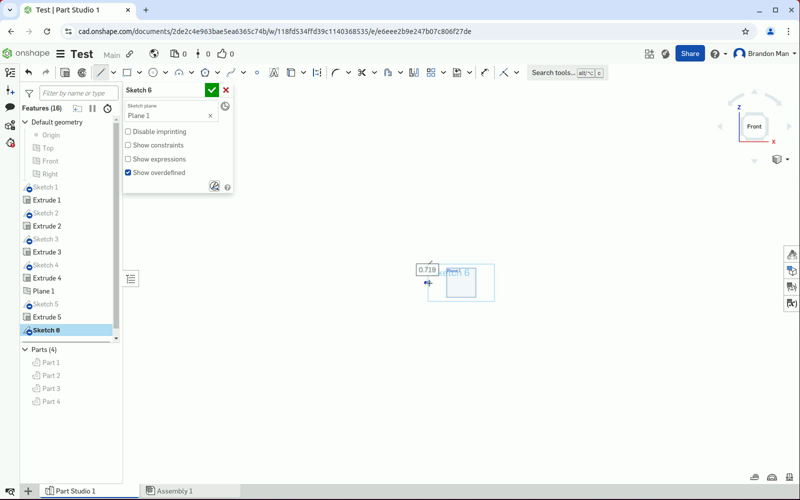
key_up(shift)
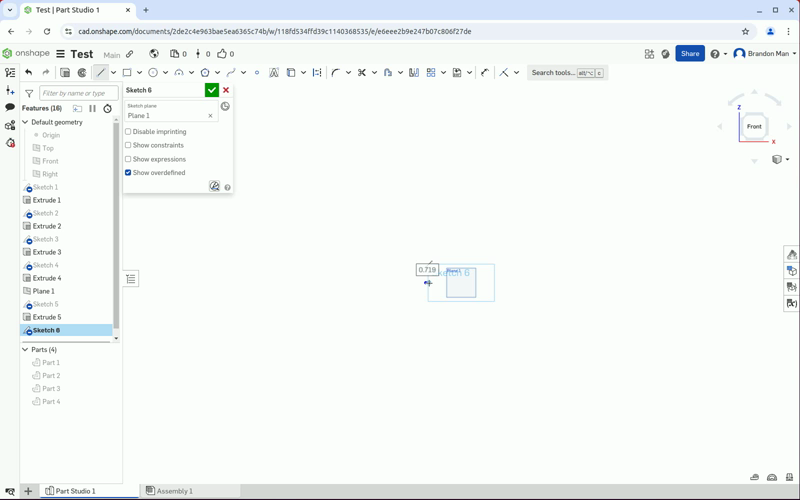
key_down(shift)
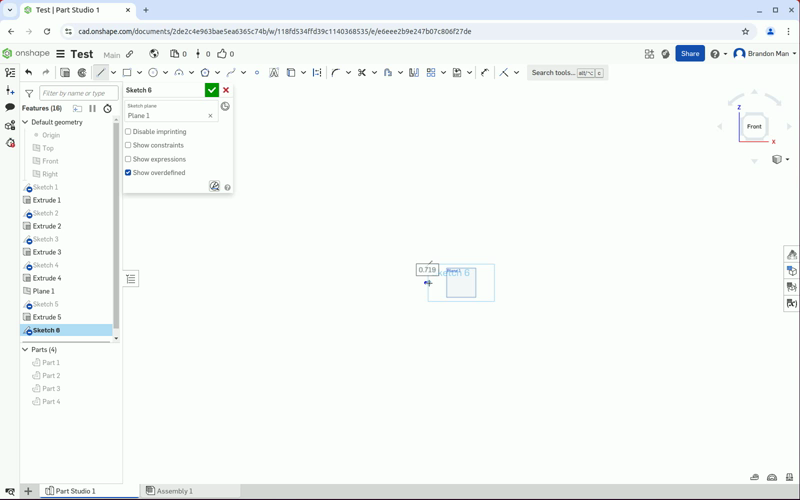
mouse_move(459, 282)
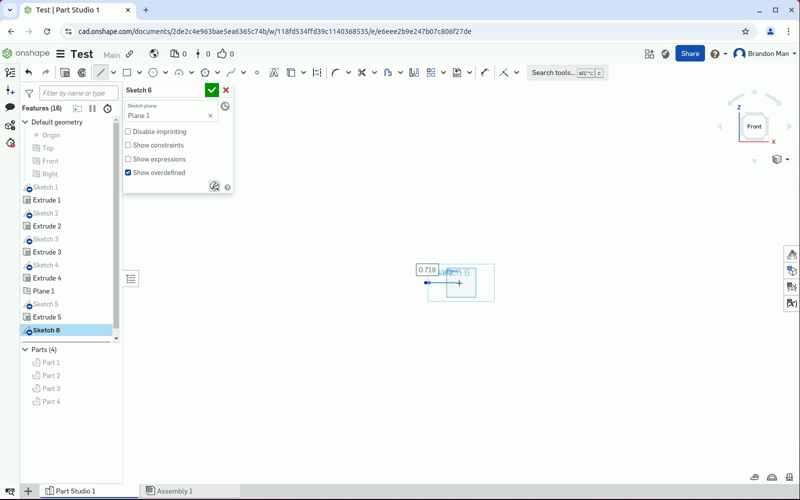
mouse_move(425, 270)
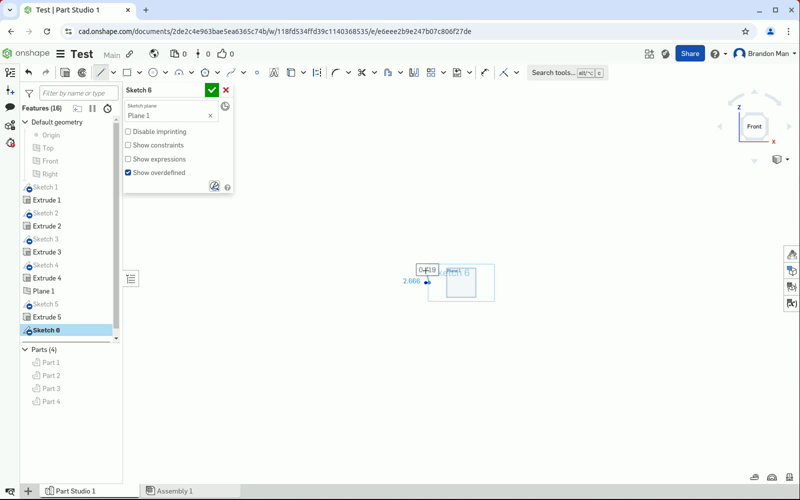
click(425, 270)
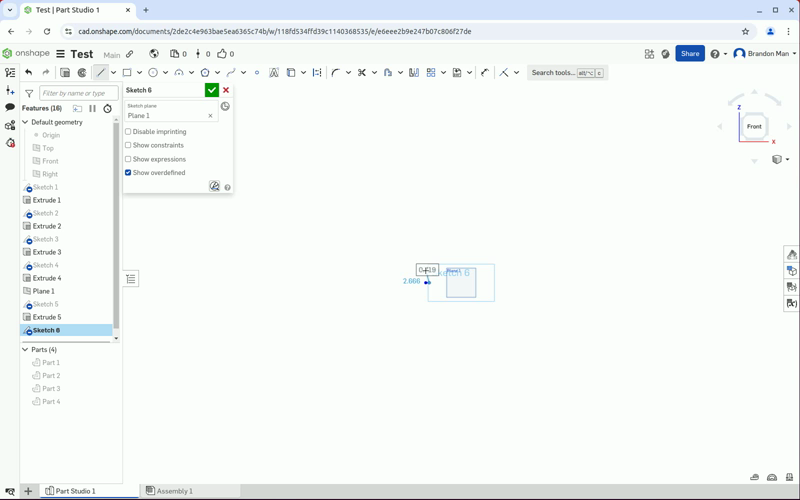
key_up(shift)
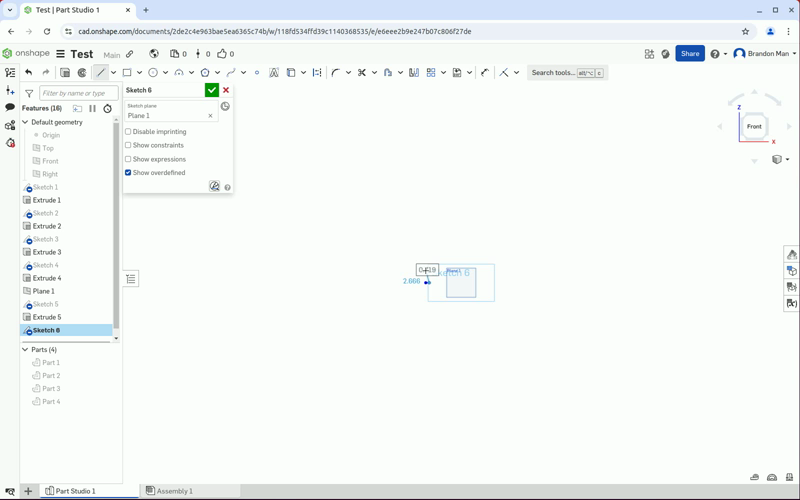
mouse_move(455, 270)
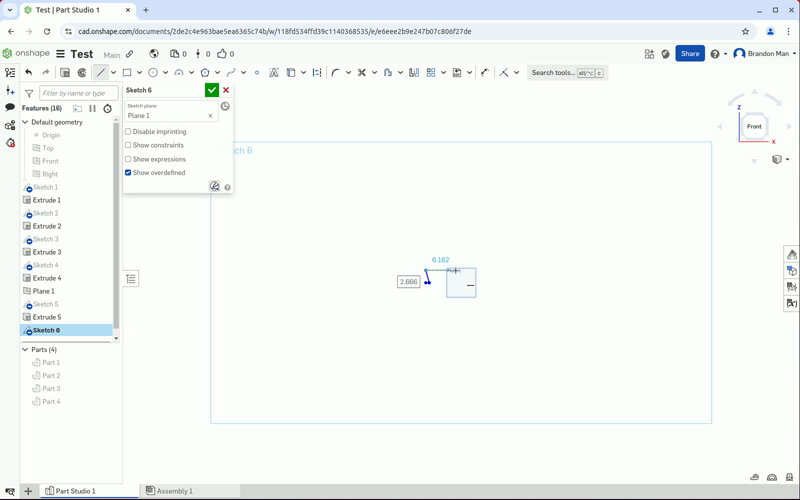
key_down(shift)
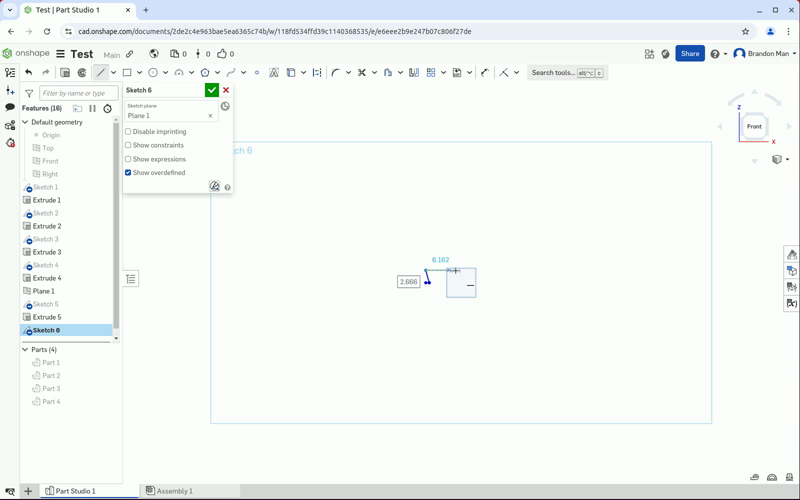
mouse_move(425, 282)
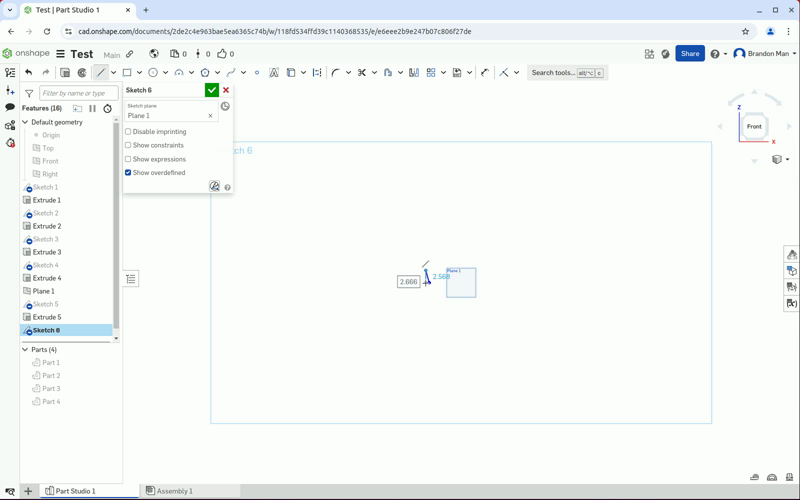
scroll(6)
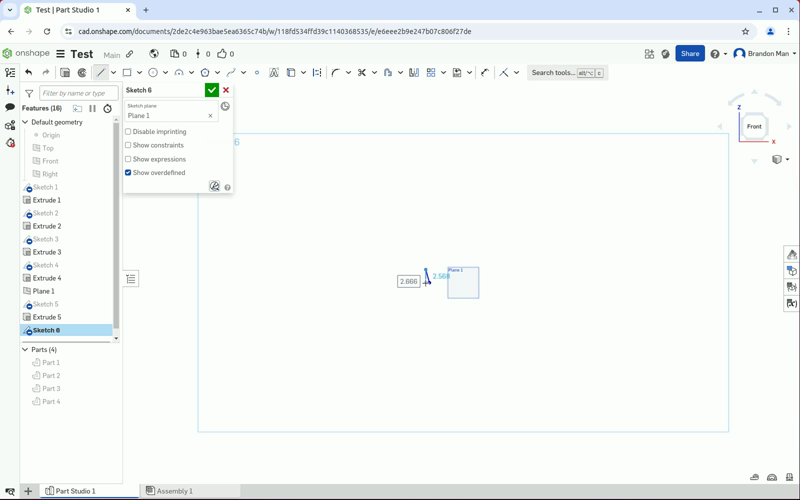
scroll(6)
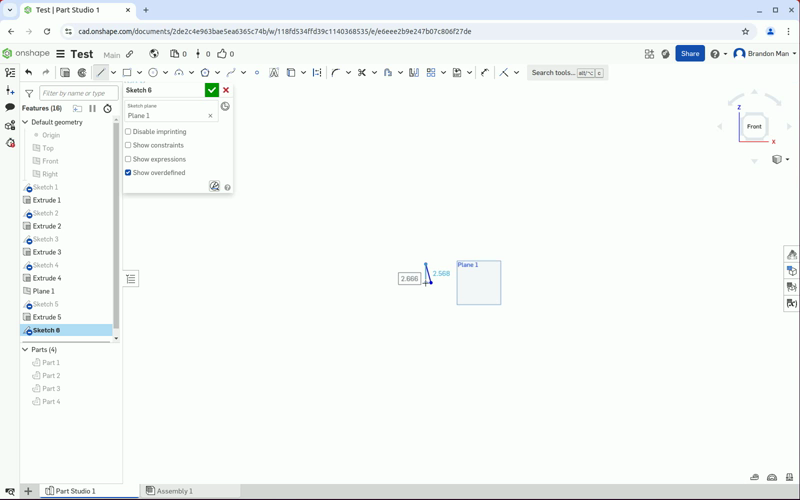
scroll(6)
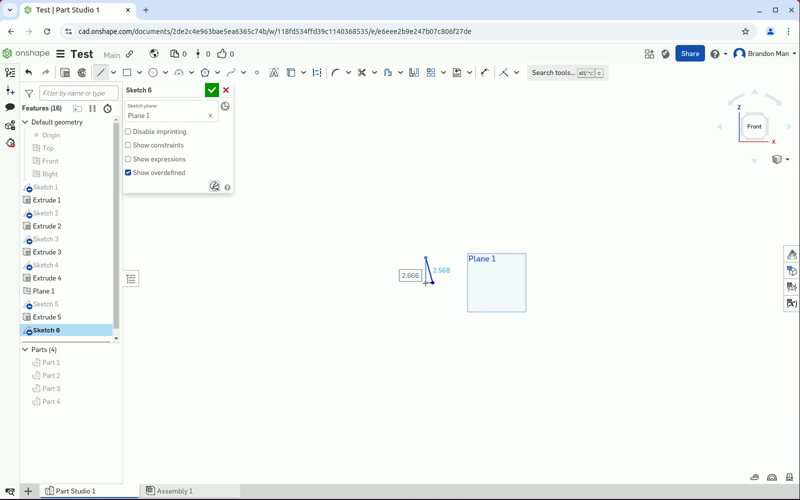
scroll(6)
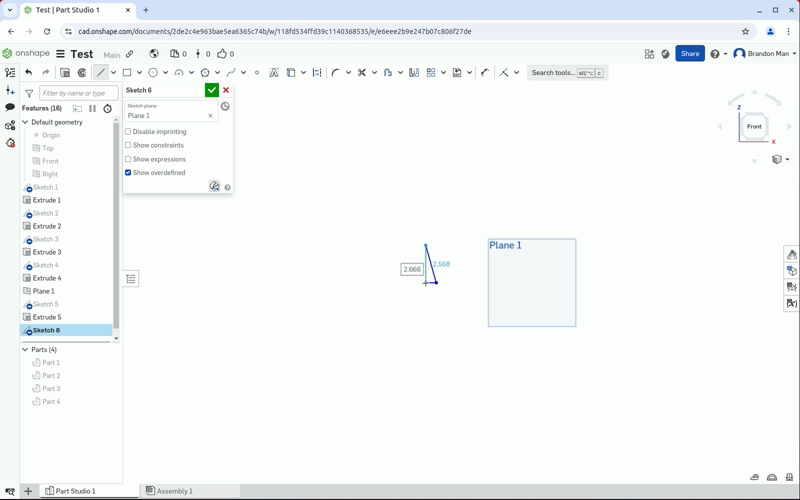
scroll(6)
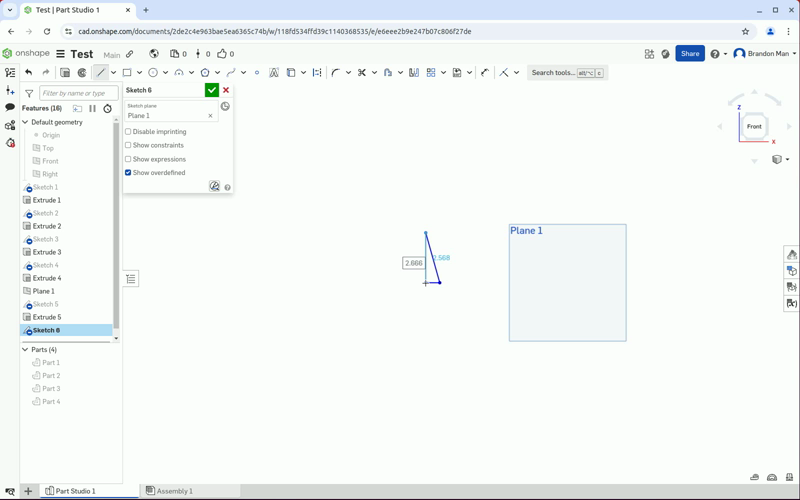
scroll(6)
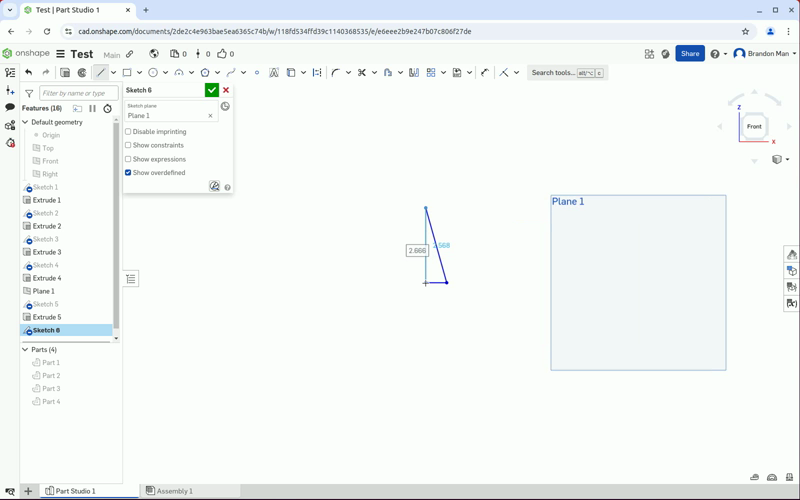
scroll(6)
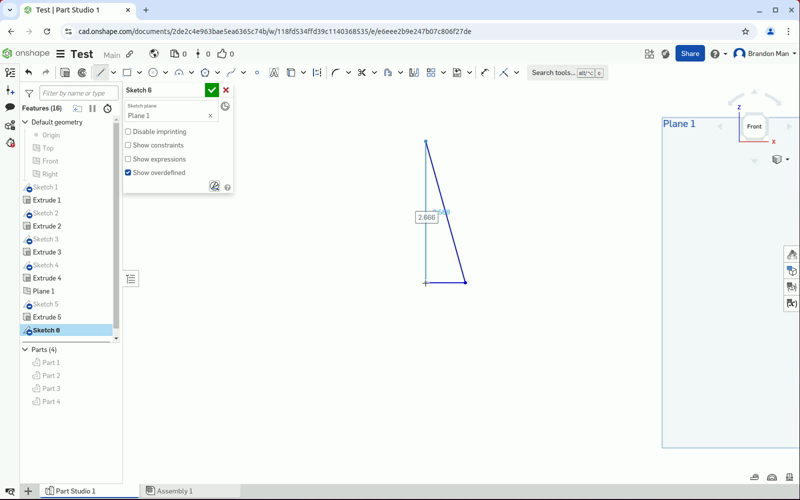
key_up(shift)
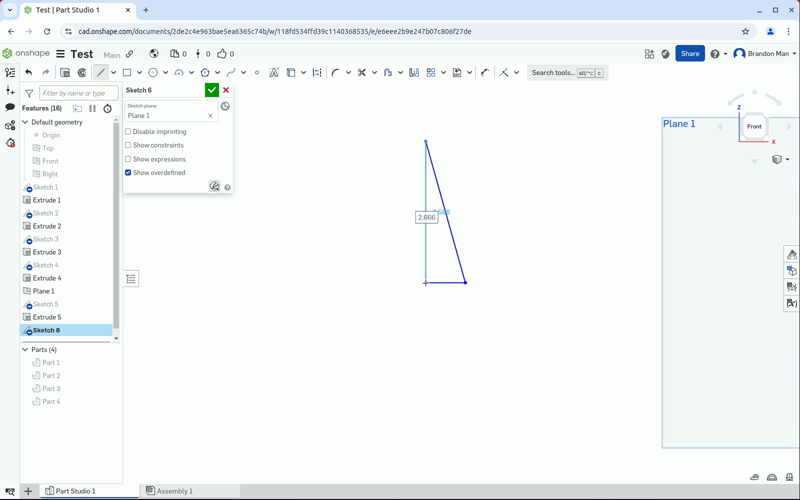
click(425, 282)
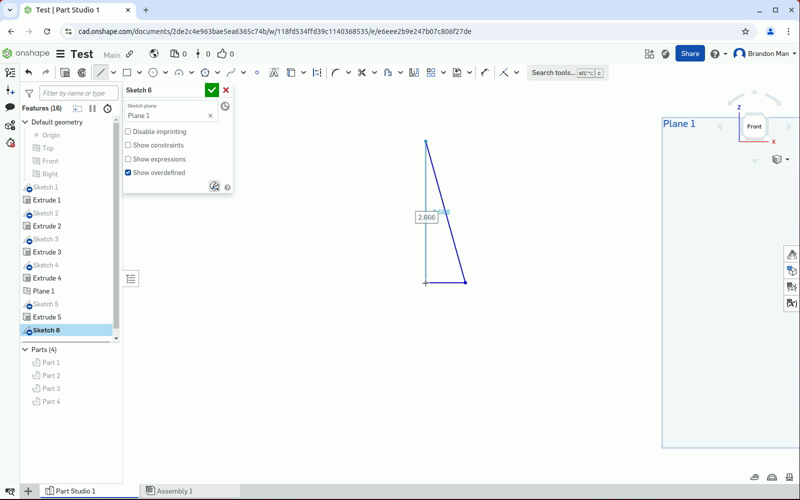
scroll(-6)
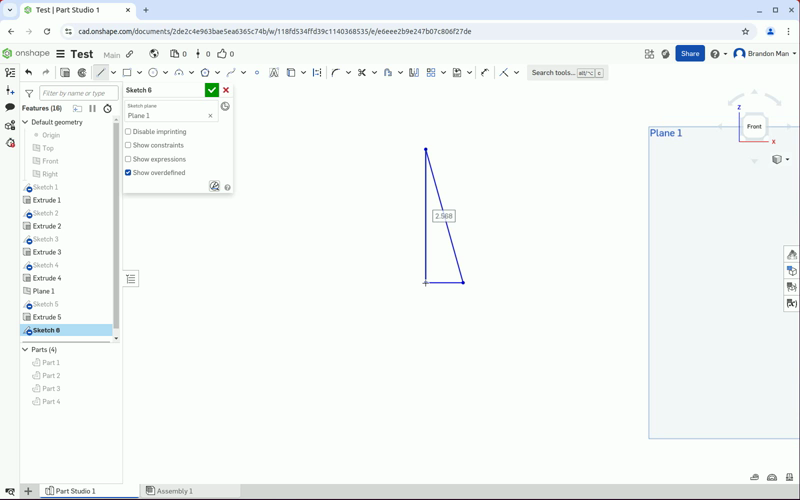
scroll(-6)
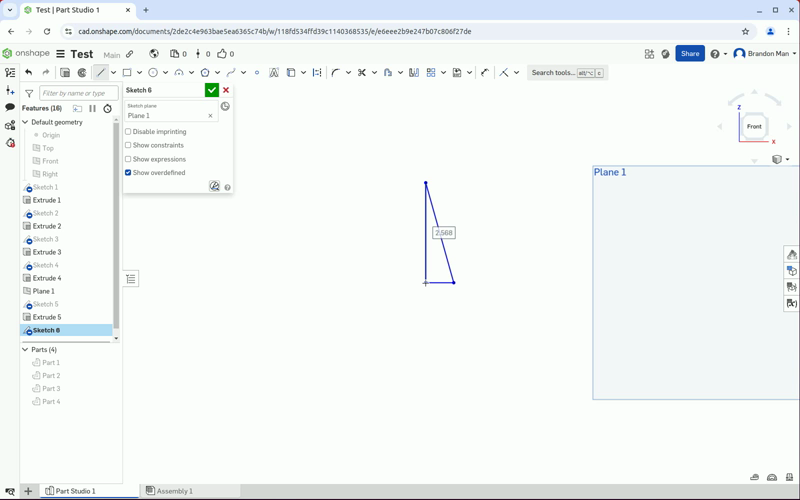
scroll(-6)
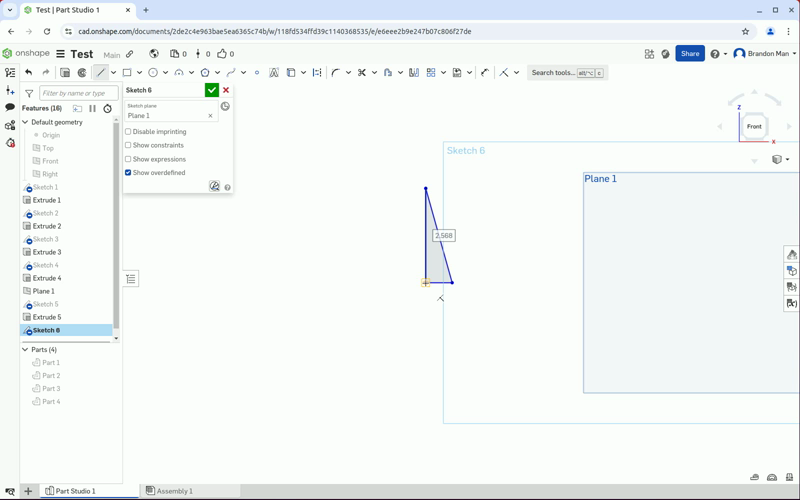
scroll(-6)
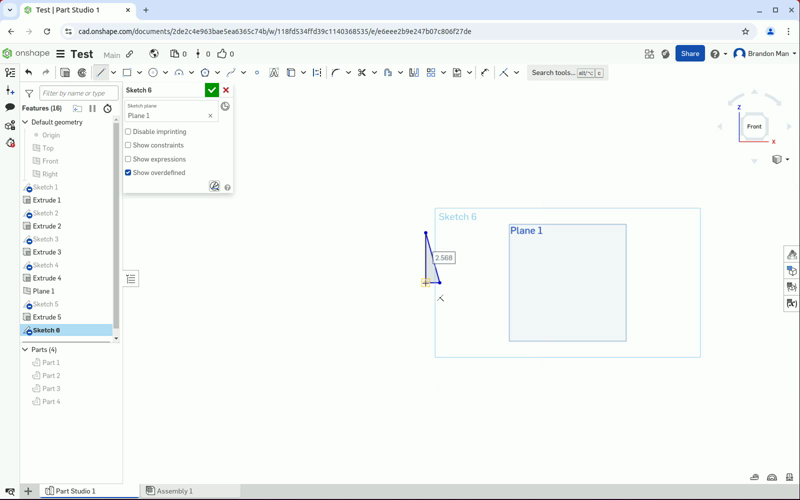
scroll(-6)
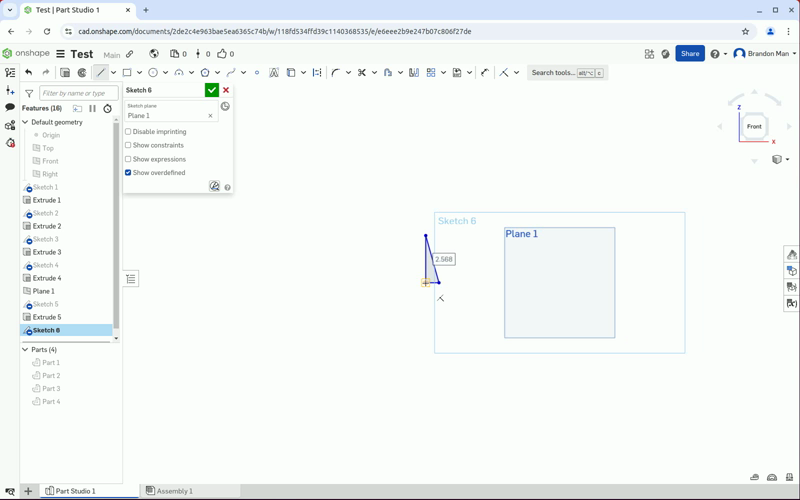
scroll(-6)
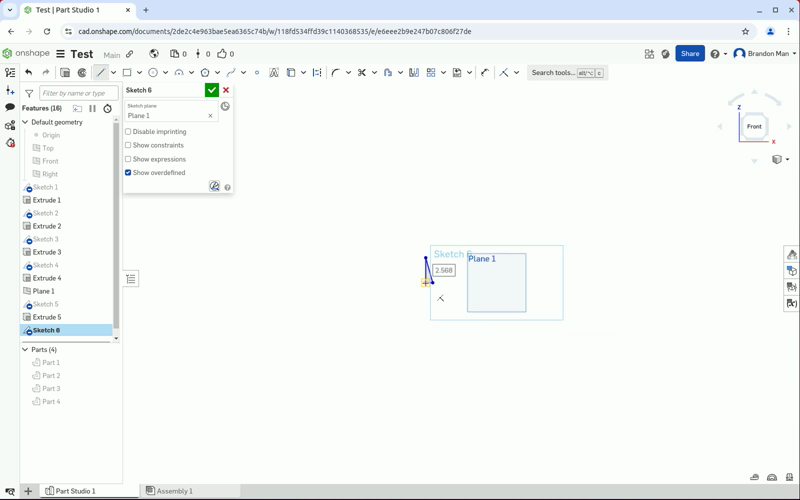
scroll(-6)
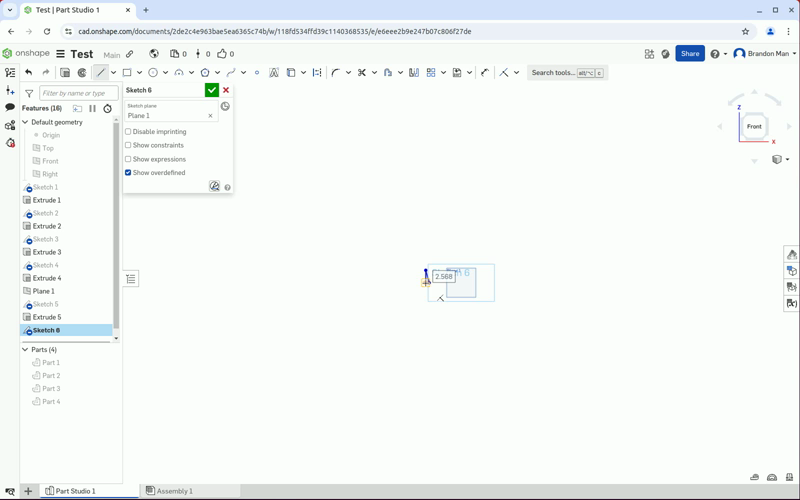
key(esc)
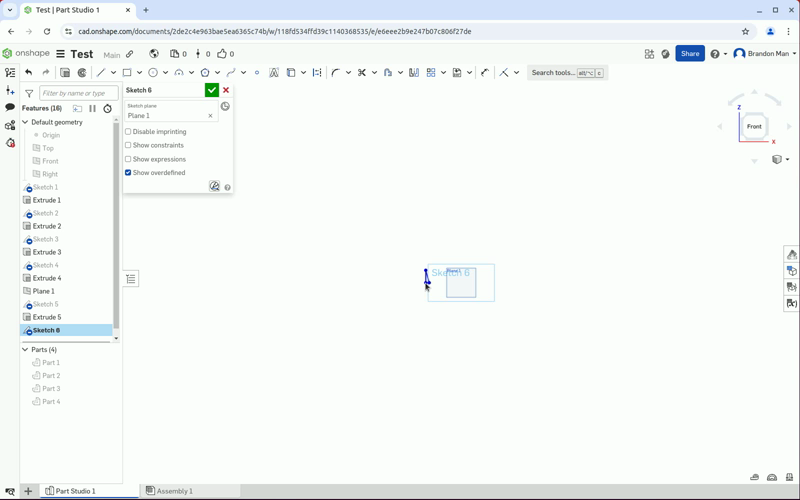
mouse_move(425, 278)
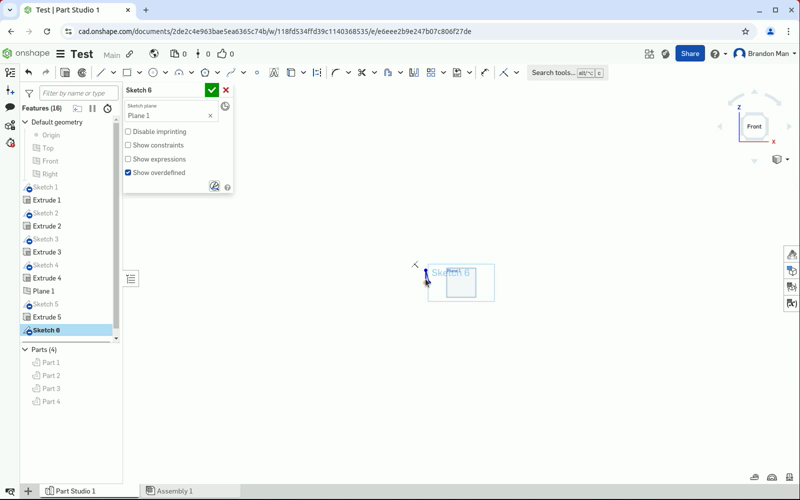
scroll(6)
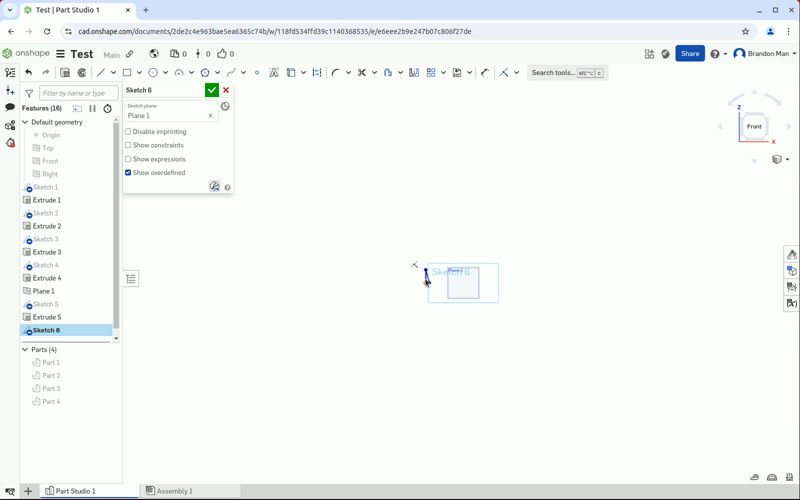
scroll(6)
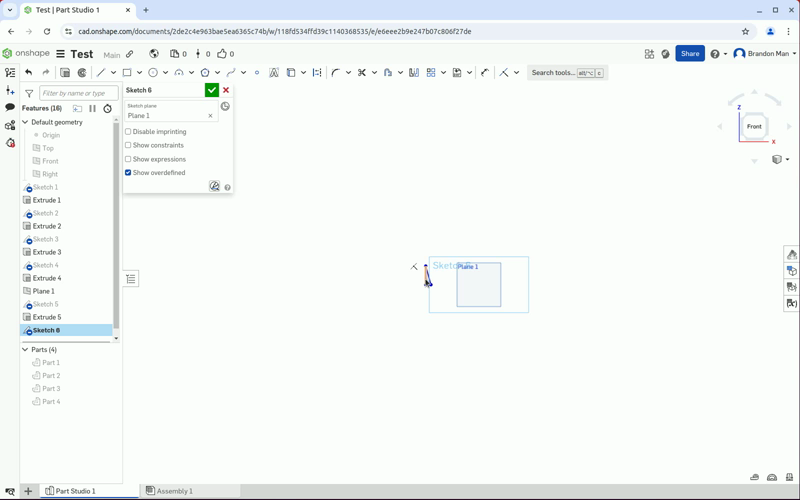
scroll(6)
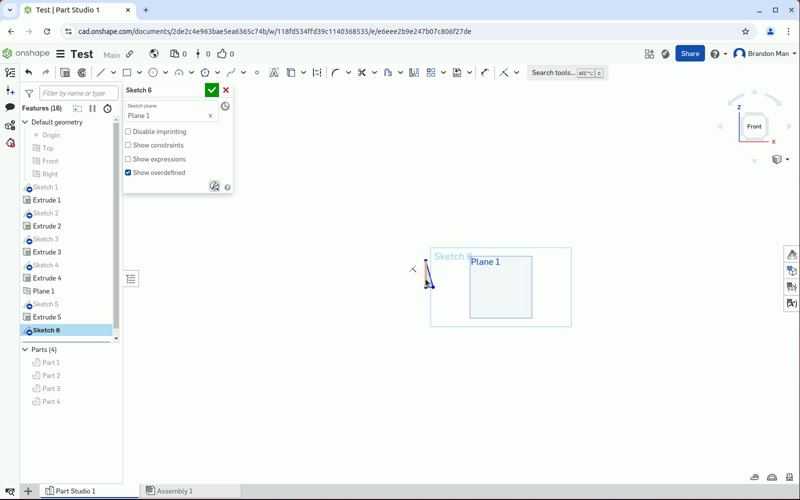
scroll(6)
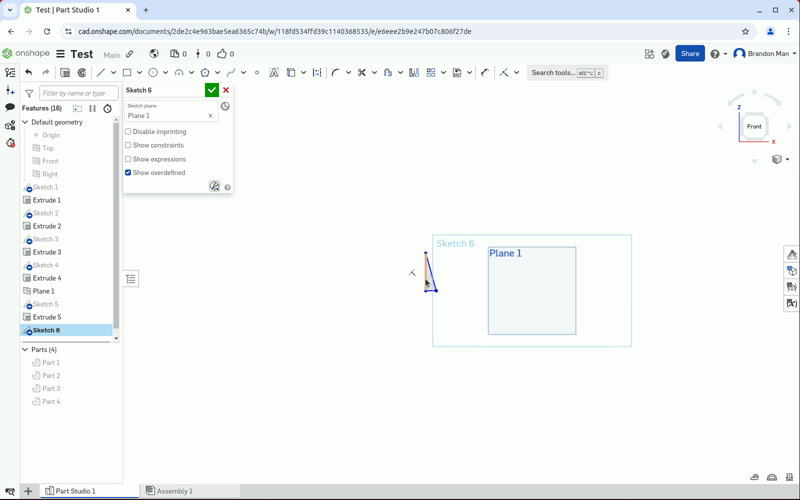
scroll(6)
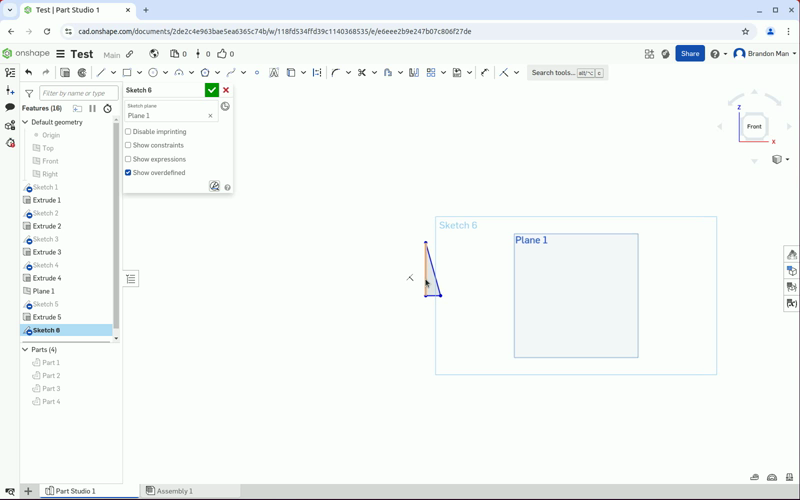
scroll(6)
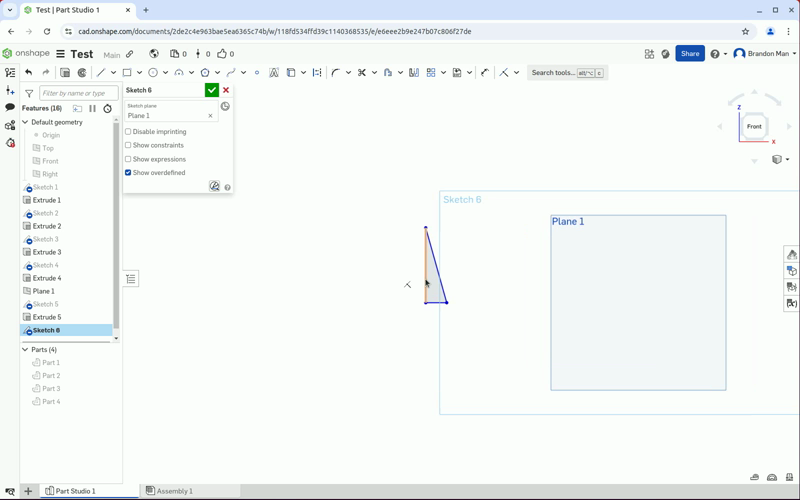
scroll(6)
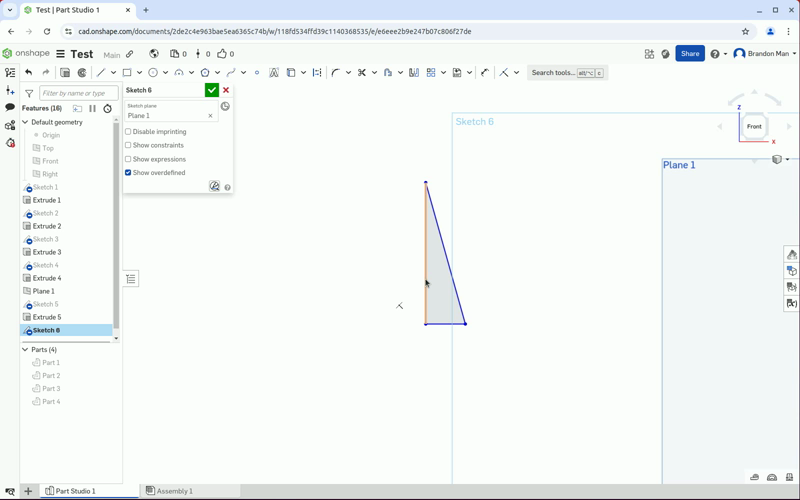
click(425, 278)
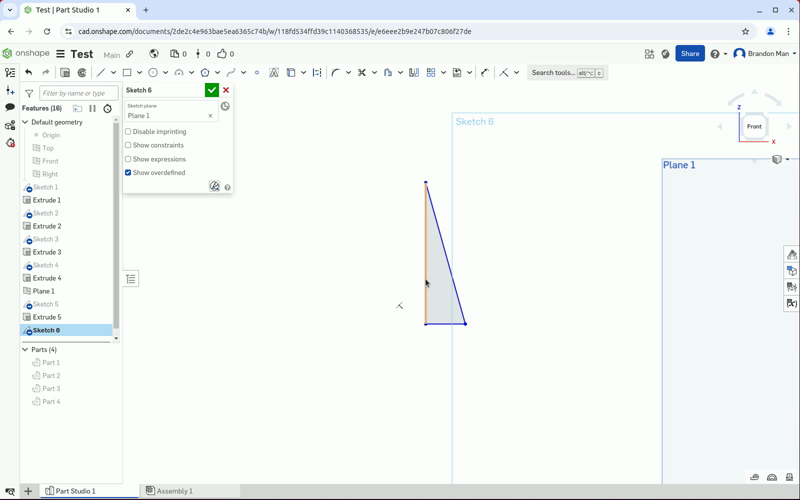
scroll(-6)
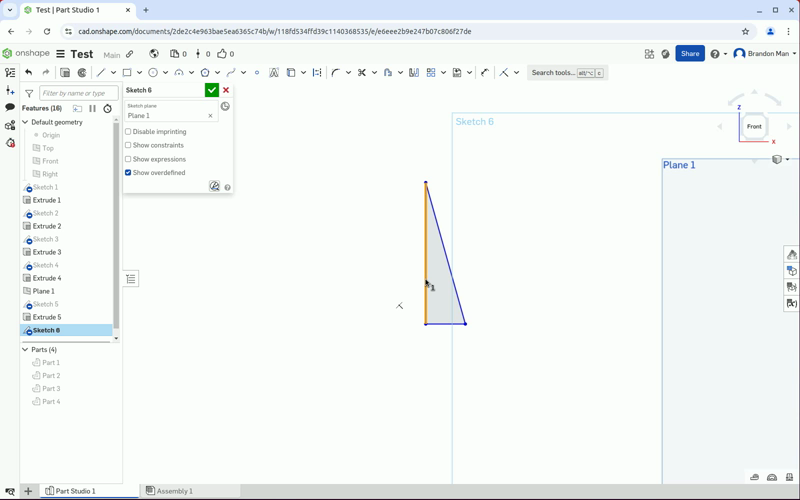
scroll(-6)
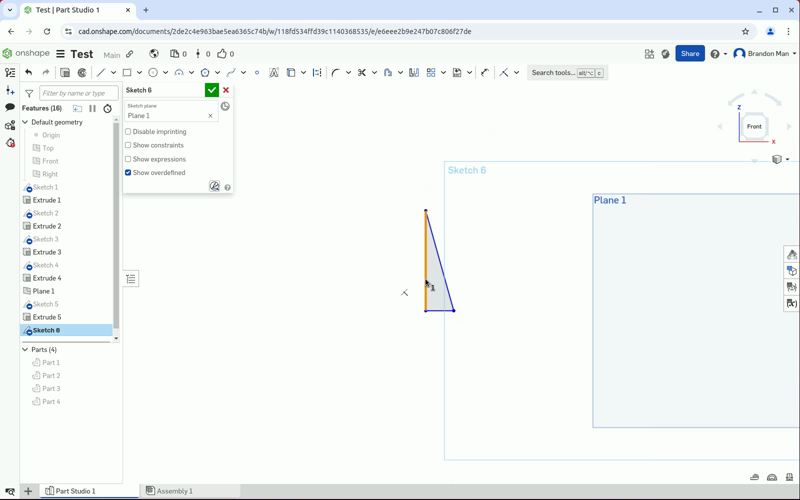
scroll(-6)
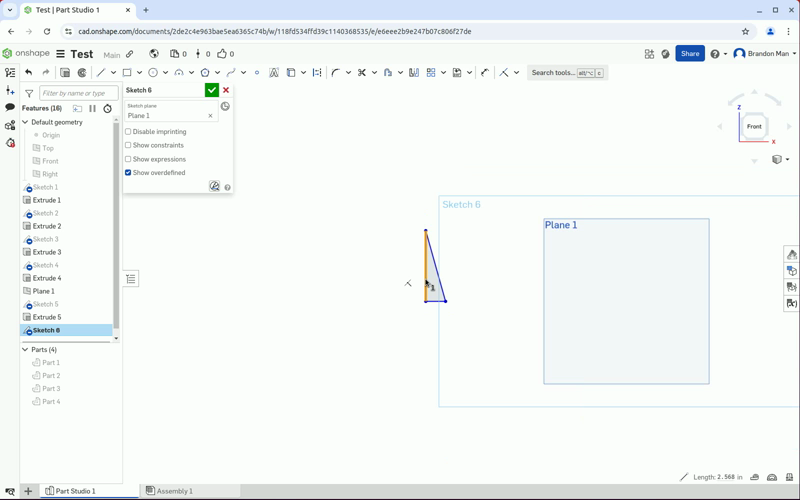
scroll(-6)
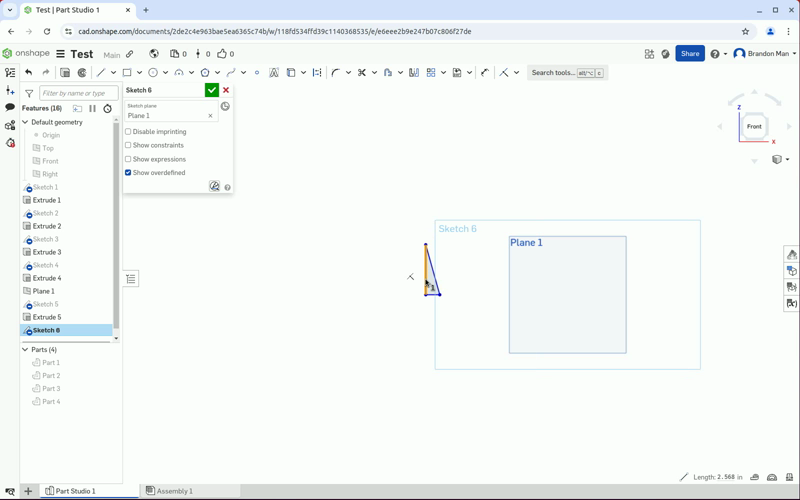
scroll(-6)
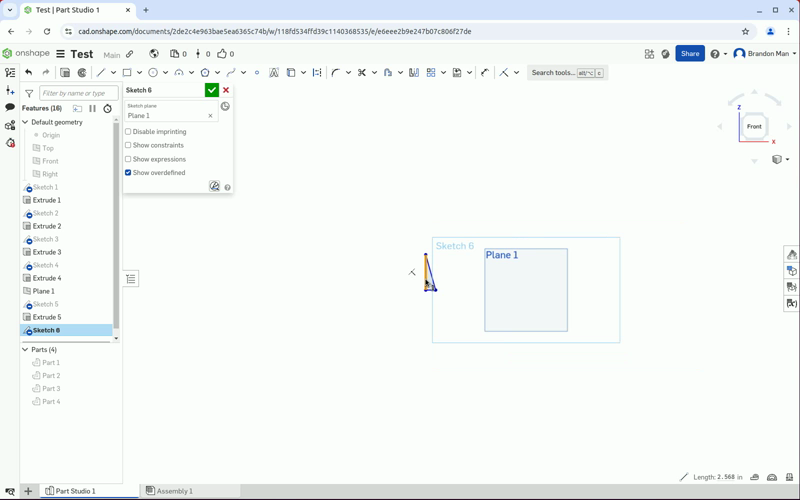
scroll(-6)
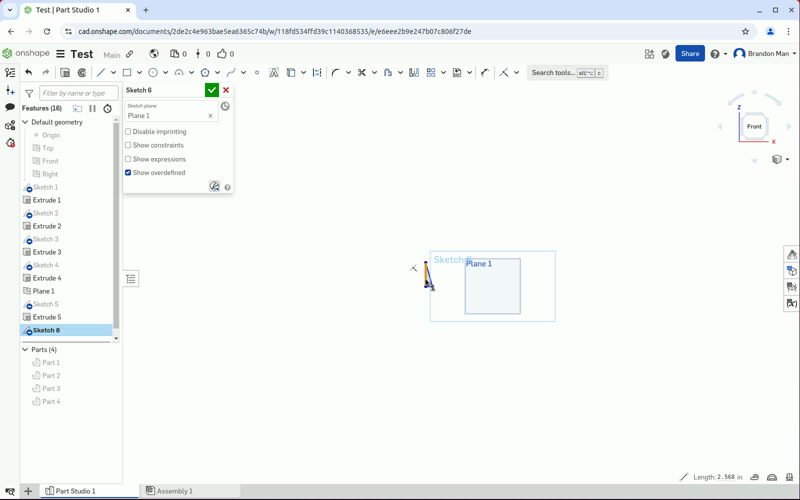
scroll(-6)
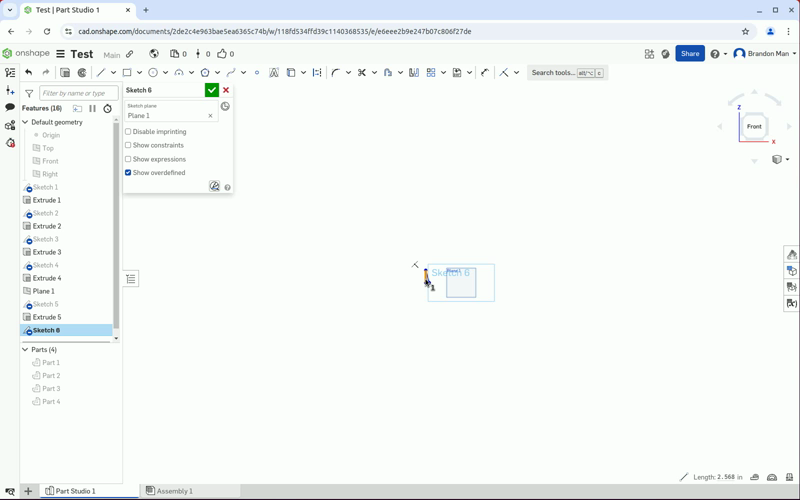
mouse_move(73, 352)
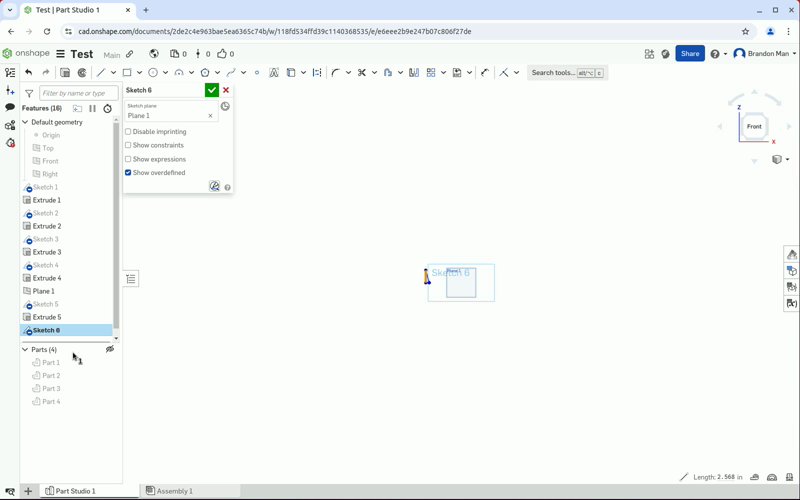
key(shift+y)
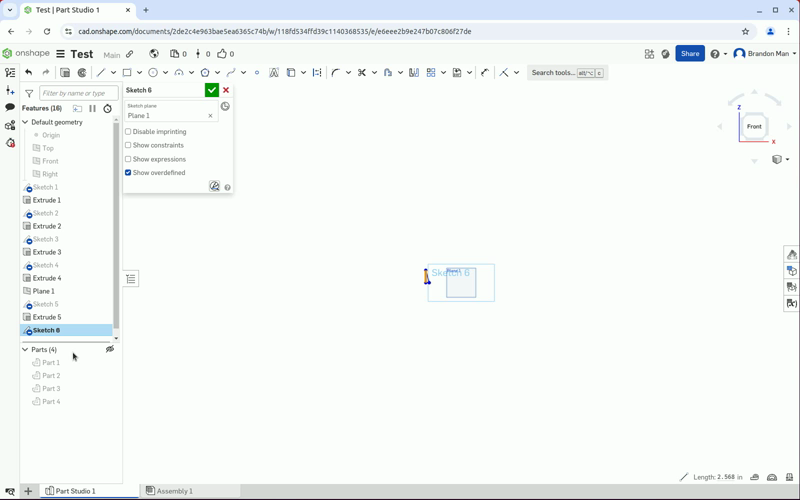
key(shift+e)
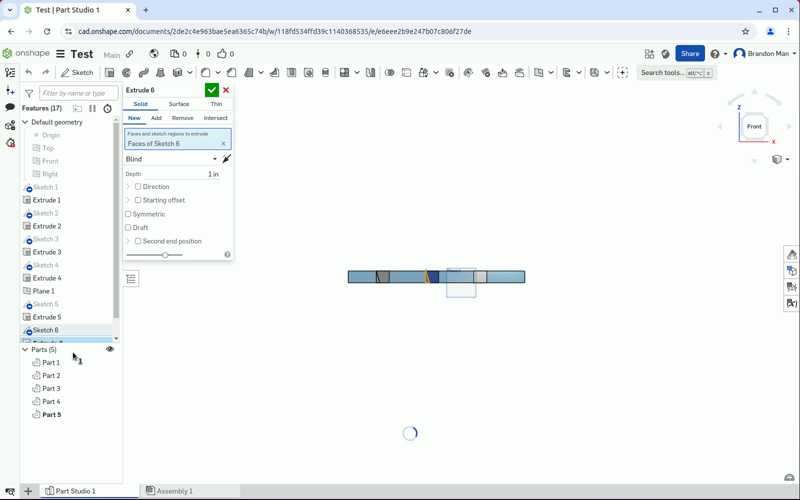
mouse_move(143, 106)
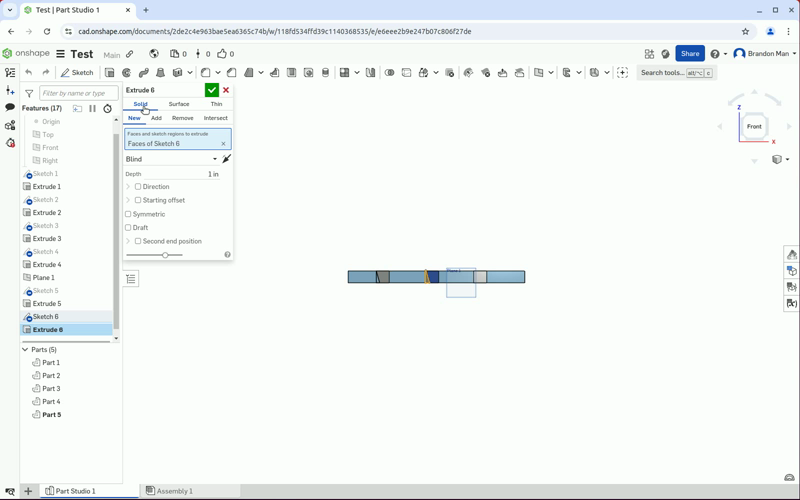
click(143, 106)
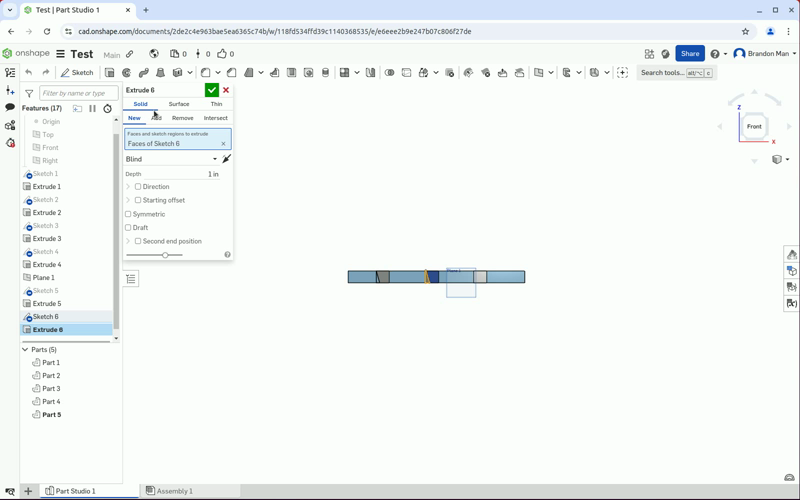
mouse_move(186, 120)
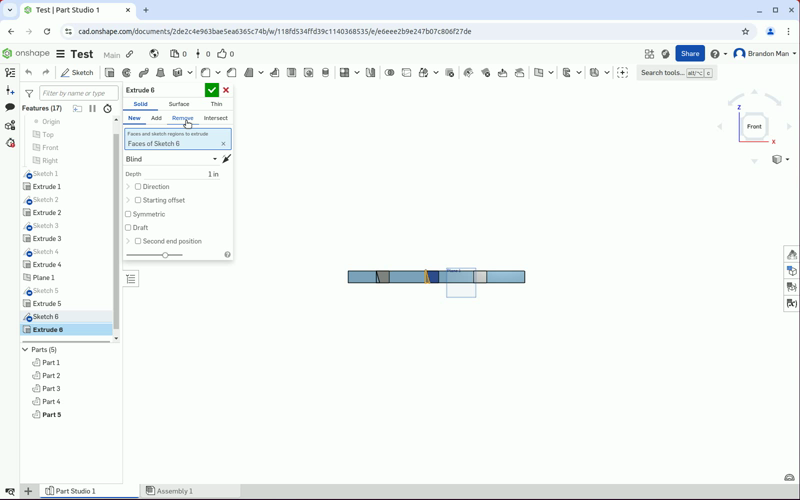
click(186, 120)
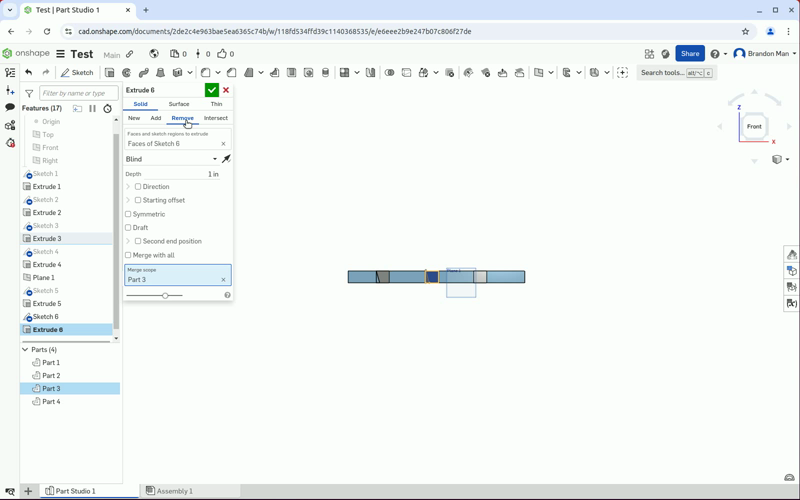
key(tab, 4)
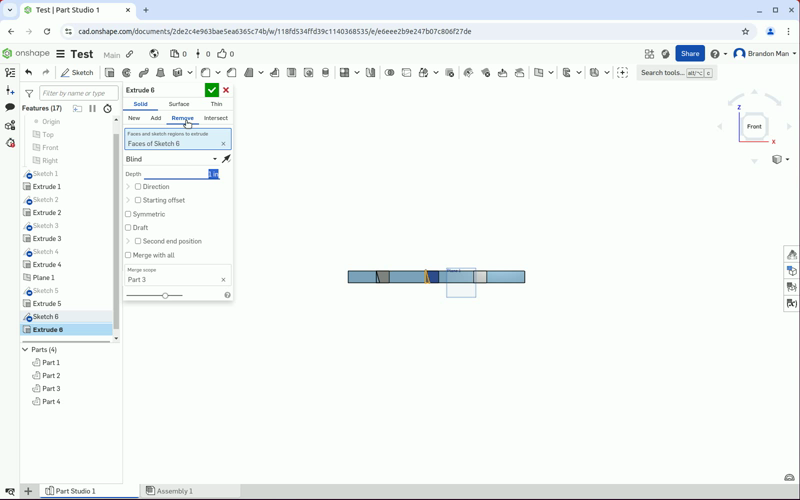
text(2.407)
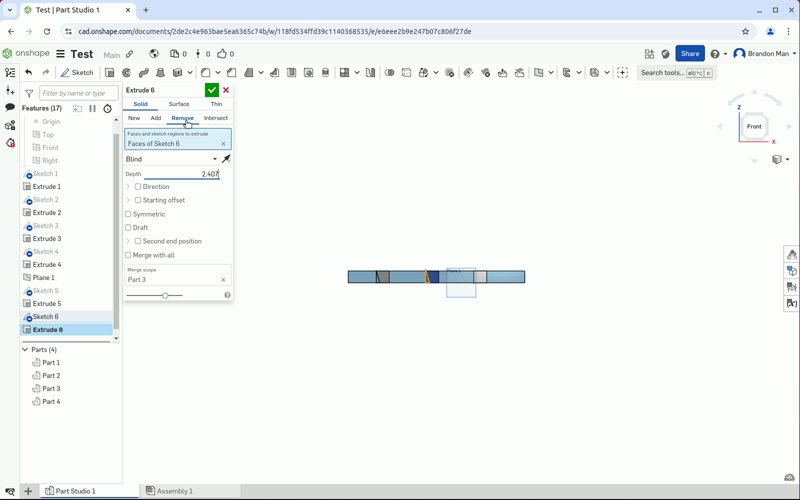
key(tab, 6)
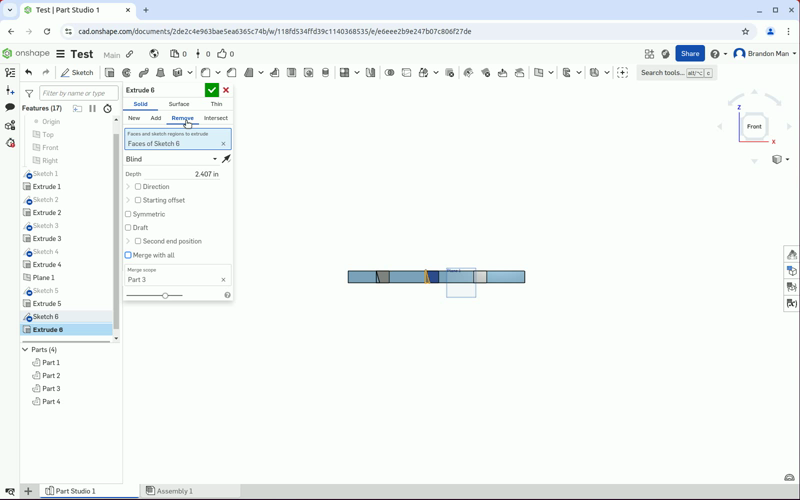
key(space)
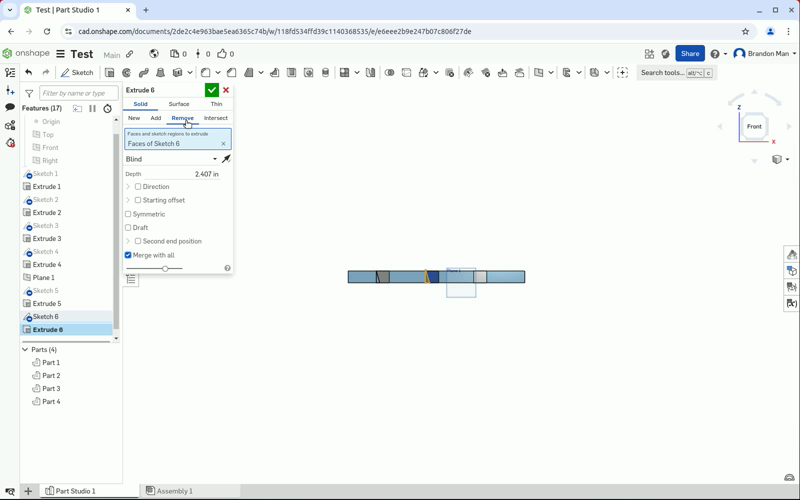
key(enter)
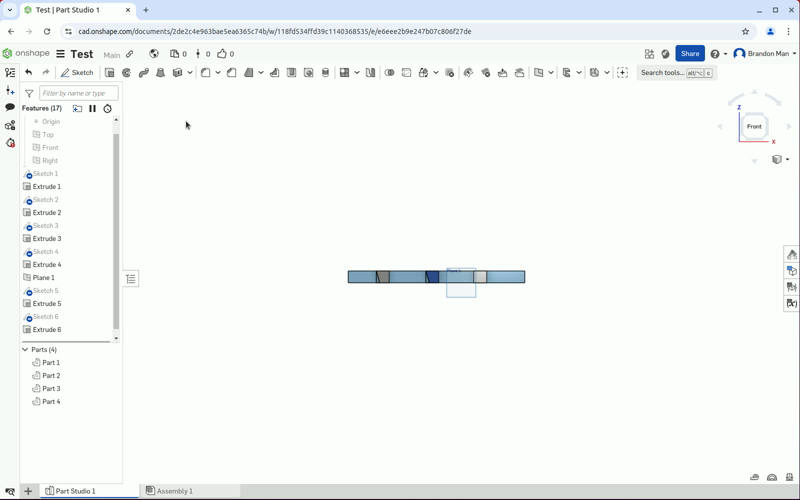
key(shift+h)
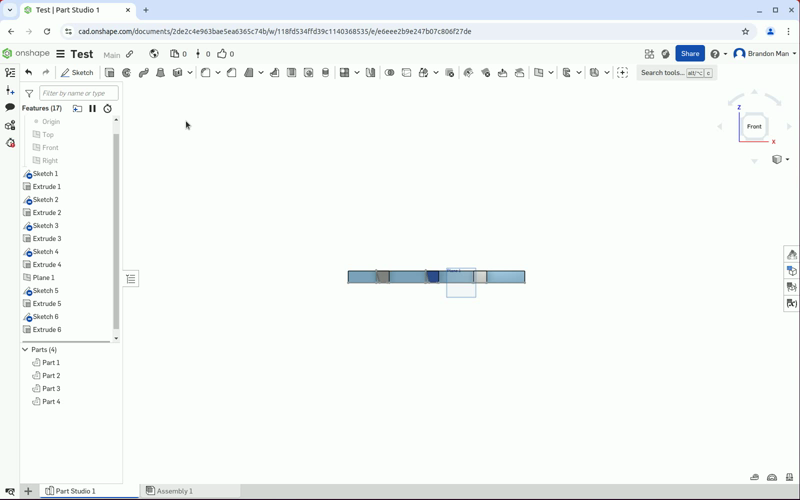
key(shift+h)
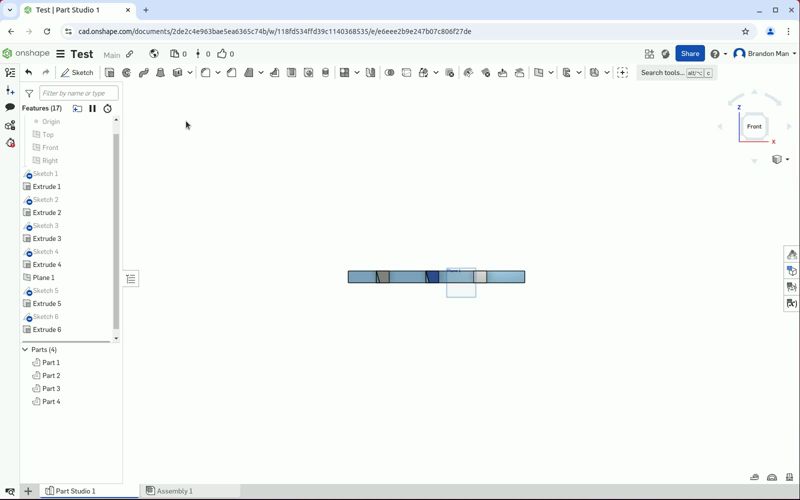
mouse_move(69, 176)
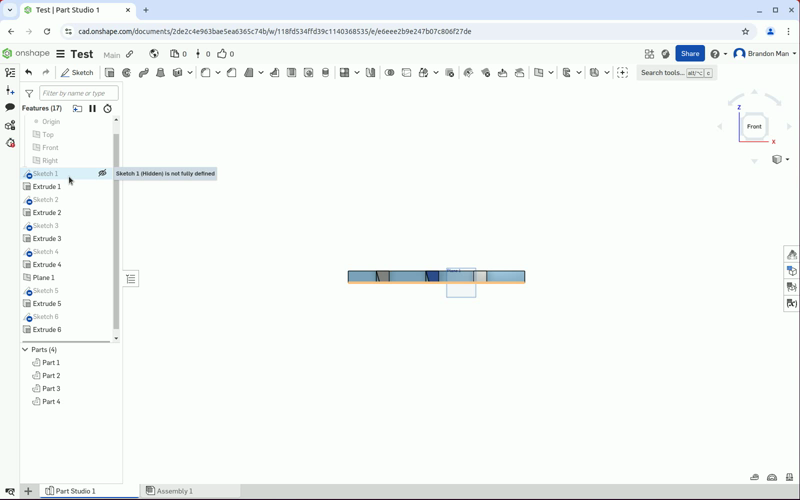
click(69, 176)
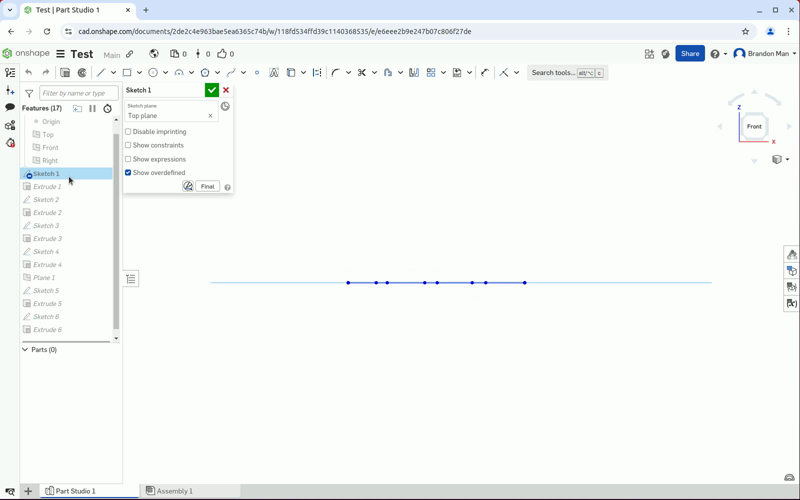
mouse_move(229, 92)
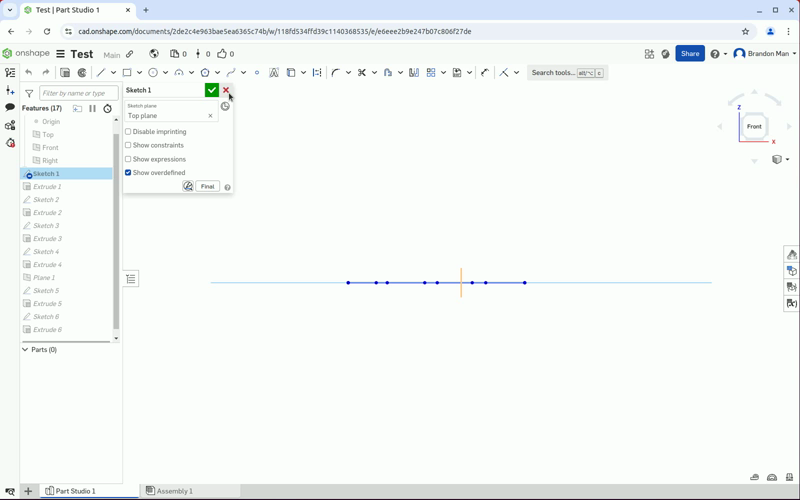
click(229, 92)
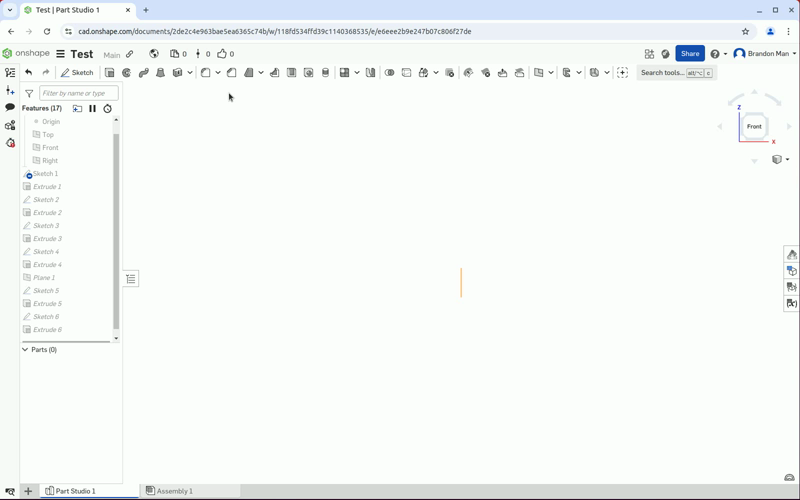
key(shift+s)
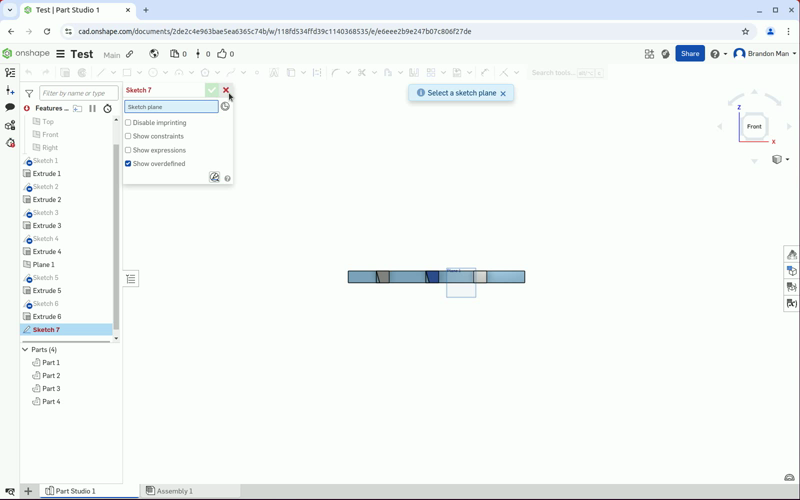
mouse_move(69, 267)
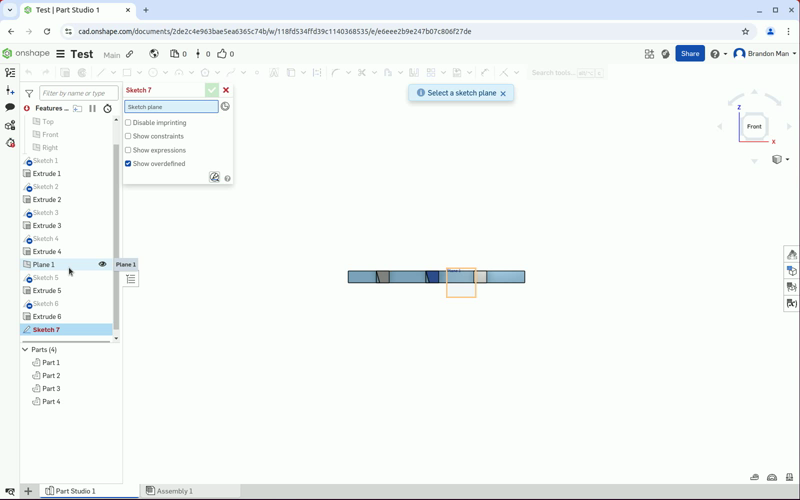
click(69, 267)
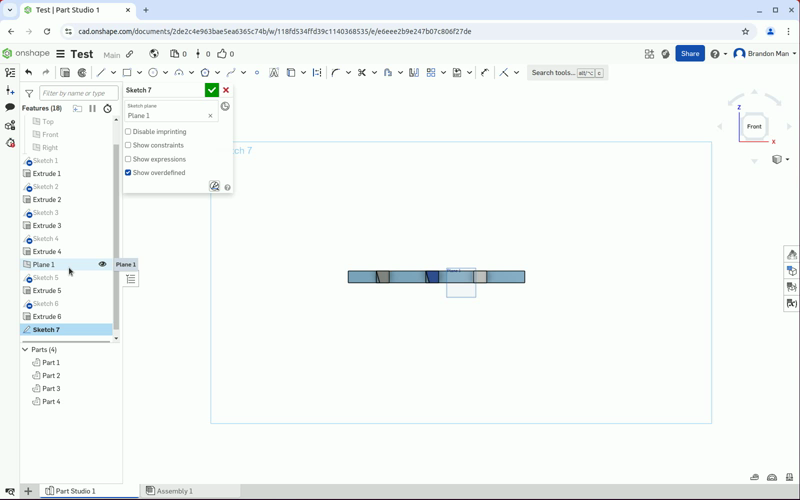
mouse_move(73, 352)
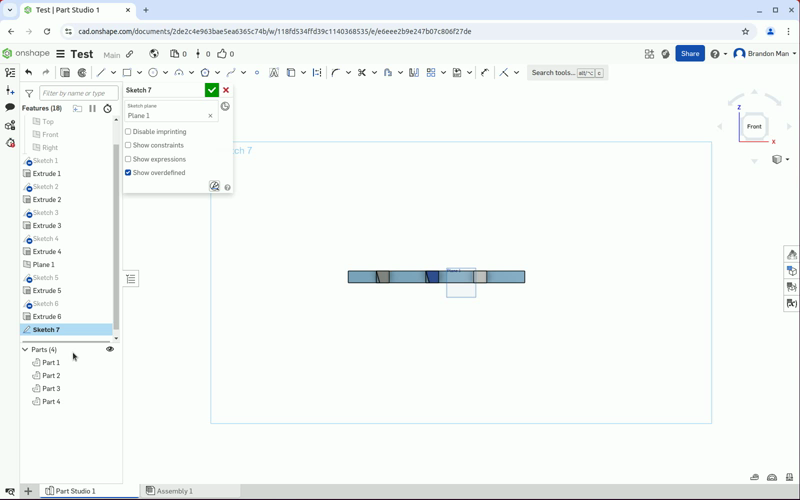
key(y)
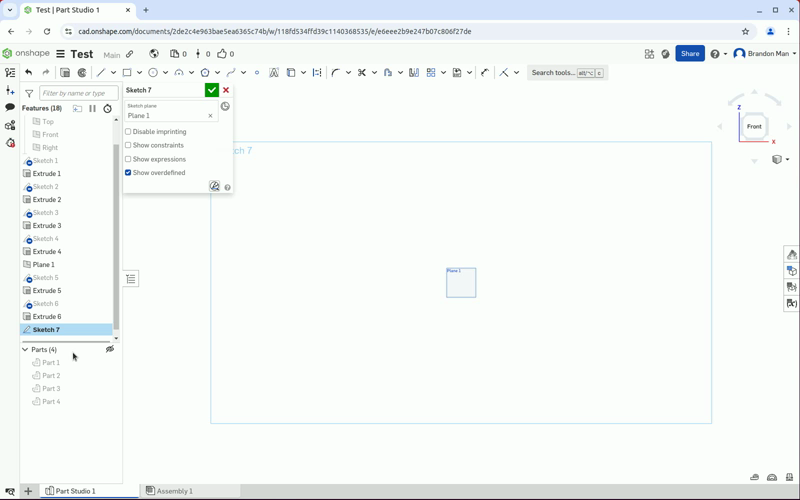
key(l)
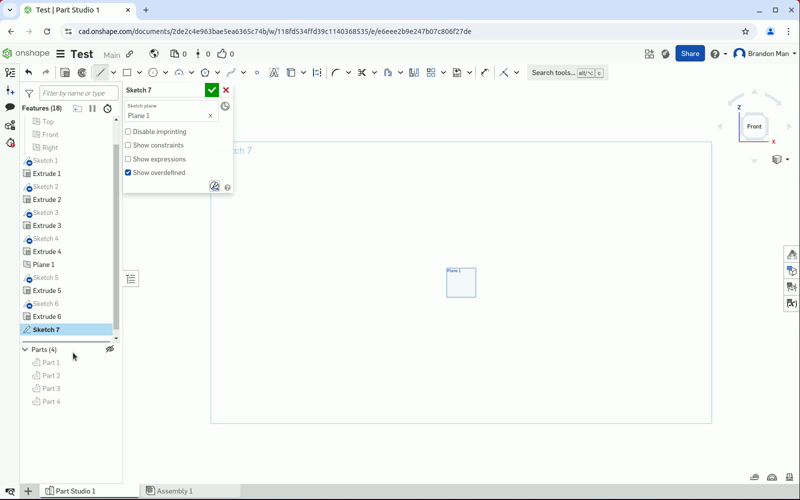
key_down(shift)
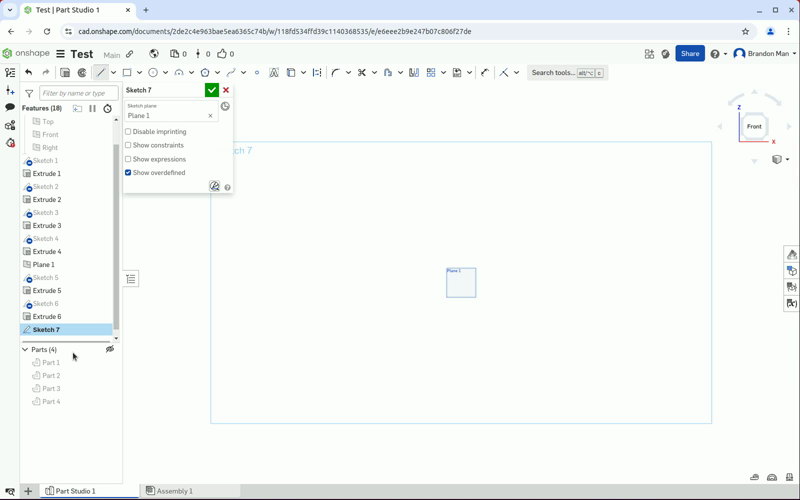
mouse_move(473, 282)
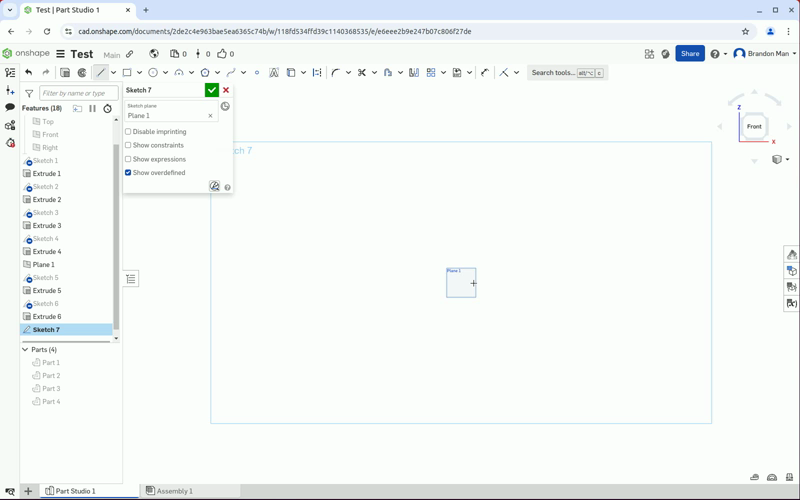
click(473, 282)
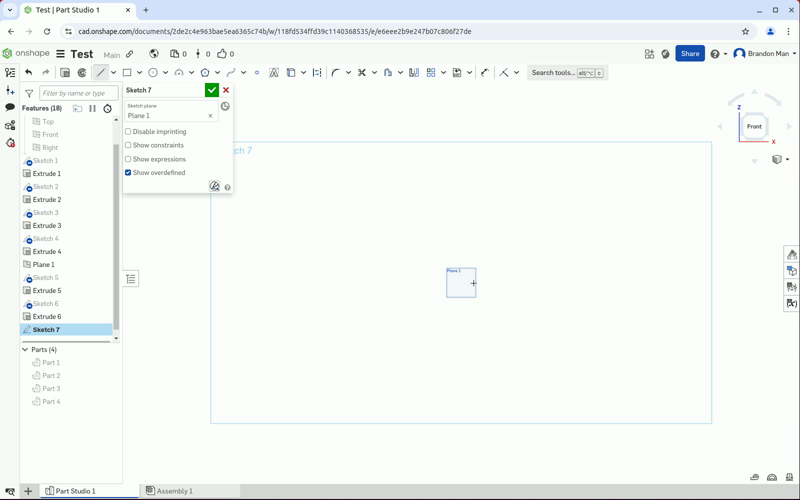
key_up(shift)
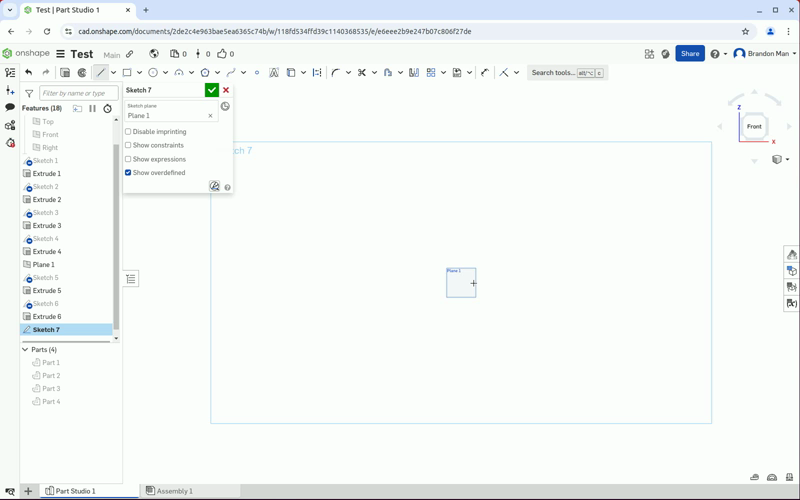
key_down(shift)
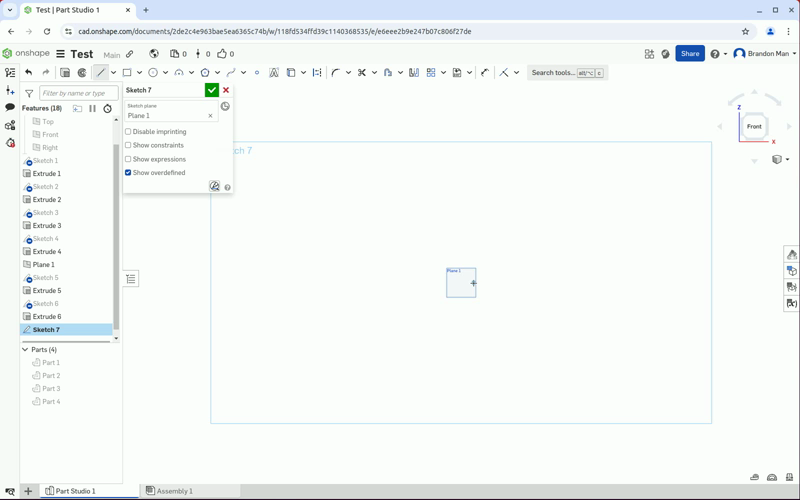
mouse_move(503, 282)
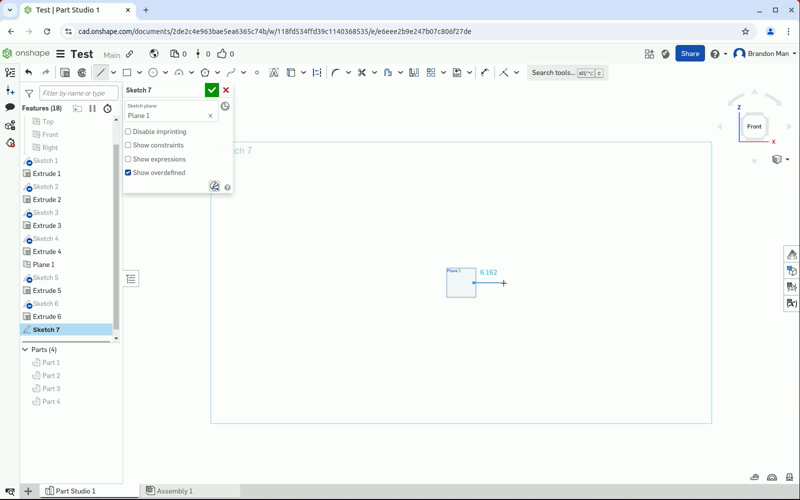
mouse_move(477, 282)
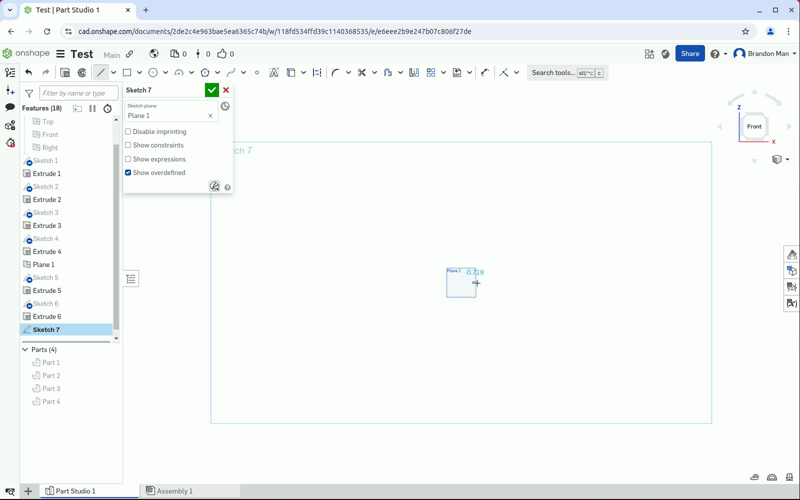
scroll(6)
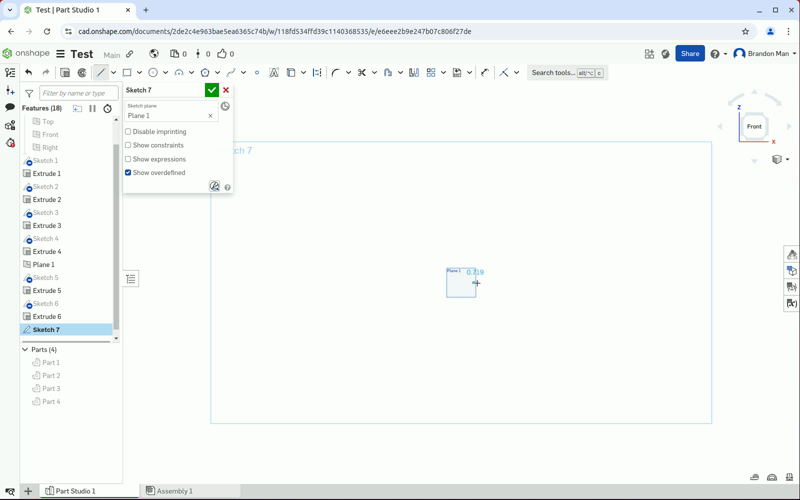
scroll(6)
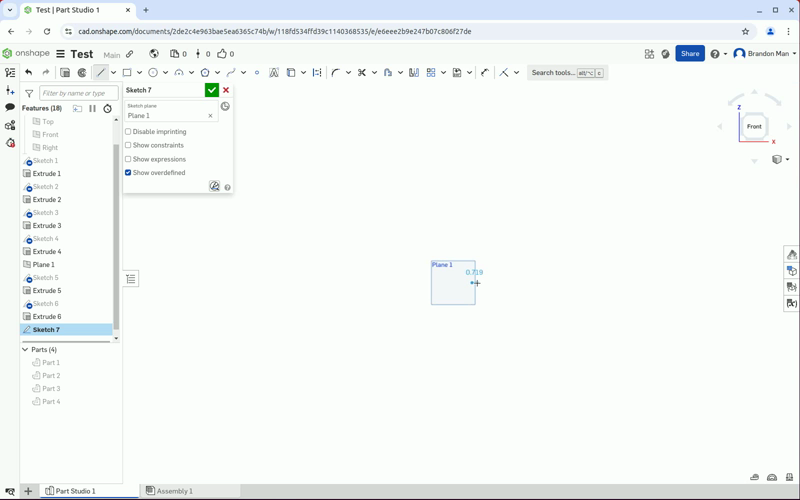
scroll(6)
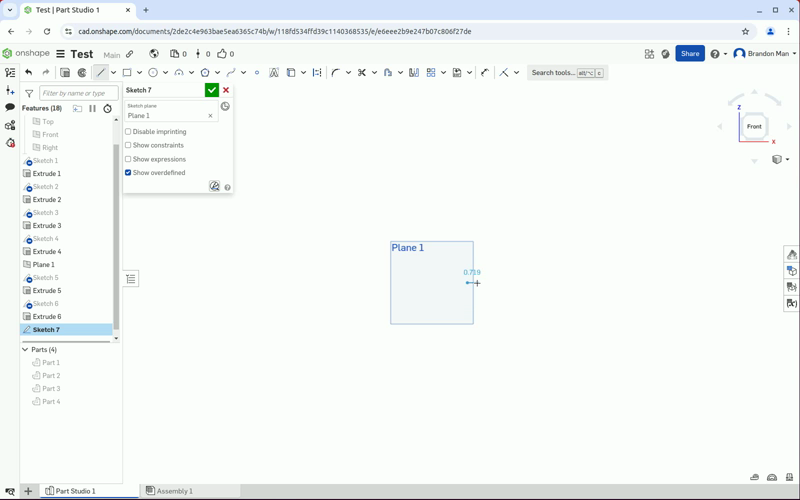
scroll(6)
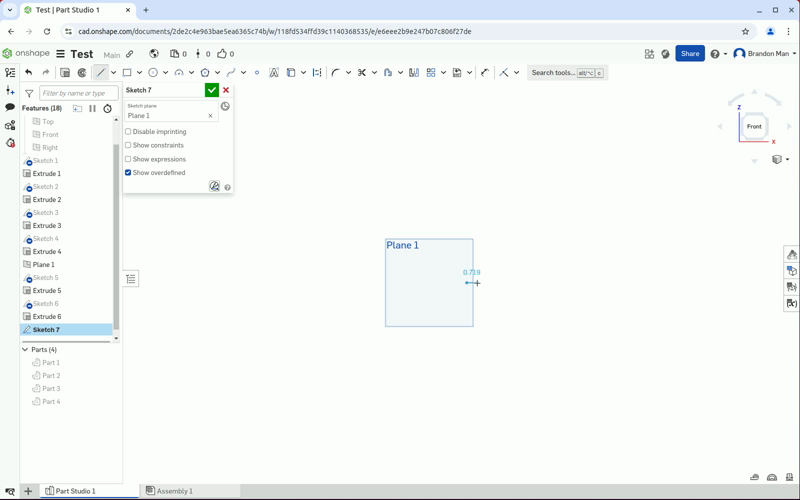
scroll(6)
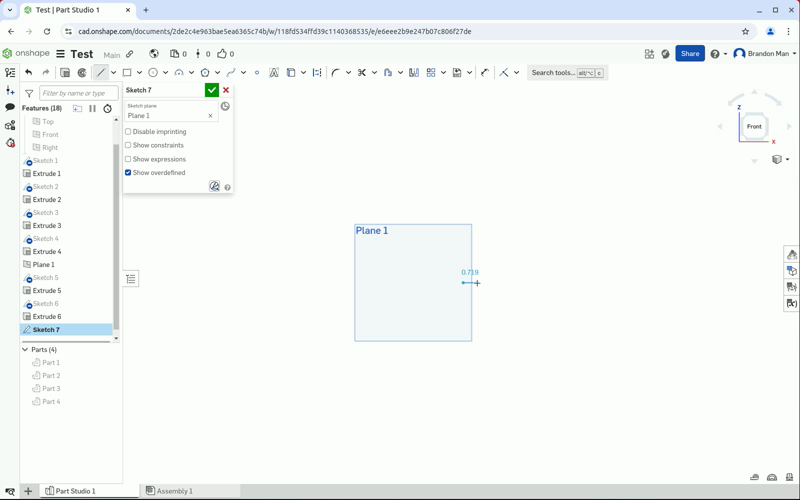
scroll(6)
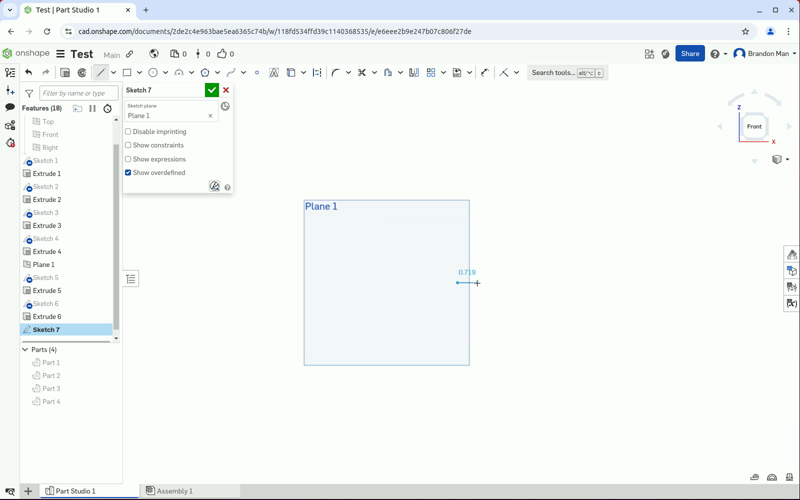
scroll(6)
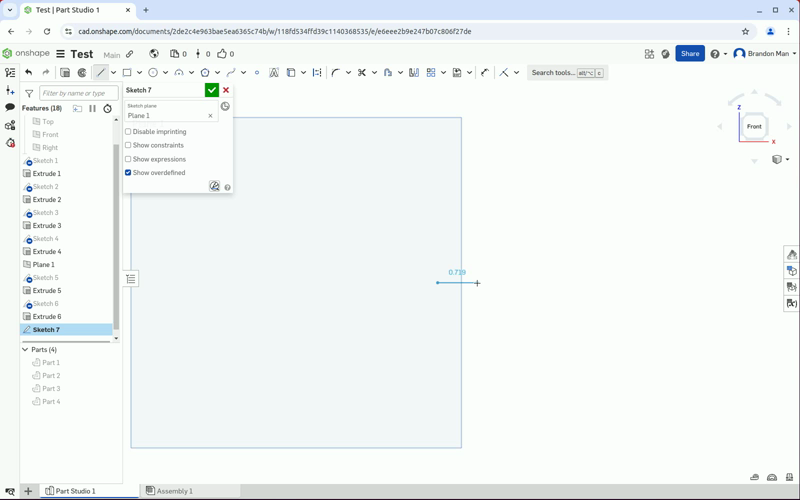
click(477, 282)
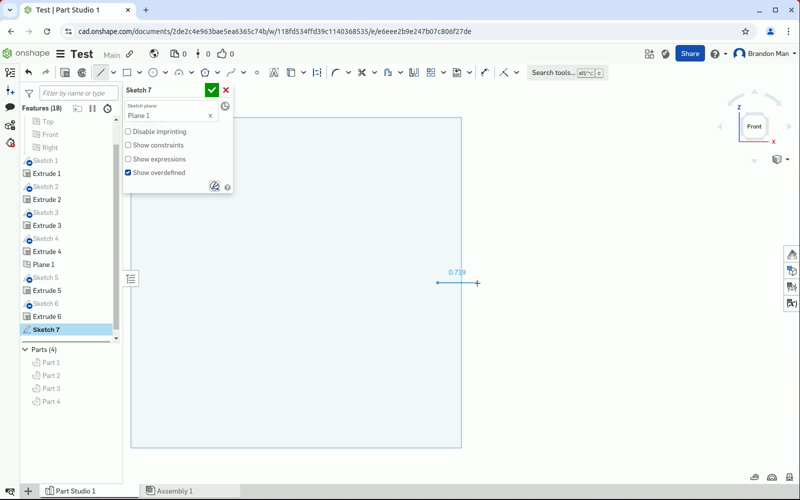
scroll(-6)
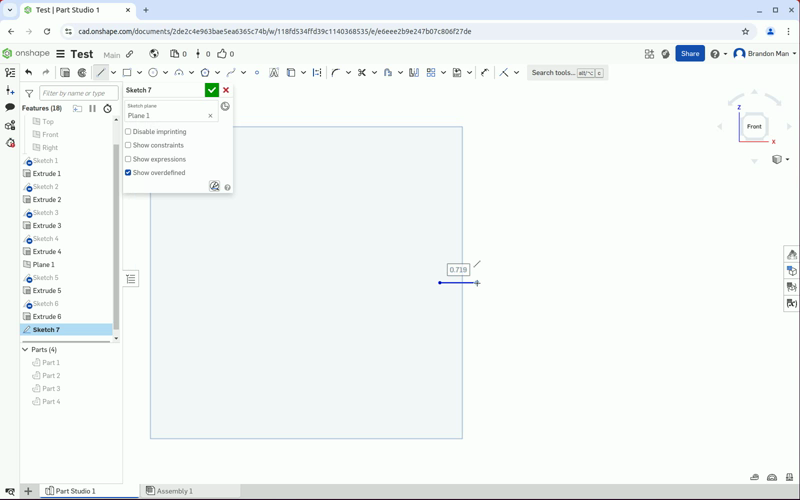
scroll(-6)
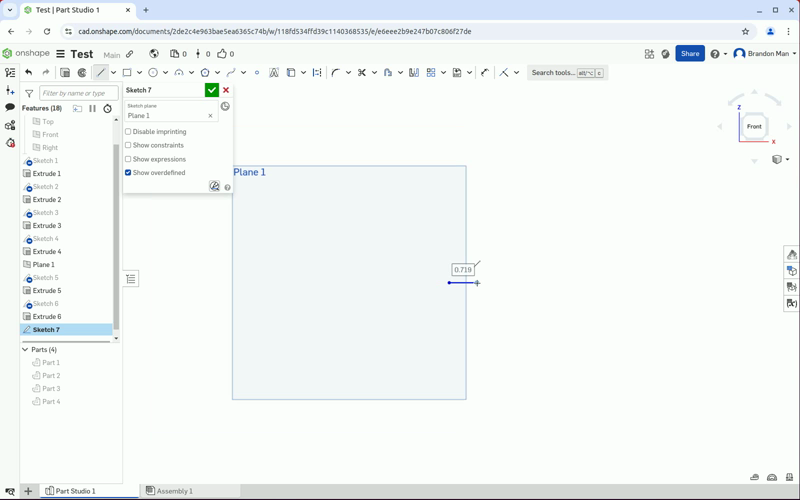
scroll(-6)
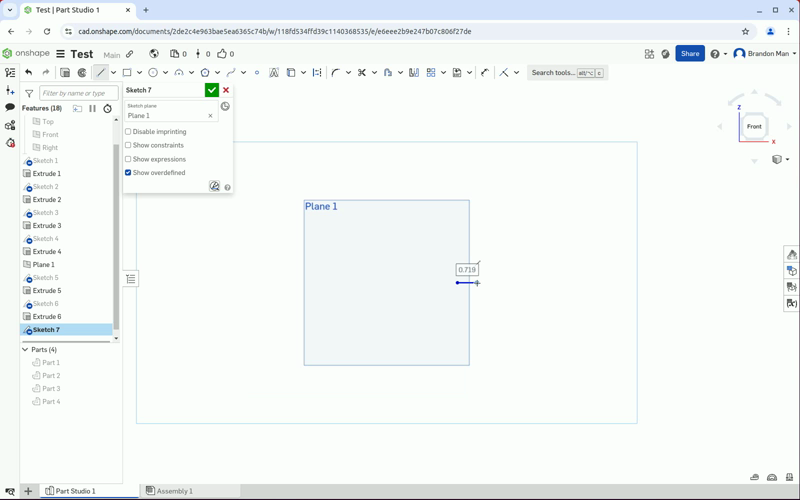
scroll(-6)
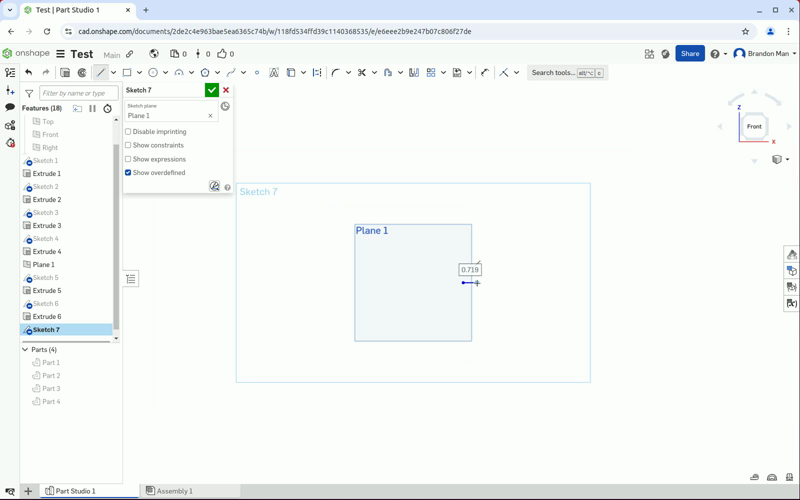
scroll(-6)
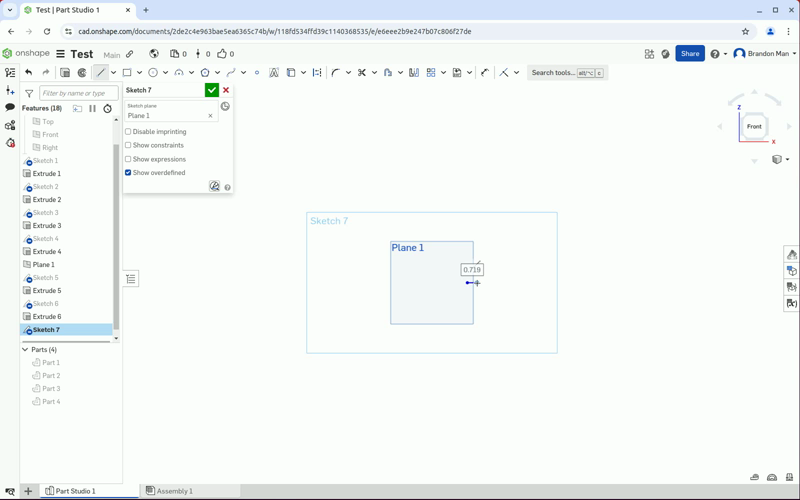
scroll(-6)
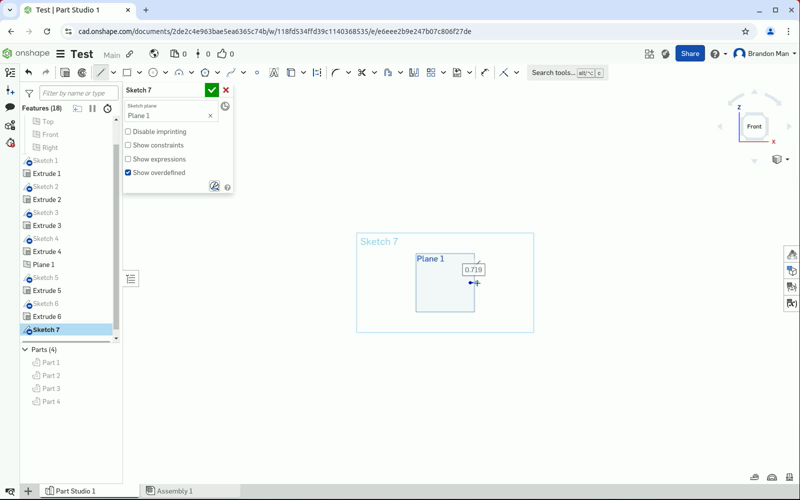
scroll(-6)
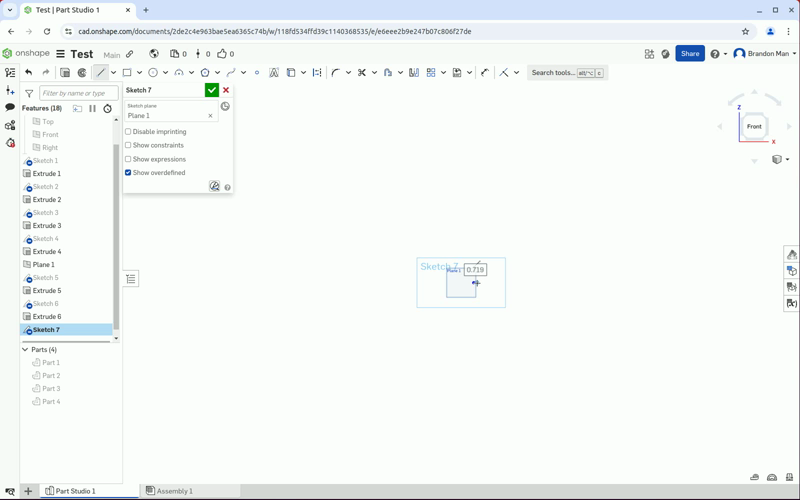
key_up(shift)
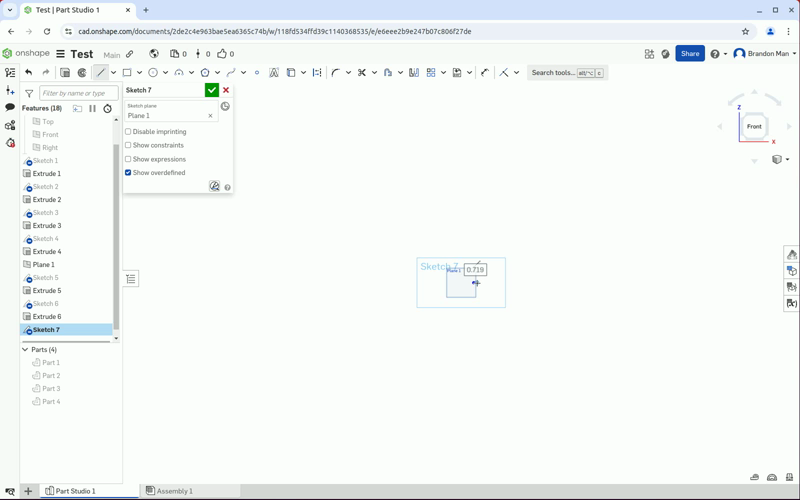
key_down(shift)
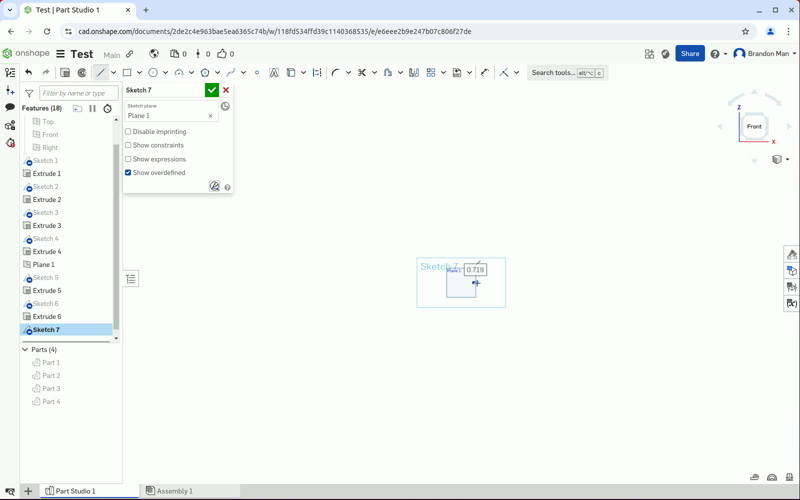
mouse_move(507, 282)
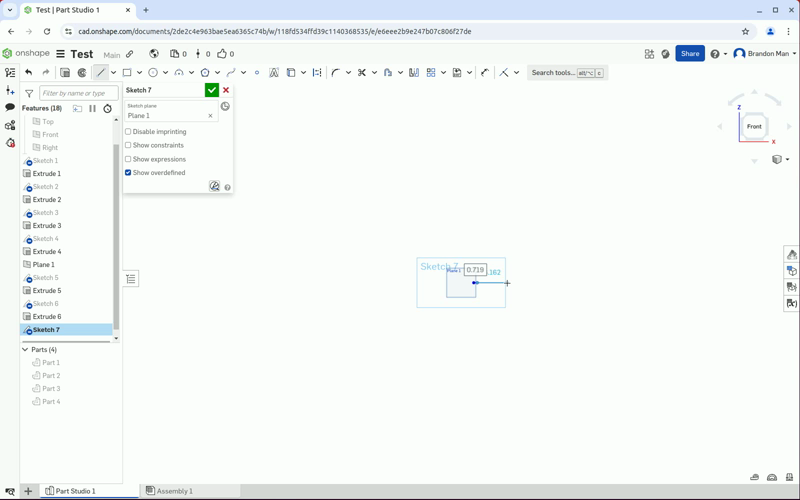
mouse_move(473, 270)
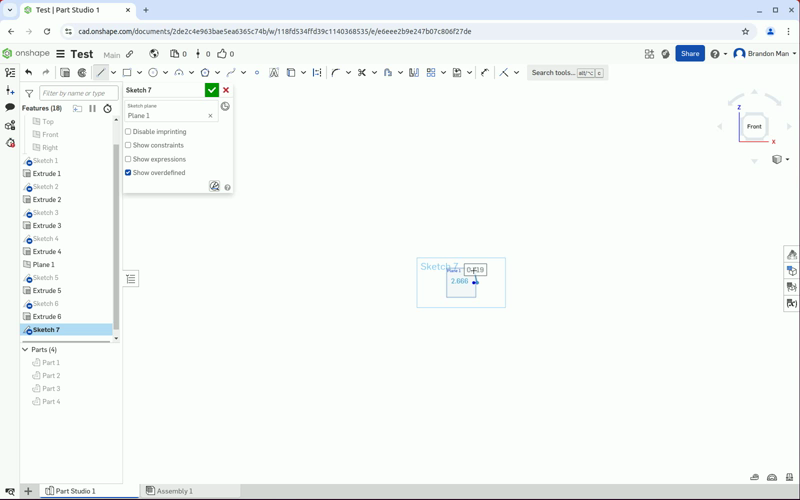
click(473, 270)
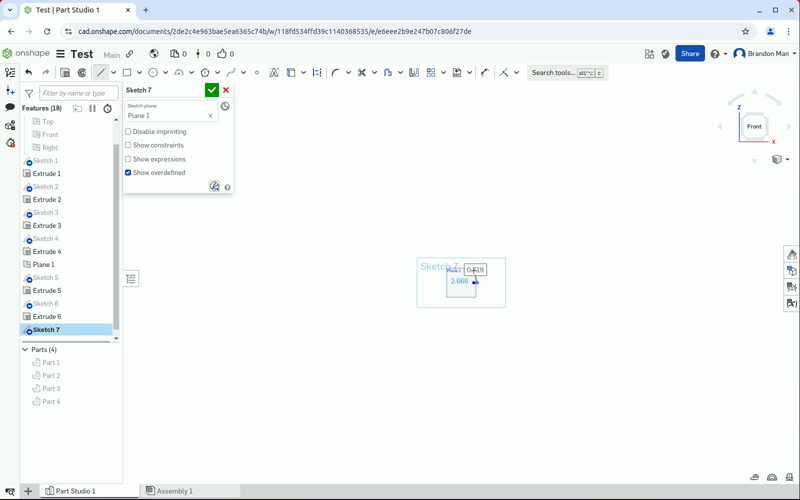
key_up(shift)
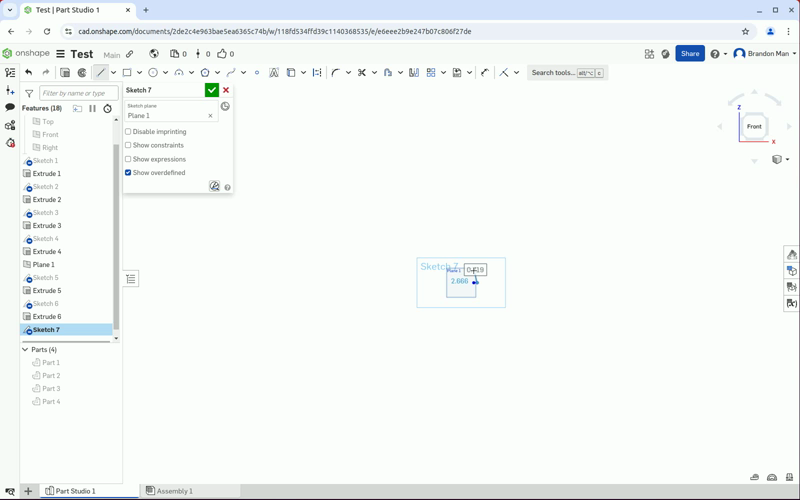
mouse_move(503, 270)
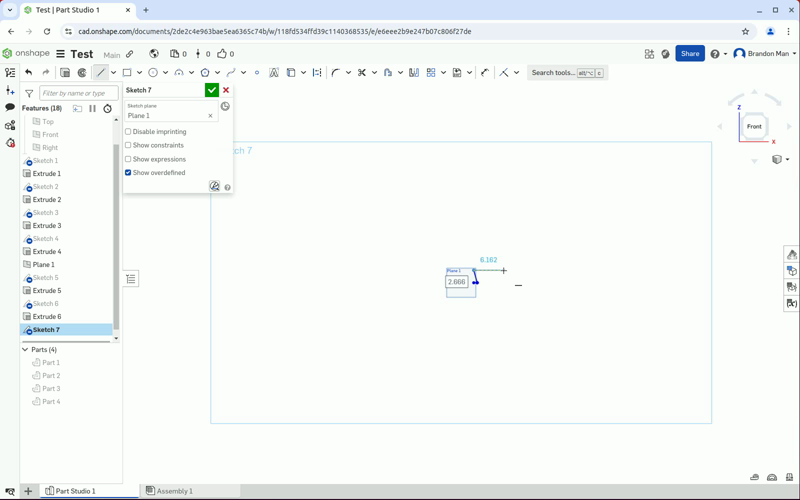
key_down(shift)
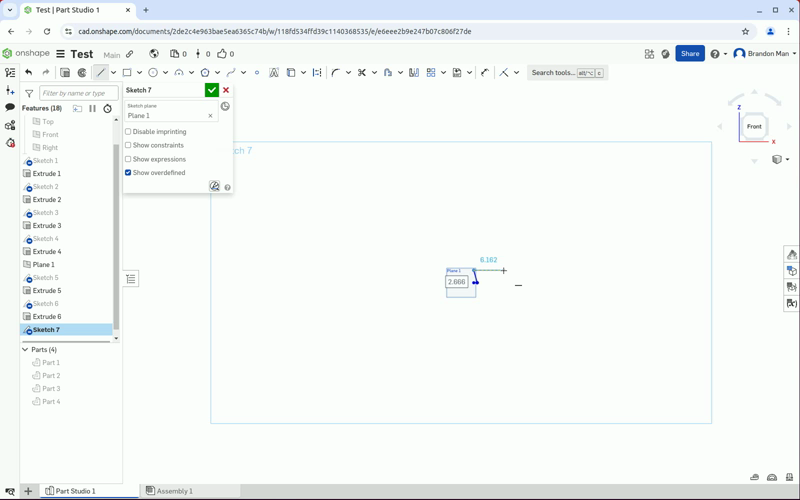
mouse_move(473, 282)
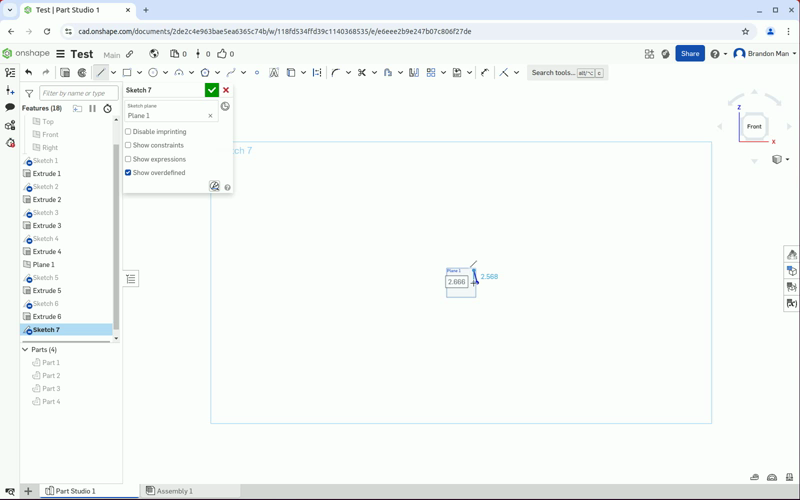
scroll(6)
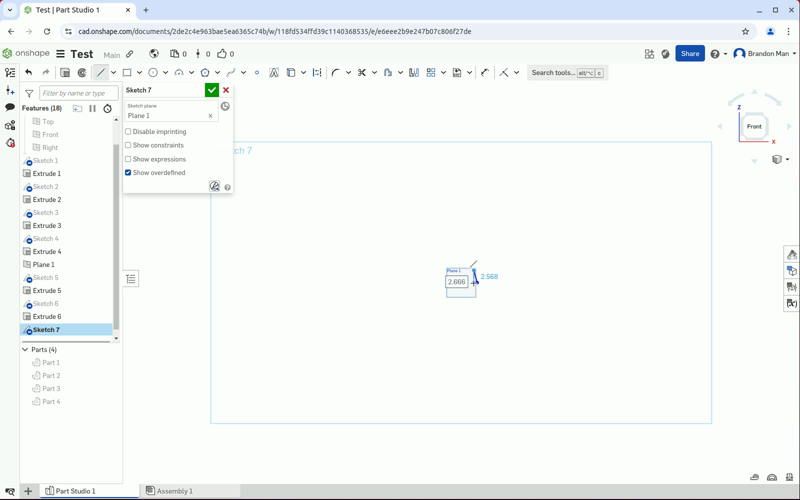
scroll(6)
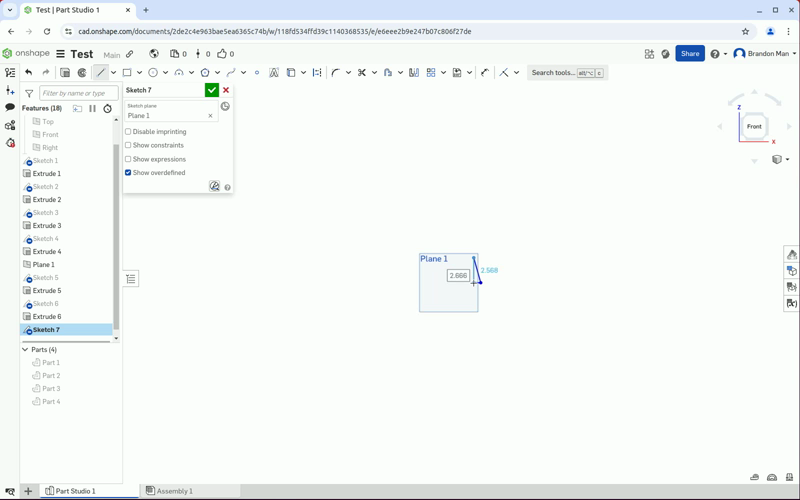
scroll(6)
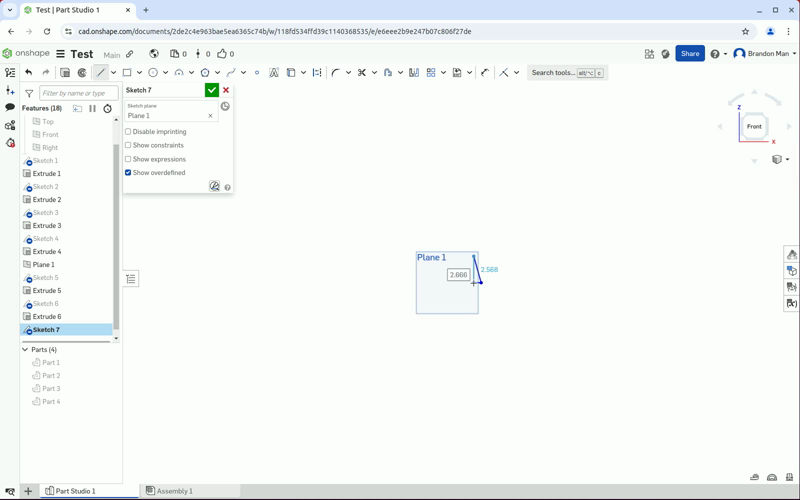
scroll(6)
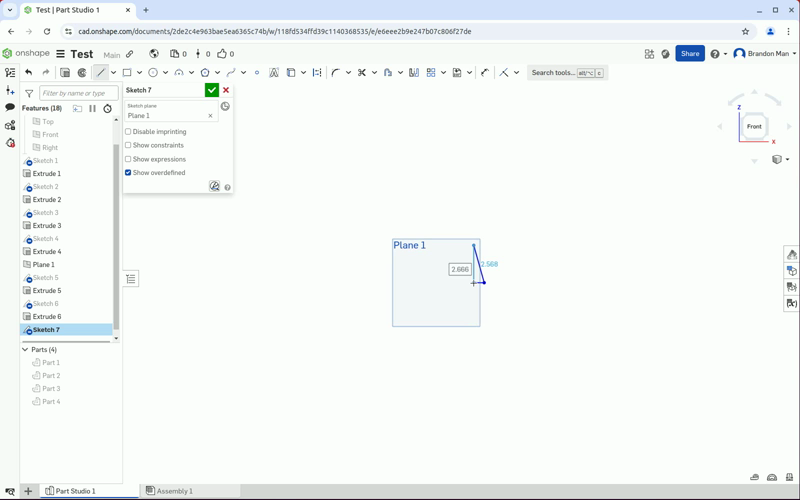
scroll(6)
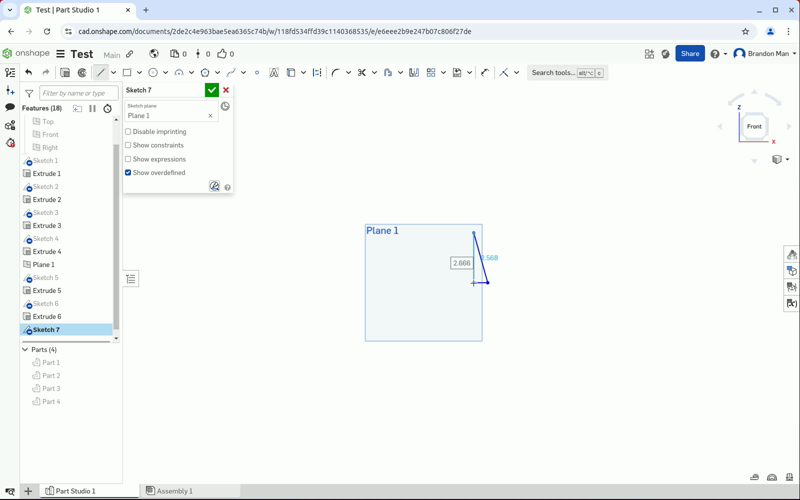
scroll(6)
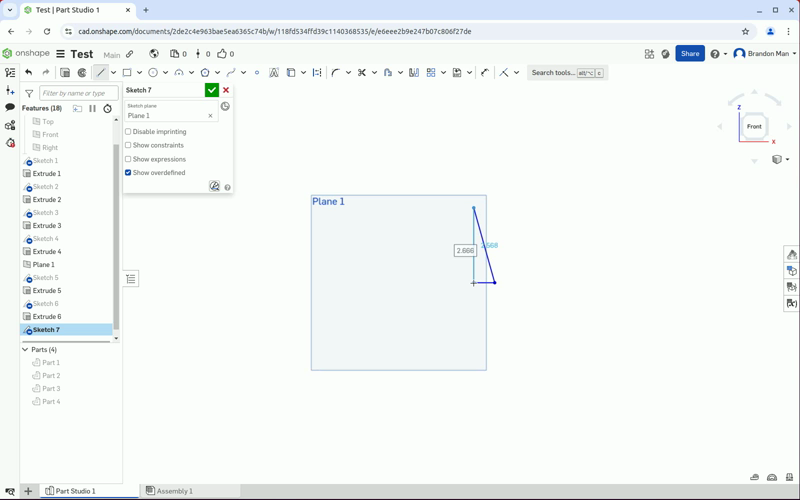
scroll(6)
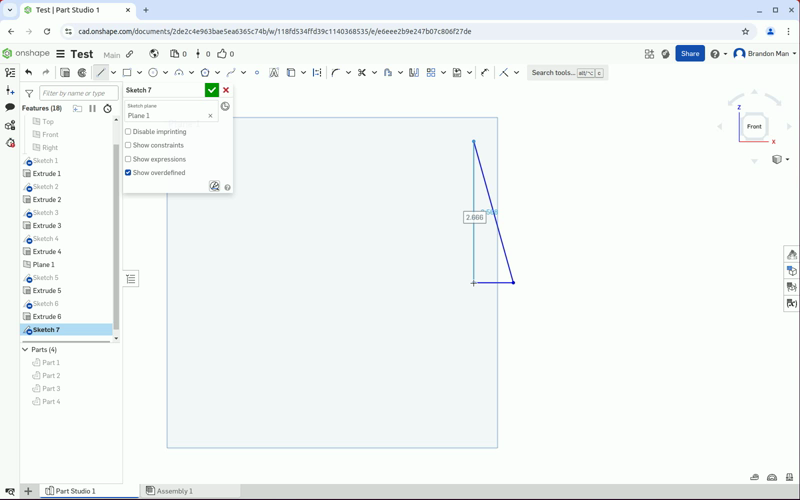
key_up(shift)
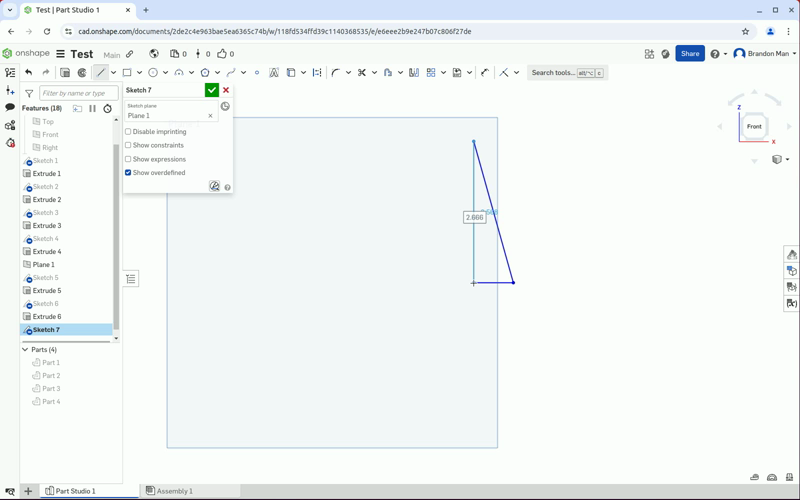
click(473, 282)
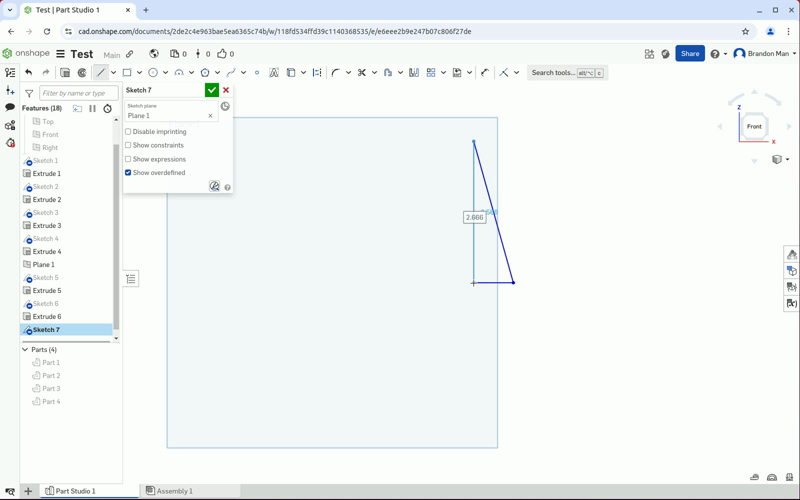
scroll(-6)
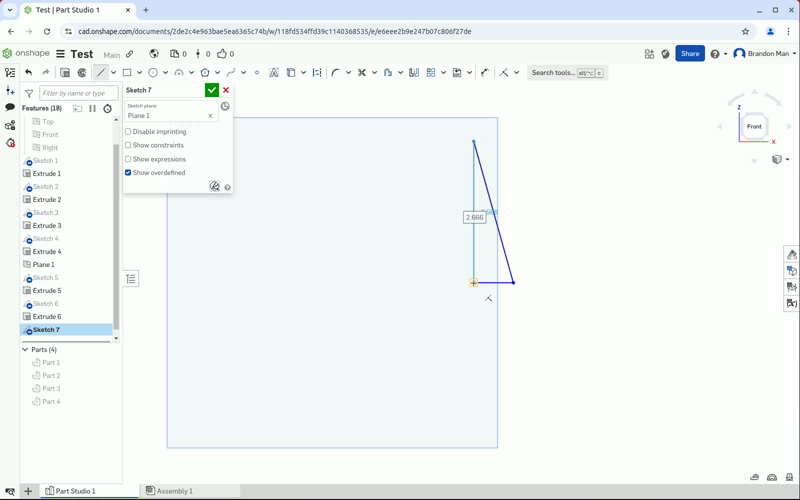
scroll(-6)
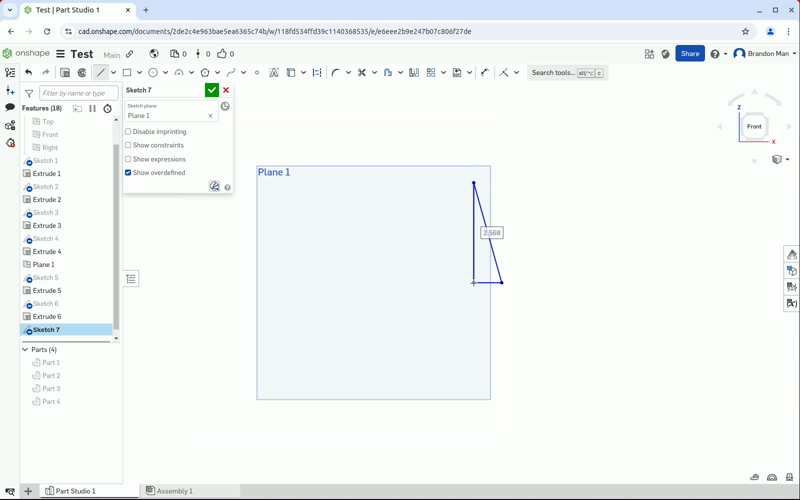
scroll(-6)
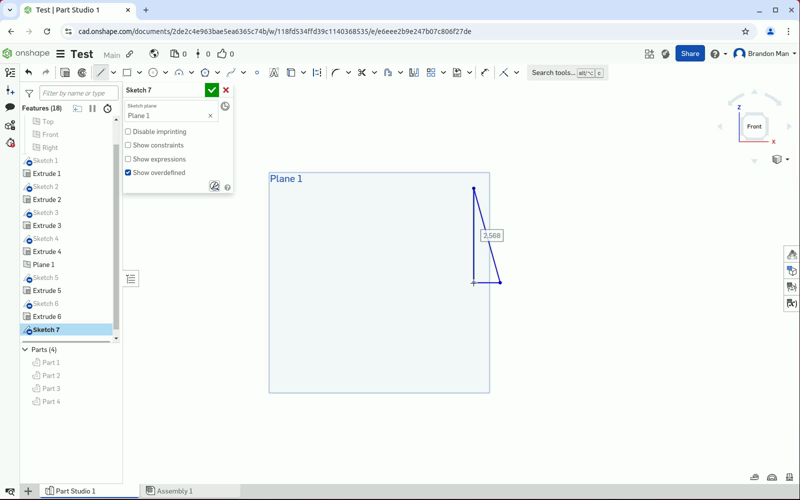
scroll(-6)
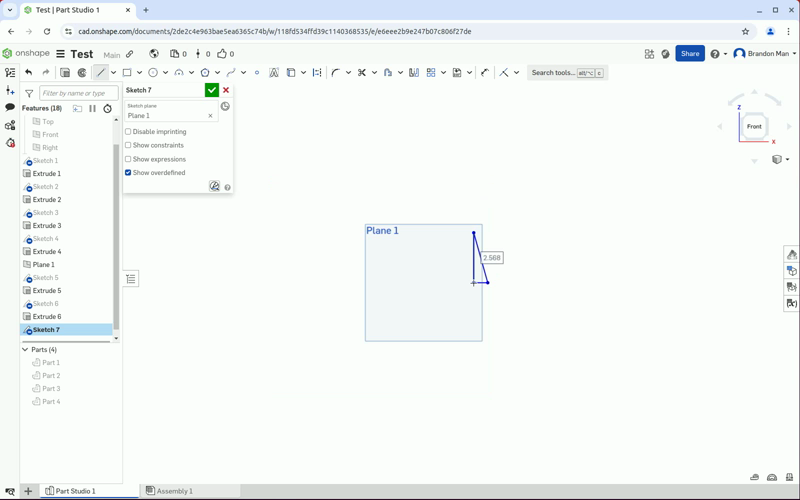
scroll(-6)
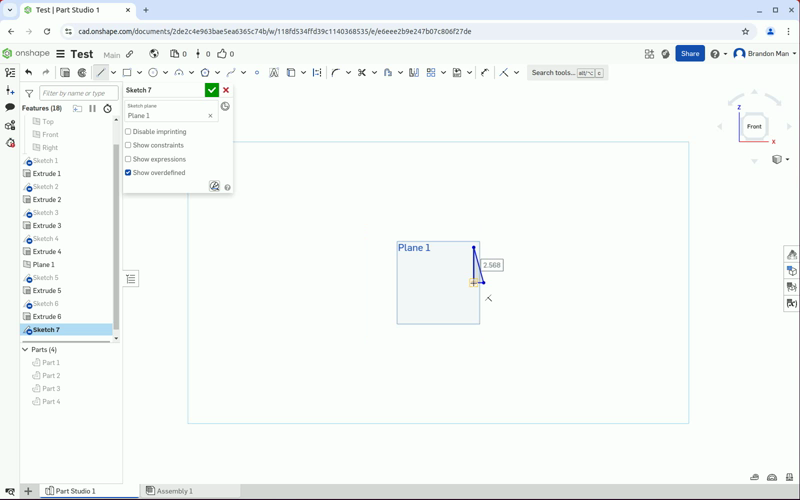
scroll(-6)
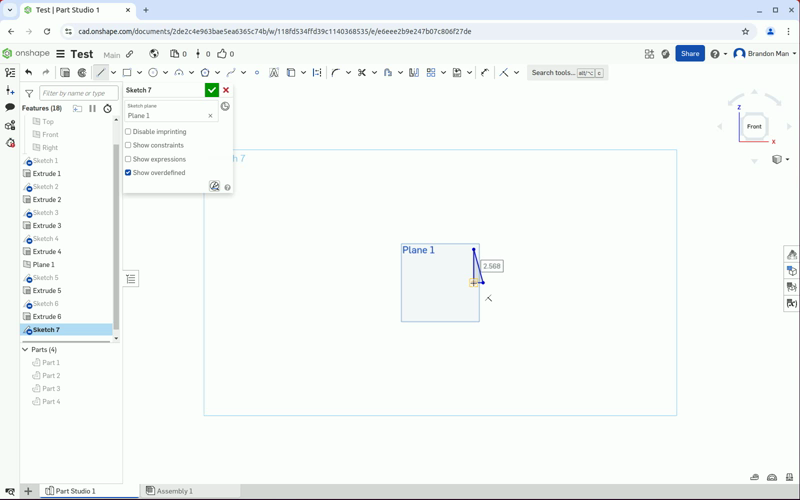
scroll(-6)
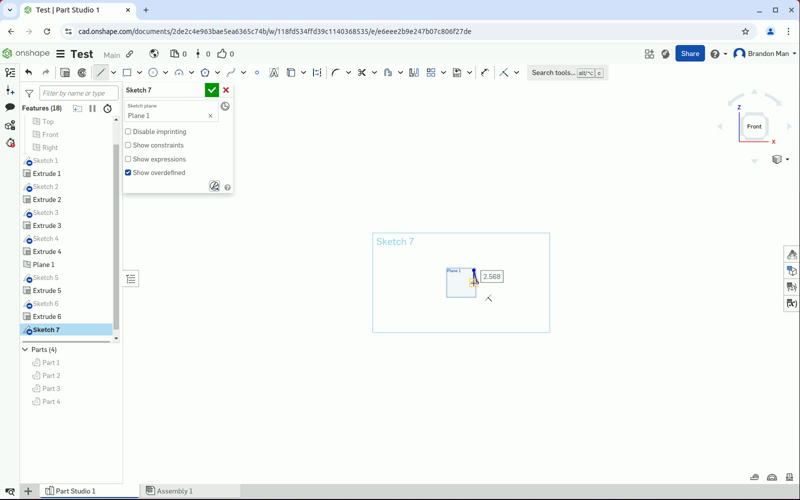
key(esc)
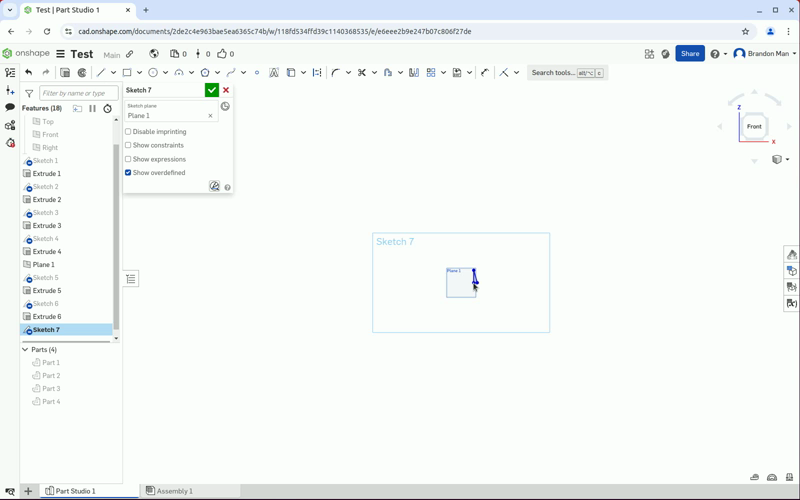
mouse_move(474, 277)
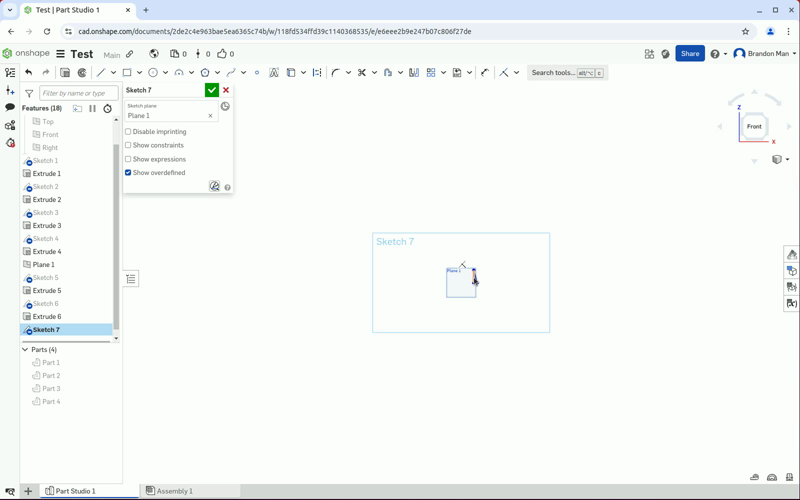
scroll(6)
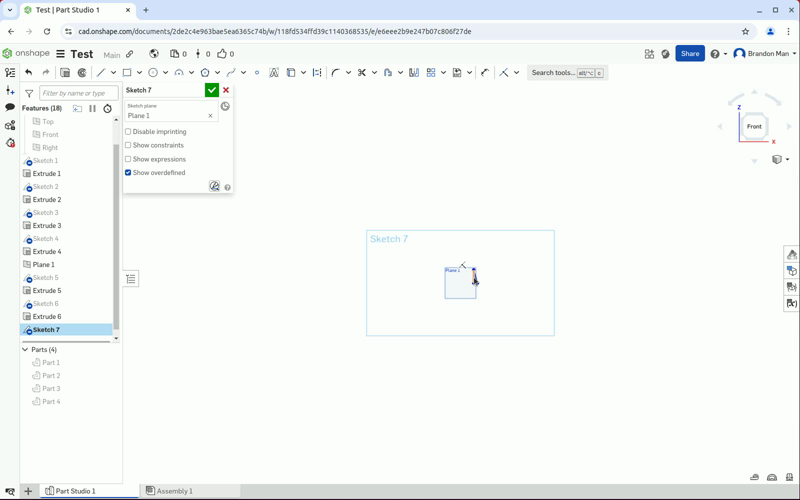
scroll(6)
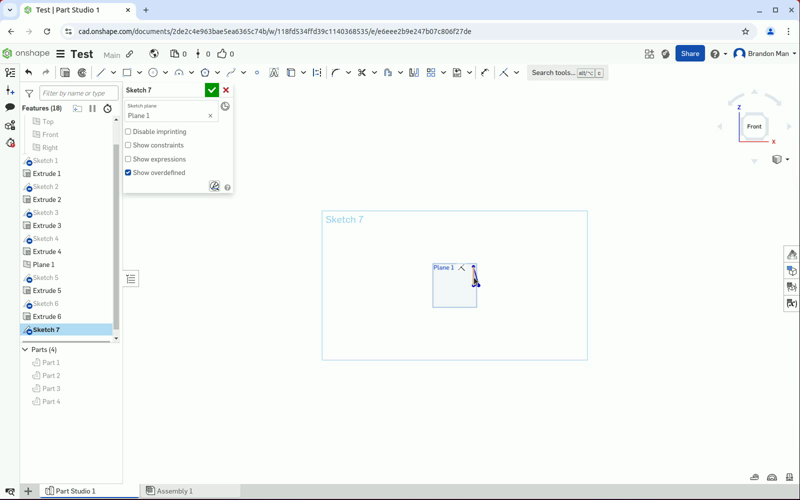
scroll(6)
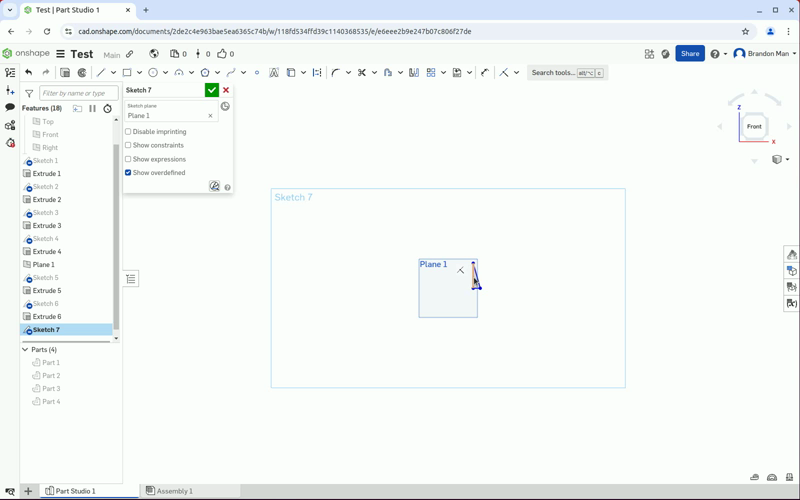
scroll(6)
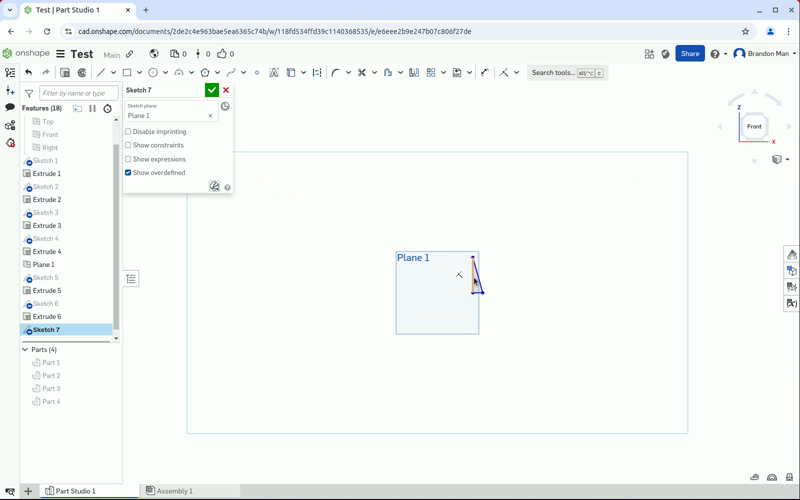
scroll(6)
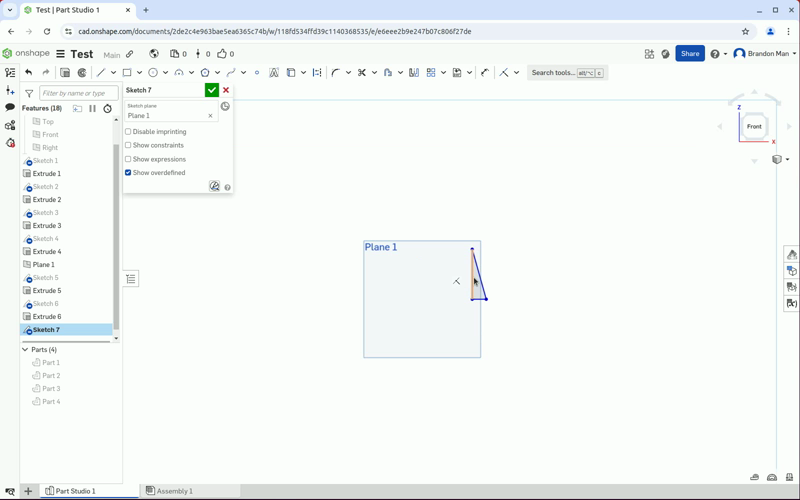
scroll(6)
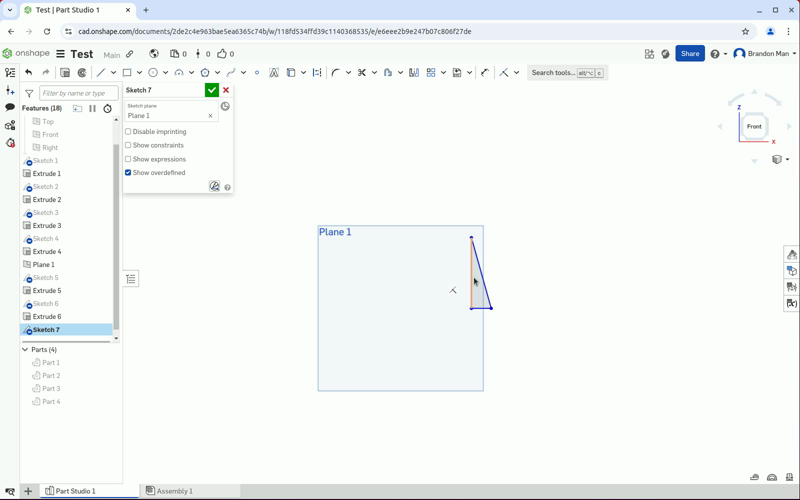
scroll(6)
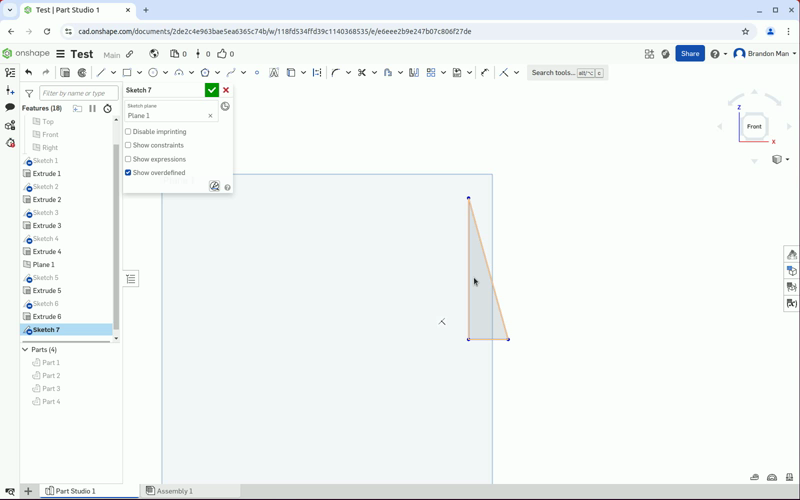
click(474, 277)
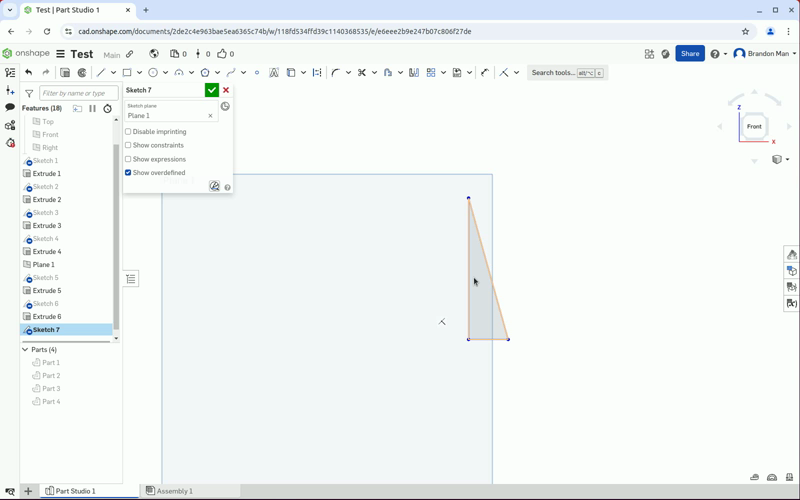
scroll(-6)
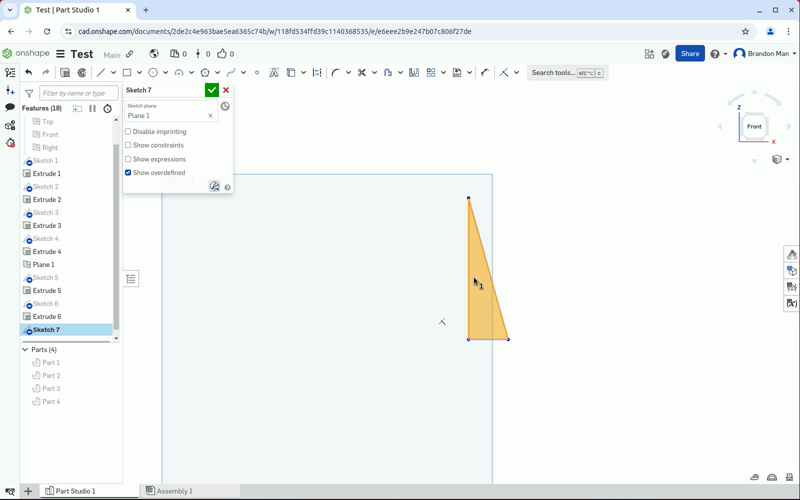
scroll(-6)
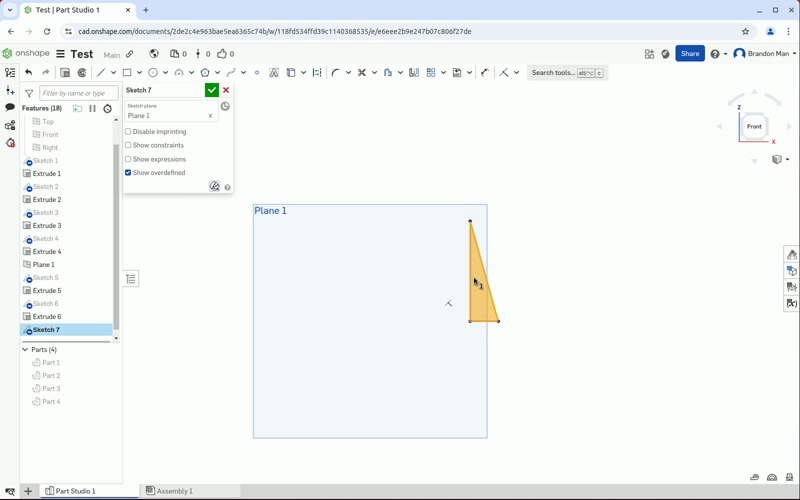
scroll(-6)
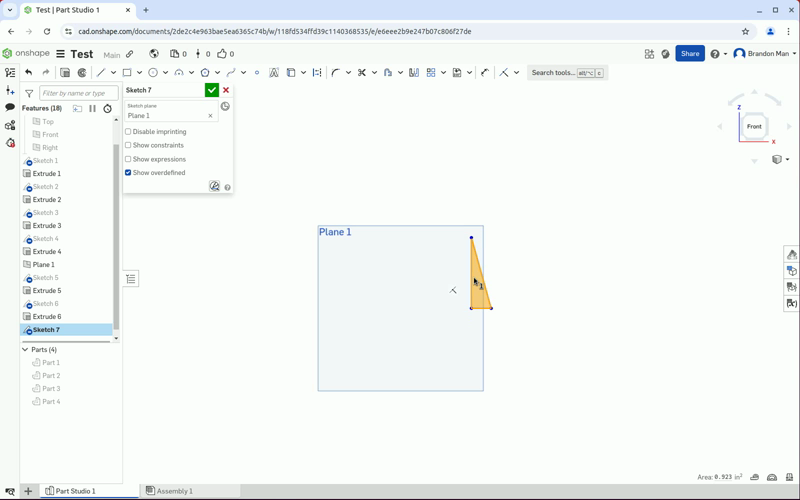
scroll(-6)
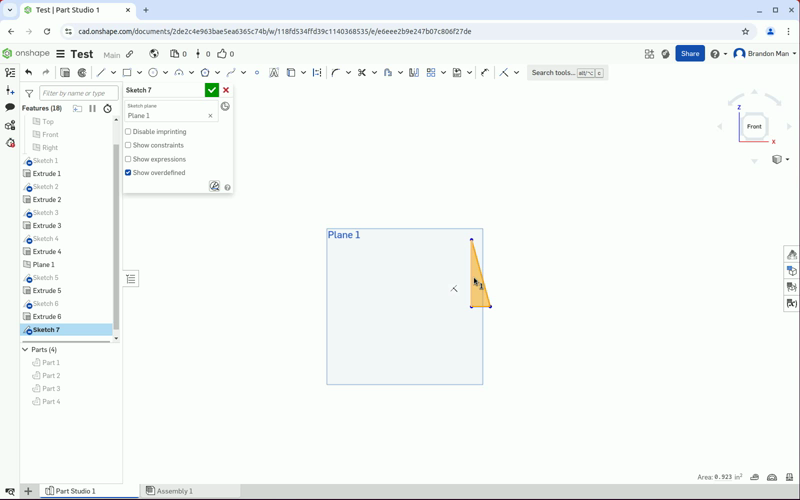
scroll(-6)
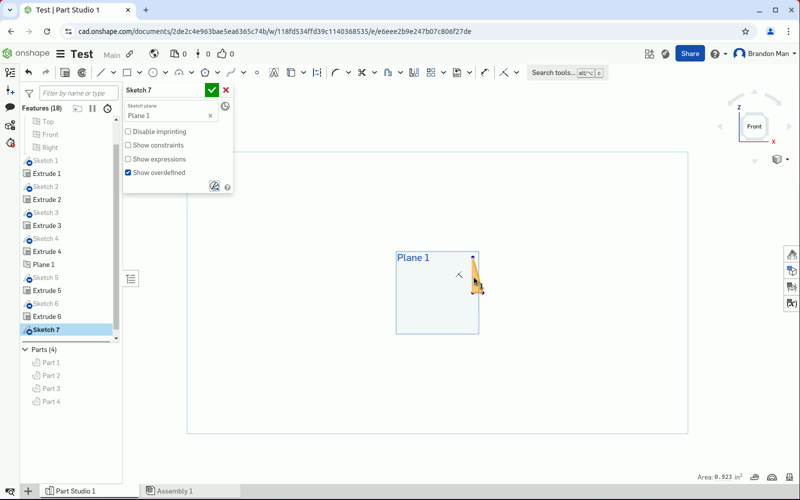
scroll(-6)
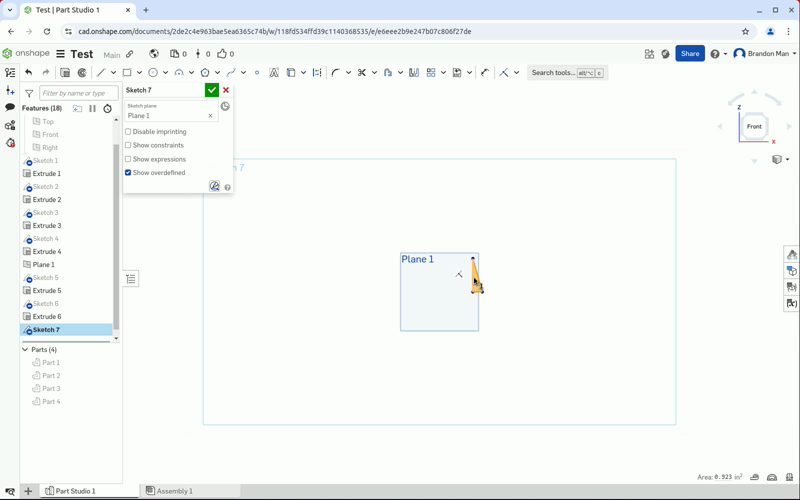
scroll(-6)
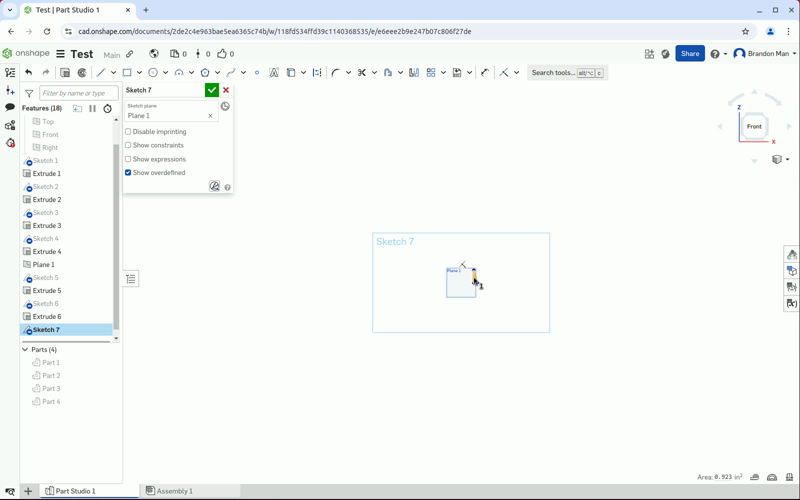
mouse_move(73, 352)
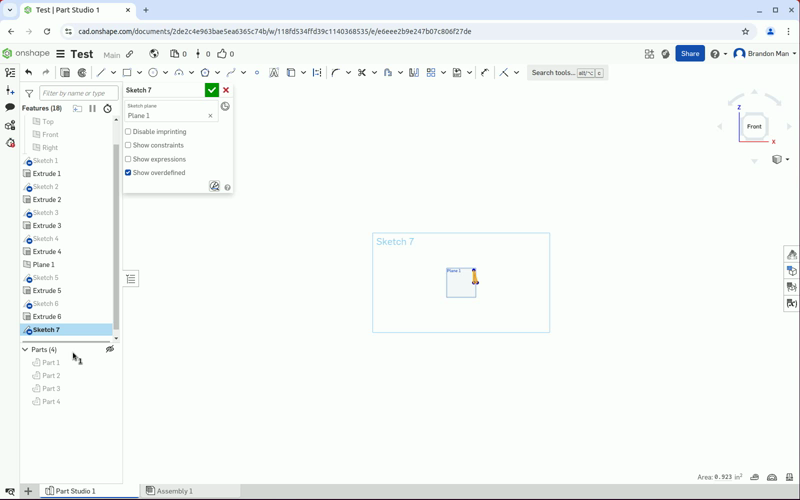
key(shift+y)
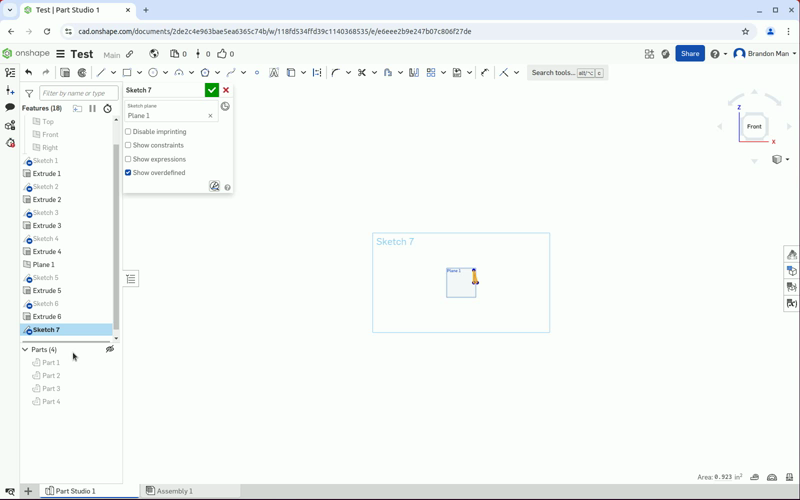
key(shift+e)
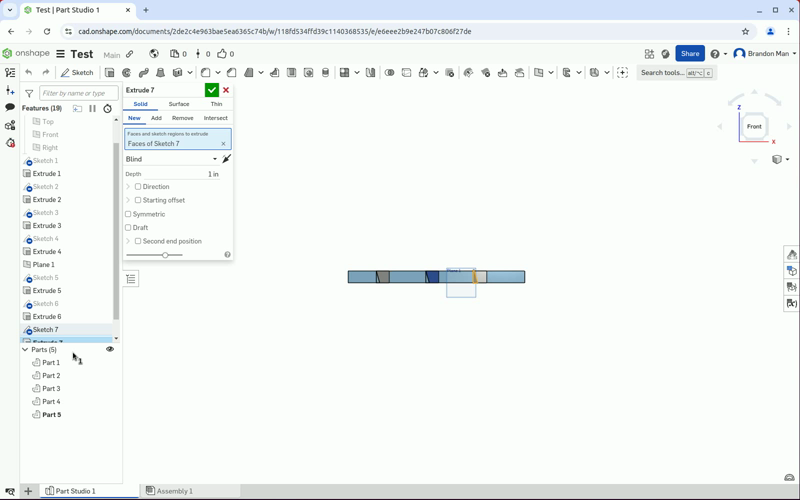
mouse_move(143, 106)
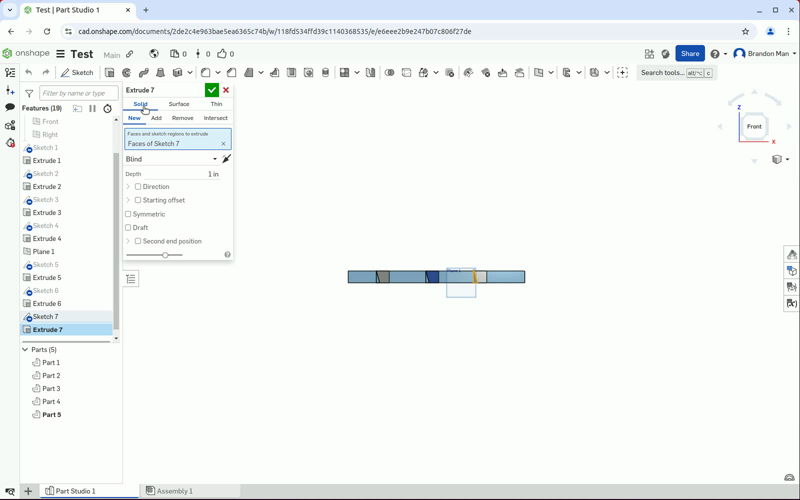
click(143, 106)
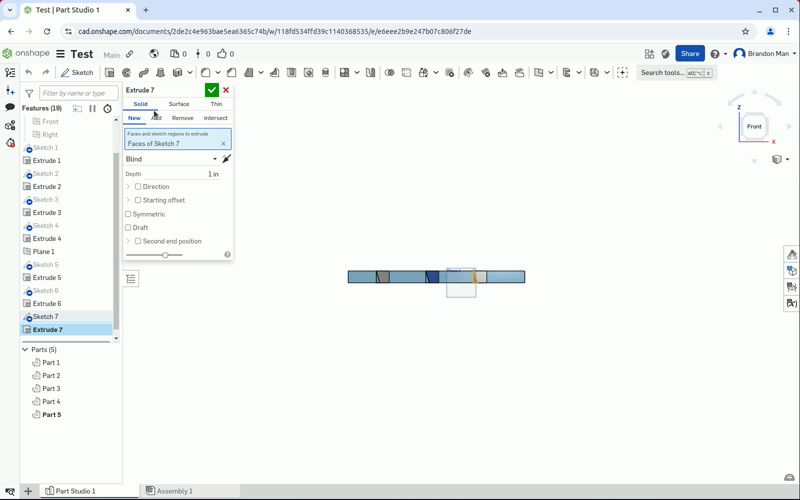
mouse_move(186, 120)
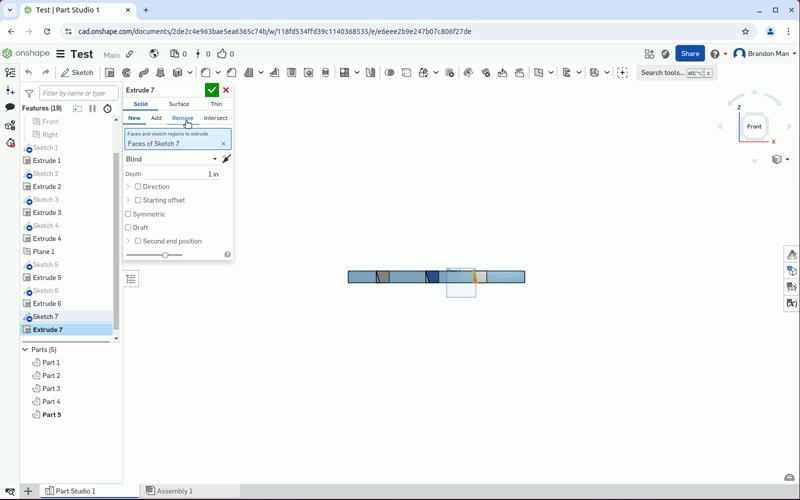
click(186, 120)
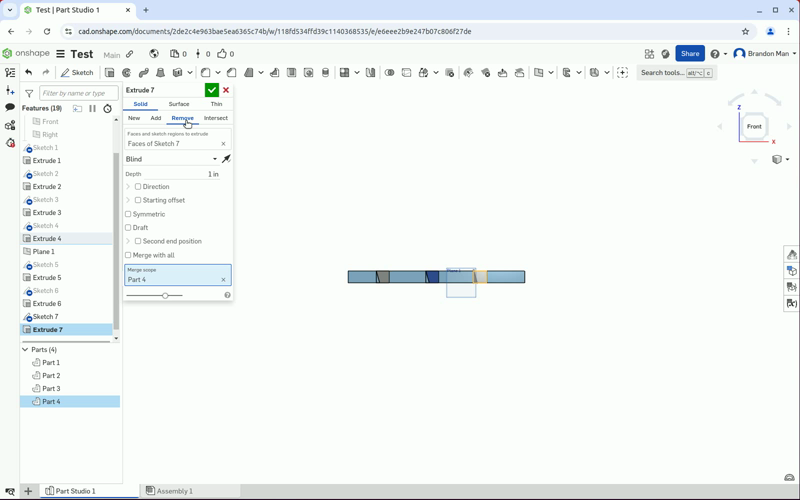
key(tab, 4)
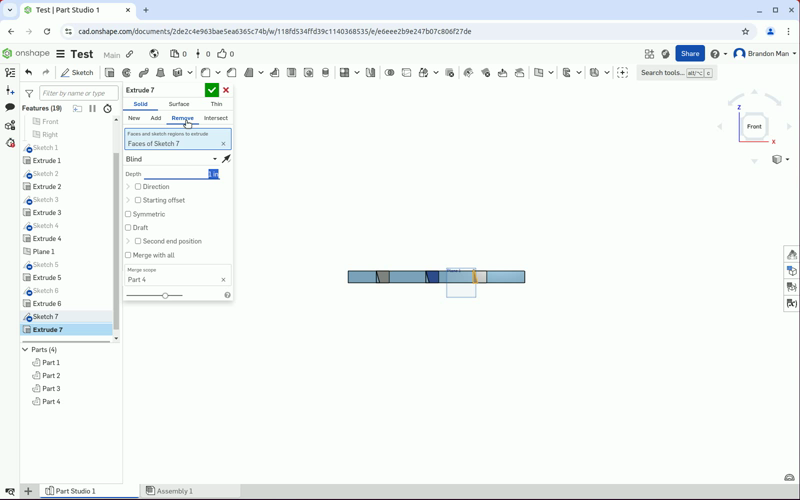
text(2.407)
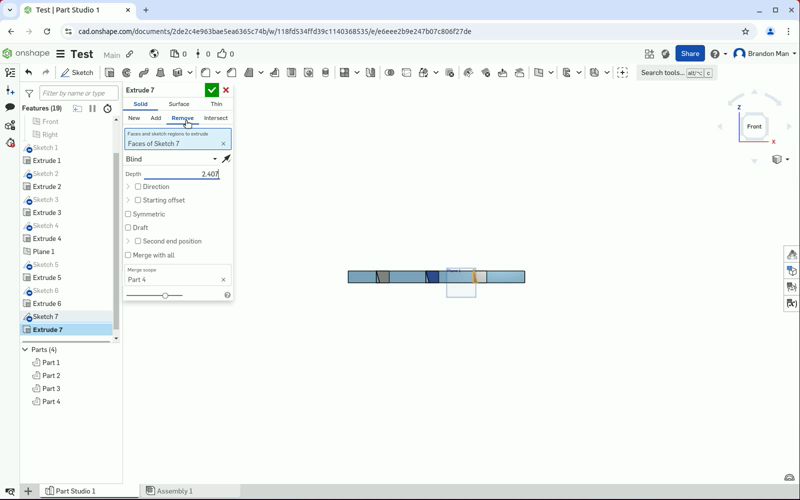
key(tab, 6)
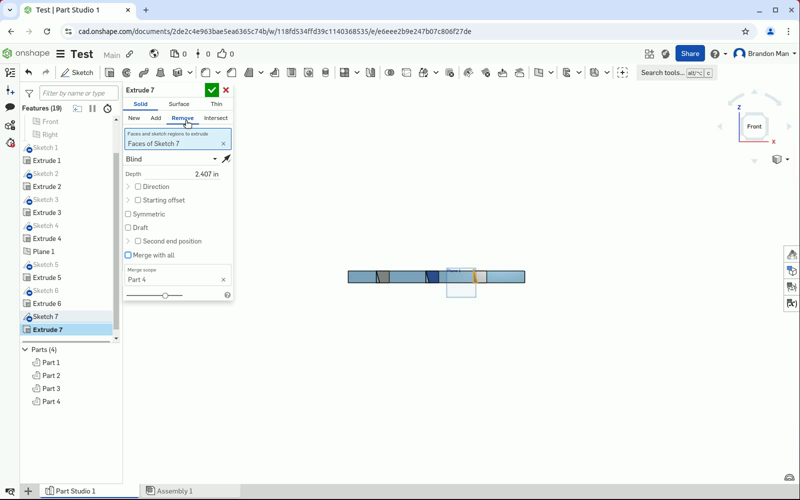
key(space)
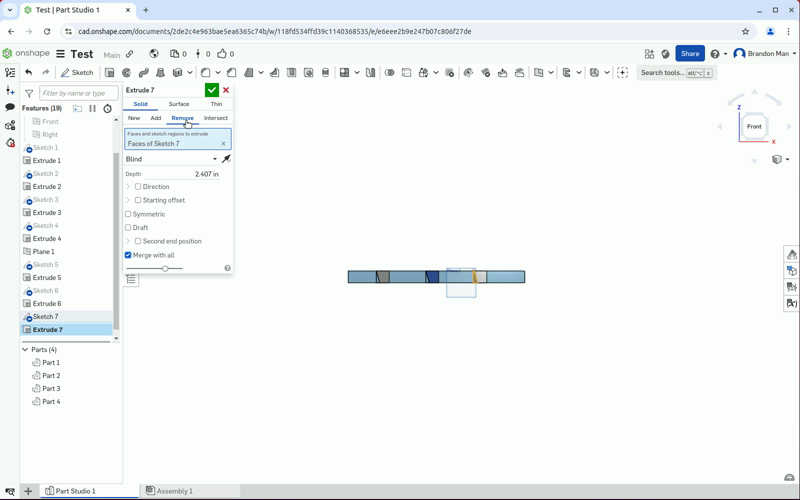
key(enter)
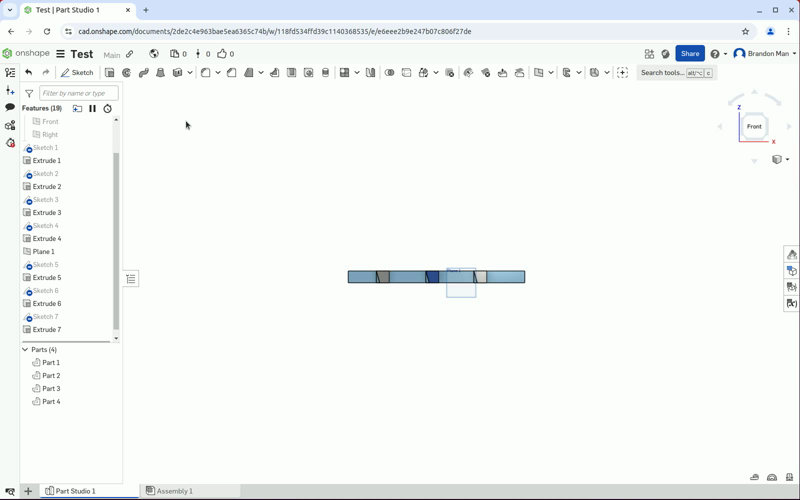
key(shift+h)
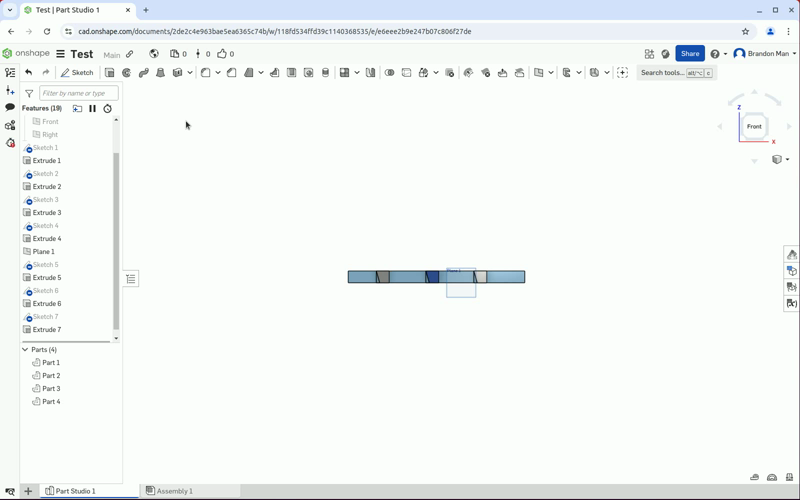
key(shift+h)
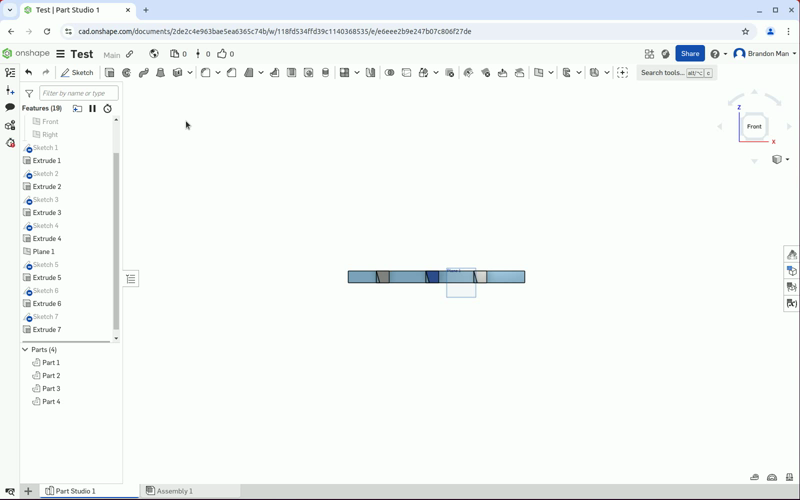
key(shift+7)
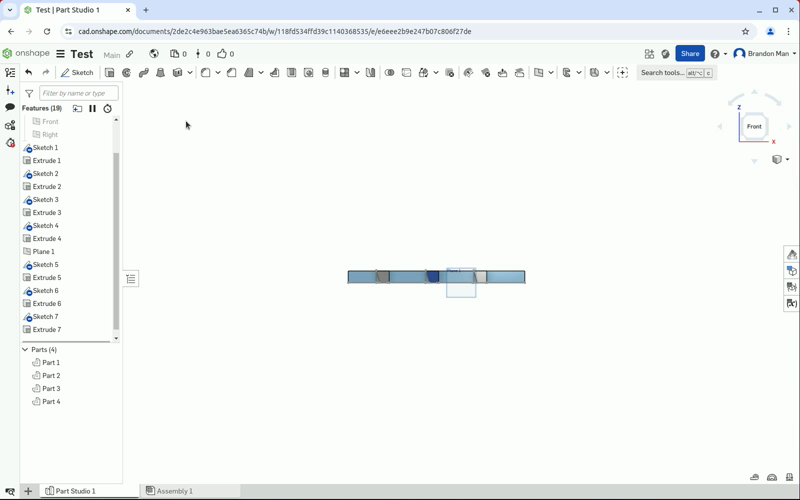
key(left, 2)
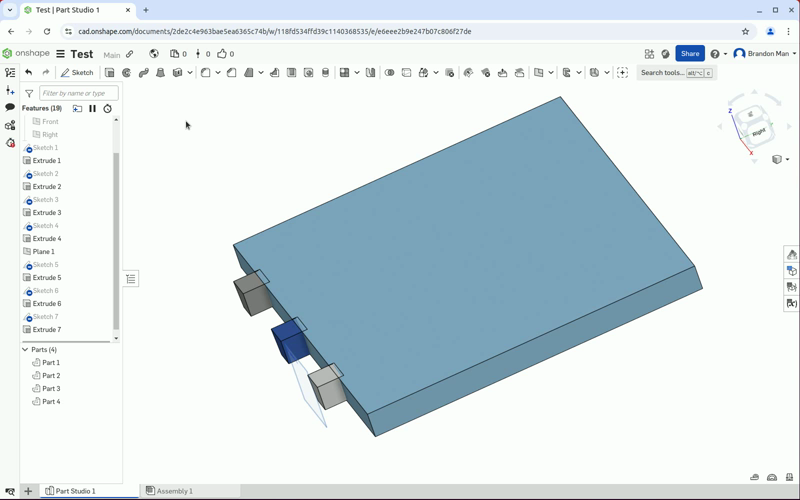
key(down, 2)
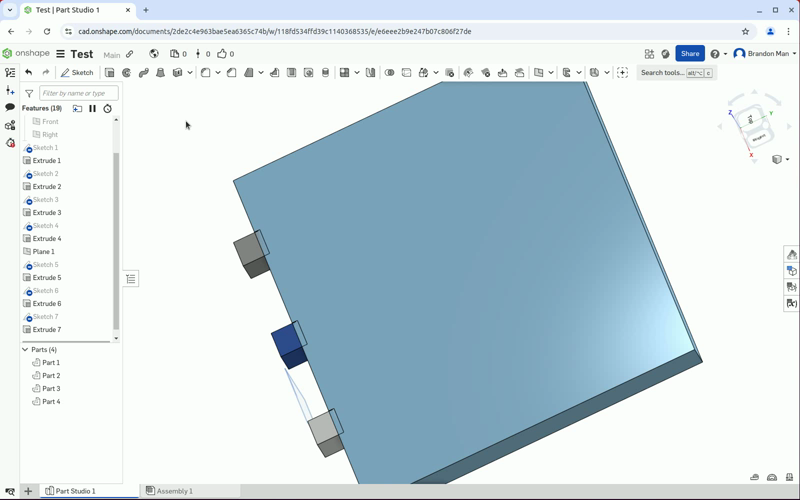
key(up, 2)
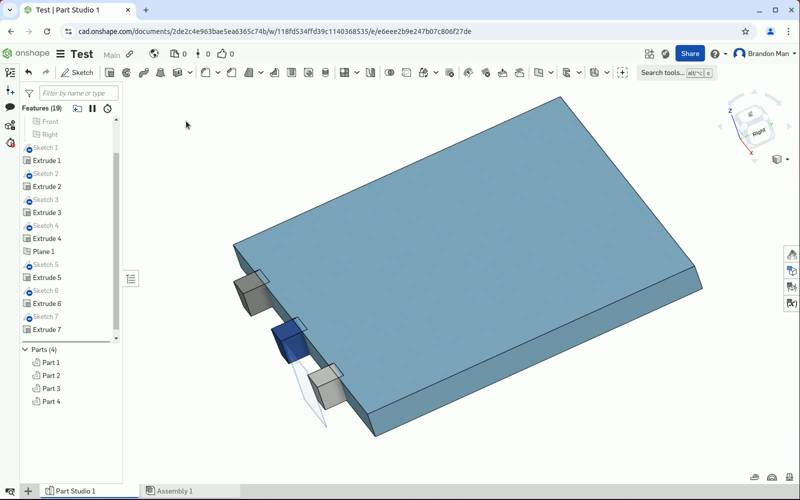
key(right, 2)
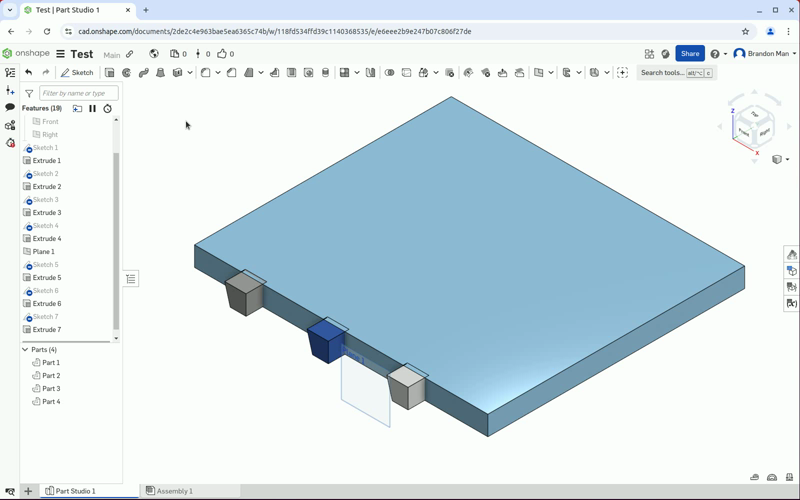
mouse_move(69, 150)
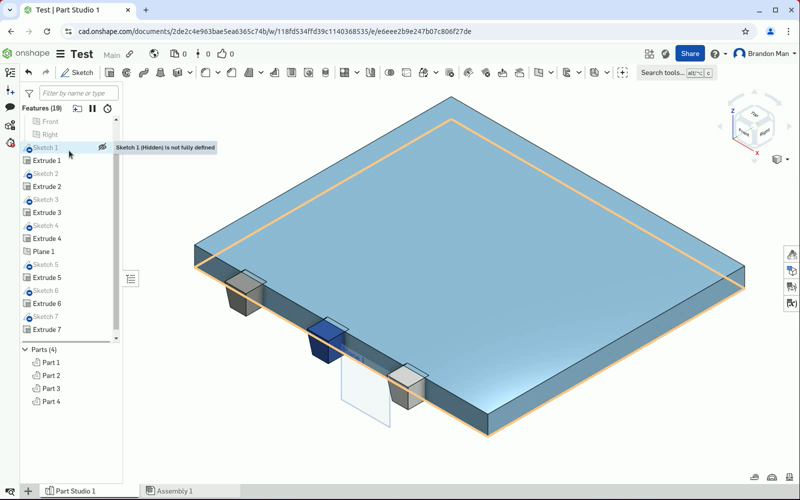
click(69, 150)